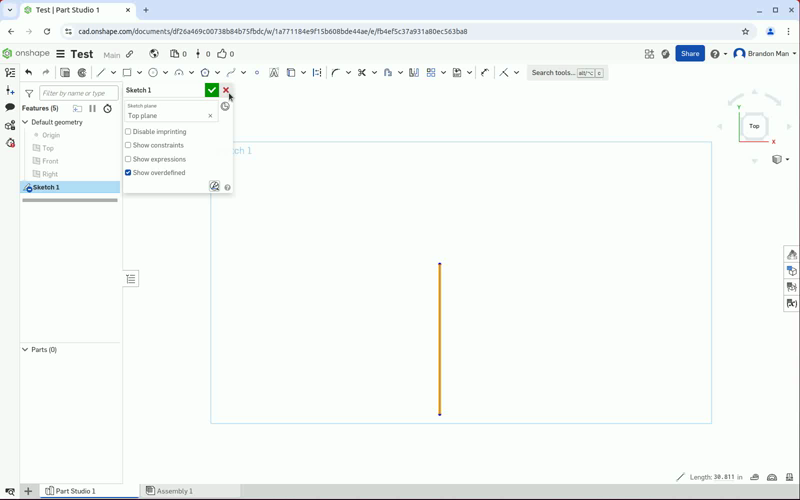
key(shift+h)
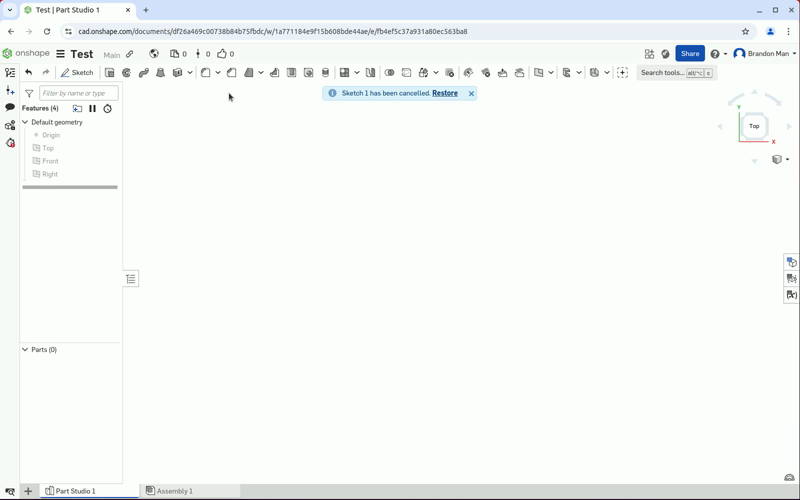
mouse_move(73, 352)
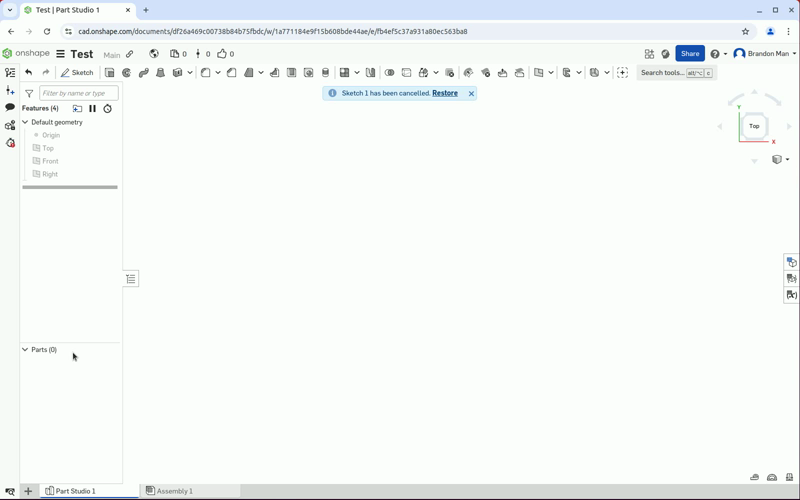
key(y)
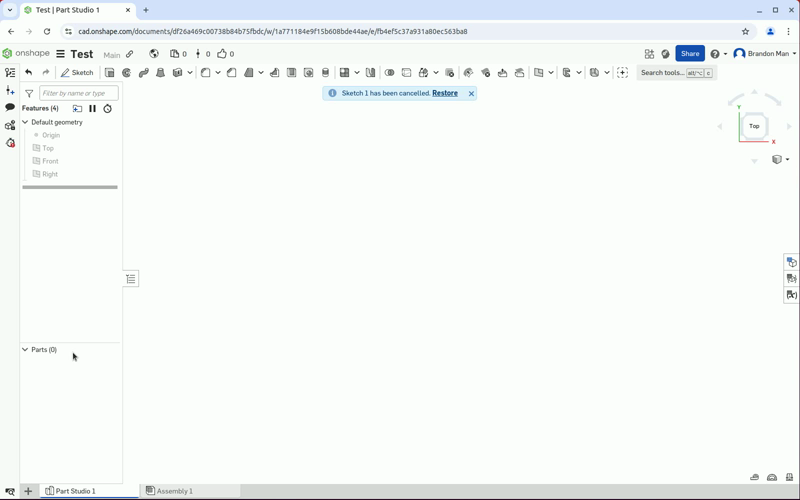
key(shift+p)
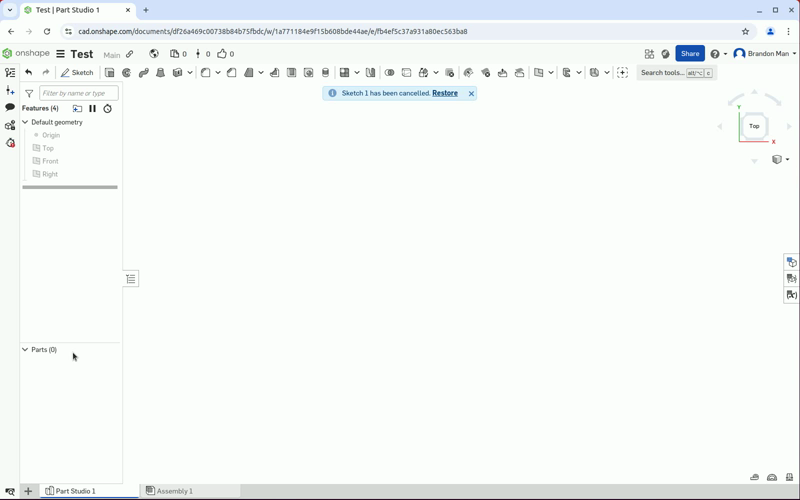
key(space)
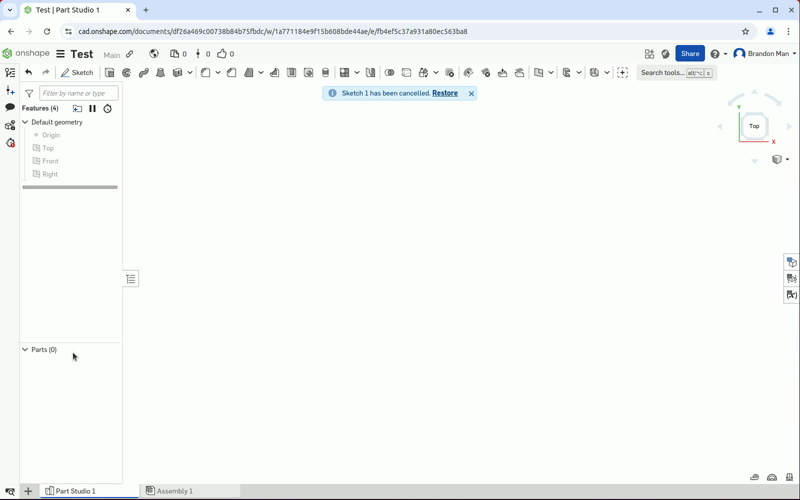
key_down(shift)
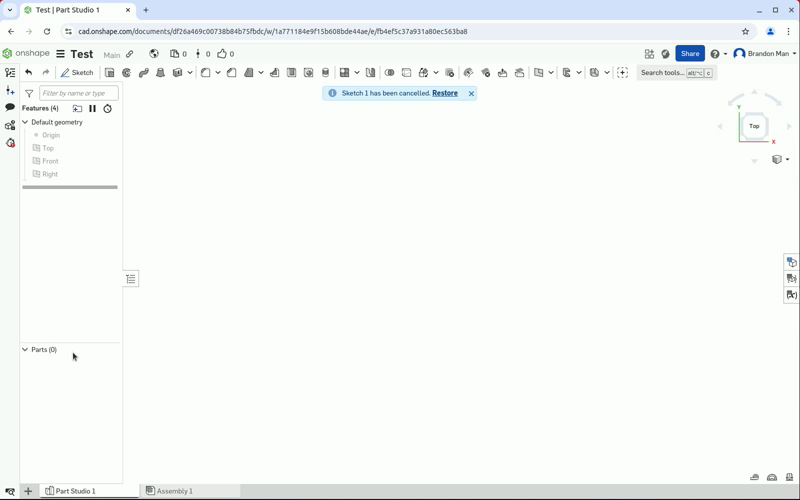
key(up)
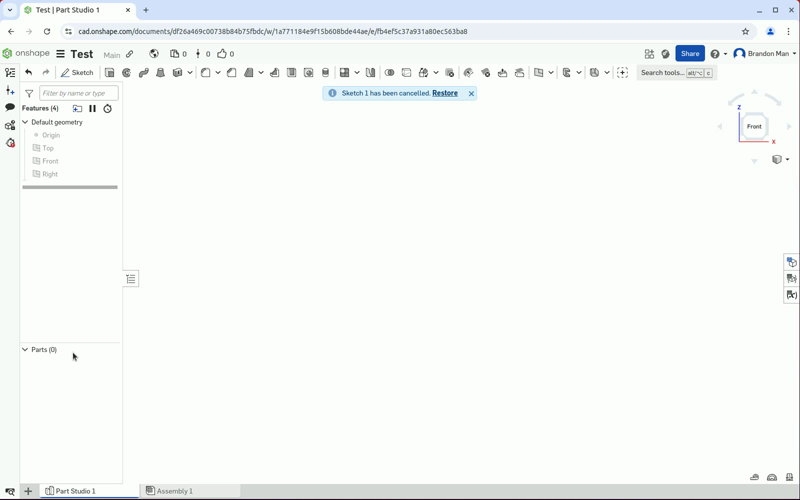
key_up(shift)
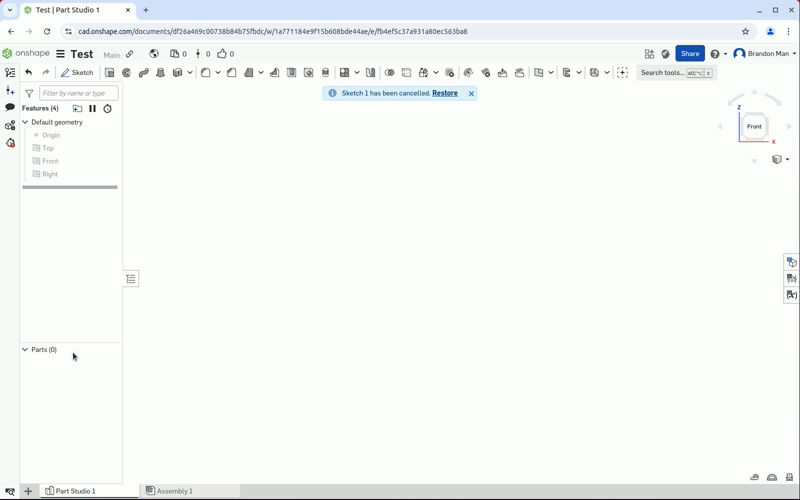
mouse_move(73, 352)
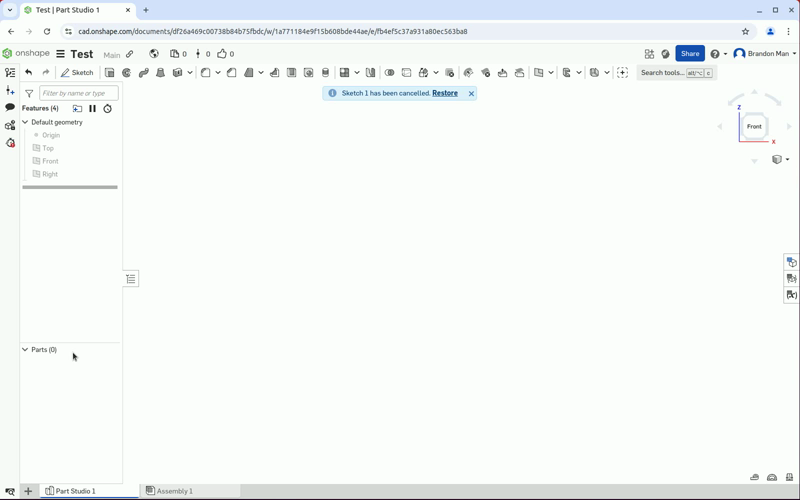
key(shift+y)
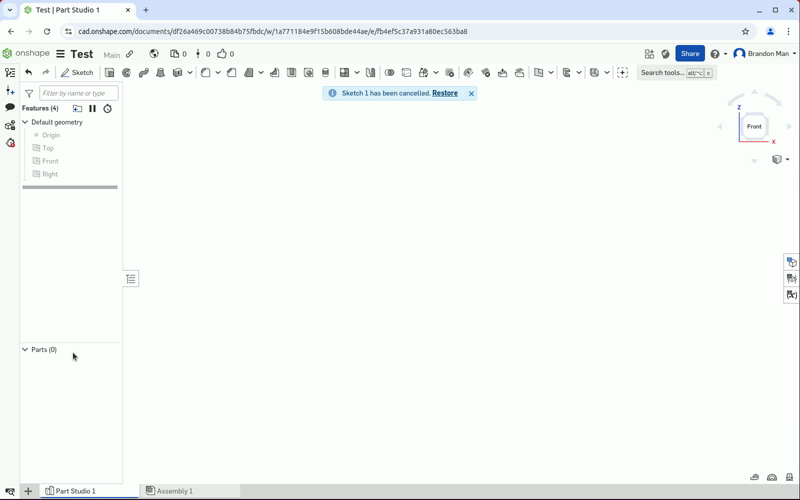
key(shift+s)
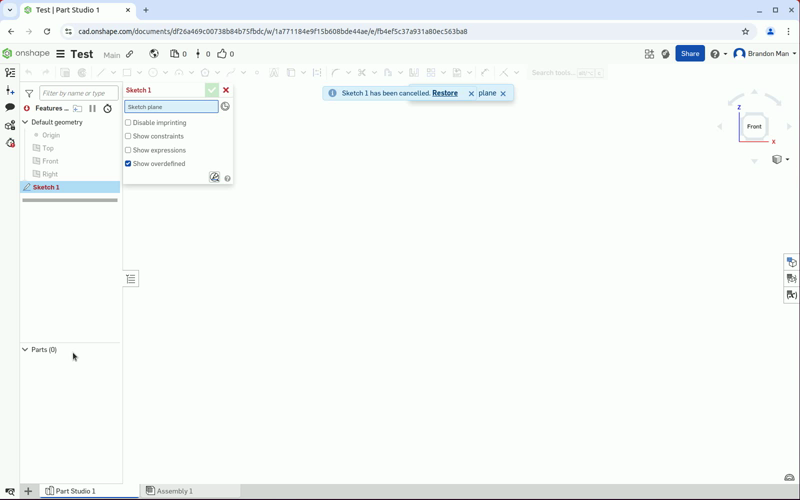
mouse_move(73, 163)
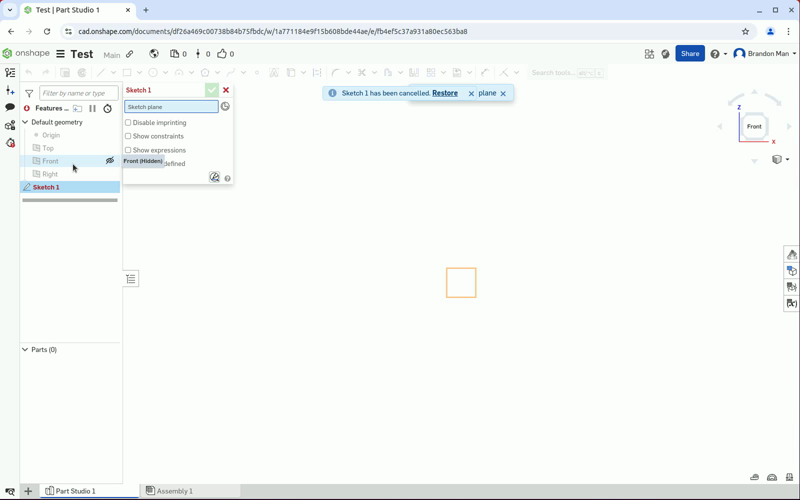
click(73, 163)
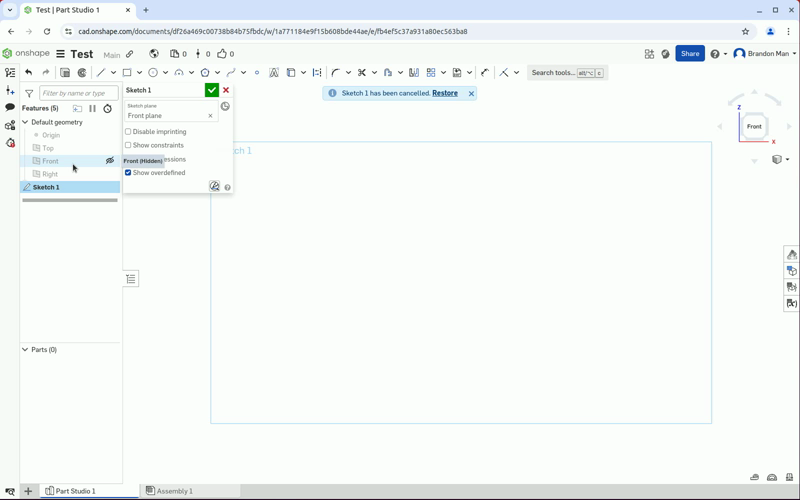
mouse_move(73, 352)
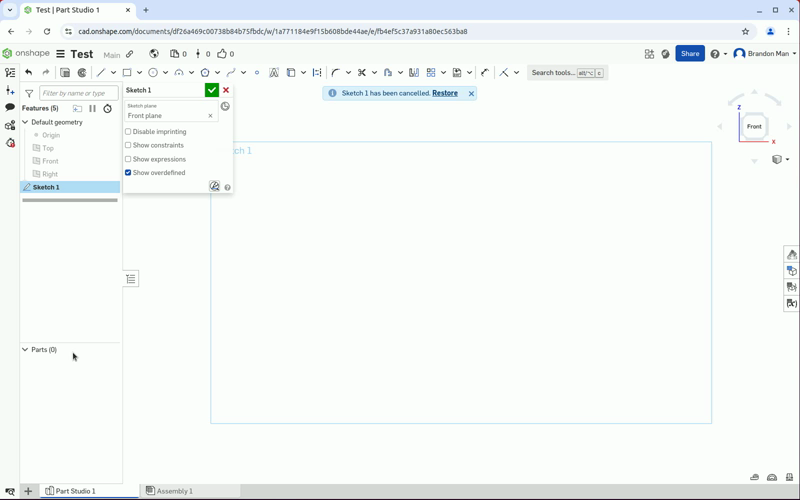
key(y)
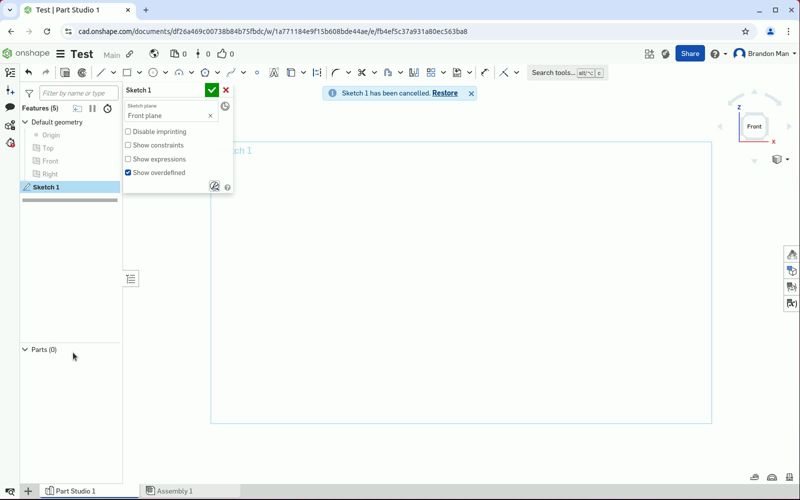
key(l)
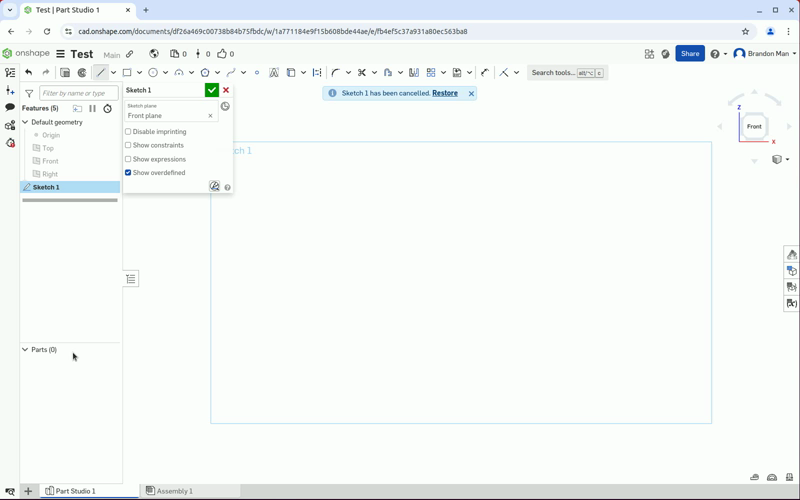
key_down(shift)
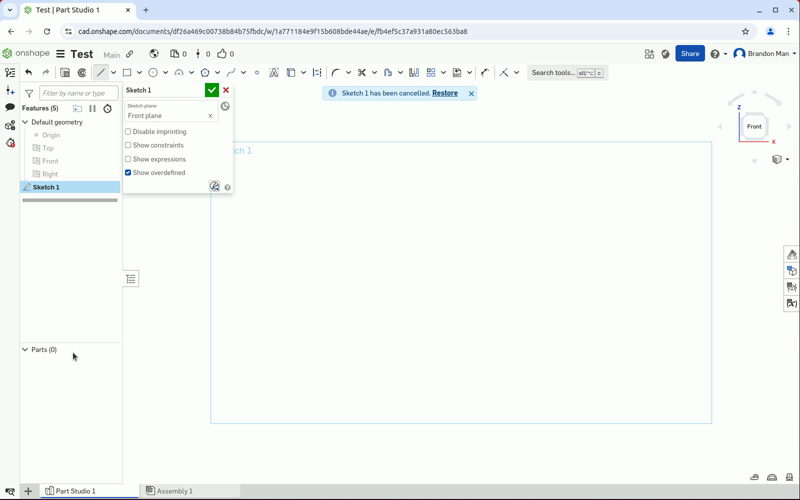
mouse_move(376, 284)
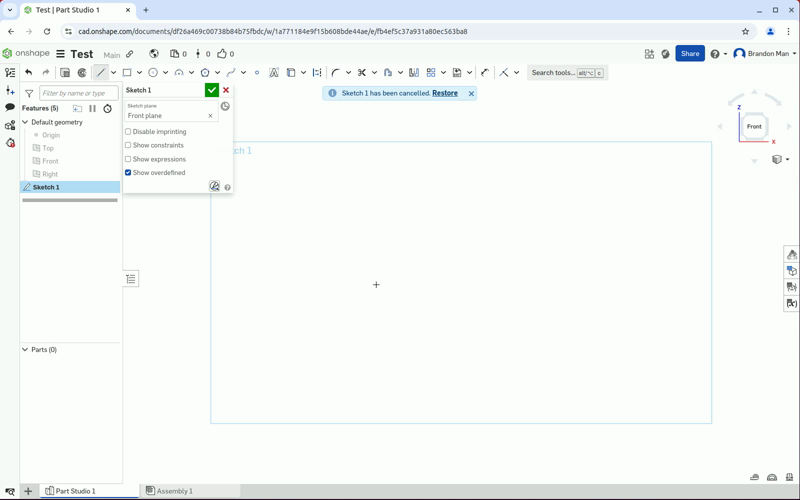
click(376, 284)
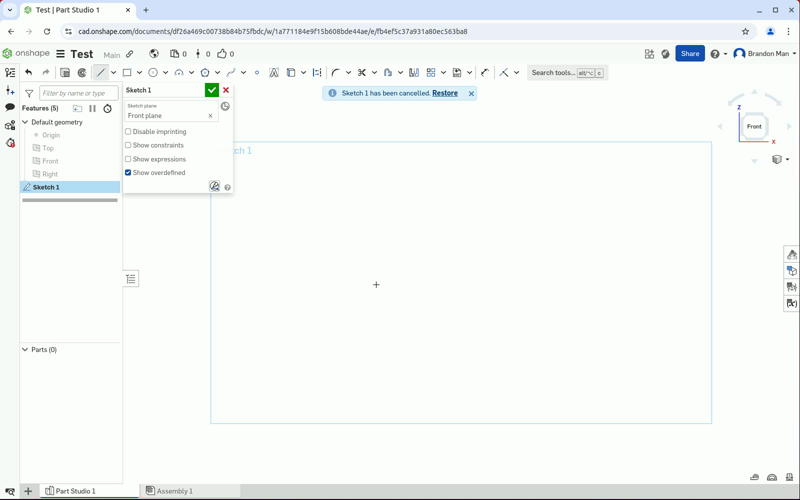
key_up(shift)
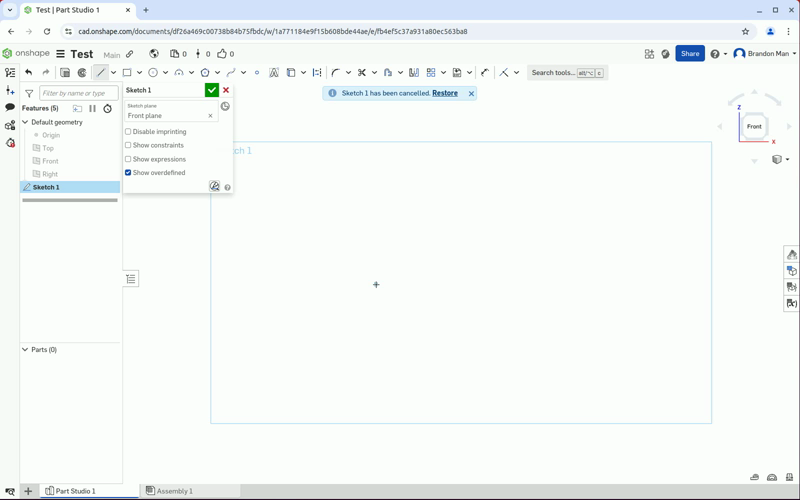
key_down(shift)
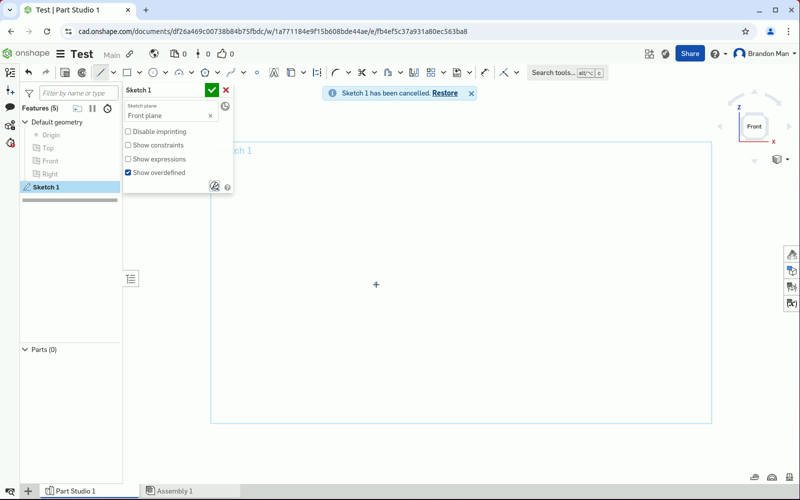
mouse_move(544, 284)
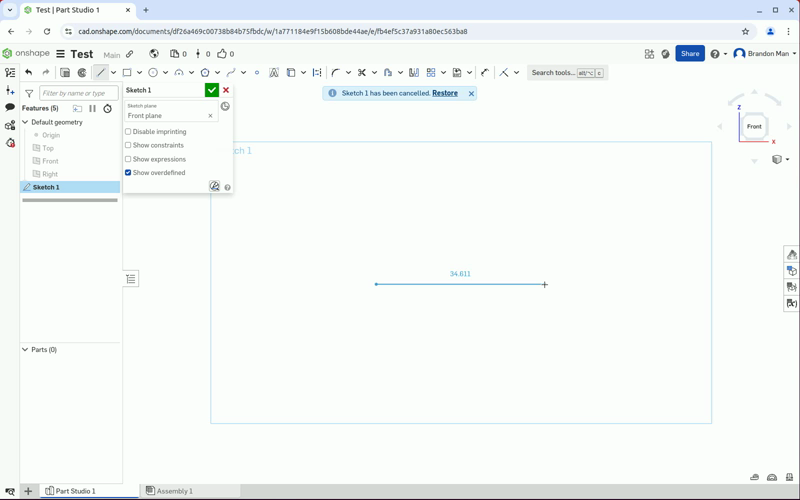
click(544, 284)
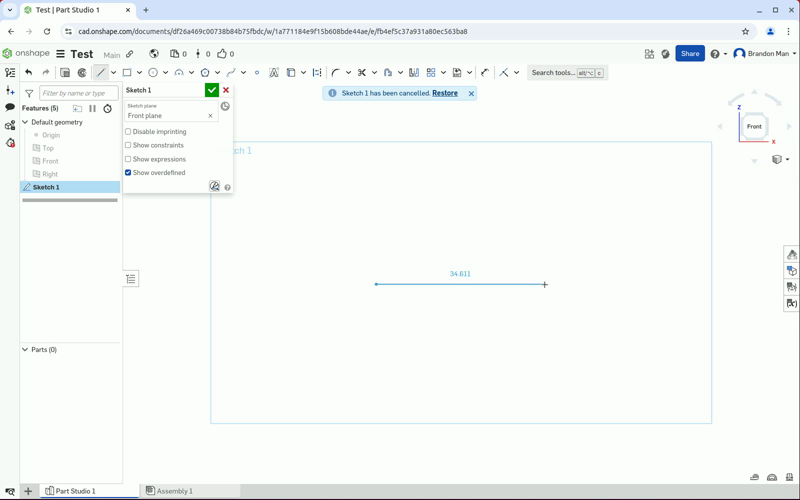
key_up(shift)
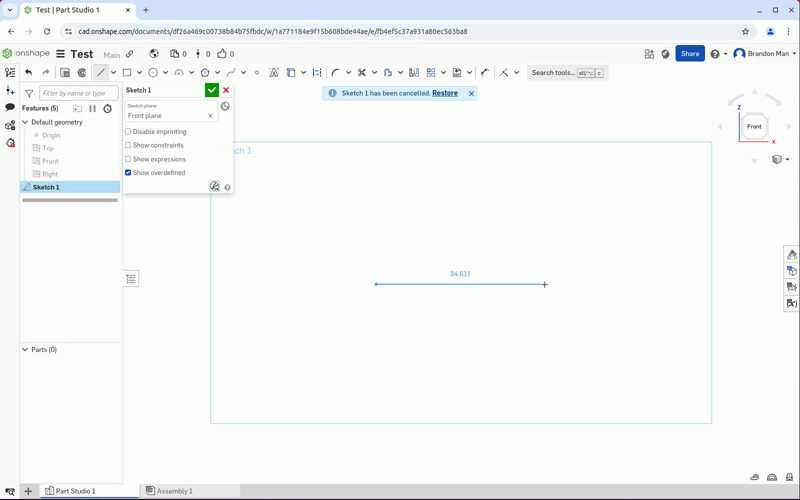
key_down(shift)
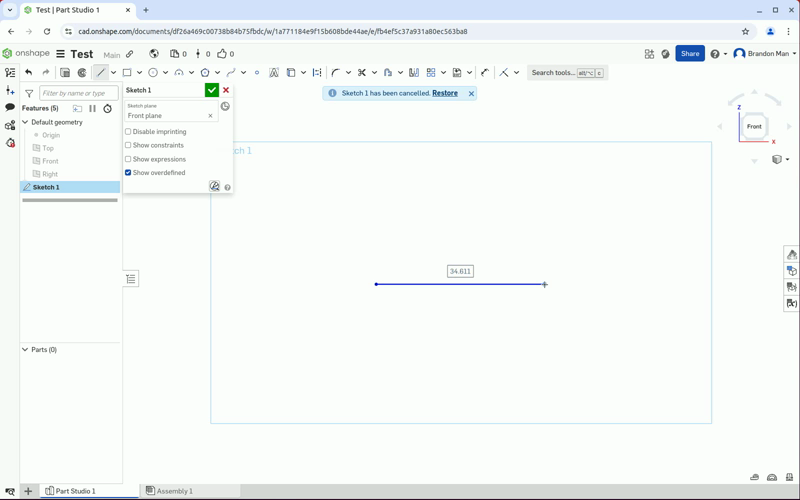
mouse_move(574, 284)
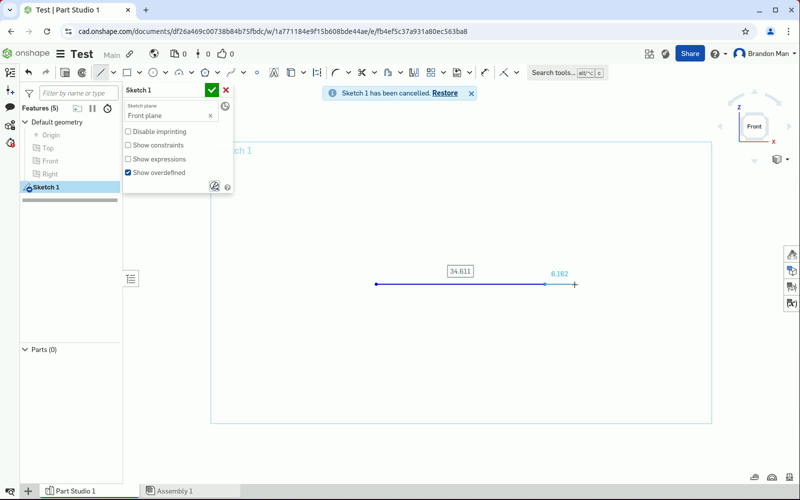
mouse_move(544, 282)
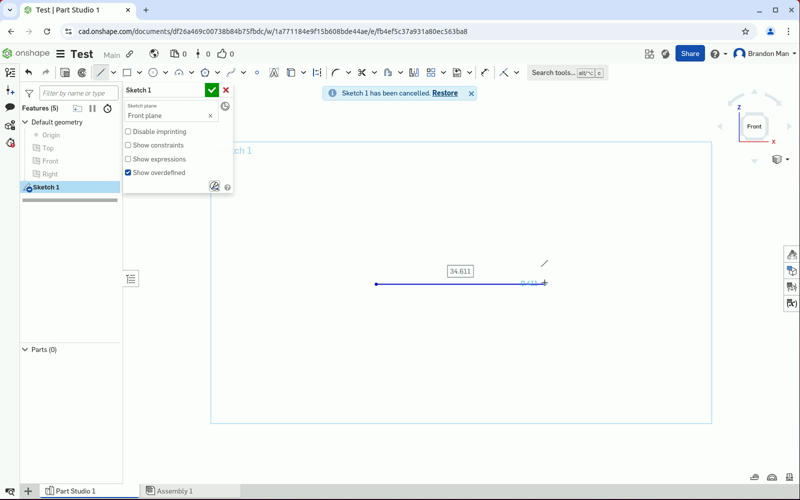
scroll(6)
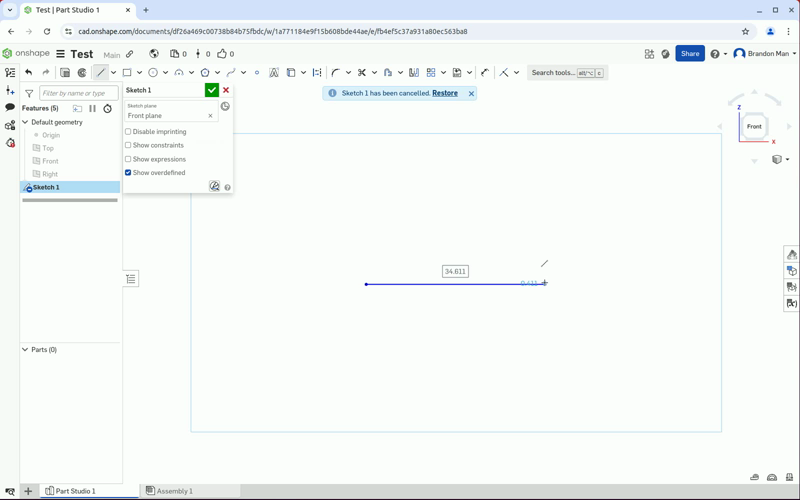
scroll(6)
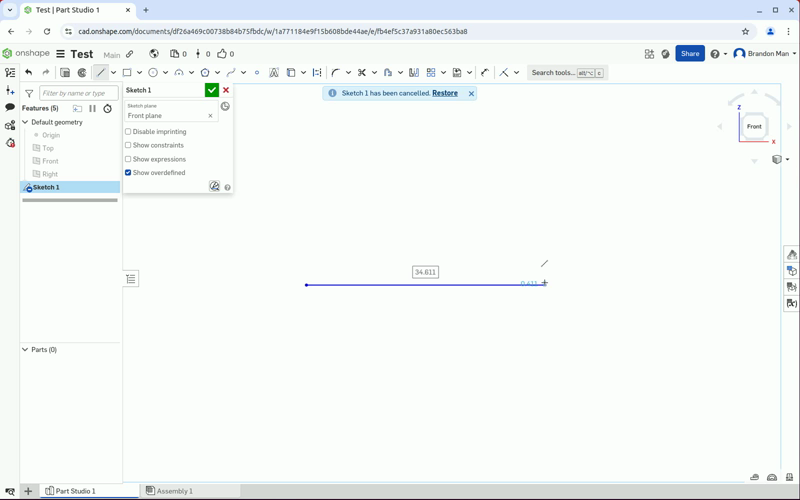
scroll(6)
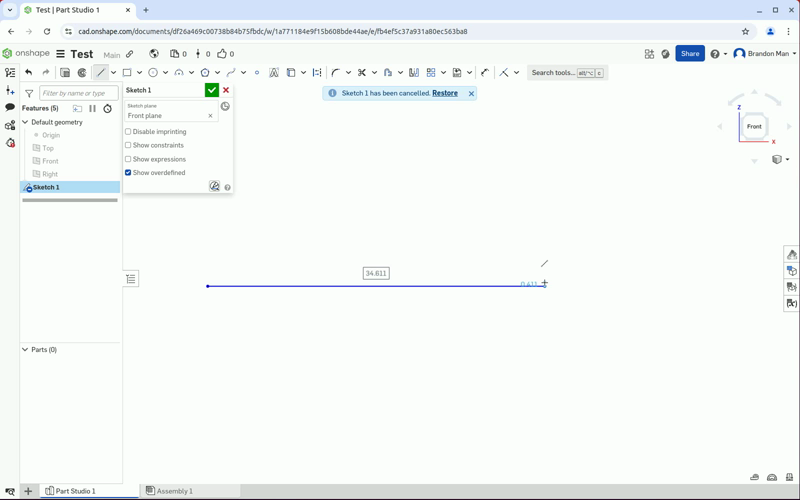
scroll(6)
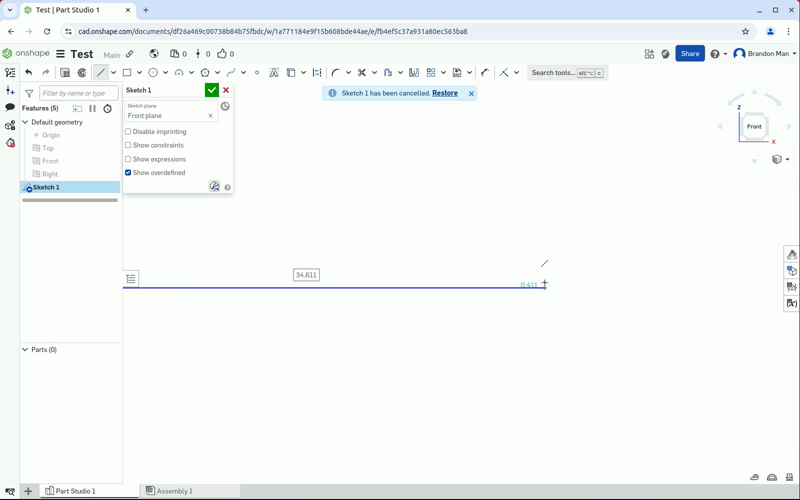
scroll(6)
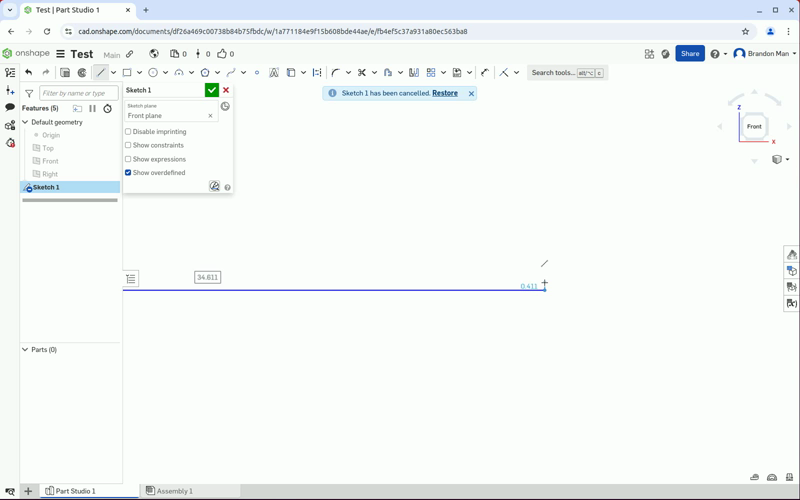
scroll(6)
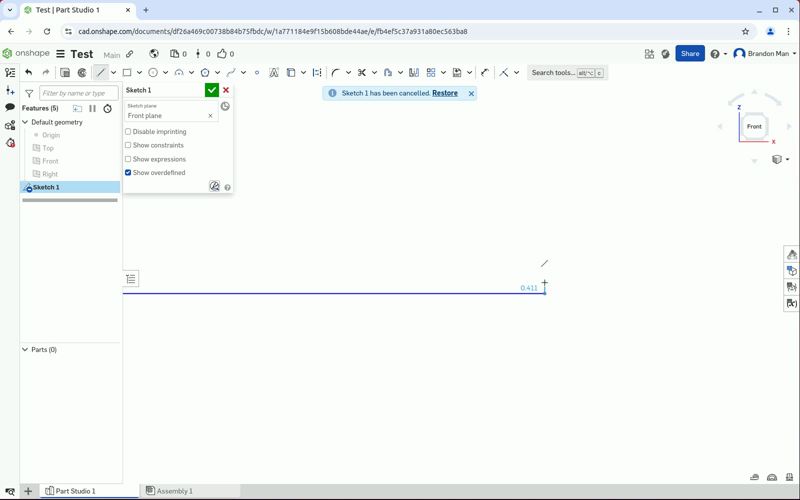
scroll(6)
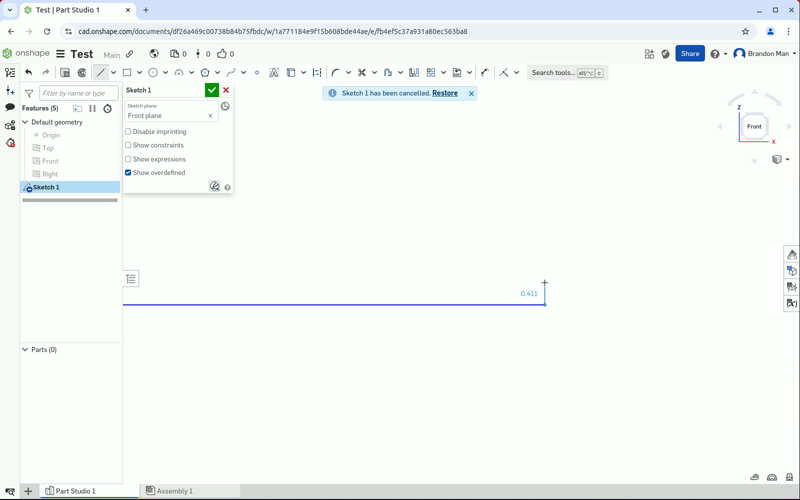
click(544, 282)
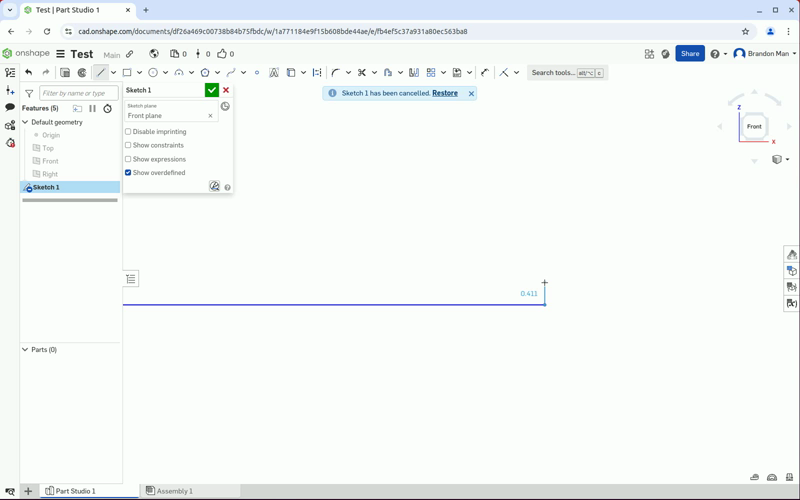
scroll(-6)
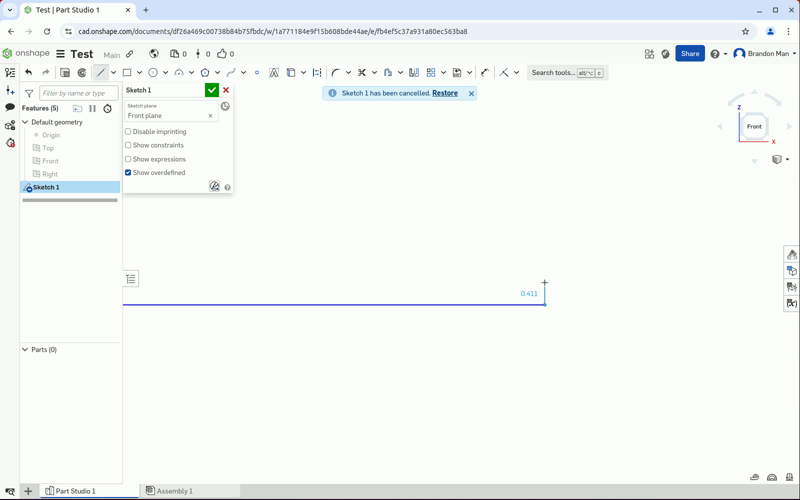
scroll(-6)
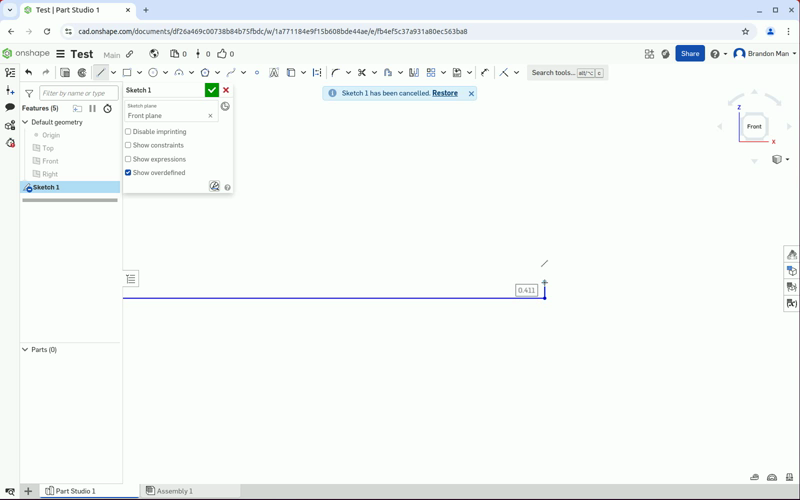
scroll(-6)
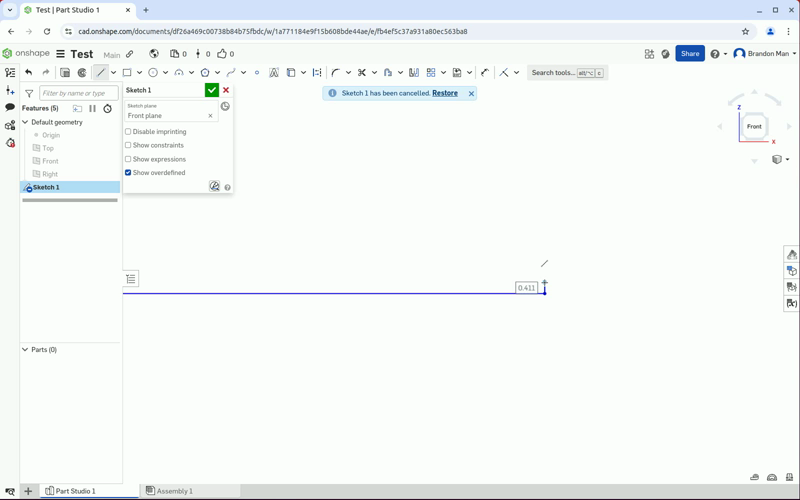
scroll(-6)
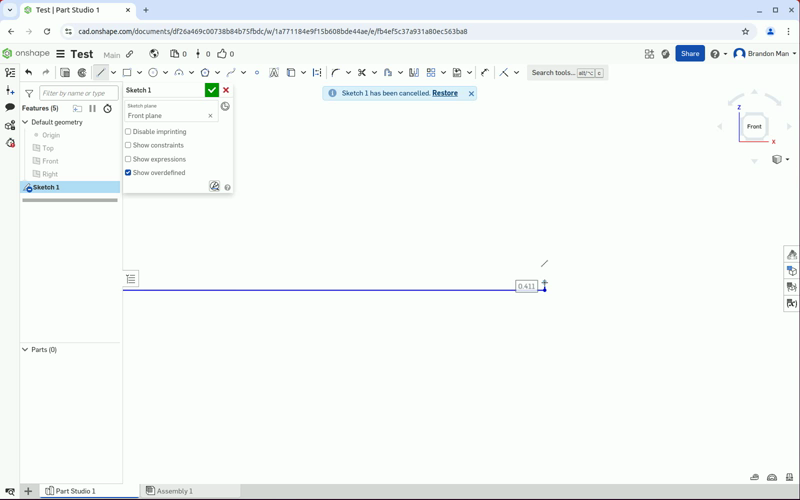
scroll(-6)
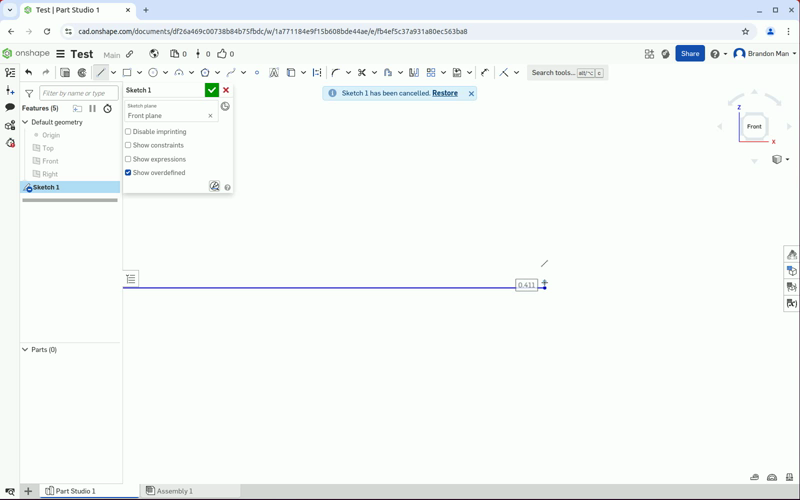
scroll(-6)
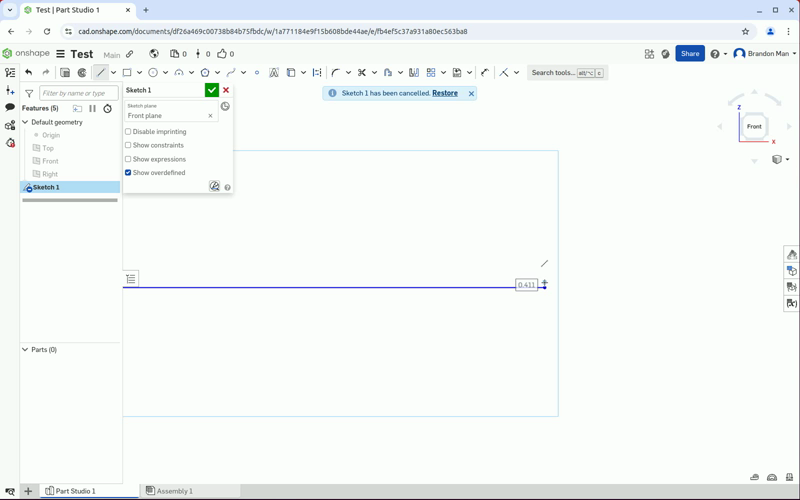
scroll(-6)
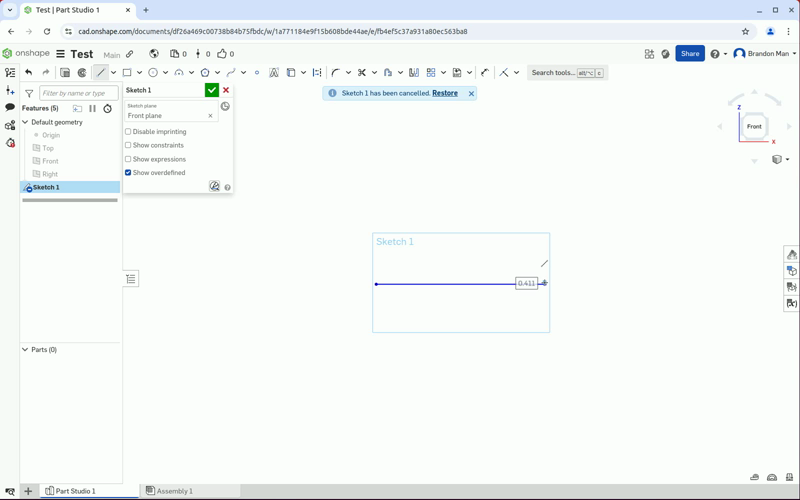
key_up(shift)
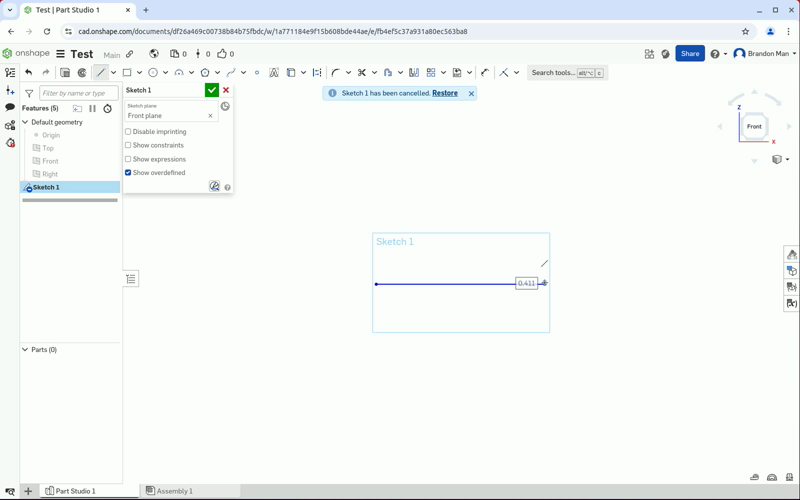
key_down(shift)
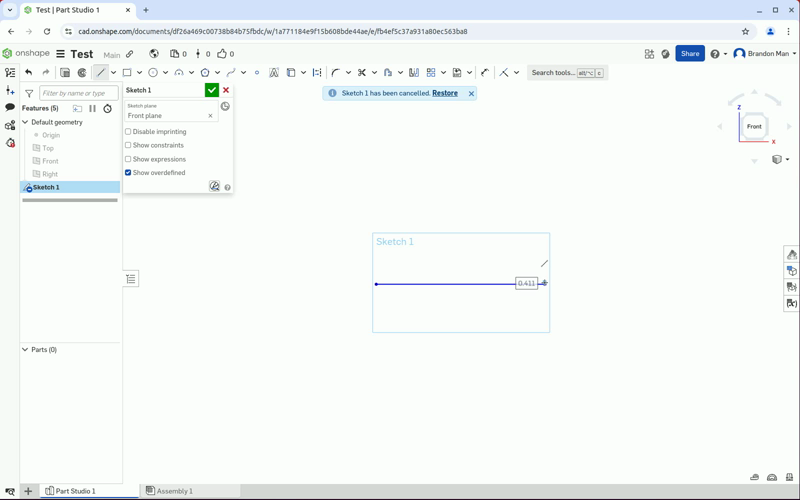
mouse_move(376, 282)
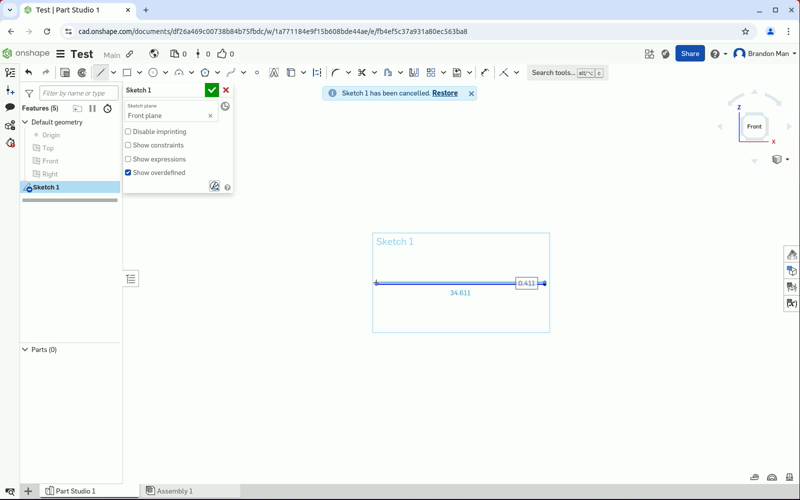
scroll(6)
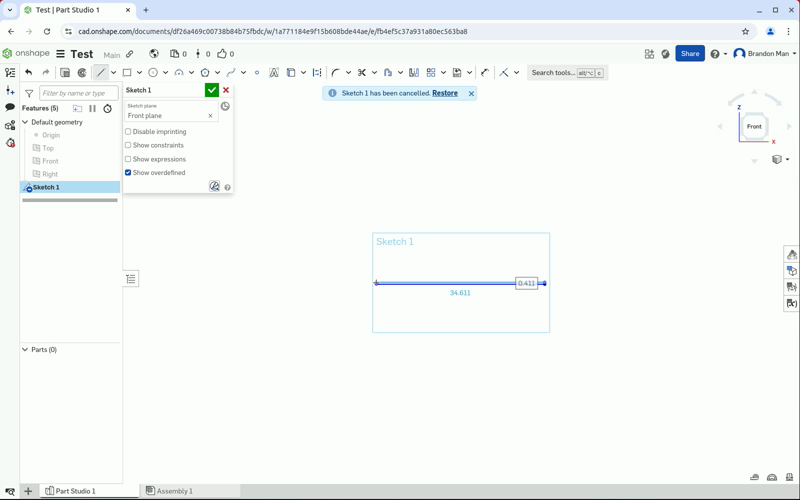
scroll(6)
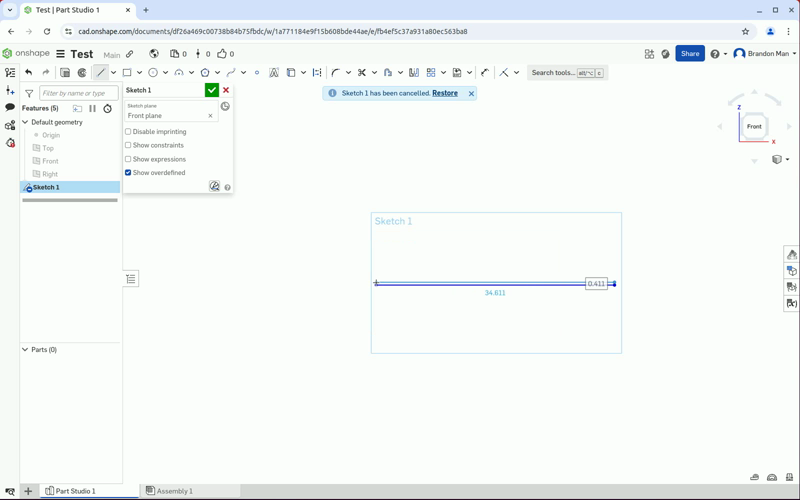
scroll(6)
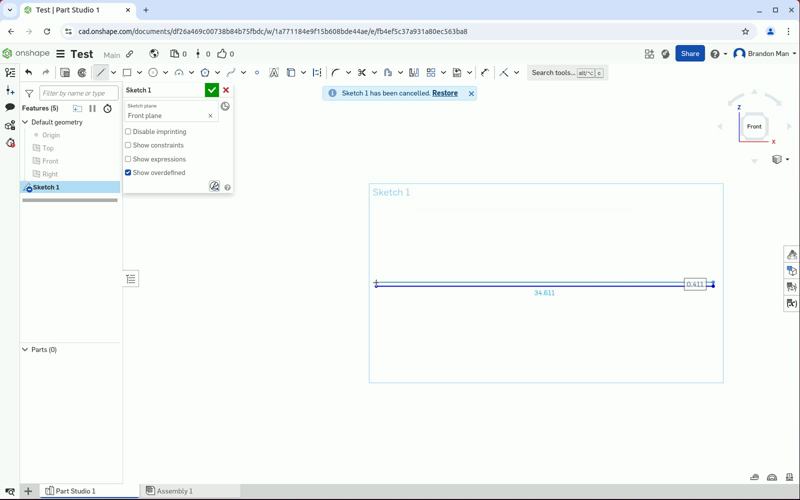
scroll(6)
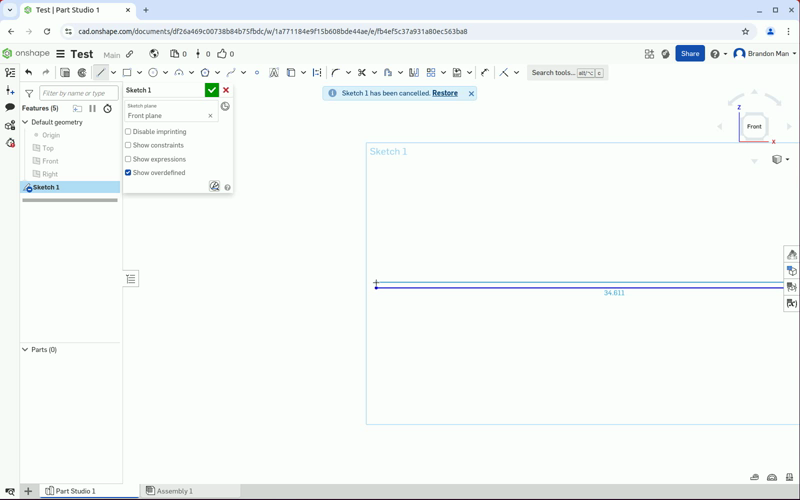
scroll(6)
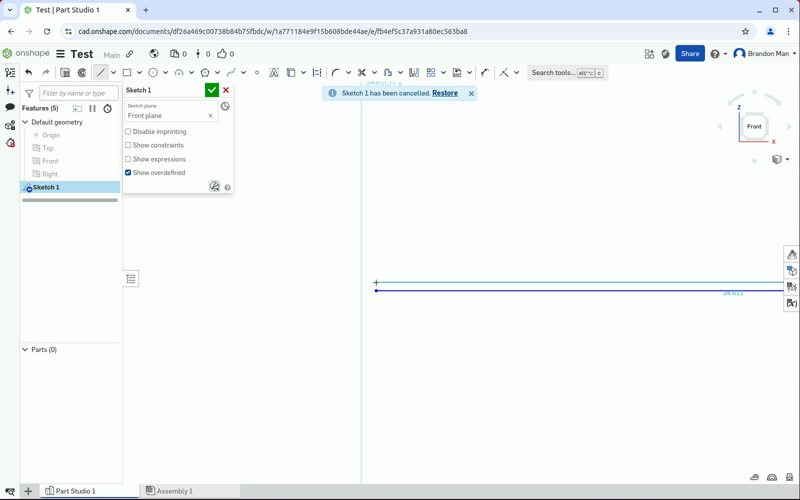
scroll(6)
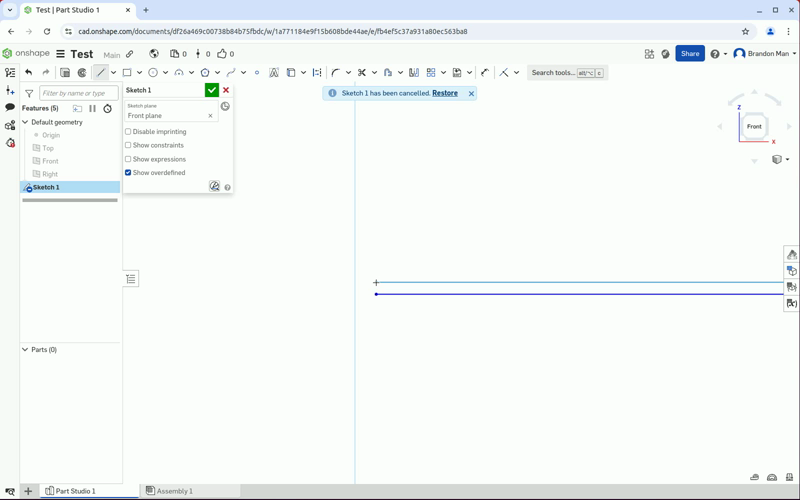
scroll(6)
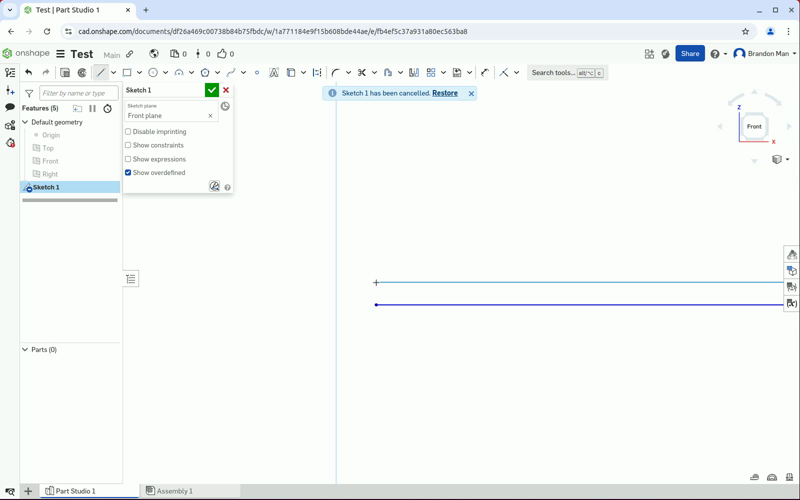
click(376, 282)
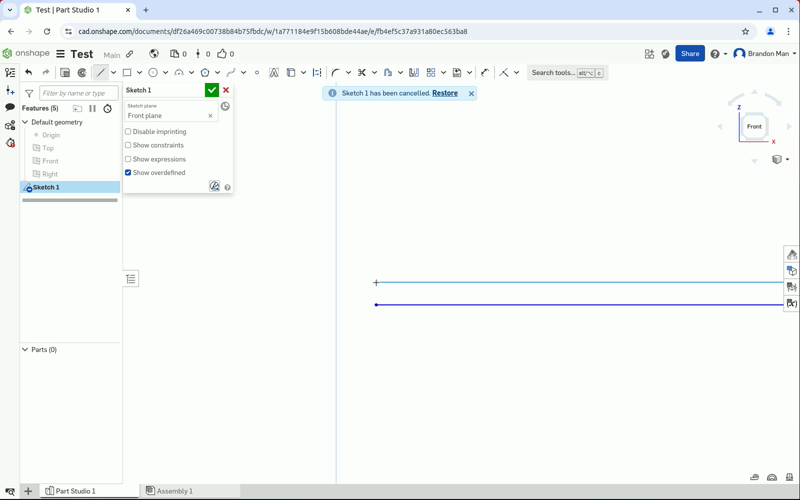
scroll(-6)
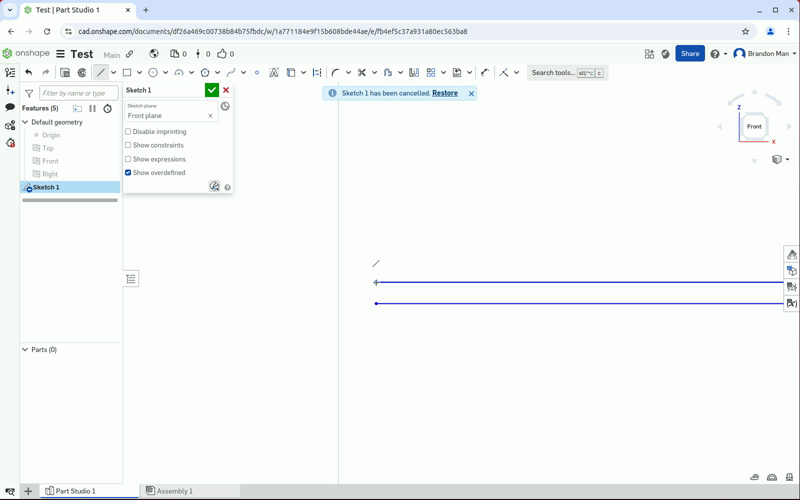
scroll(-6)
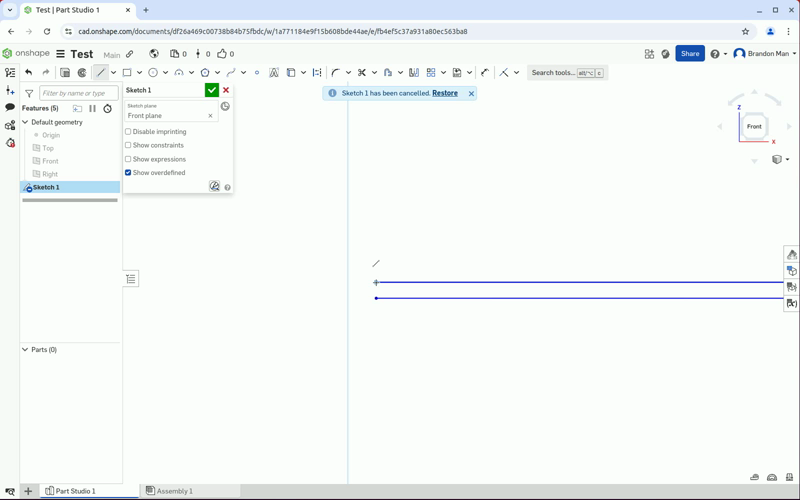
scroll(-6)
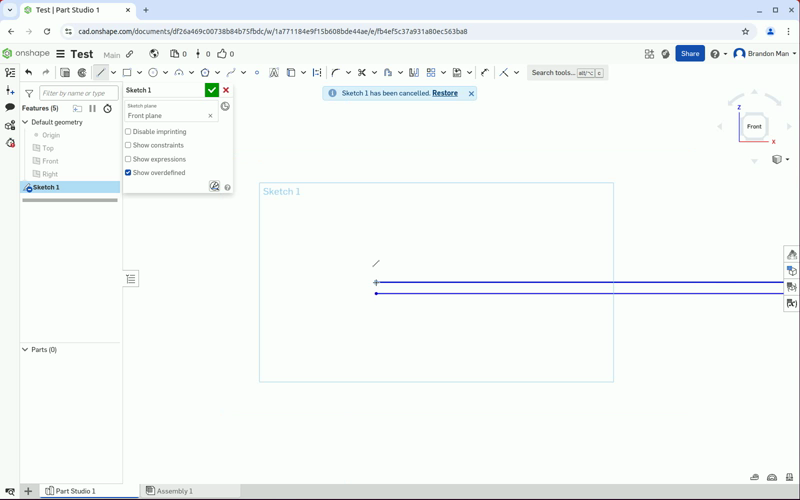
scroll(-6)
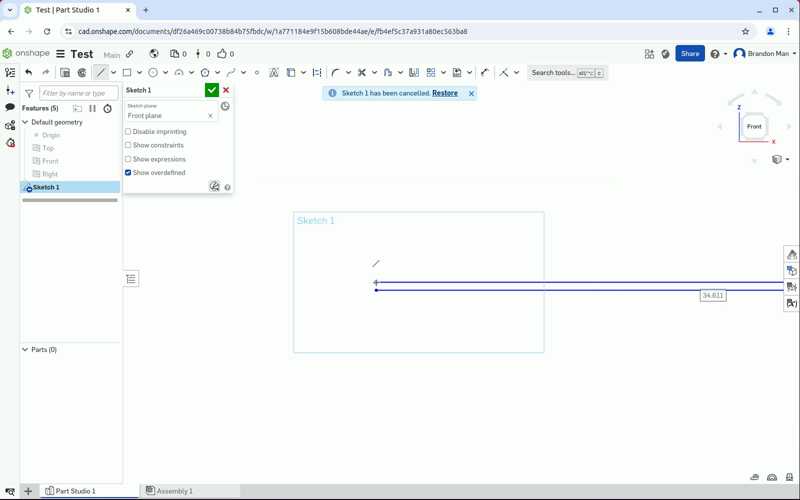
scroll(-6)
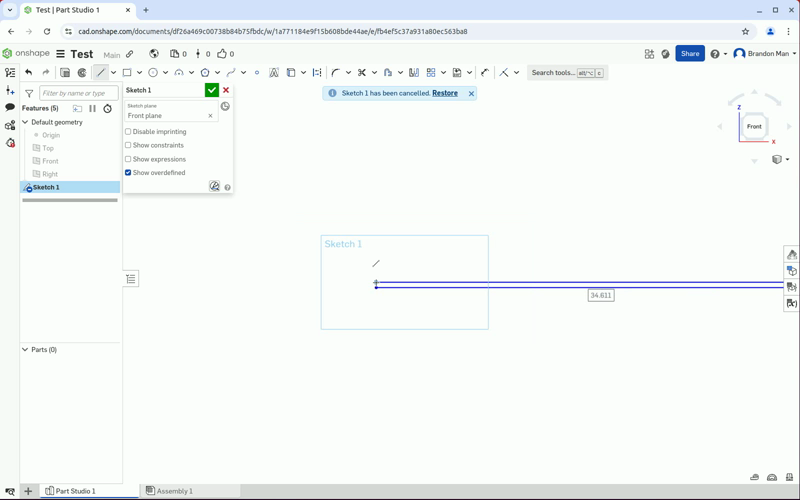
scroll(-6)
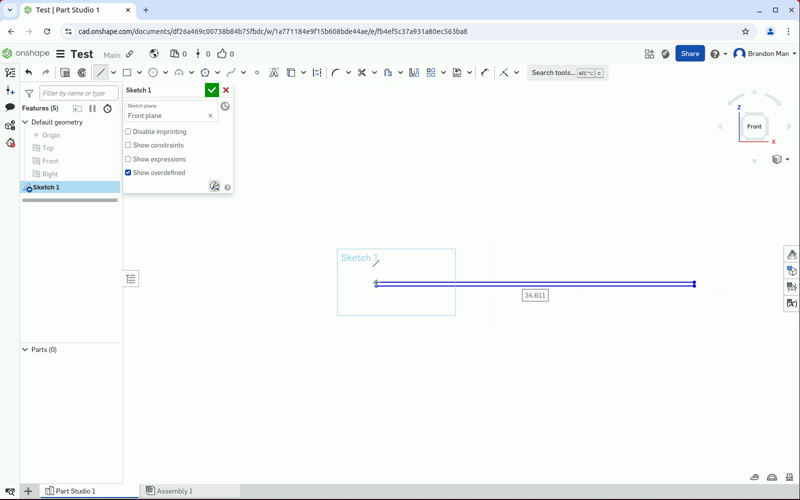
scroll(-6)
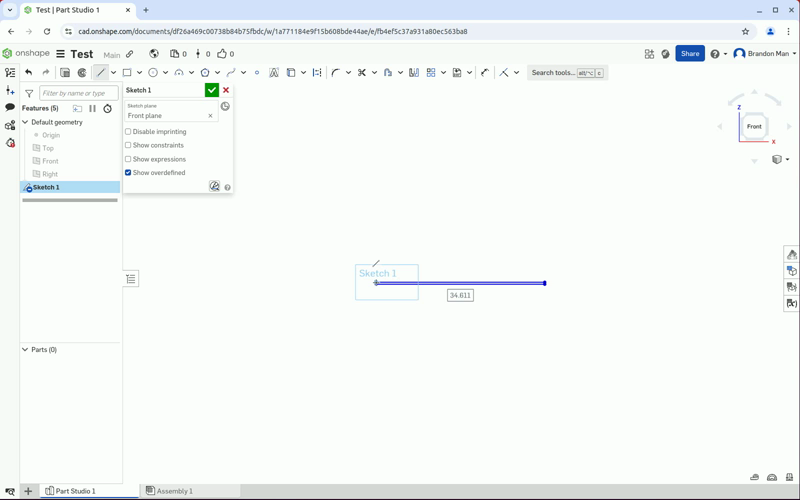
key_up(shift)
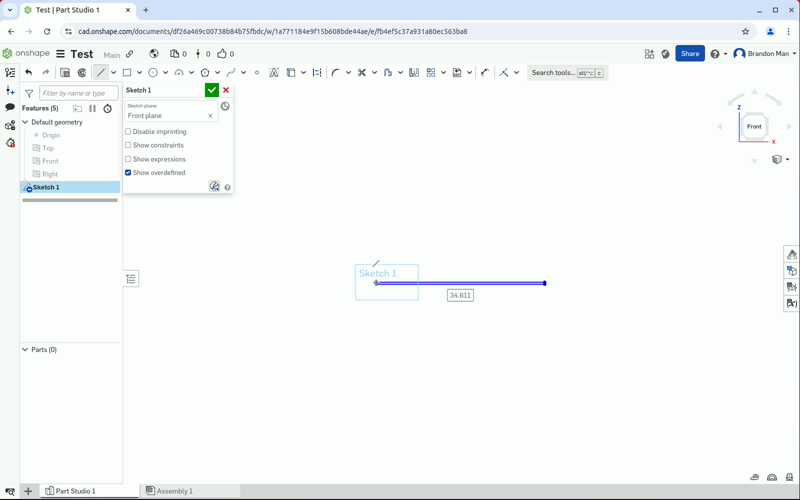
mouse_move(406, 282)
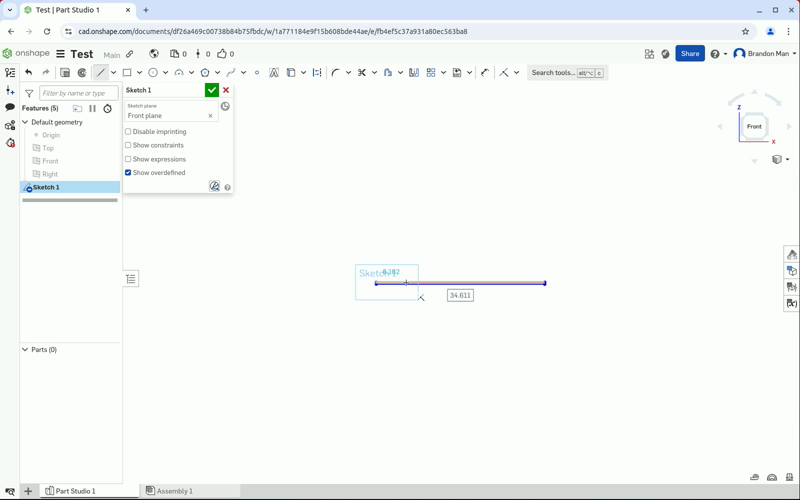
key_down(shift)
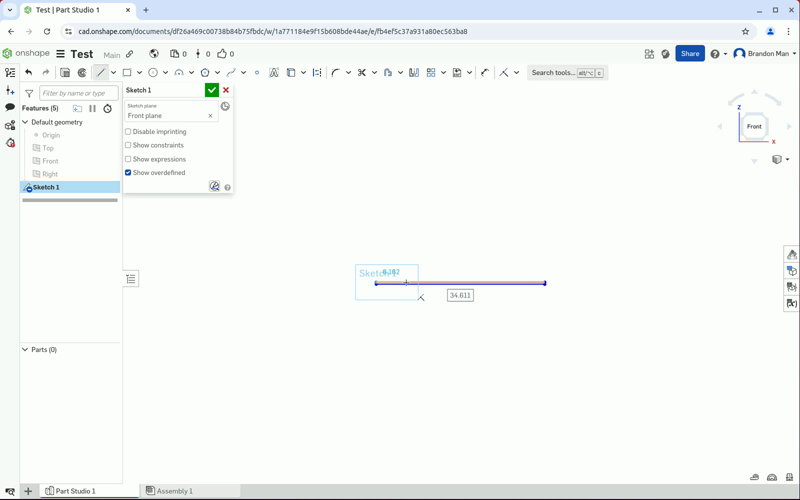
mouse_move(376, 284)
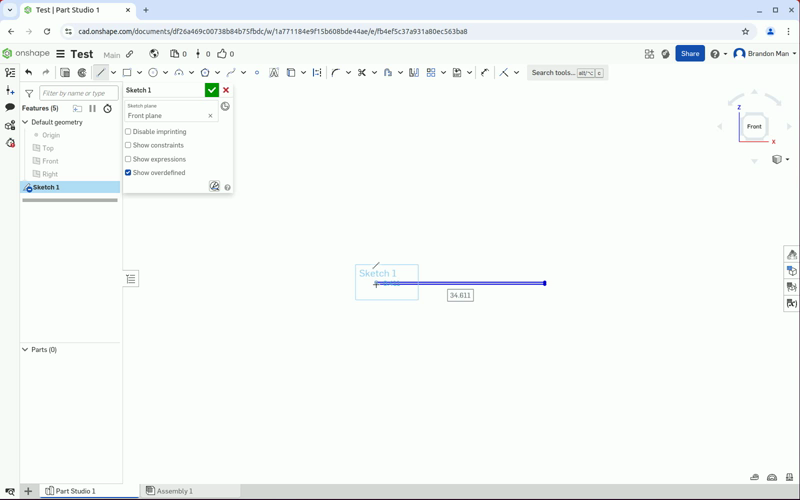
scroll(6)
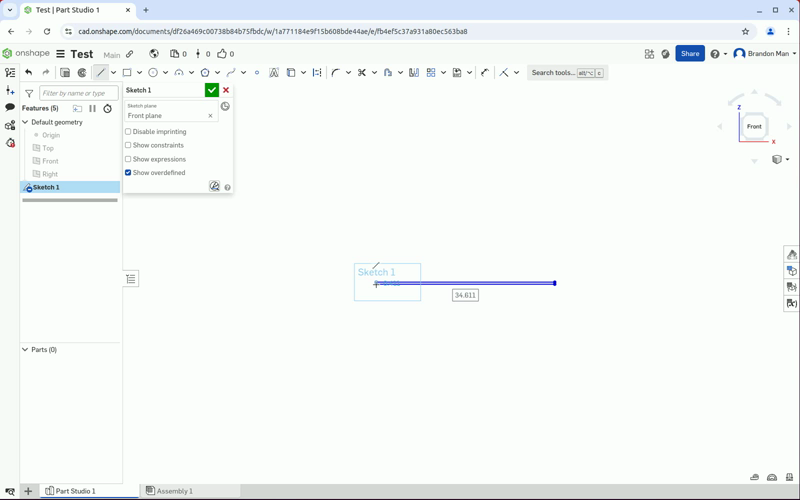
scroll(6)
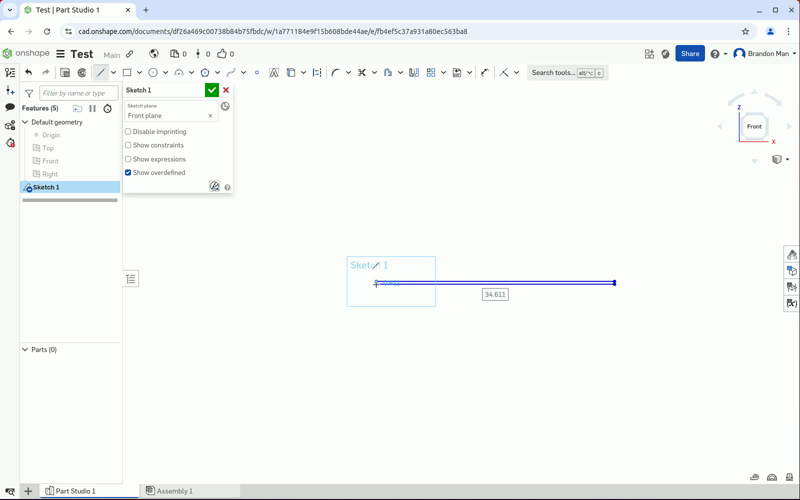
scroll(6)
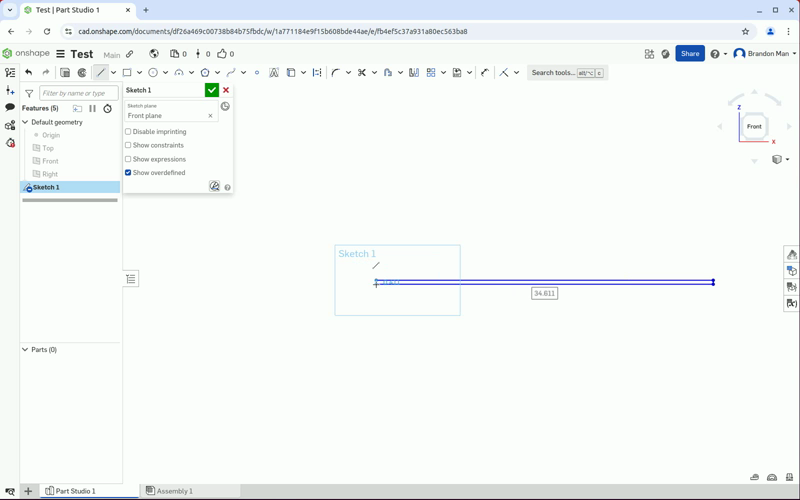
scroll(6)
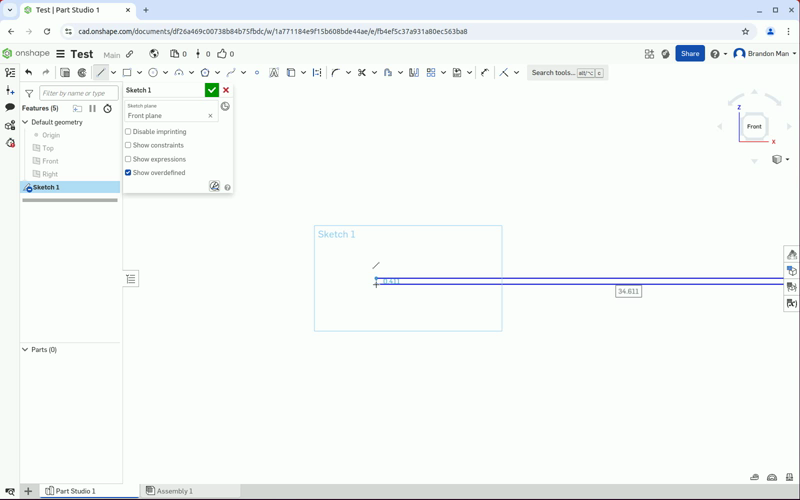
scroll(6)
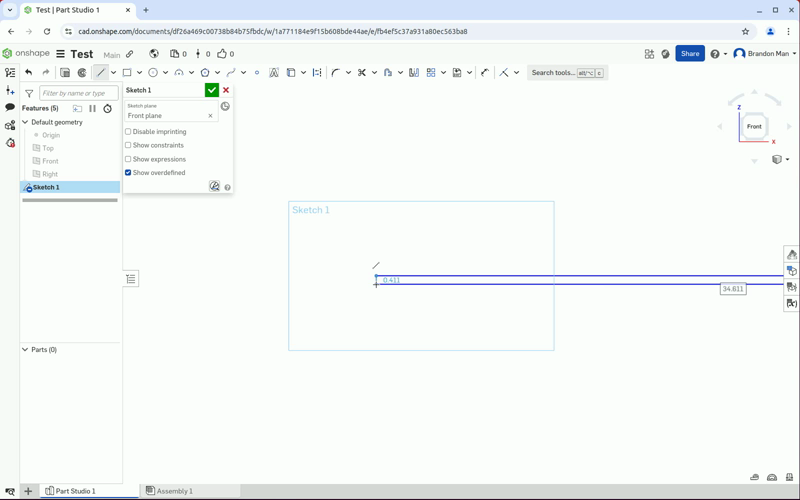
scroll(6)
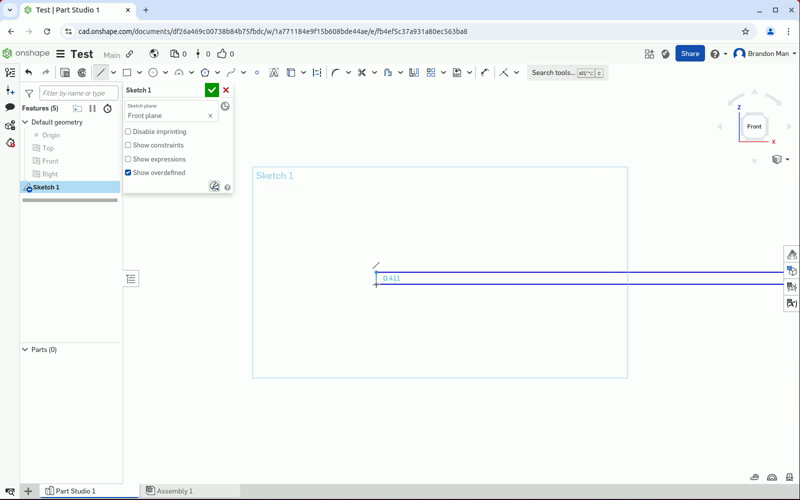
scroll(6)
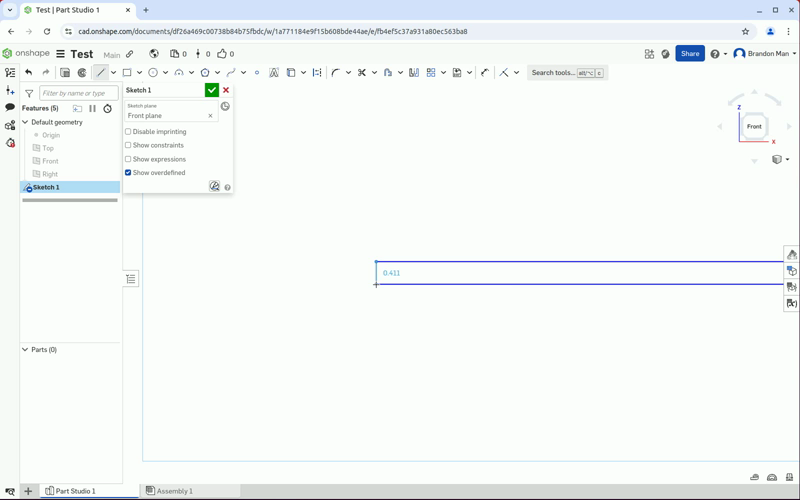
key_up(shift)
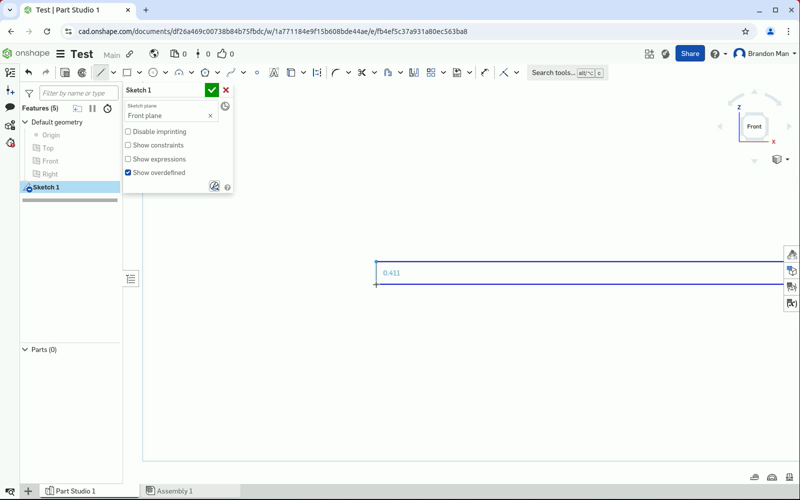
click(376, 284)
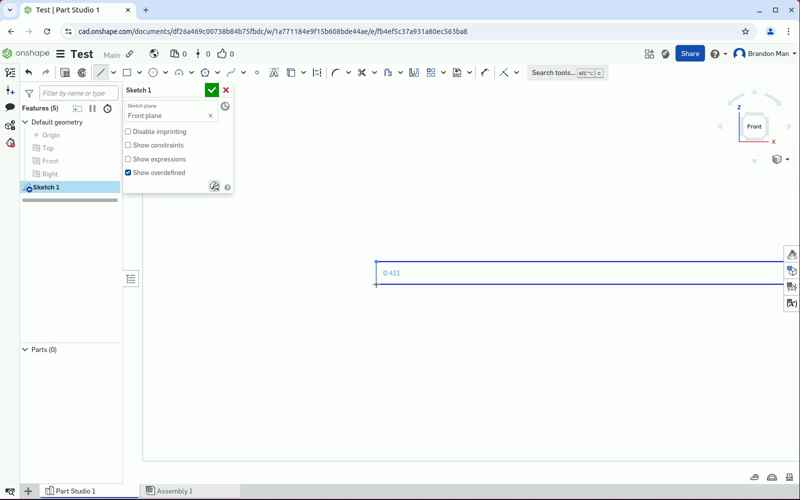
scroll(-6)
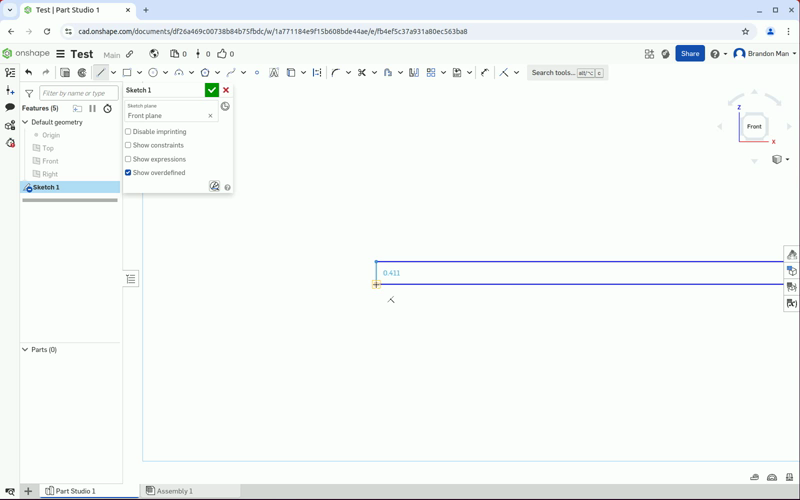
scroll(-6)
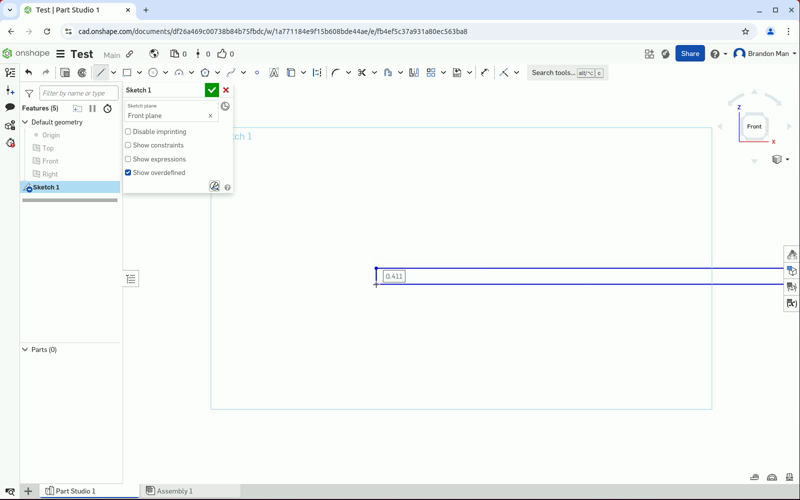
scroll(-6)
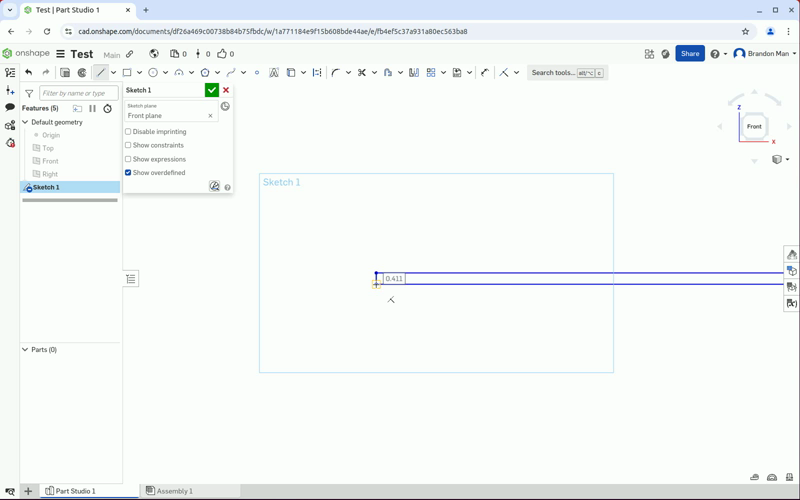
scroll(-6)
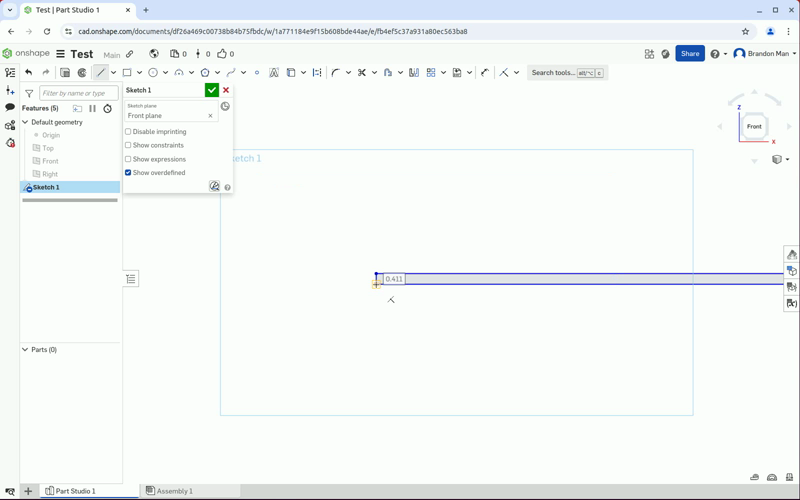
scroll(-6)
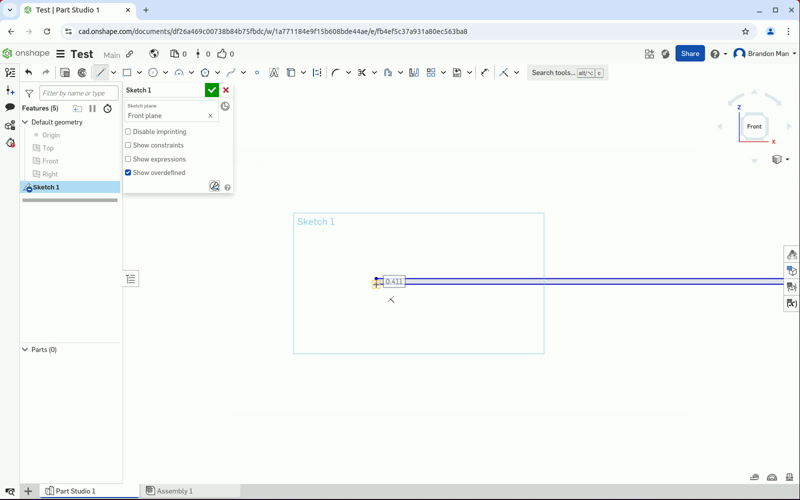
scroll(-6)
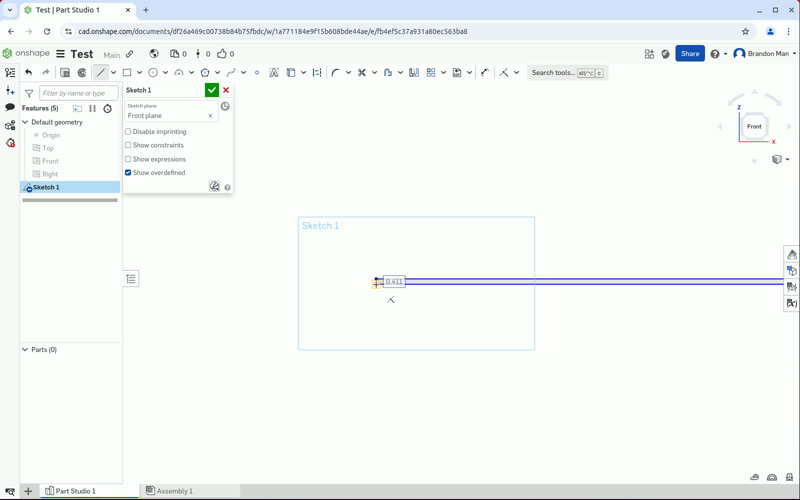
scroll(-6)
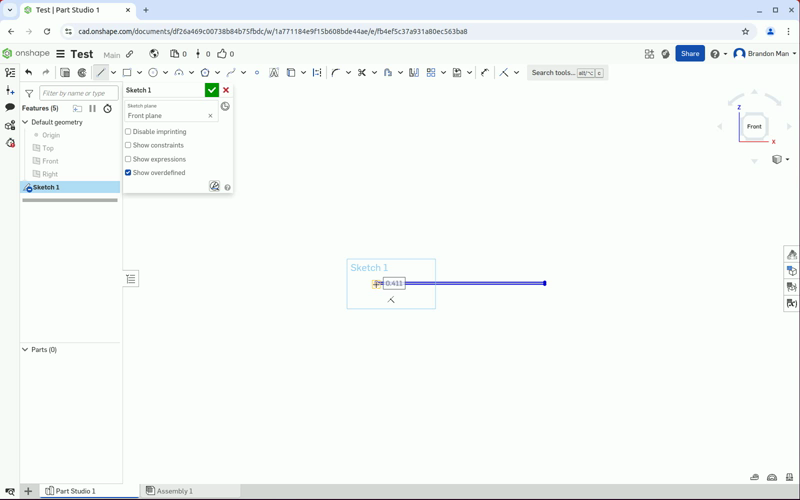
key(esc)
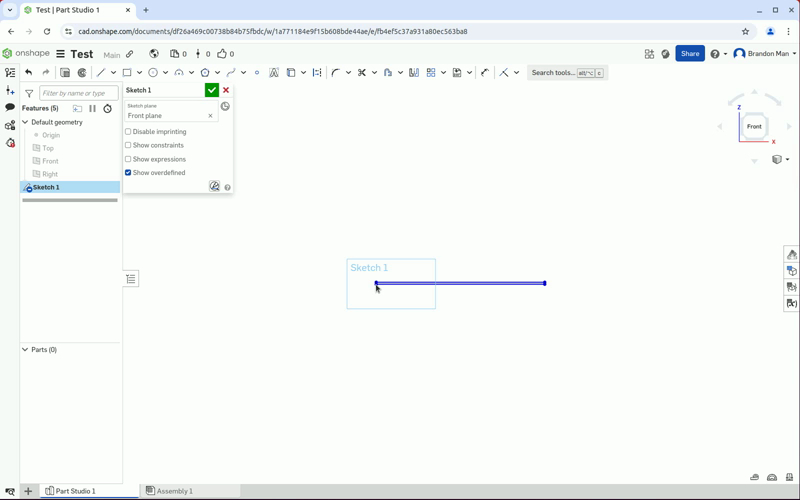
mouse_move(434, 283)
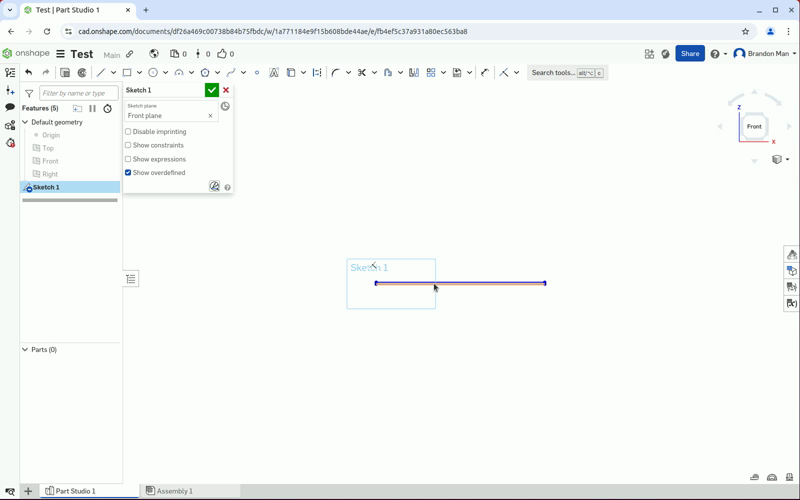
scroll(6)
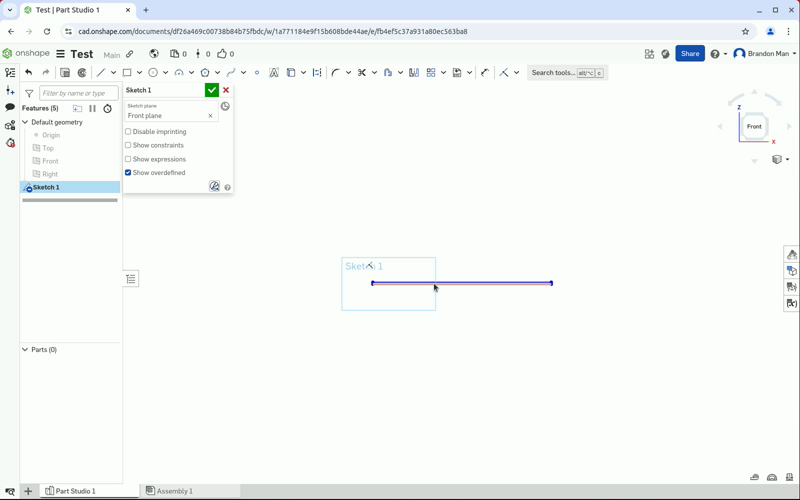
scroll(6)
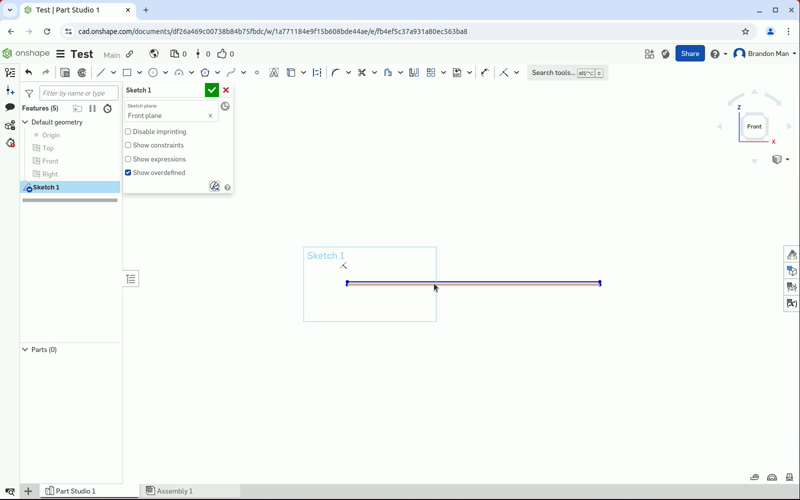
scroll(6)
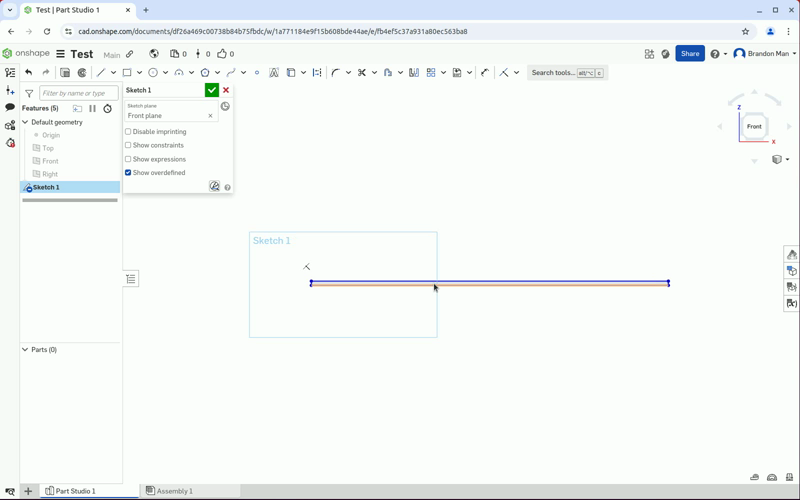
scroll(6)
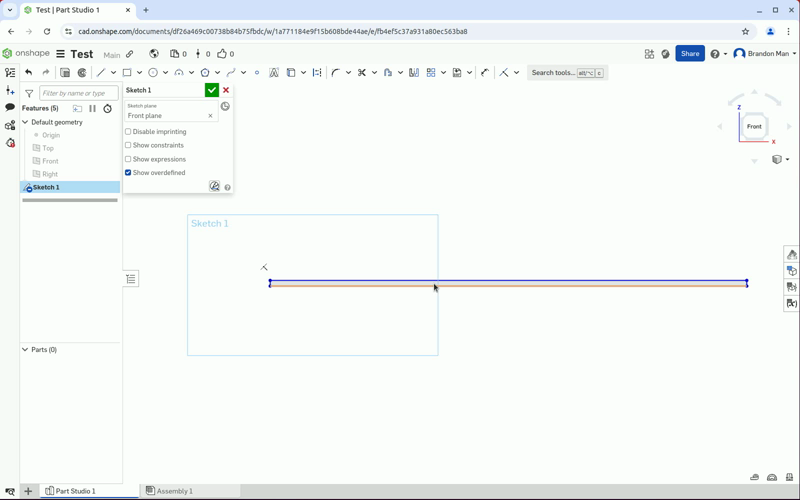
scroll(6)
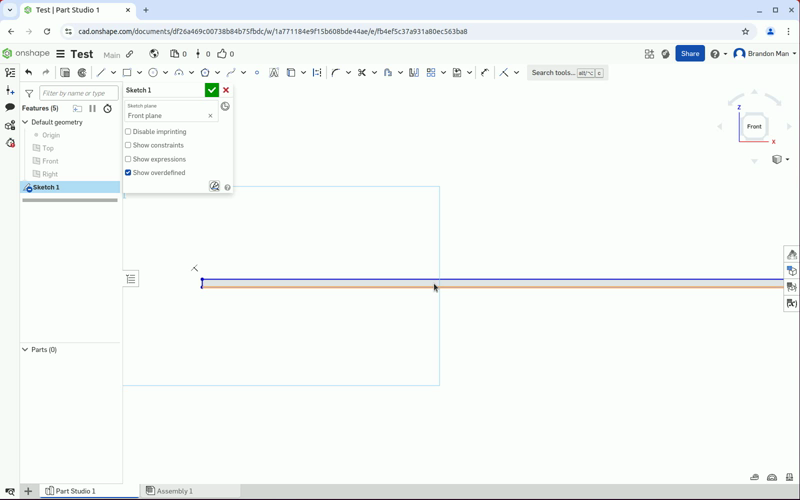
scroll(6)
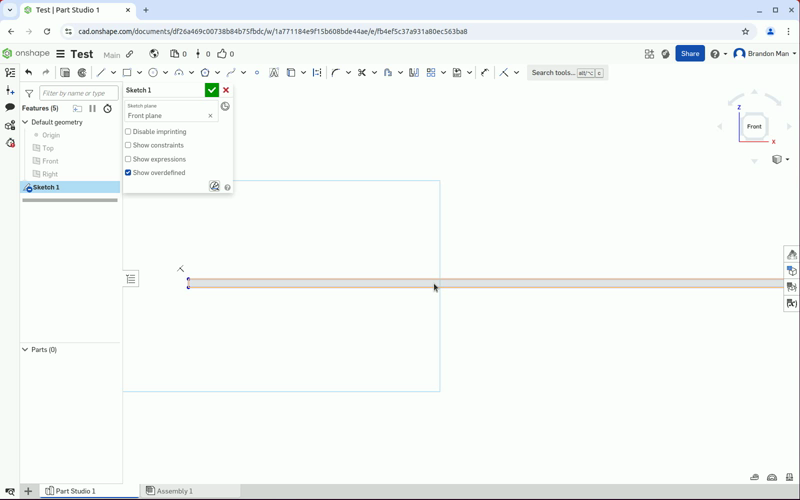
scroll(6)
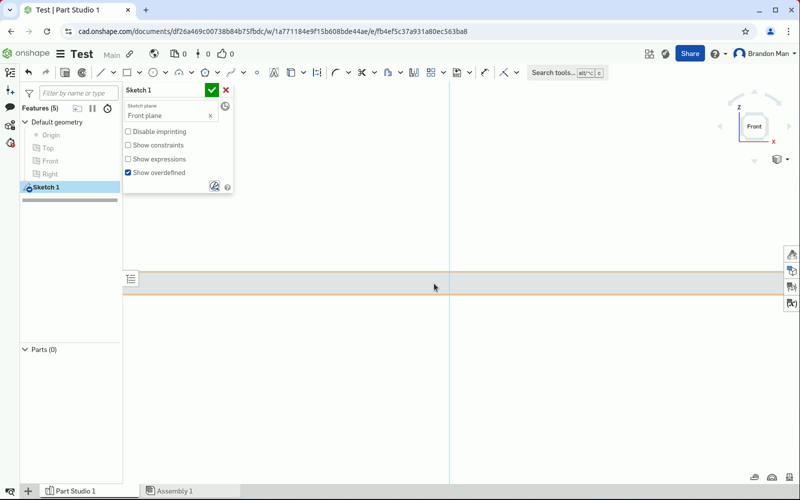
click(434, 283)
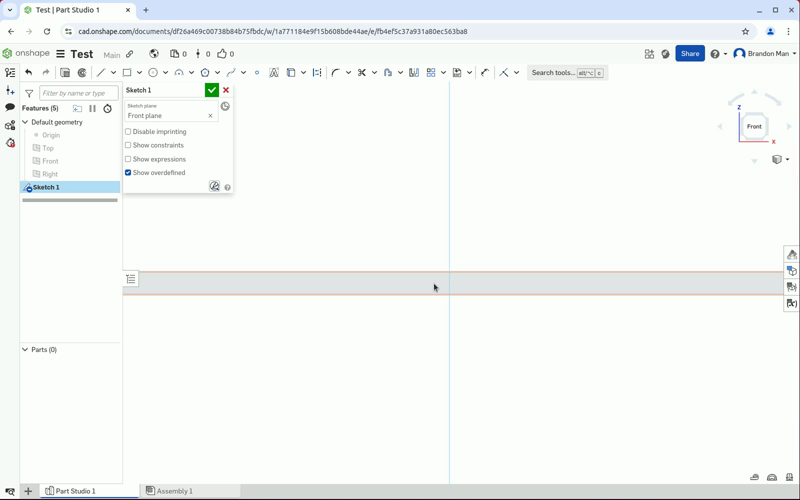
scroll(-6)
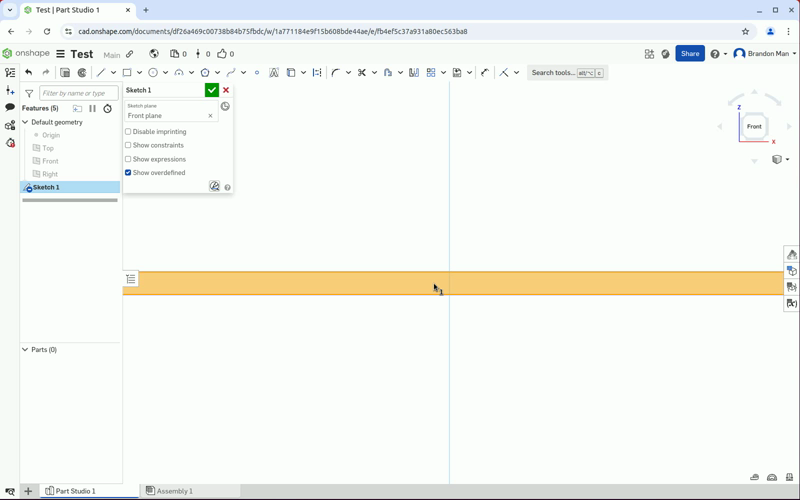
scroll(-6)
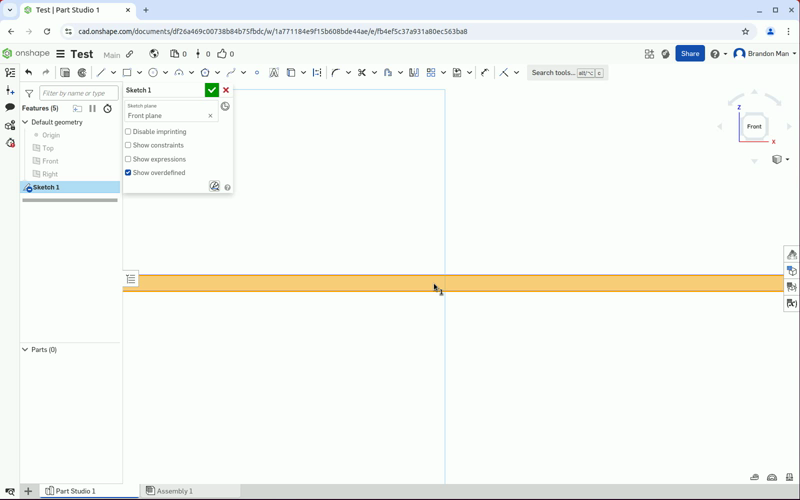
scroll(-6)
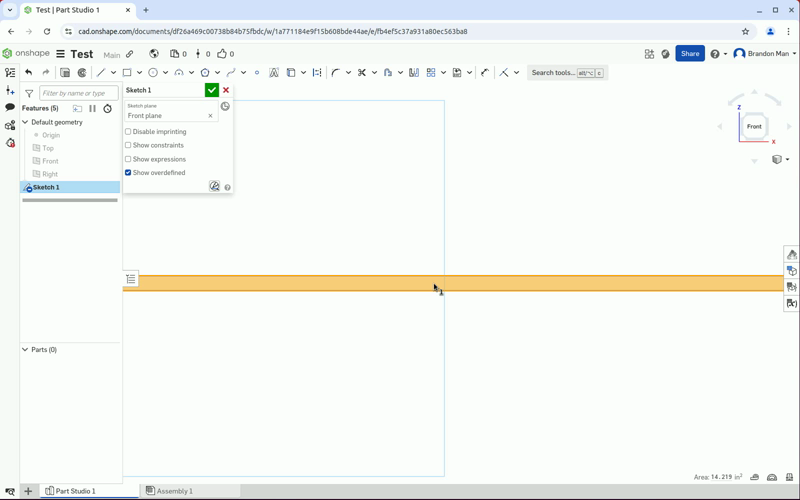
scroll(-6)
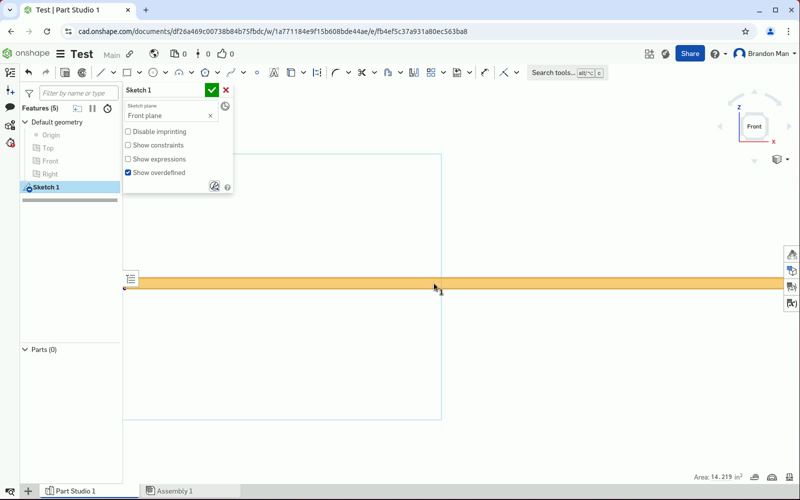
scroll(-6)
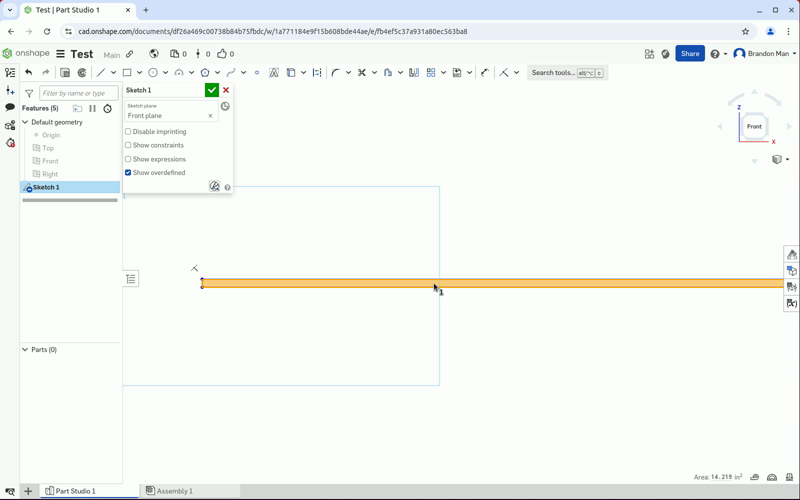
scroll(-6)
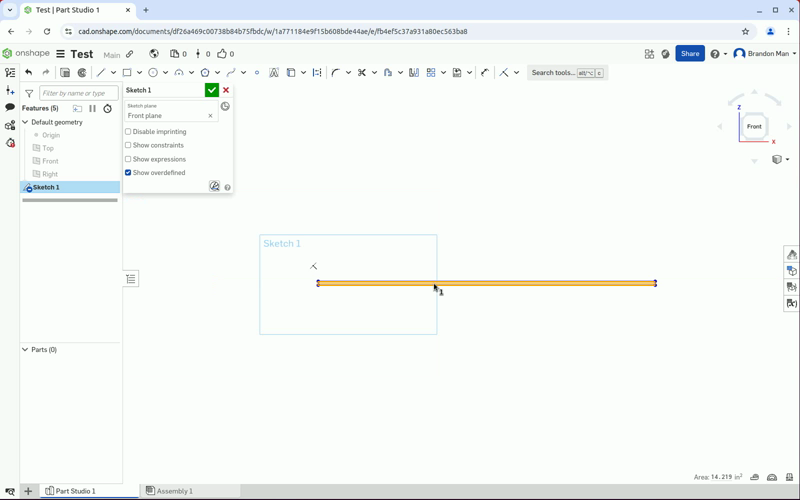
scroll(-6)
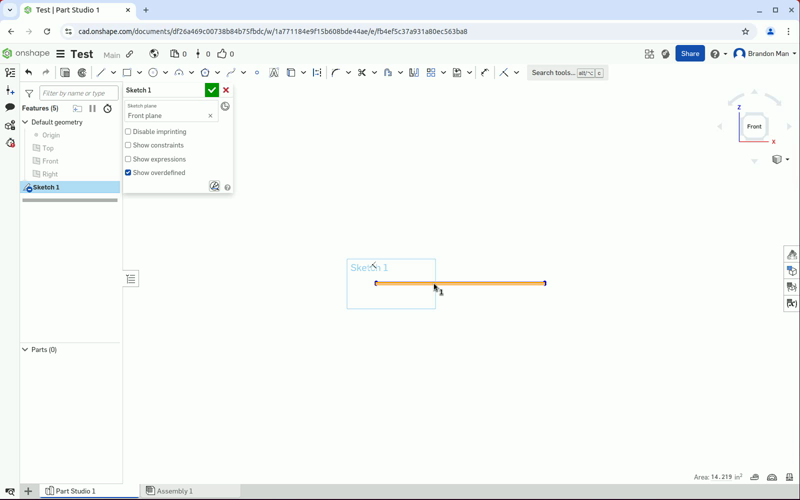
mouse_move(73, 352)
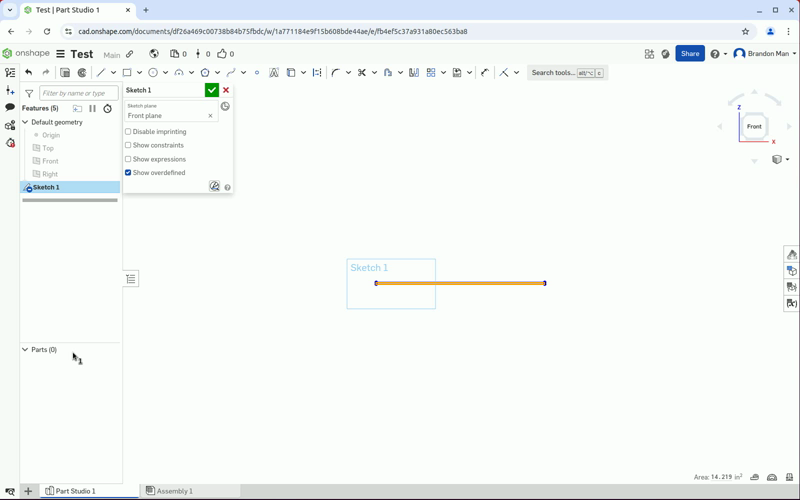
key(shift+y)
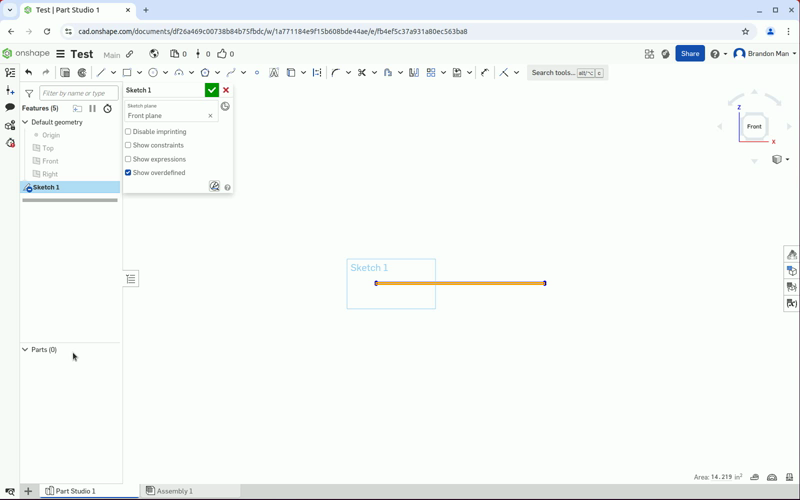
key(shift+e)
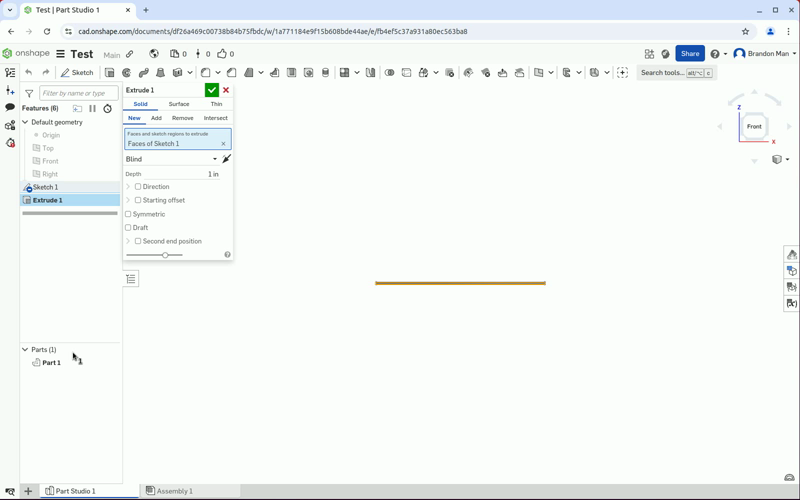
mouse_move(143, 106)
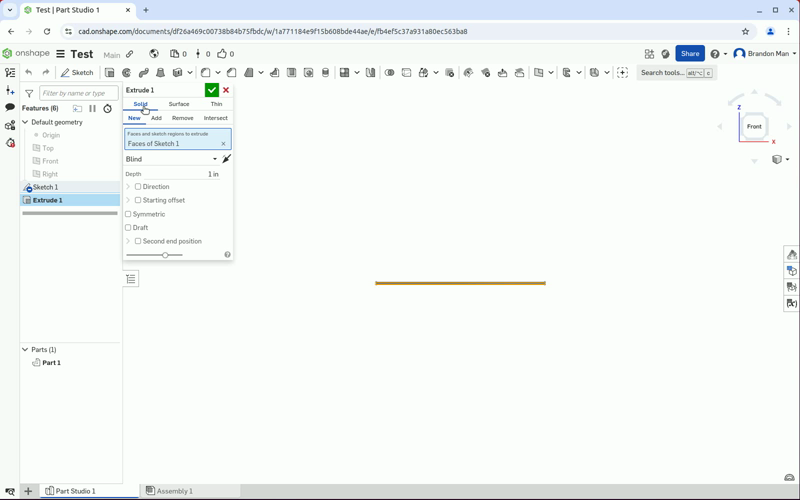
click(143, 106)
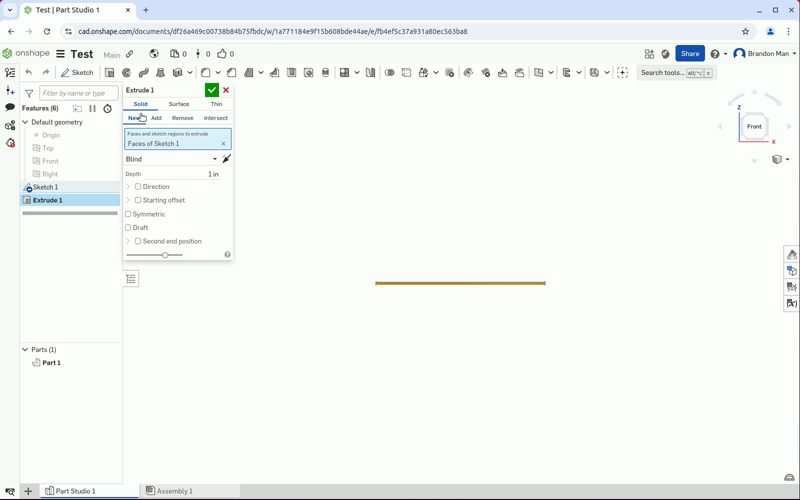
mouse_move(137, 120)
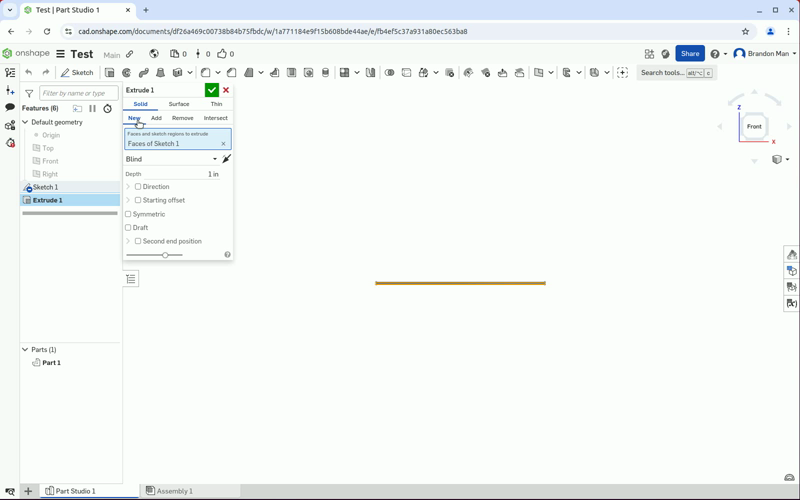
click(137, 120)
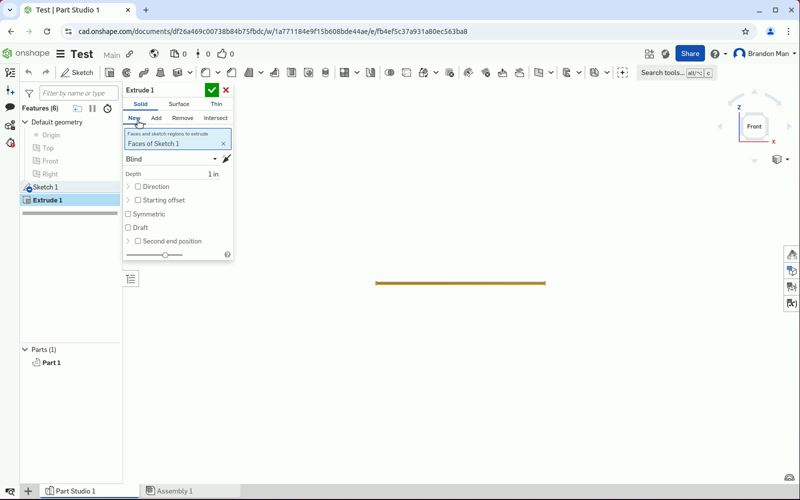
key(tab, 4)
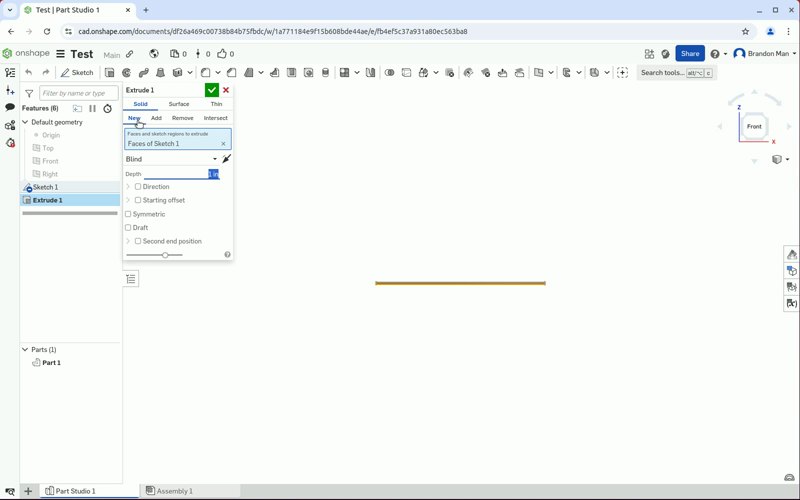
text(-0.482)
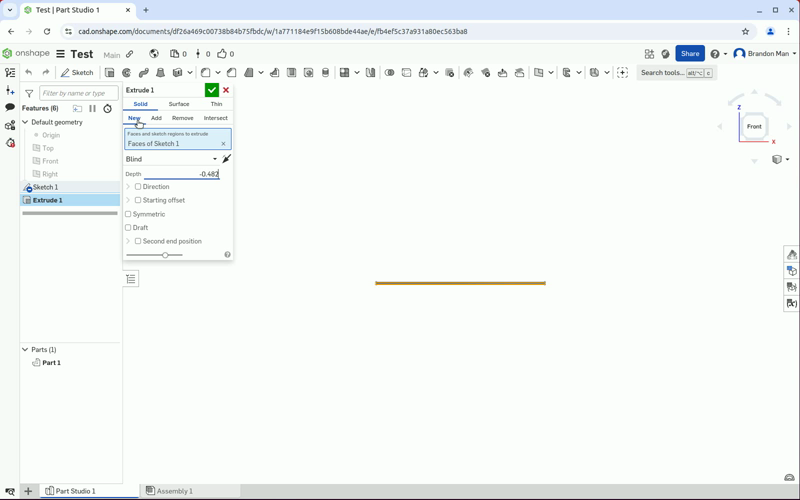
key(tab, 3)
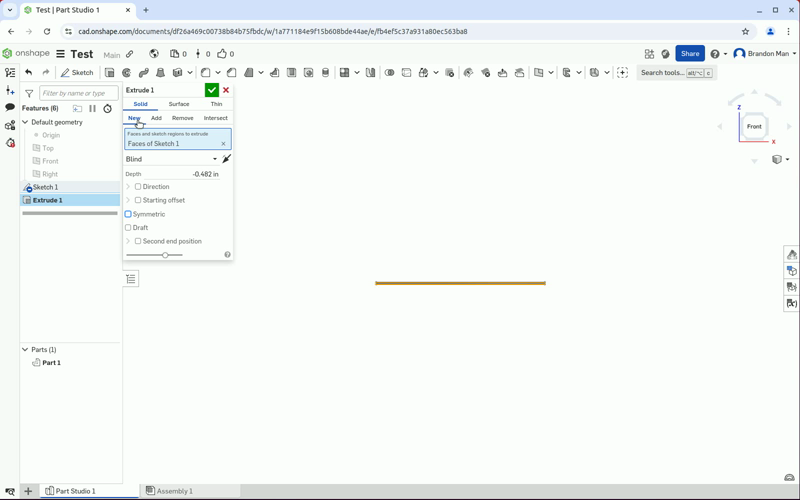
key(space)
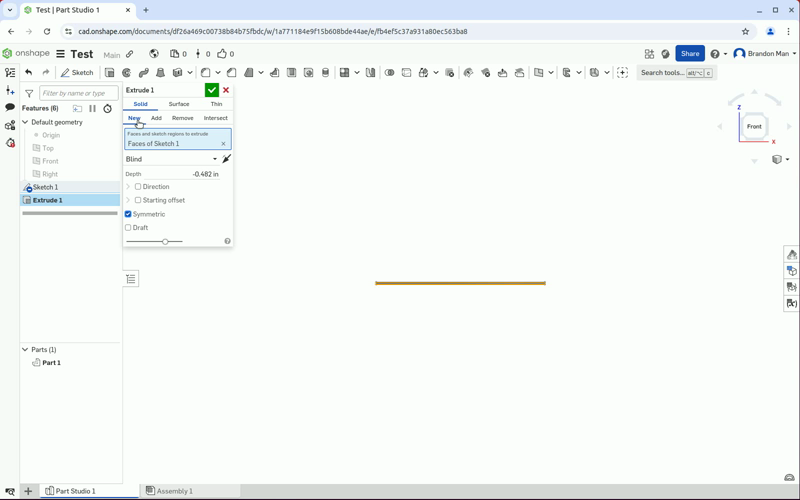
key(enter)
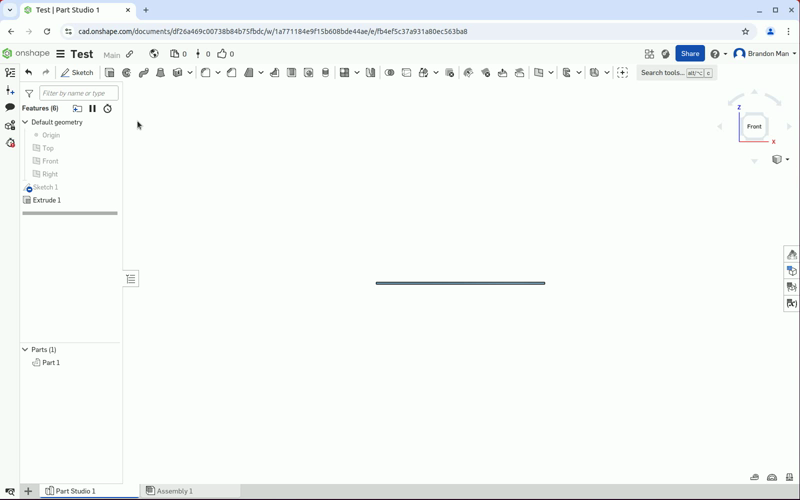
key(shift+h)
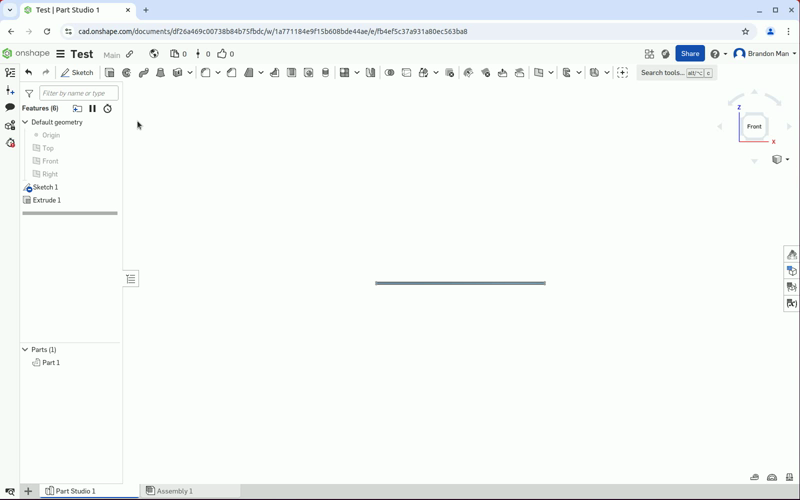
key(shift+h)
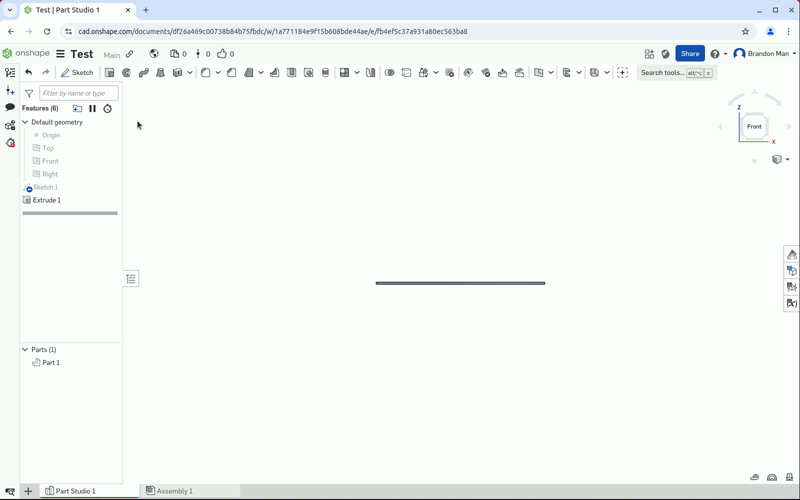
mouse_move(73, 189)
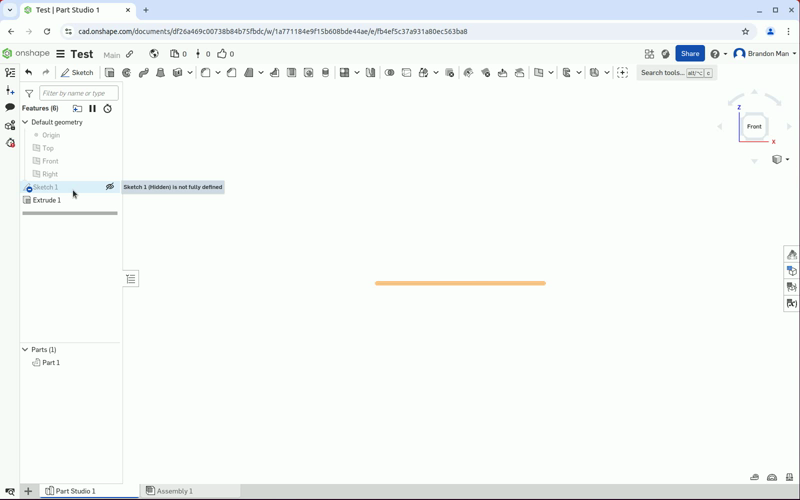
click(73, 189)
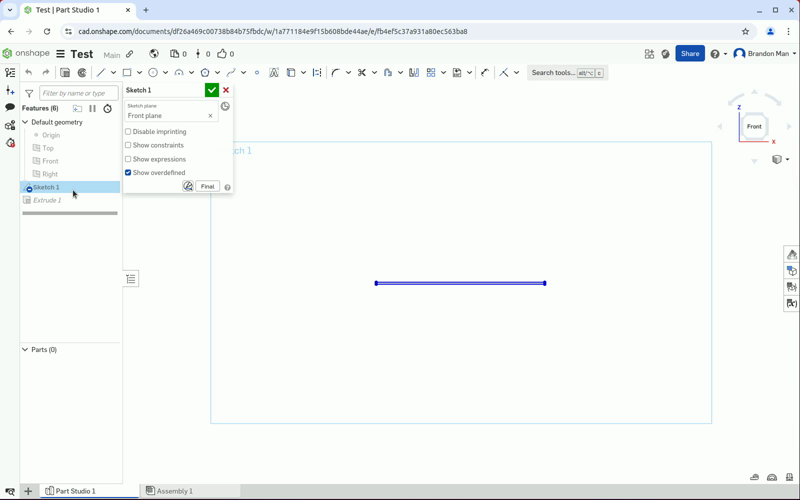
mouse_move(229, 92)
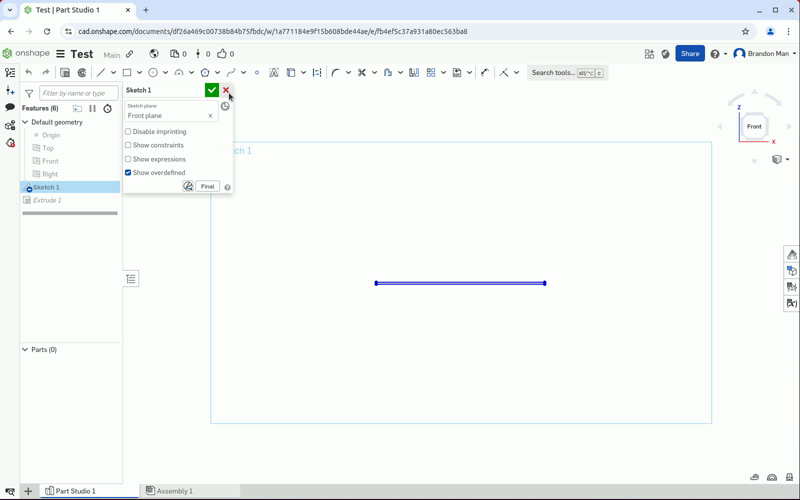
click(229, 92)
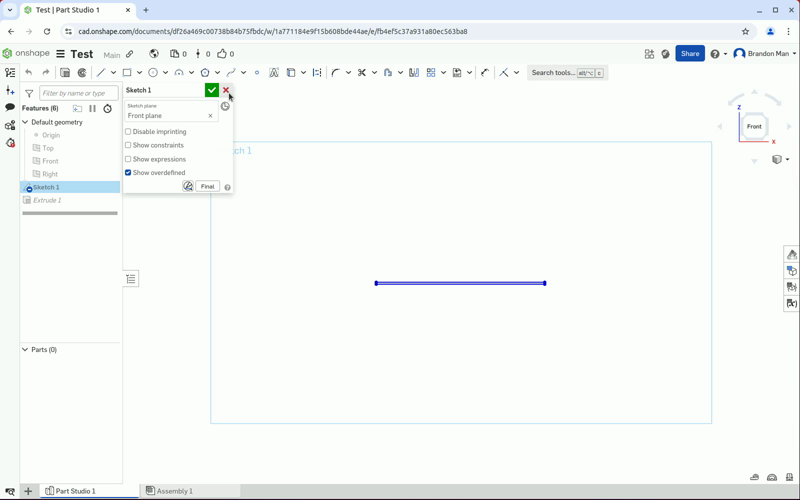
key(shift+s)
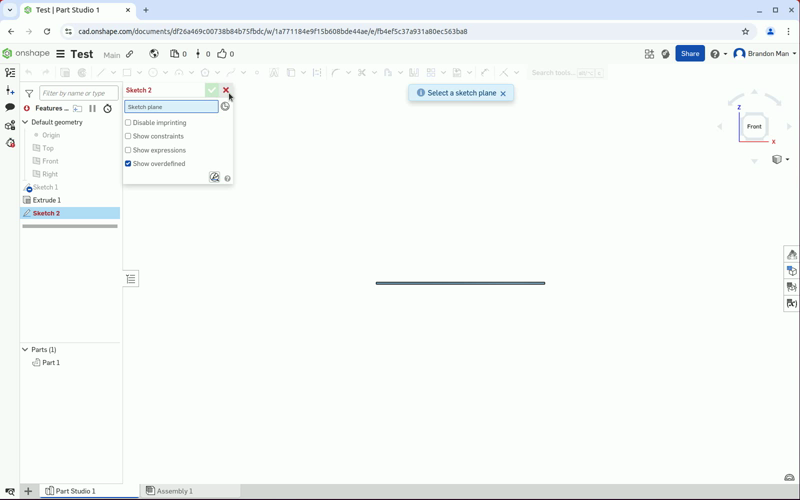
mouse_move(73, 163)
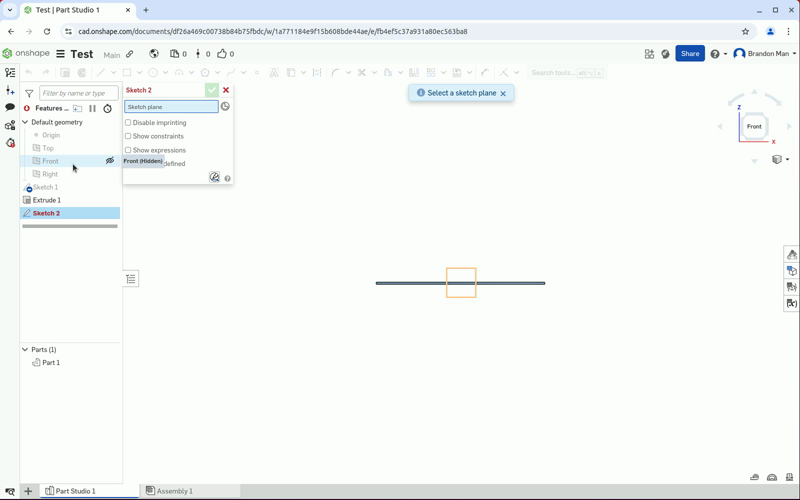
click(73, 163)
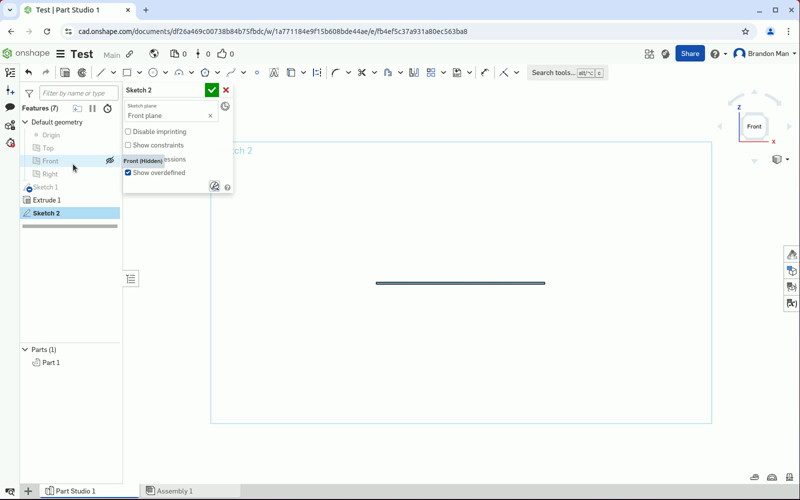
mouse_move(73, 352)
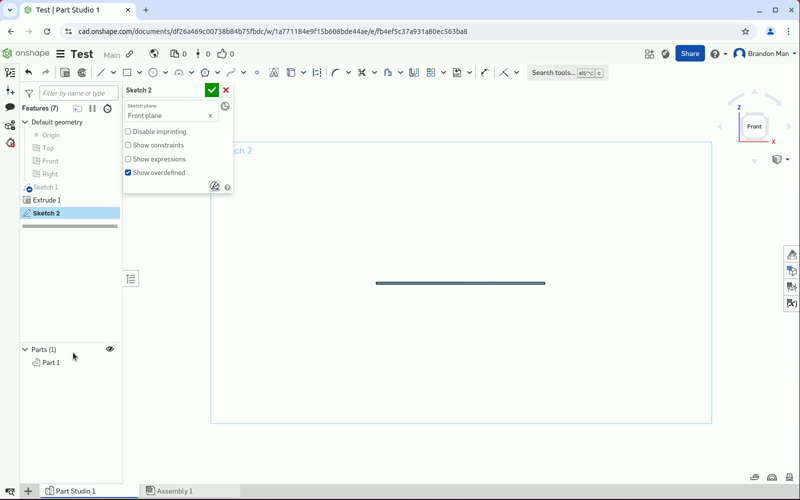
key(y)
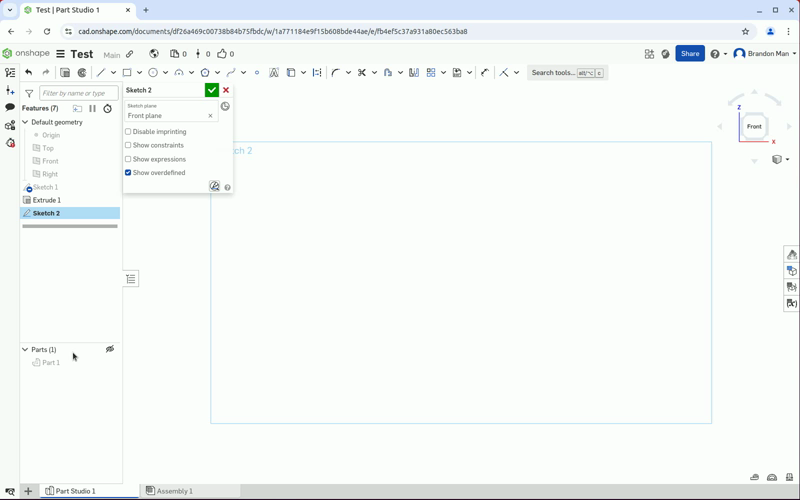
key(l)
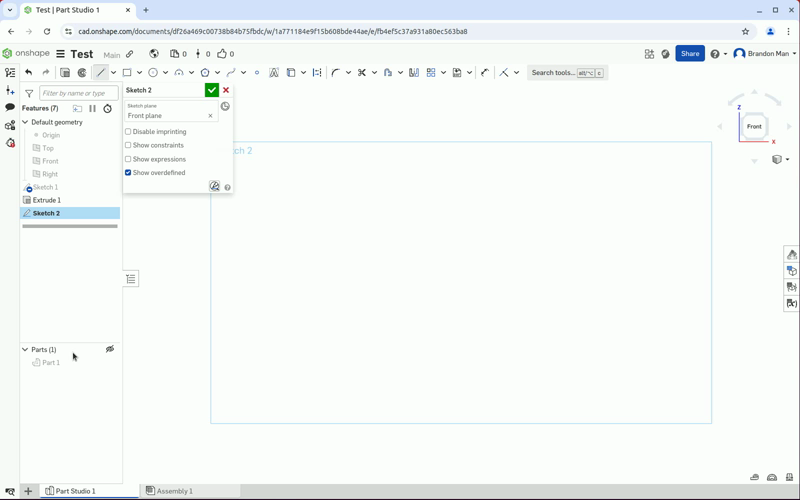
key_down(shift)
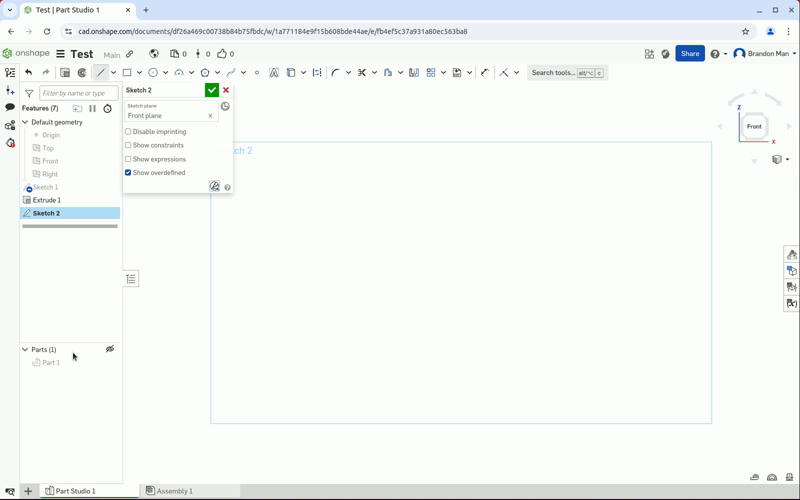
mouse_move(380, 281)
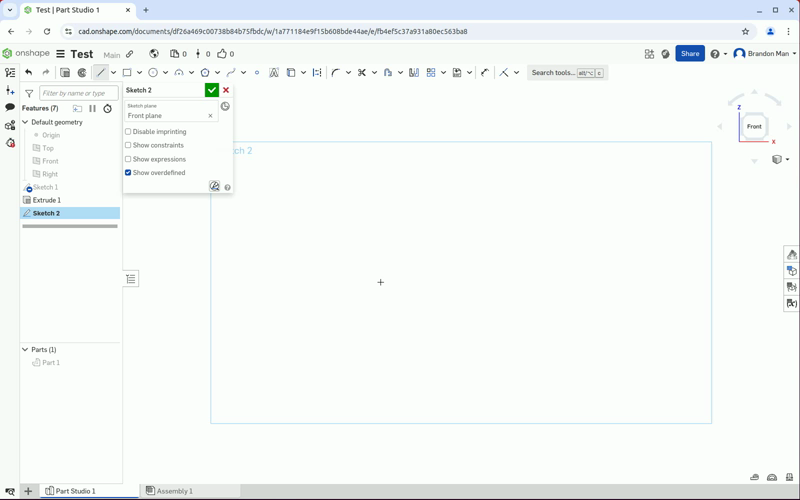
click(380, 281)
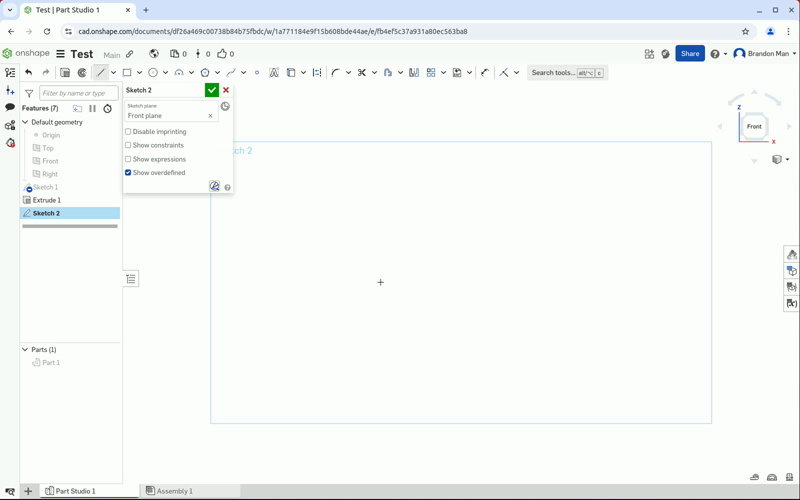
key_up(shift)
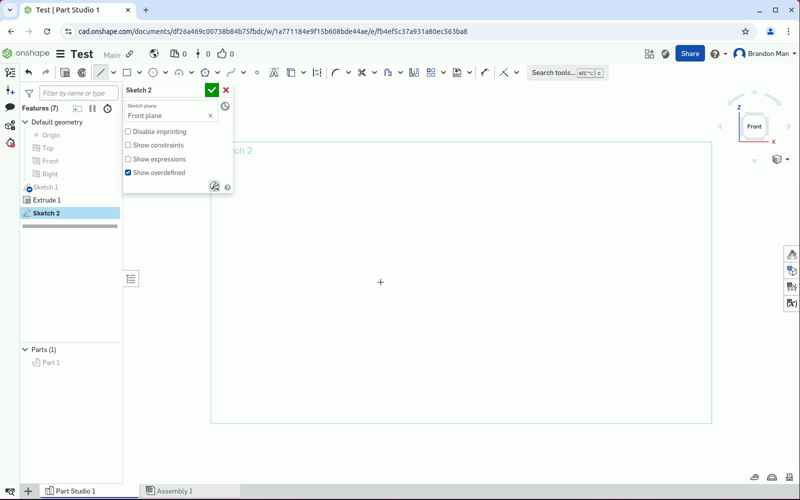
key_down(shift)
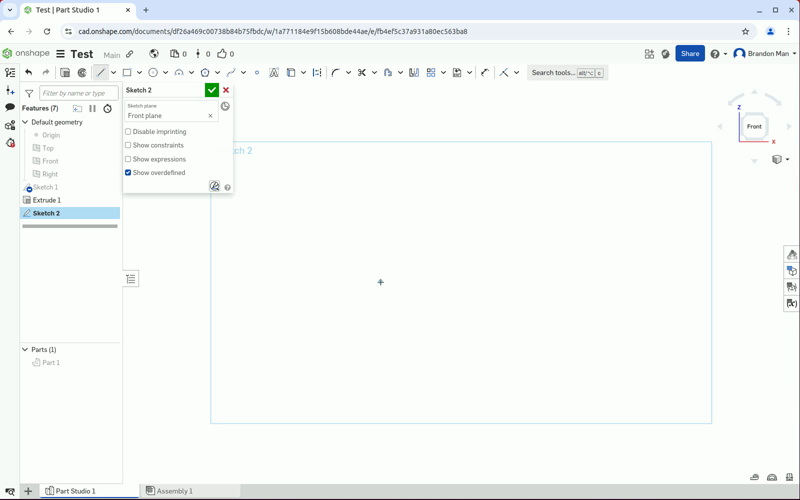
mouse_move(410, 281)
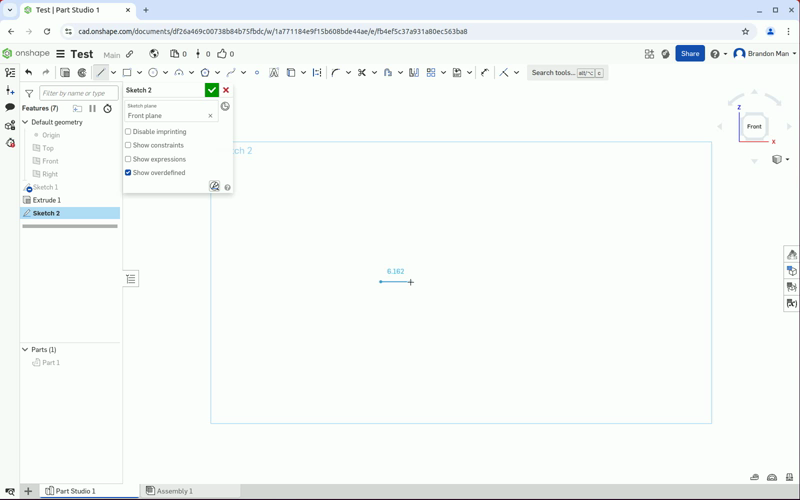
mouse_move(398, 281)
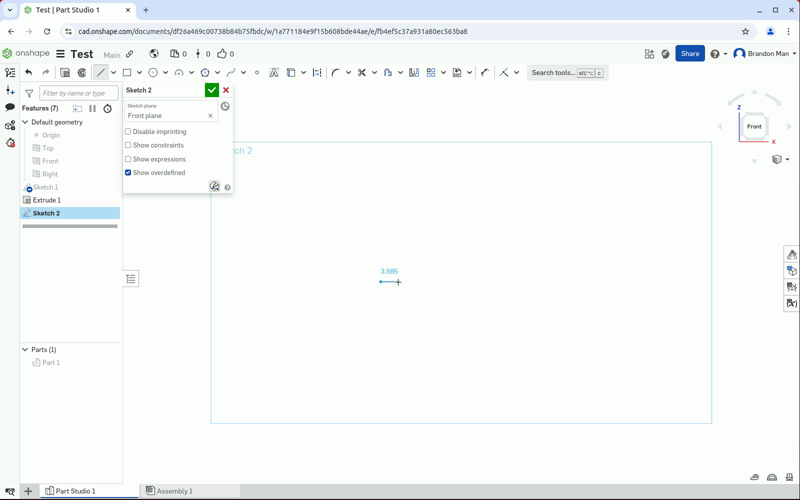
click(398, 281)
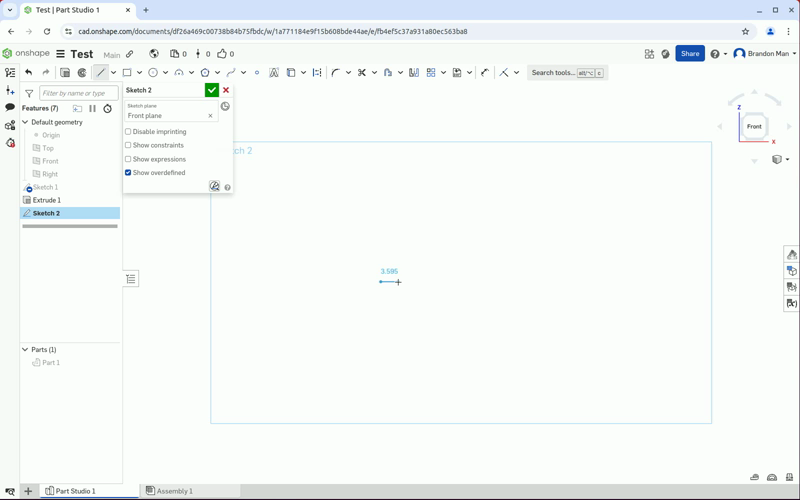
key_up(shift)
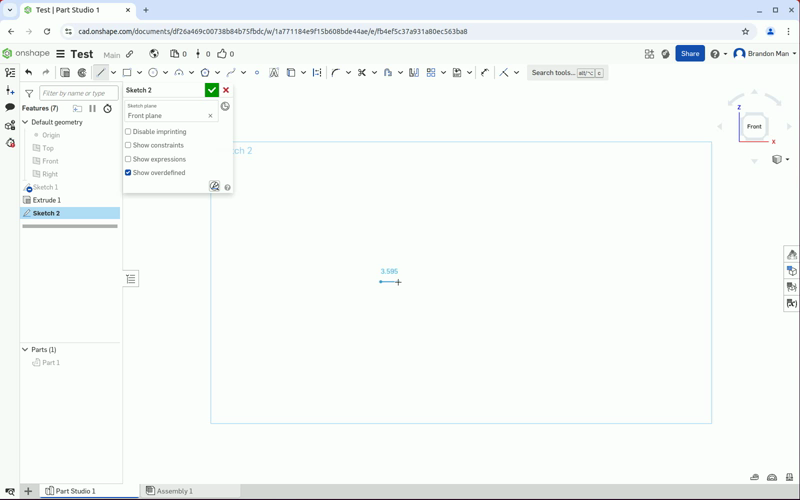
key_down(shift)
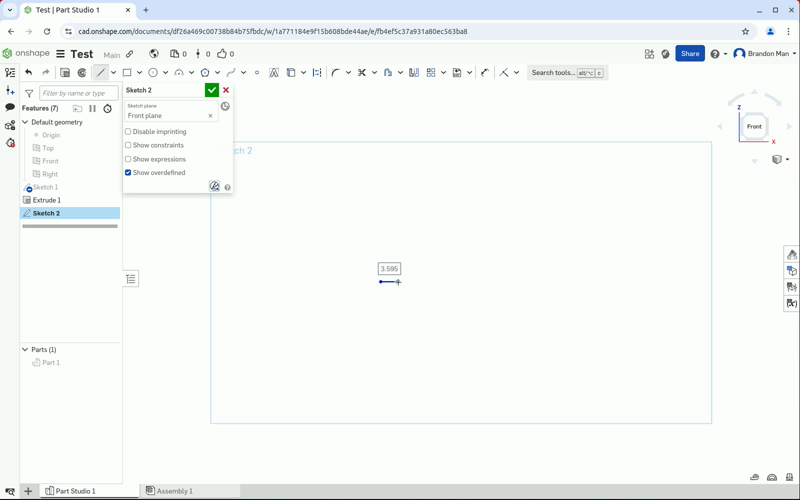
mouse_move(428, 281)
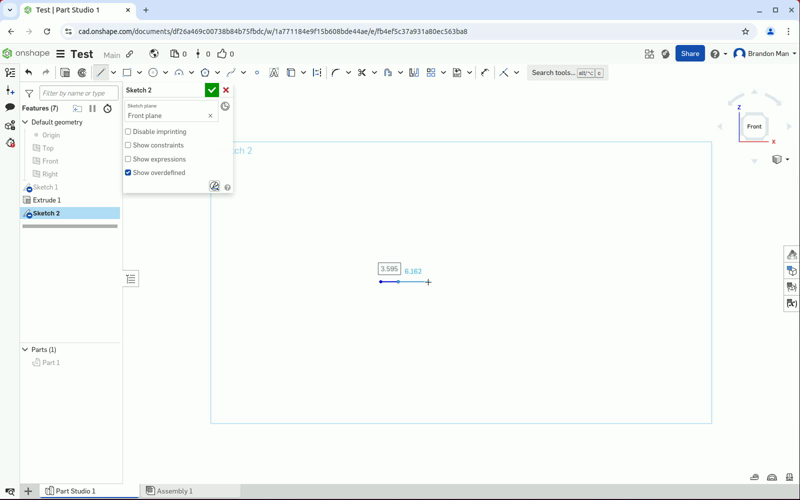
mouse_move(398, 274)
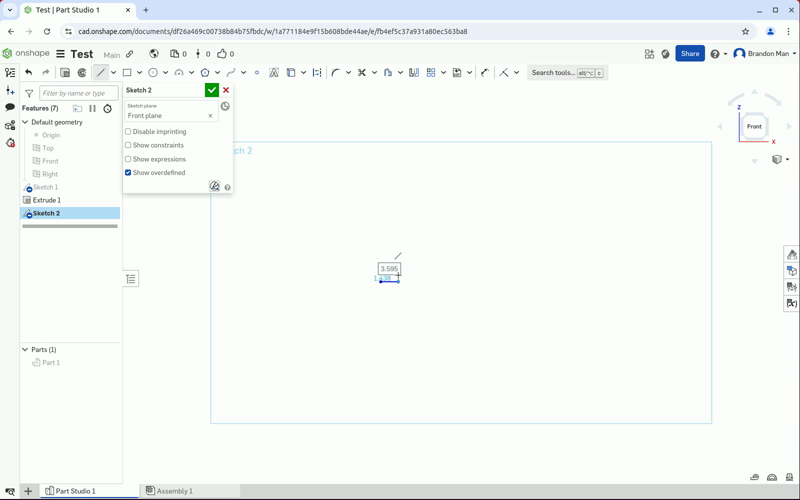
scroll(6)
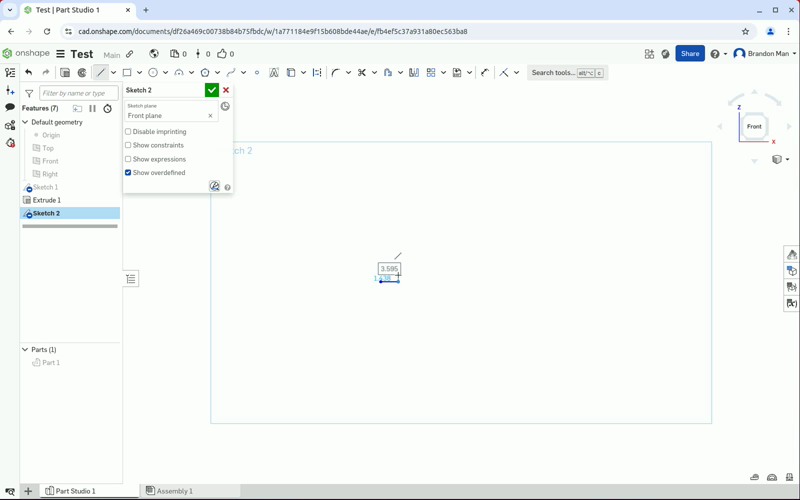
scroll(6)
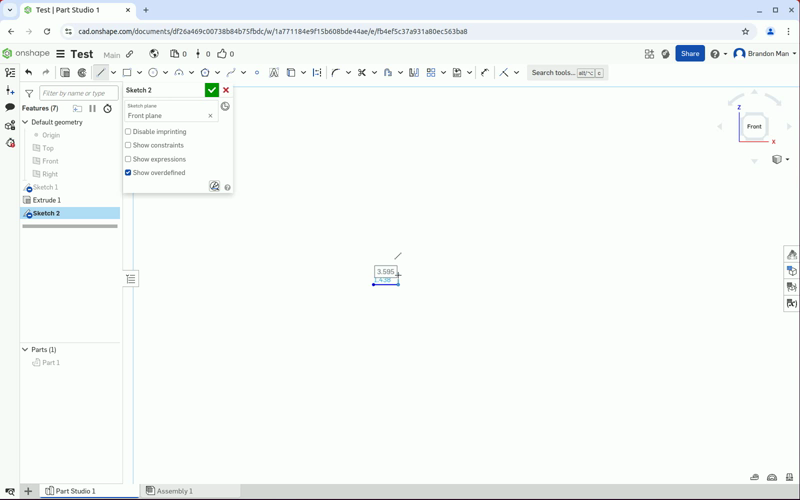
scroll(6)
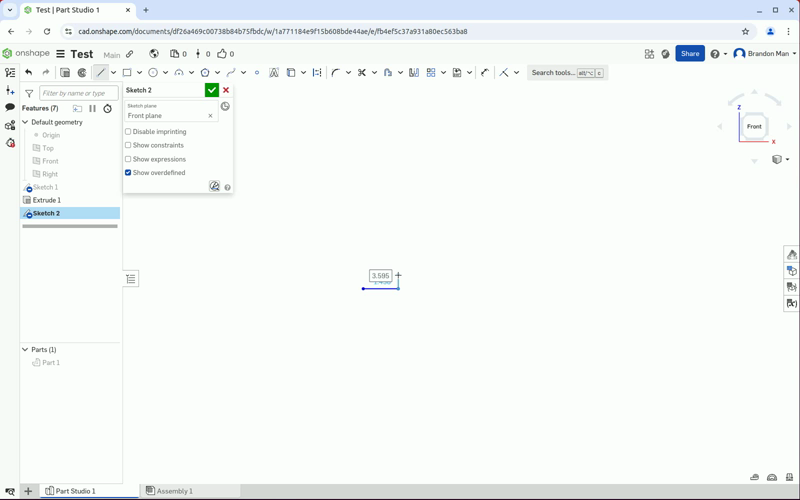
scroll(6)
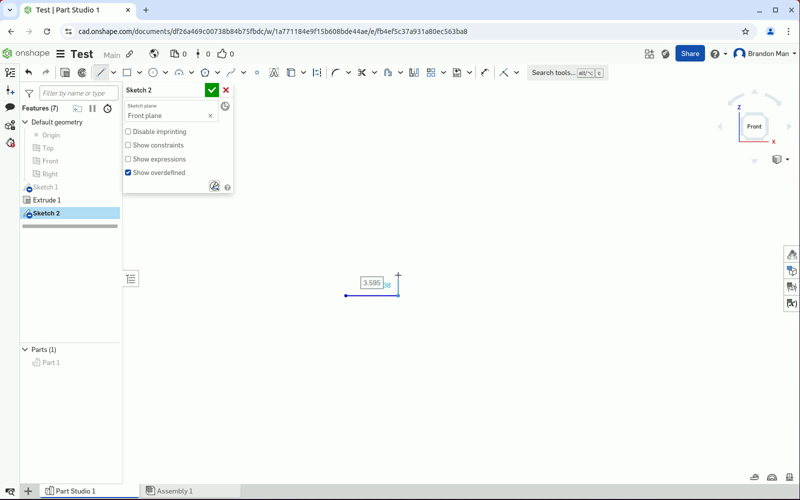
scroll(6)
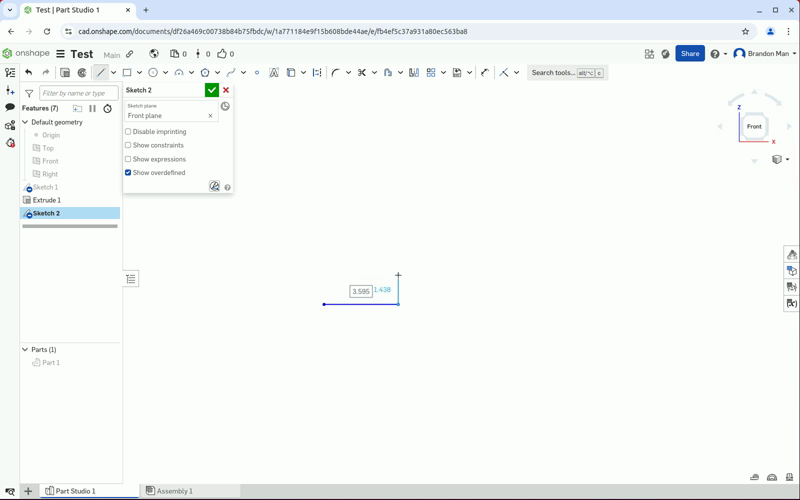
scroll(6)
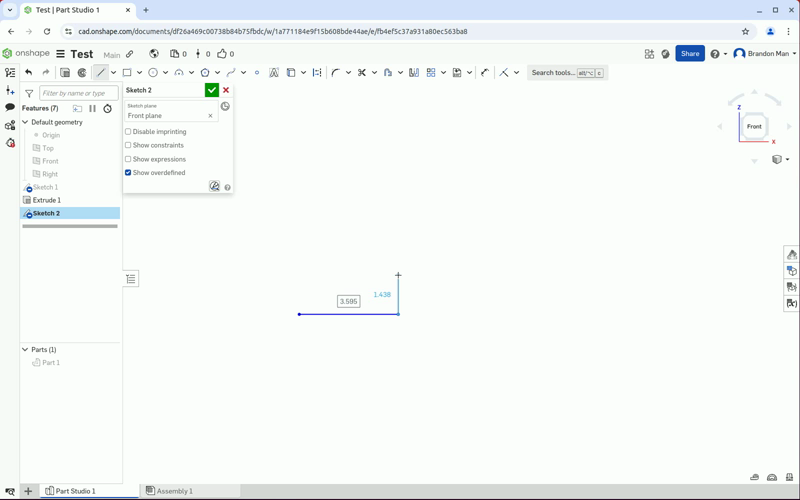
scroll(6)
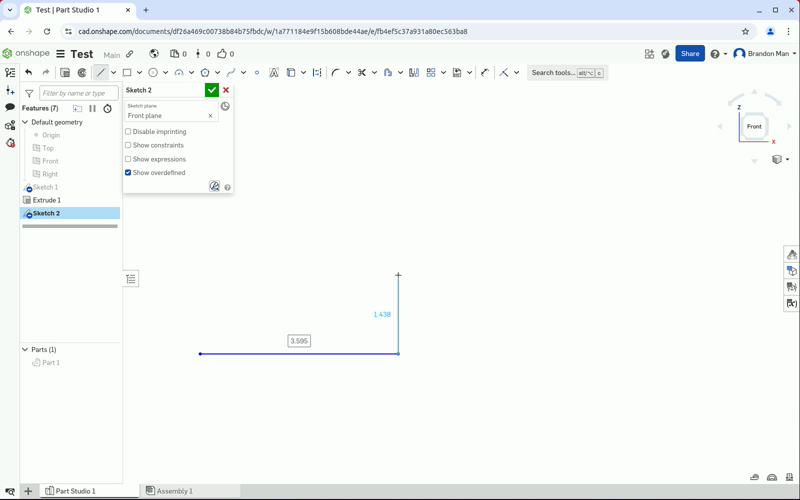
click(398, 274)
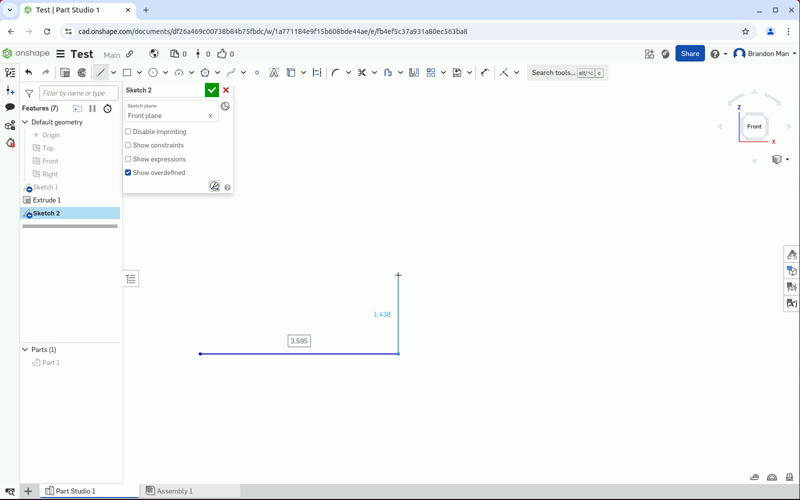
scroll(-6)
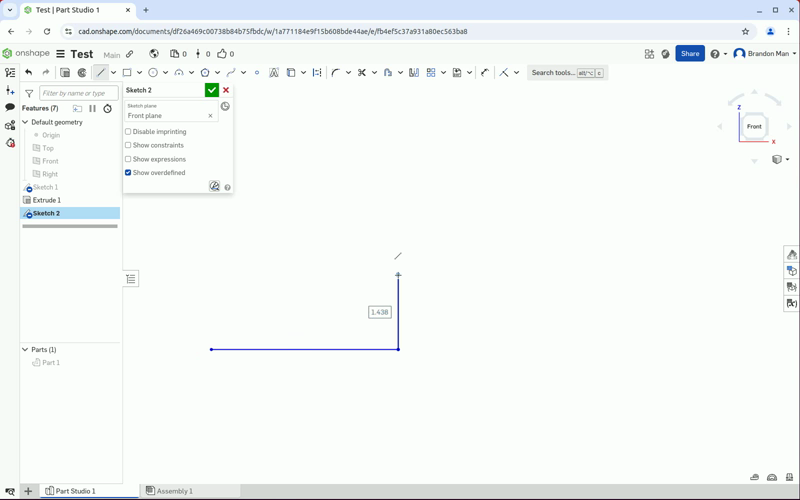
scroll(-6)
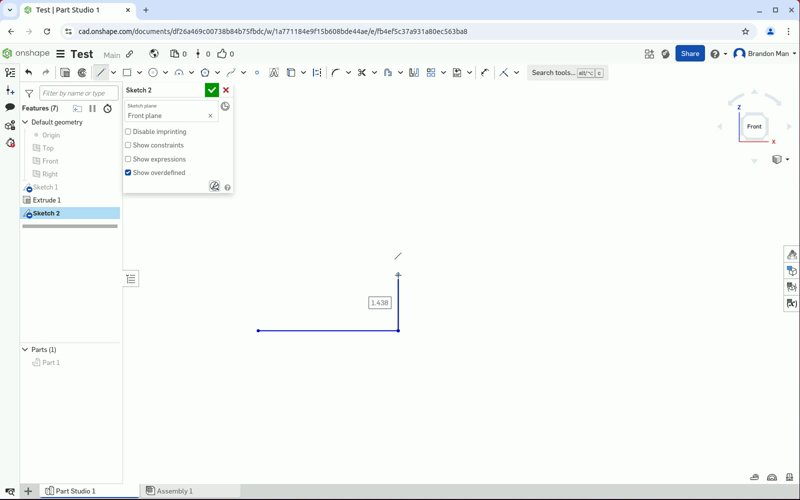
scroll(-6)
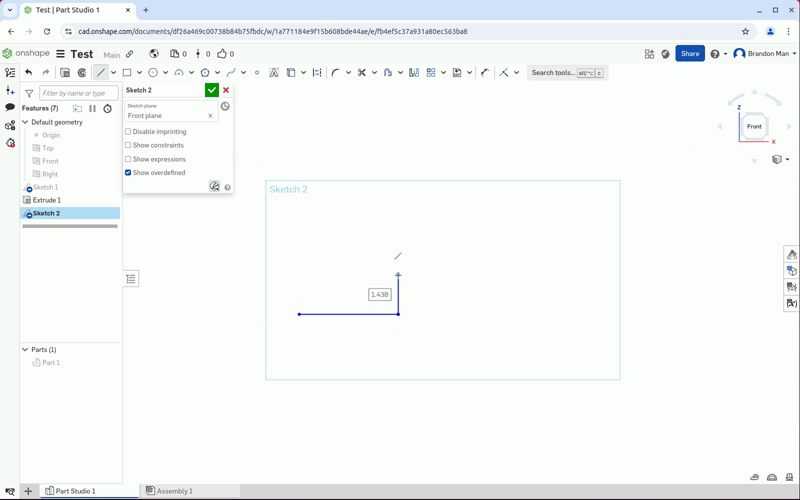
scroll(-6)
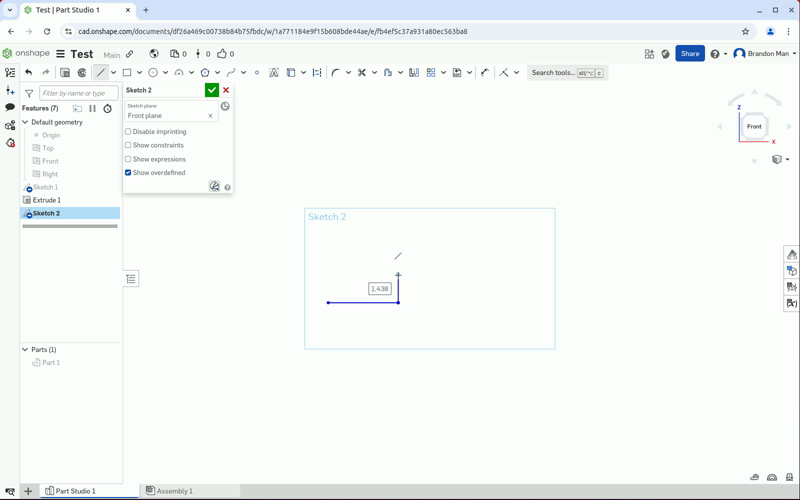
scroll(-6)
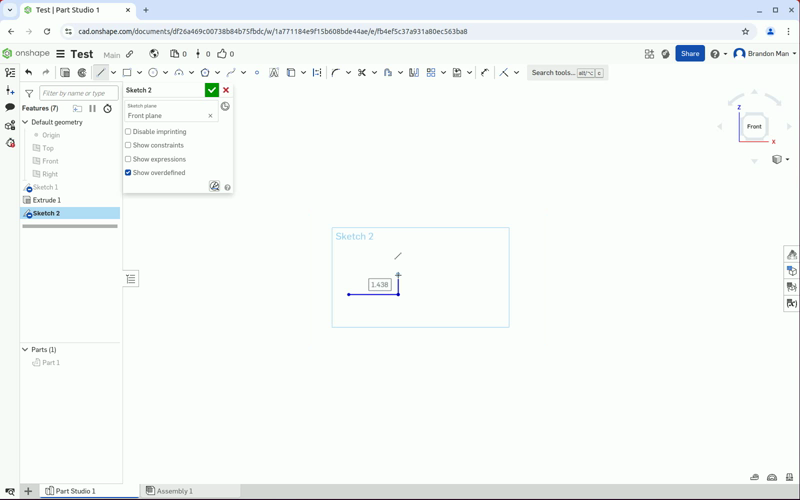
scroll(-6)
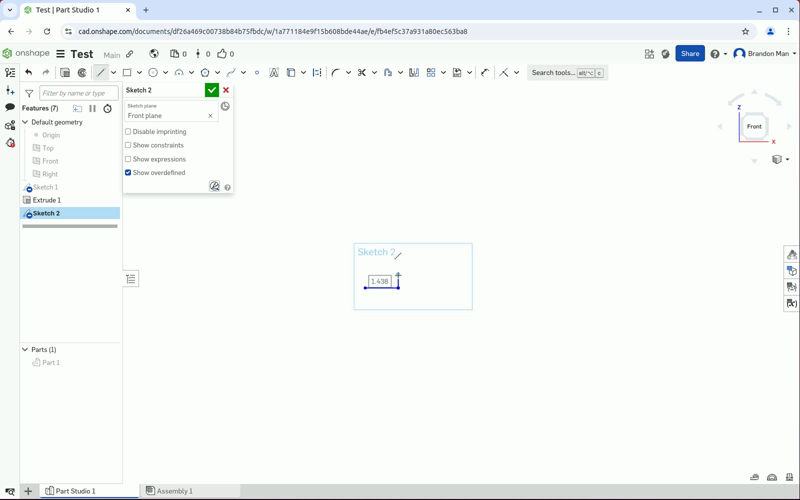
scroll(-6)
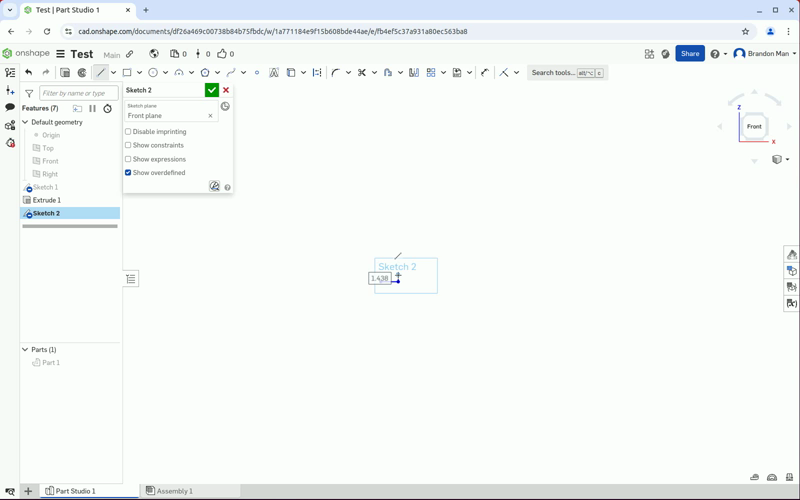
key_up(shift)
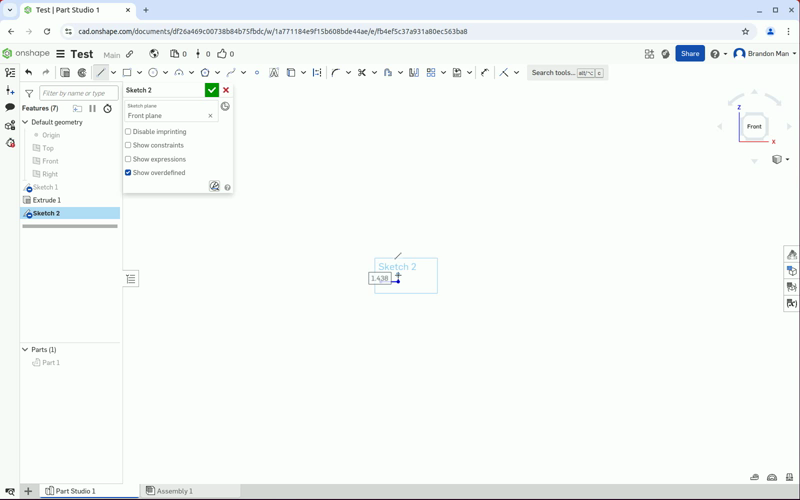
key_down(shift)
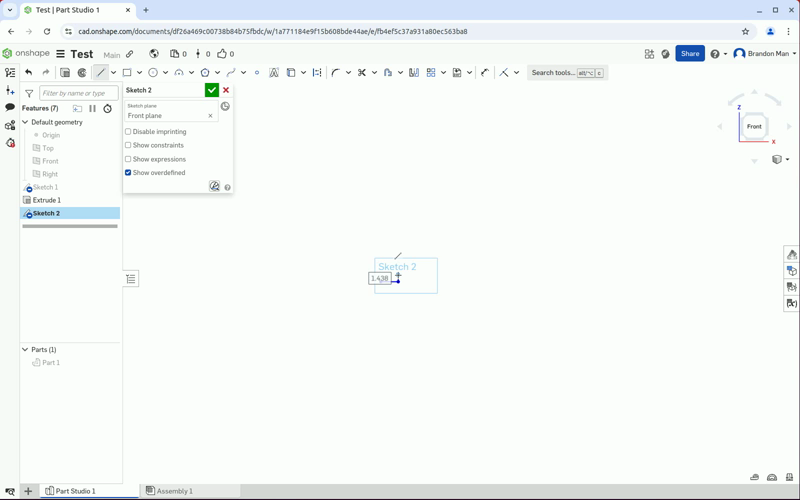
mouse_move(428, 274)
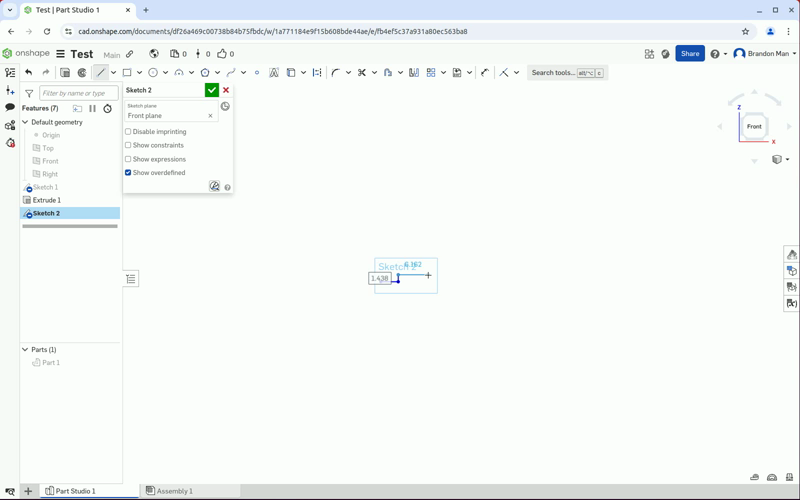
mouse_move(380, 274)
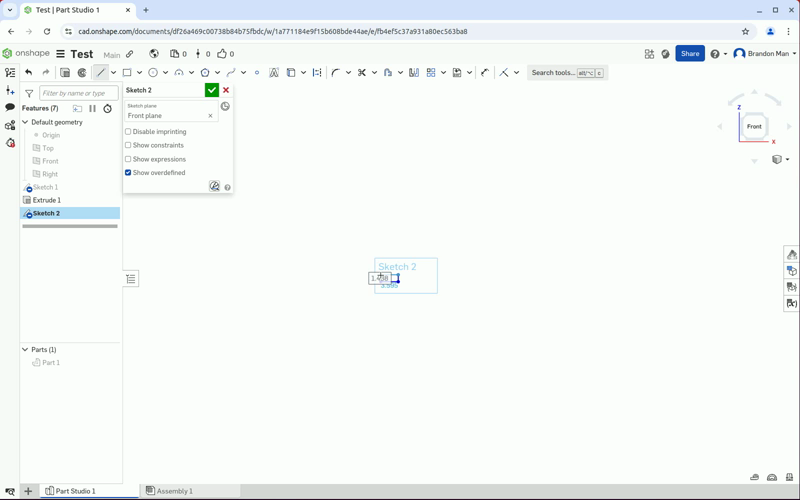
click(380, 274)
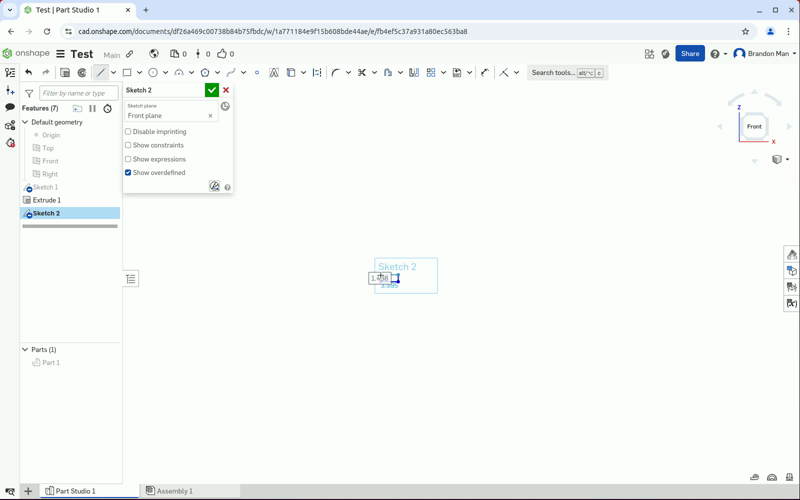
key_up(shift)
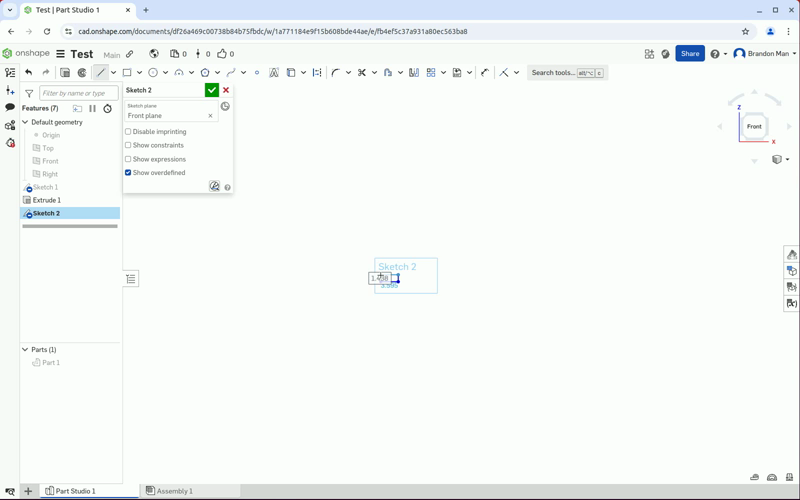
mouse_move(410, 274)
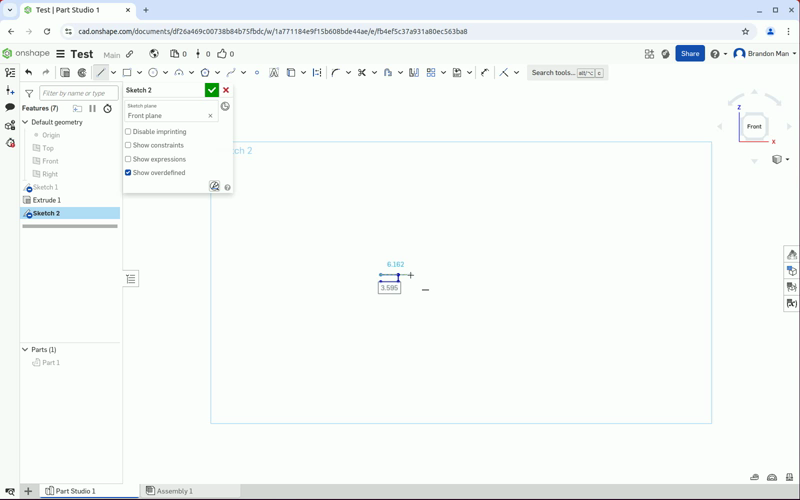
key_down(shift)
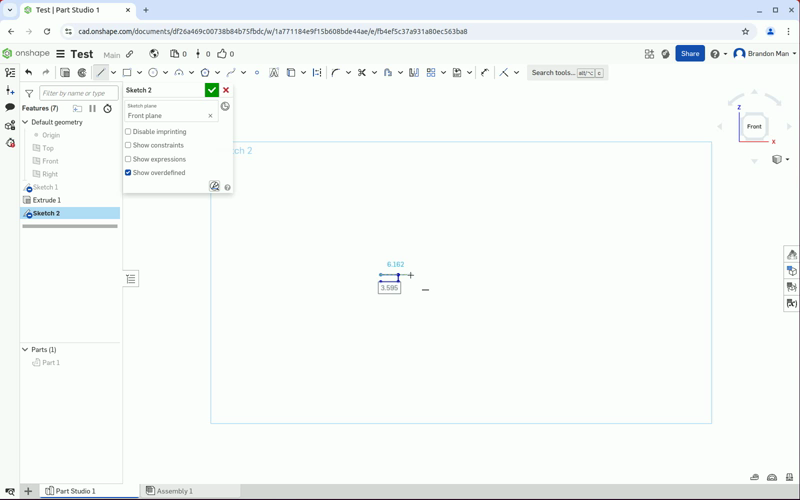
mouse_move(380, 281)
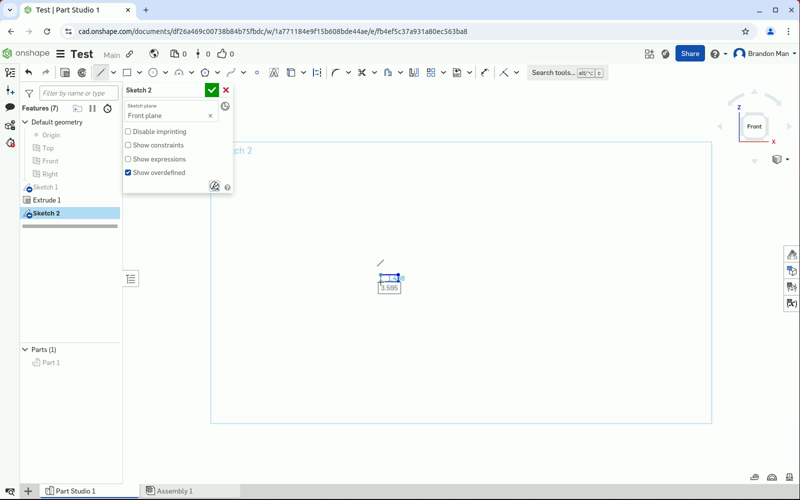
scroll(6)
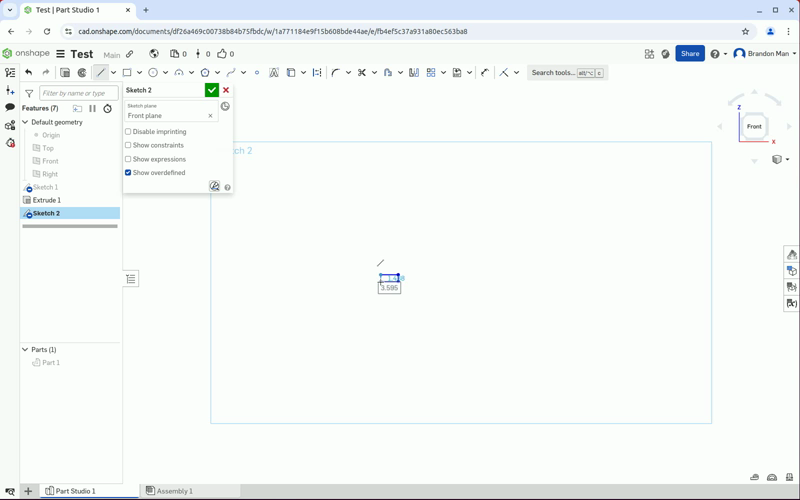
scroll(6)
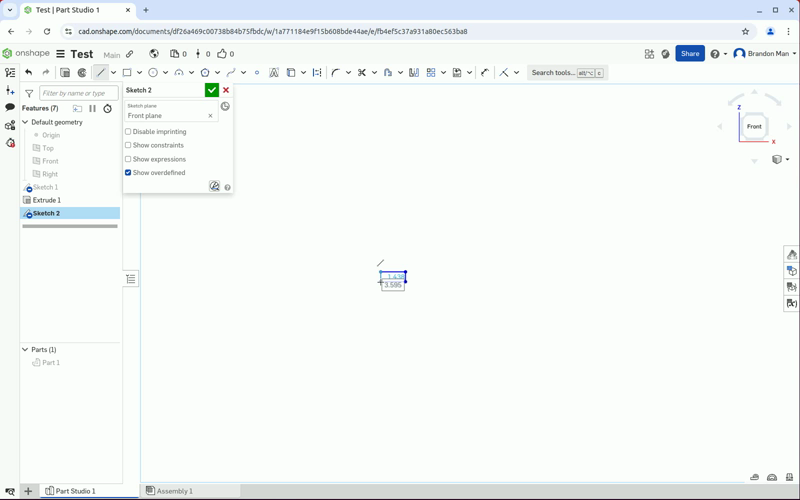
scroll(6)
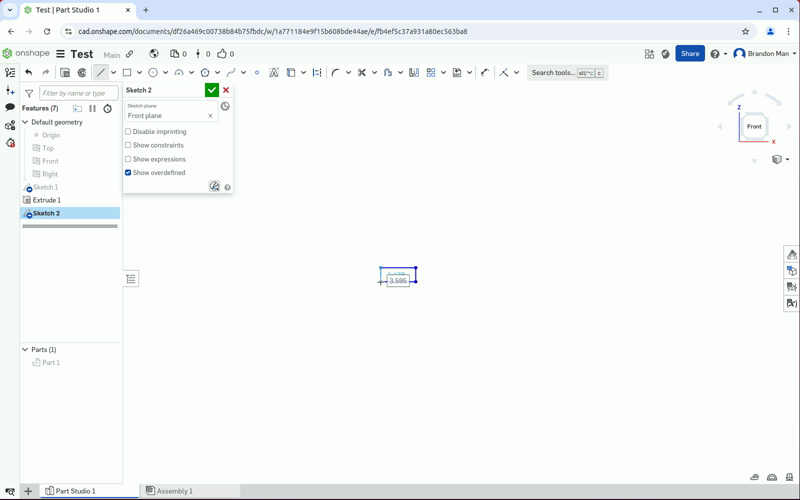
scroll(6)
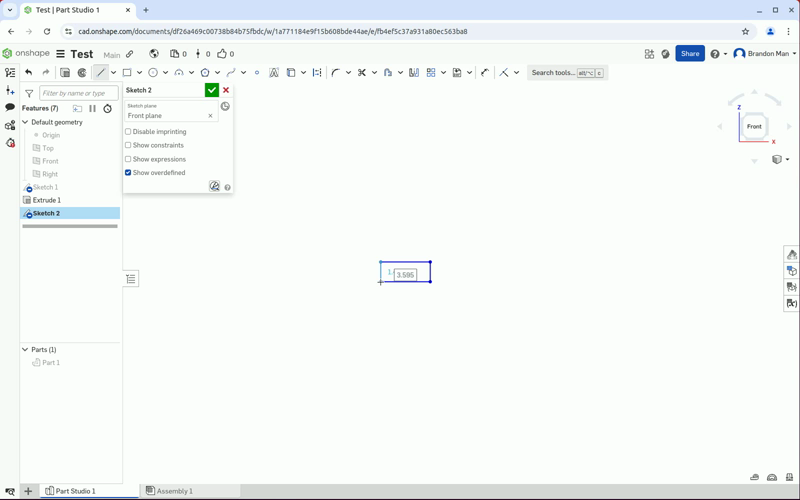
scroll(6)
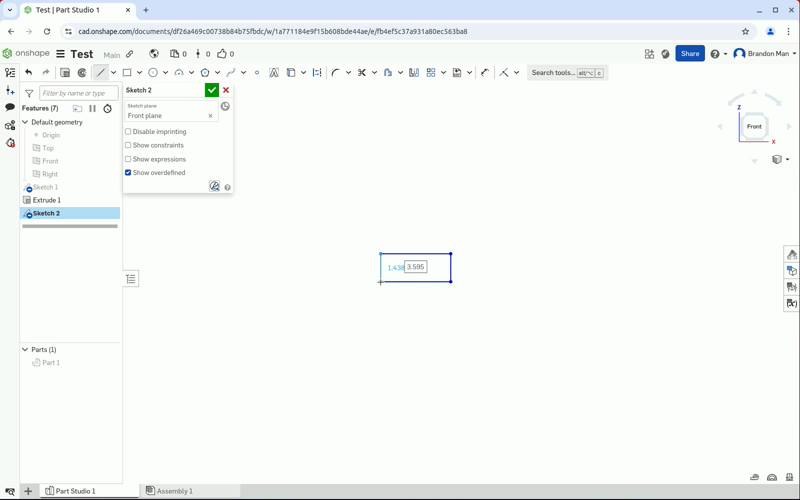
scroll(6)
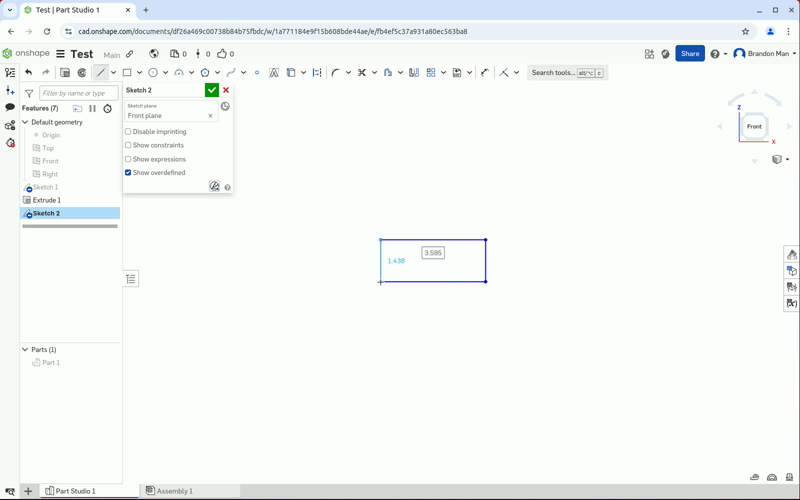
scroll(6)
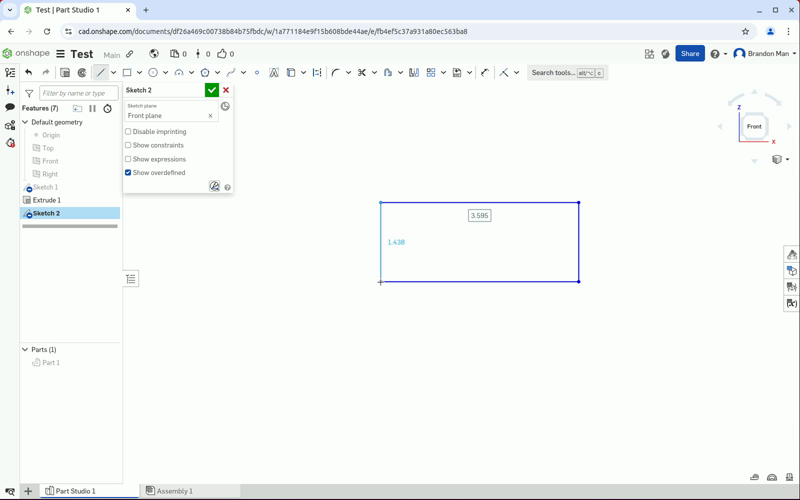
key_up(shift)
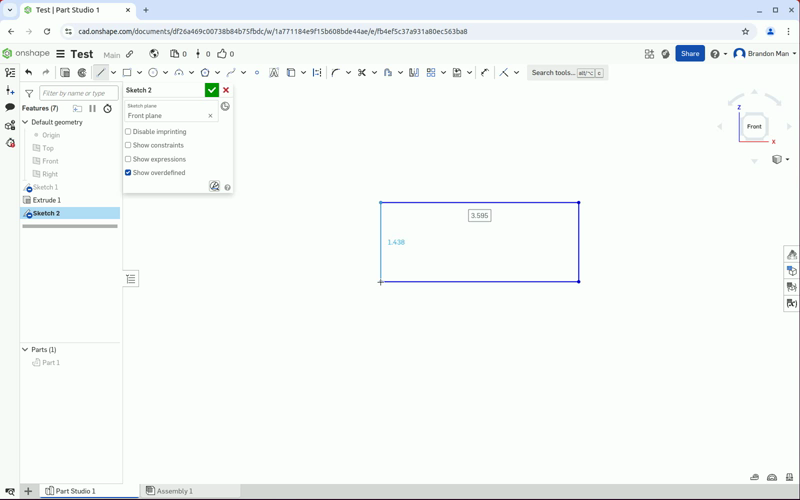
click(380, 281)
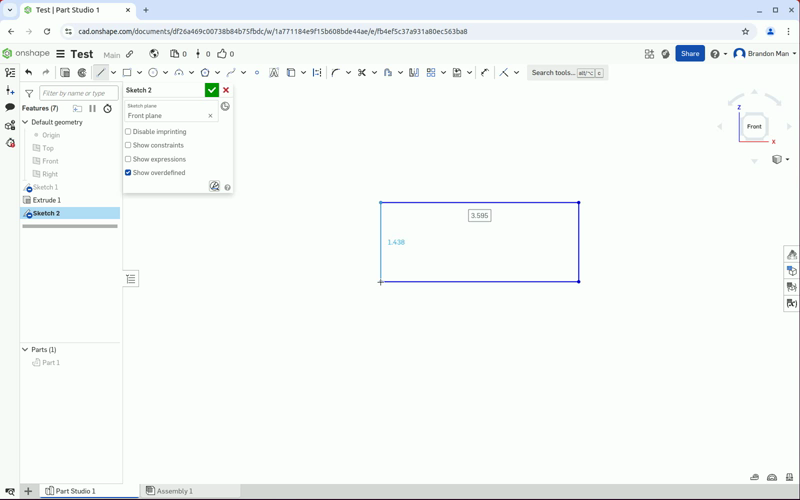
scroll(-6)
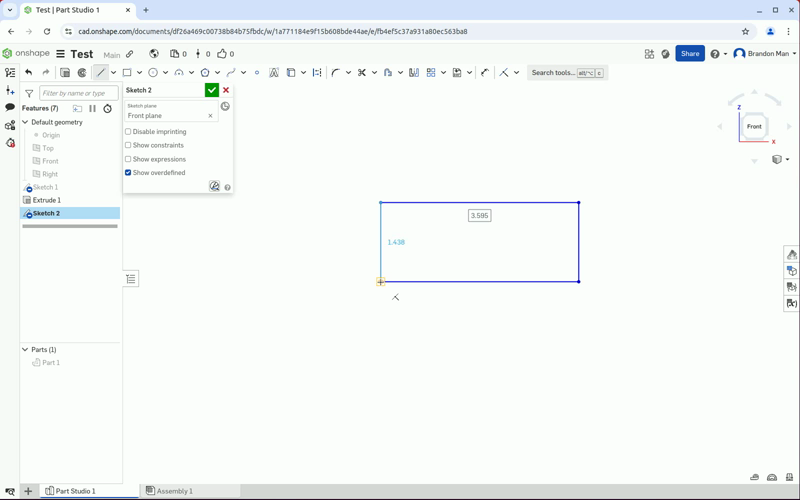
scroll(-6)
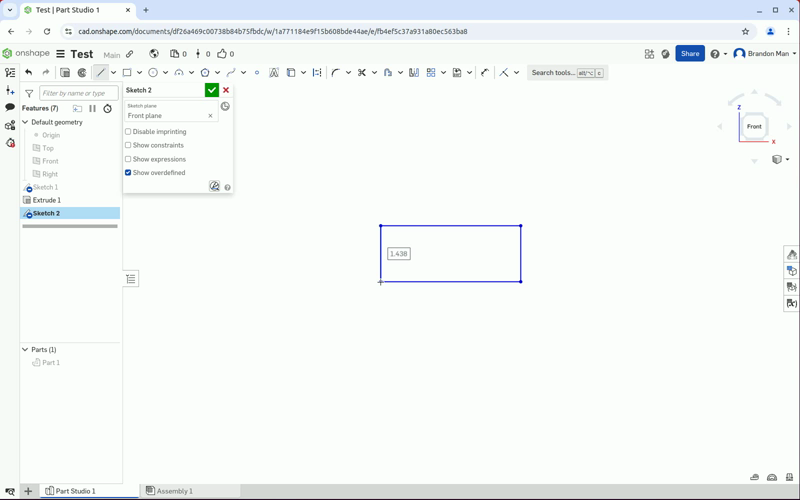
scroll(-6)
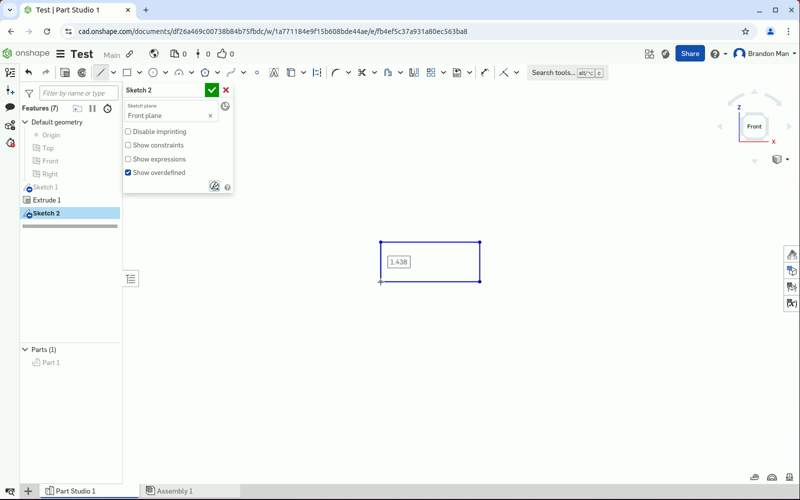
scroll(-6)
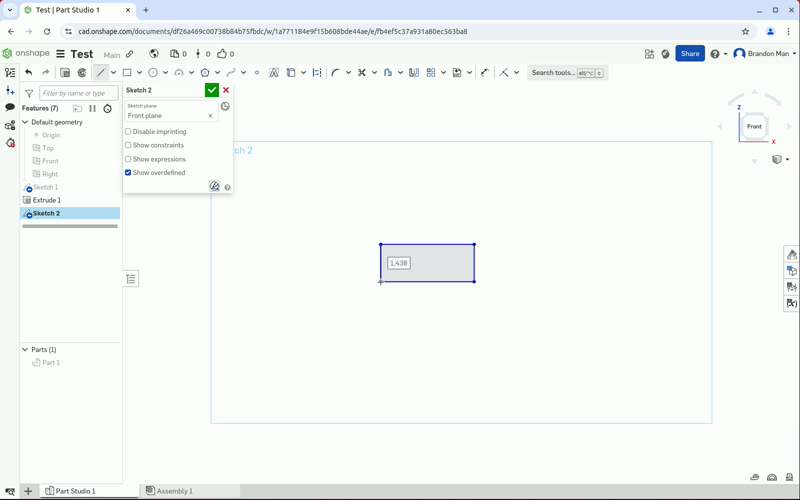
scroll(-6)
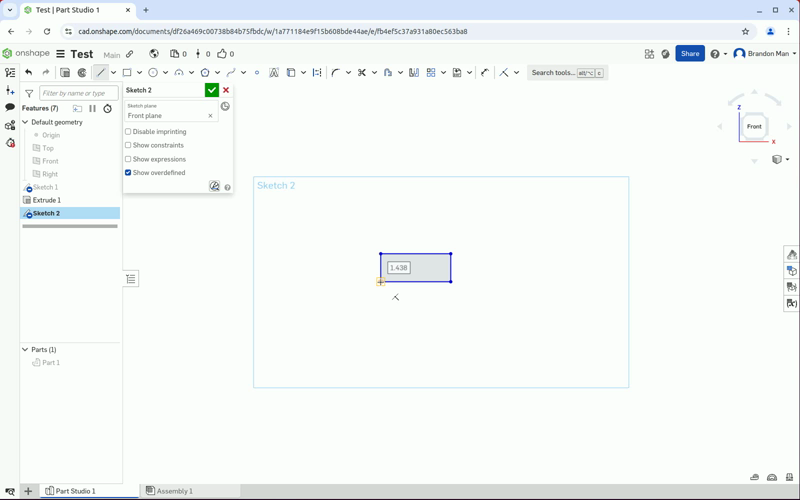
scroll(-6)
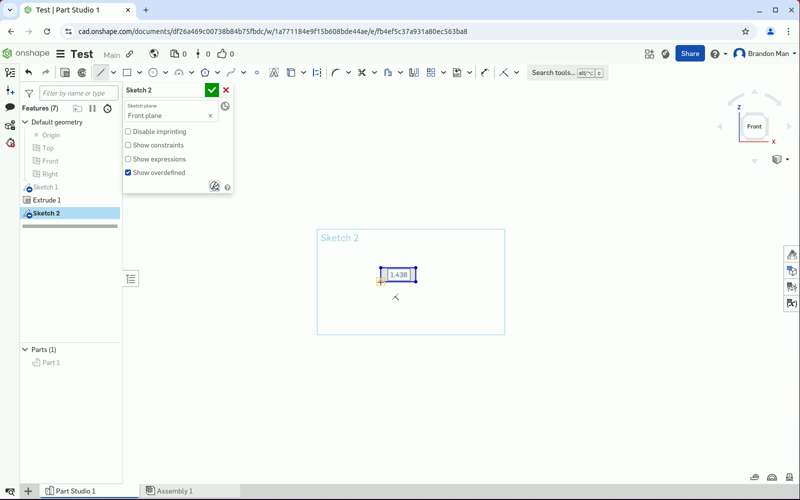
scroll(-6)
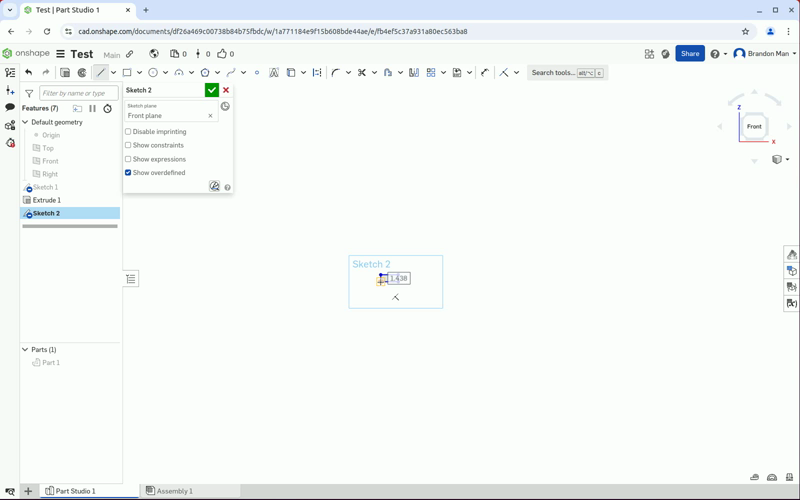
key(esc)
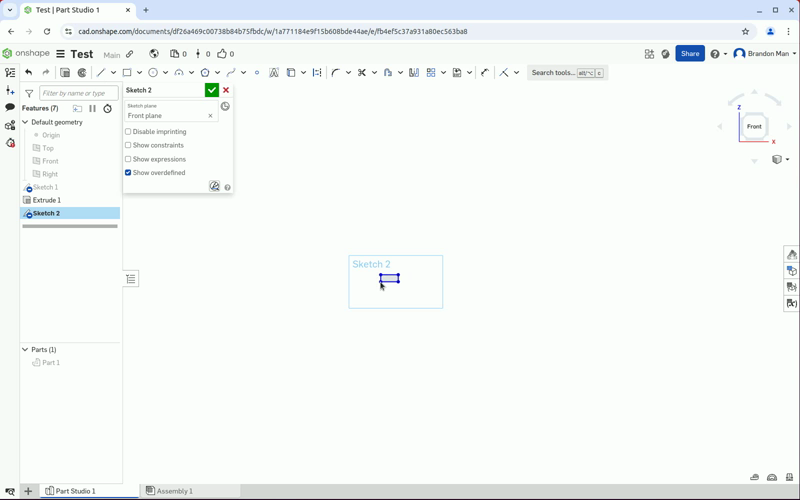
mouse_move(388, 275)
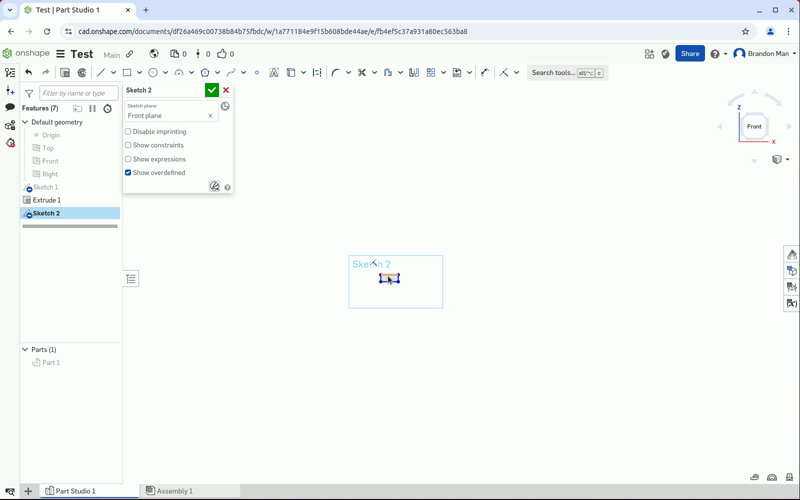
scroll(6)
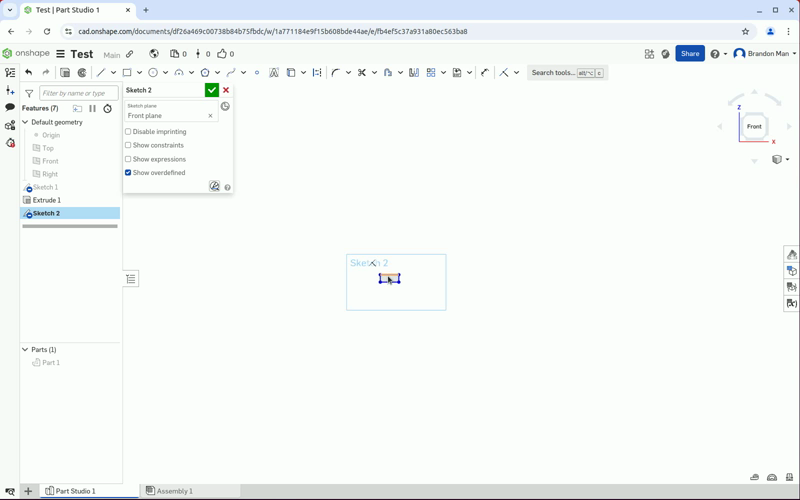
scroll(6)
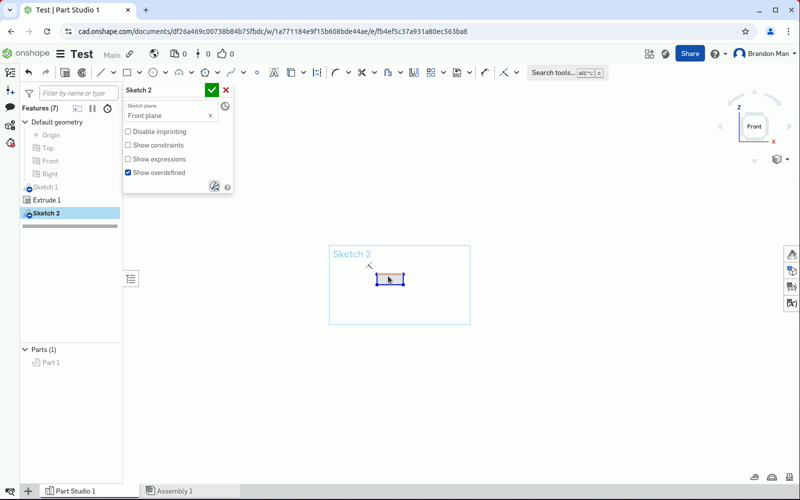
scroll(6)
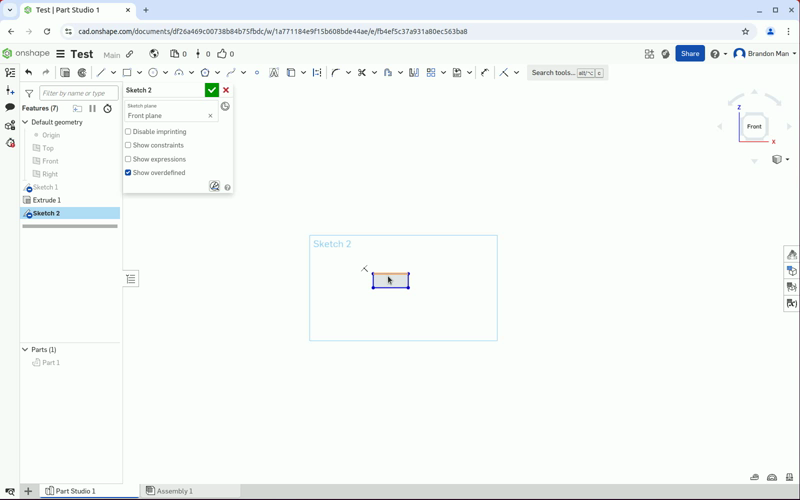
scroll(6)
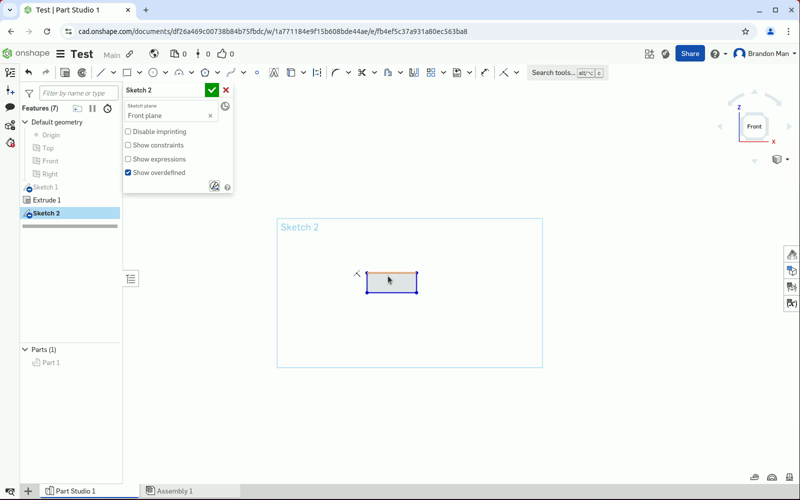
scroll(6)
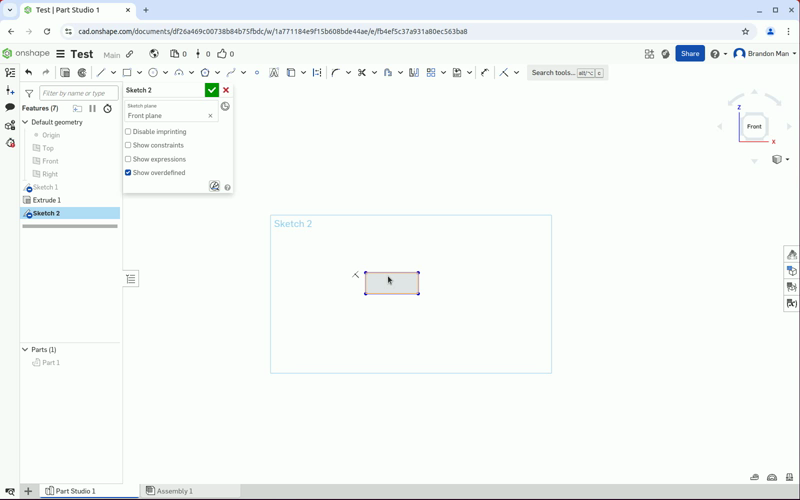
scroll(6)
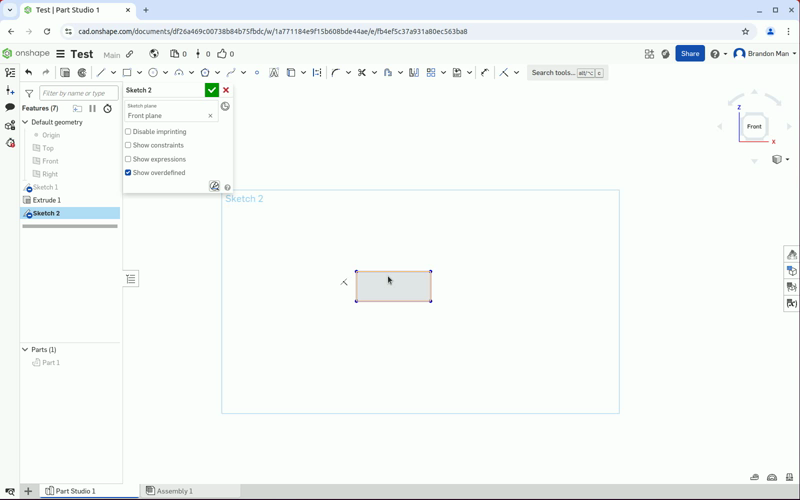
scroll(6)
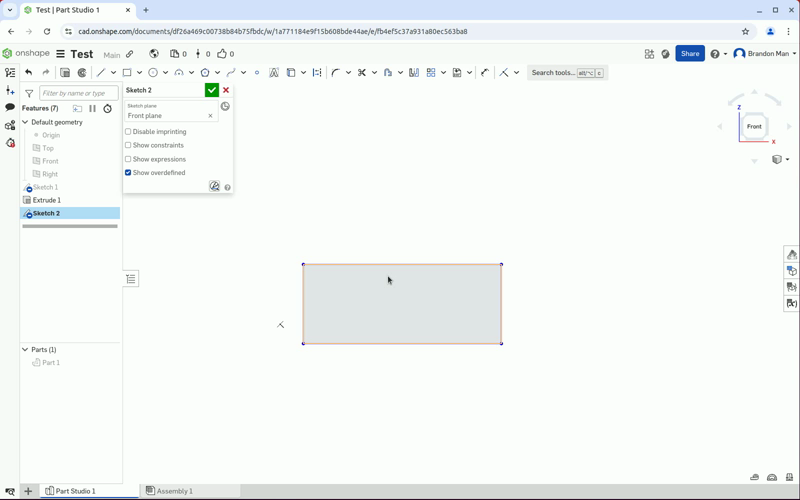
click(388, 275)
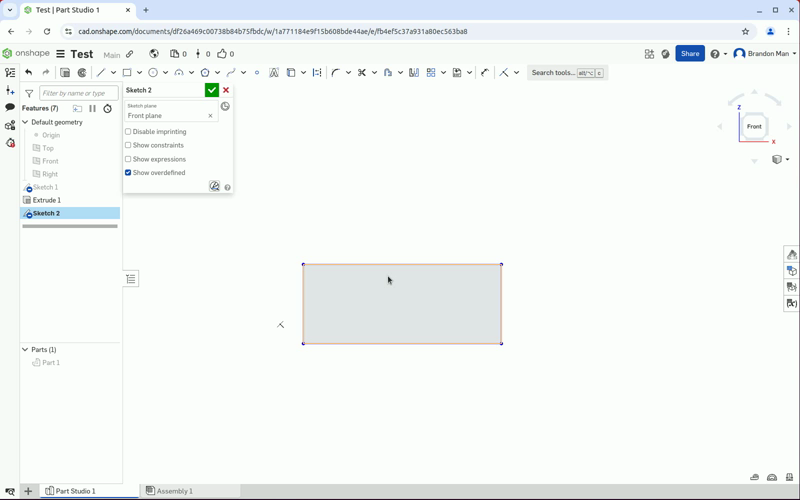
scroll(-6)
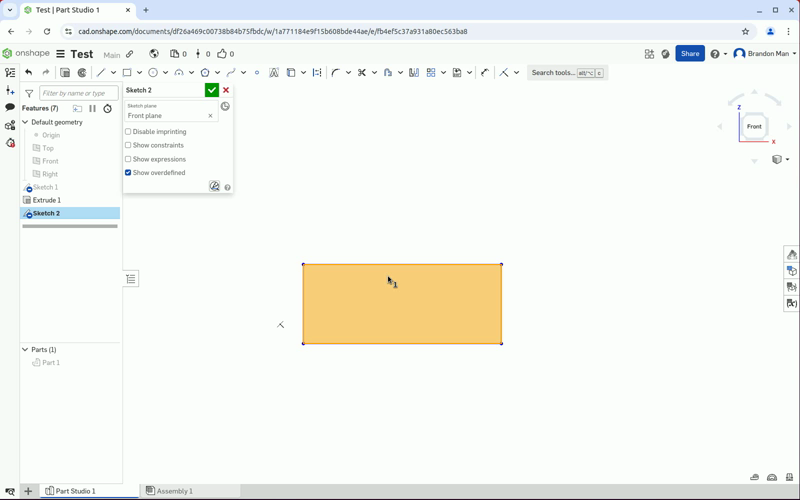
scroll(-6)
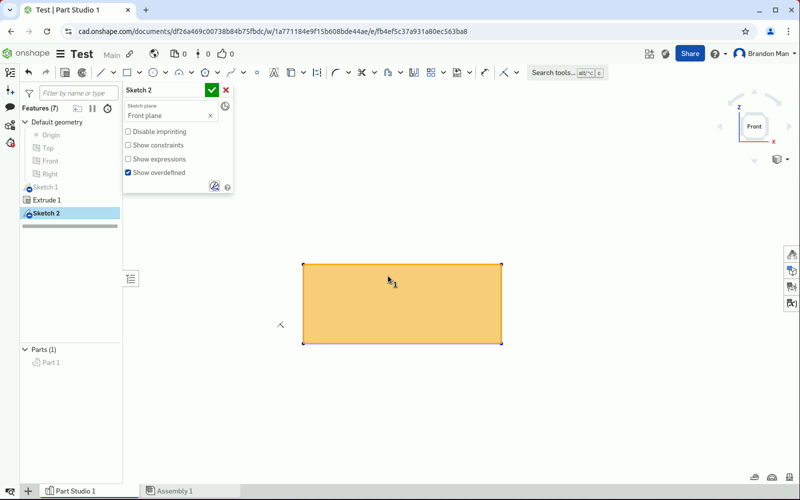
scroll(-6)
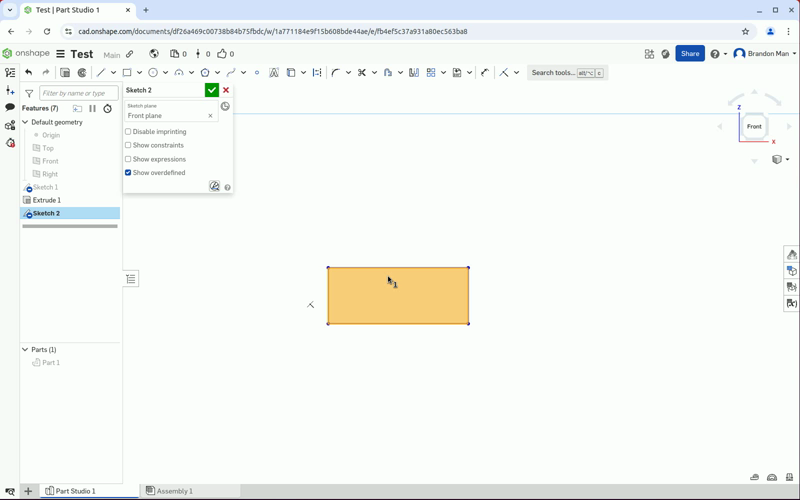
scroll(-6)
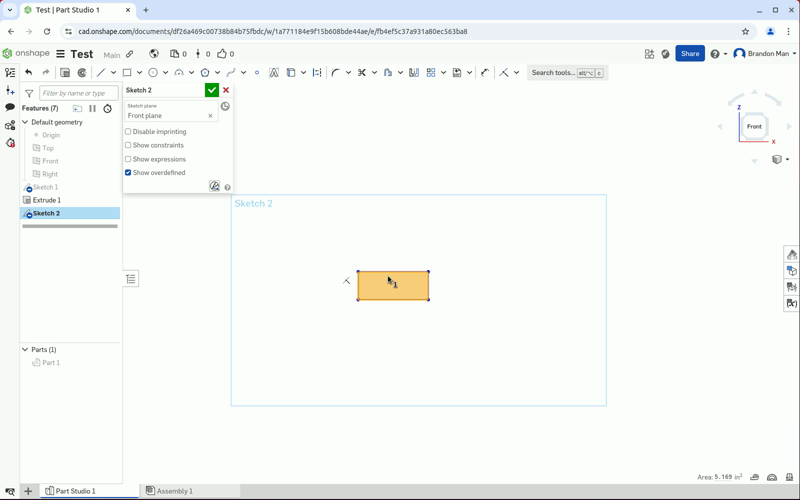
scroll(-6)
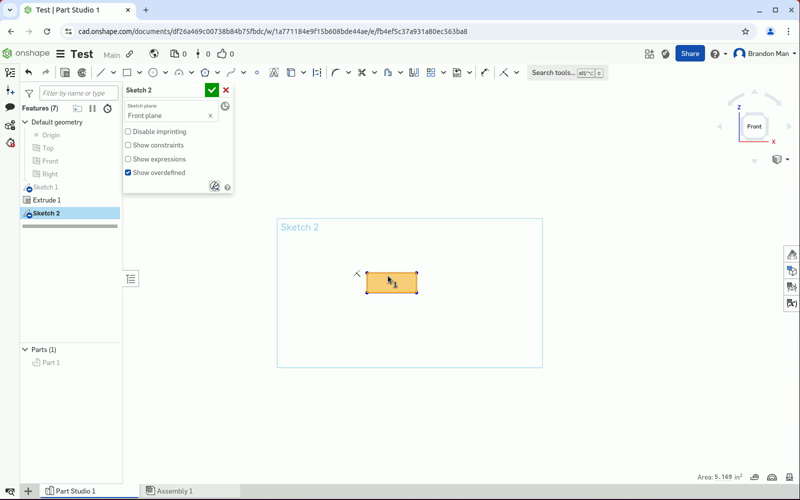
scroll(-6)
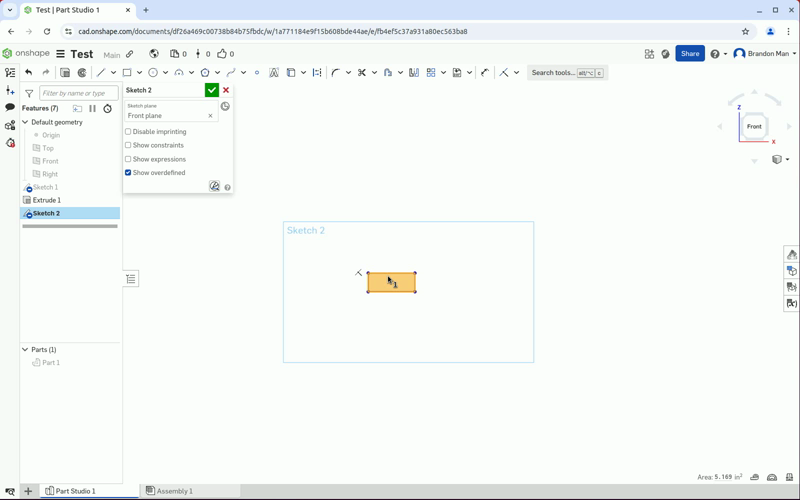
scroll(-6)
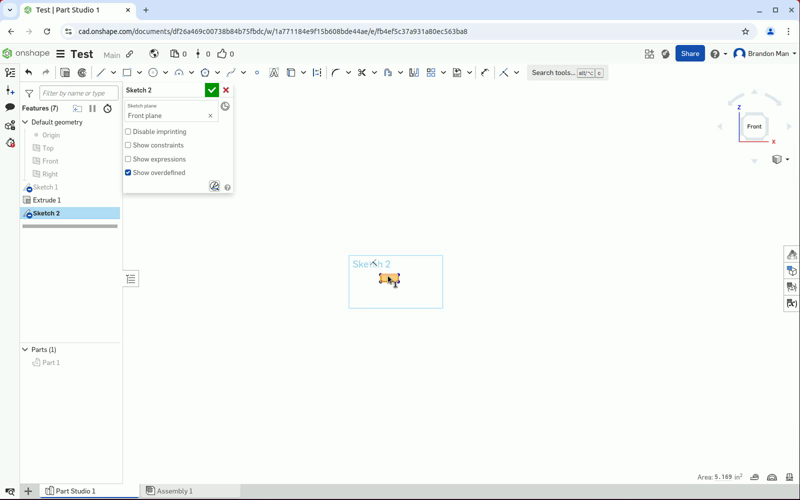
mouse_move(73, 352)
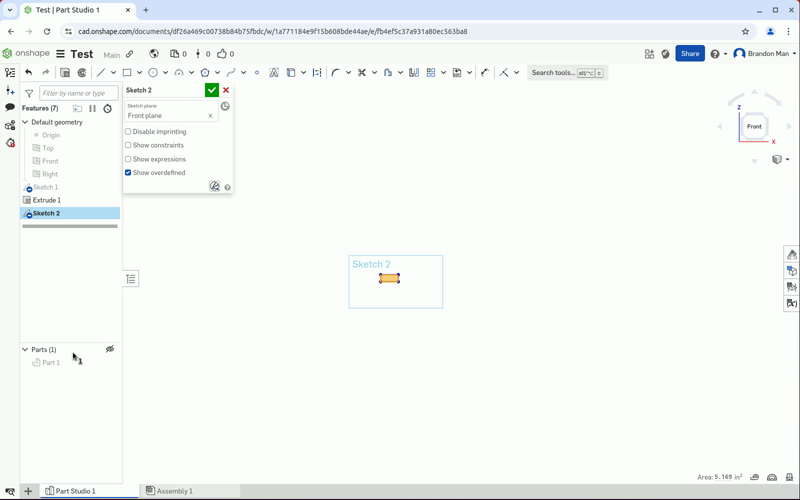
key(shift+y)
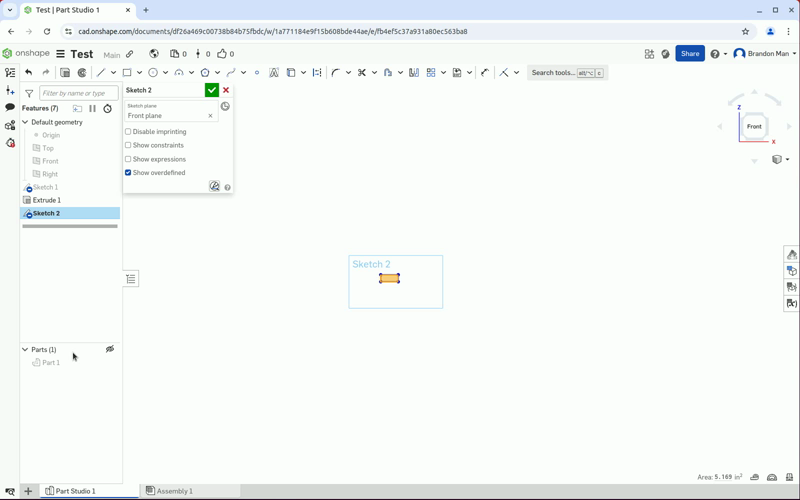
key(shift+e)
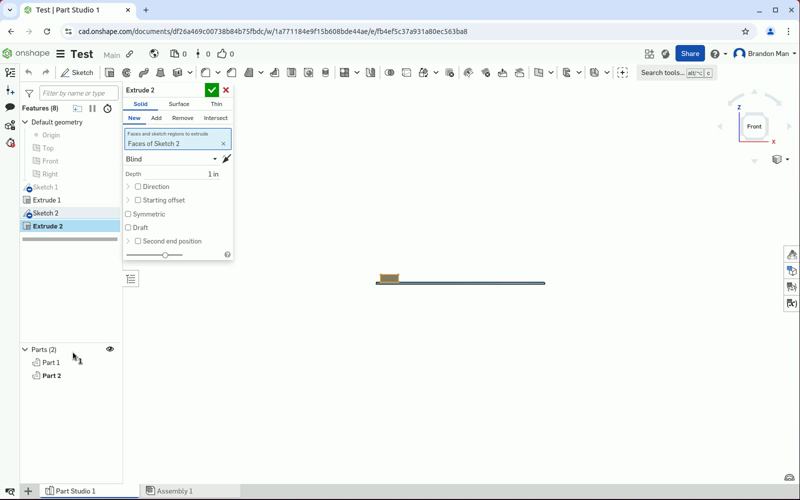
mouse_move(143, 106)
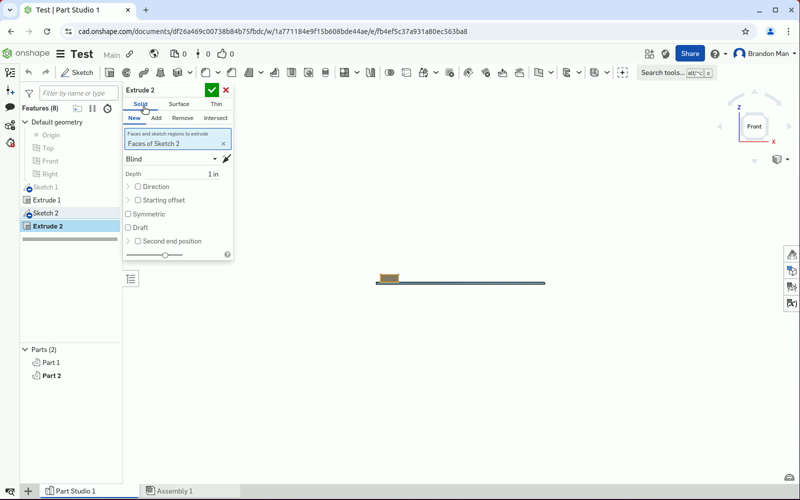
click(143, 106)
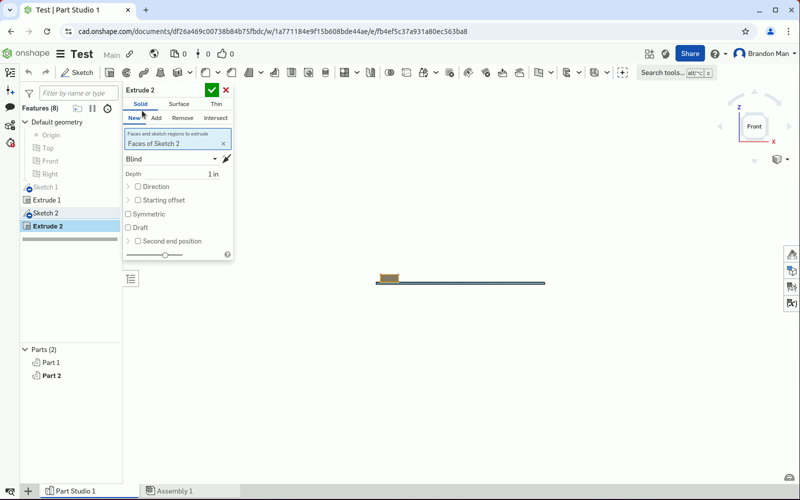
mouse_move(137, 120)
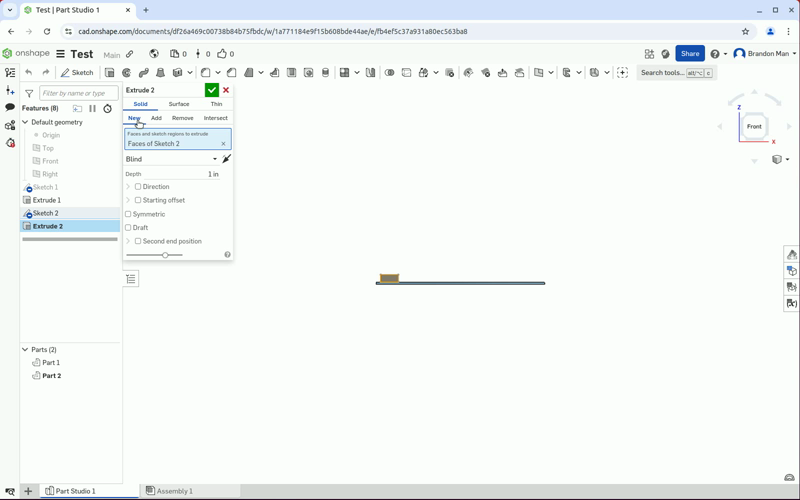
click(137, 120)
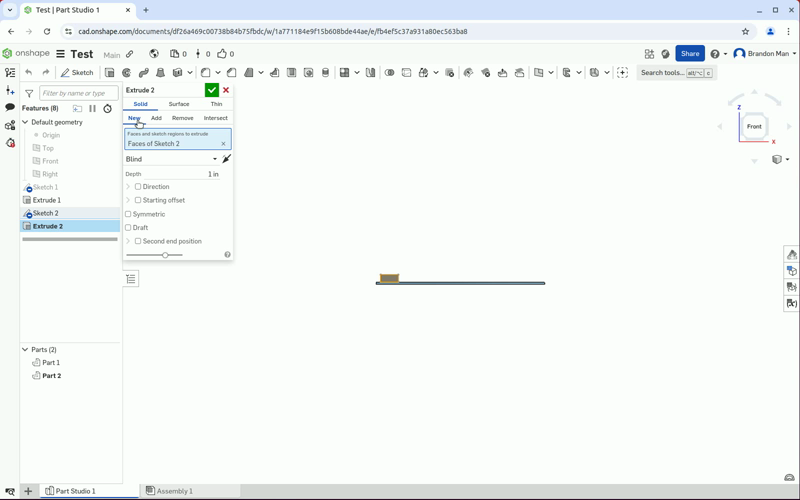
key(tab, 4)
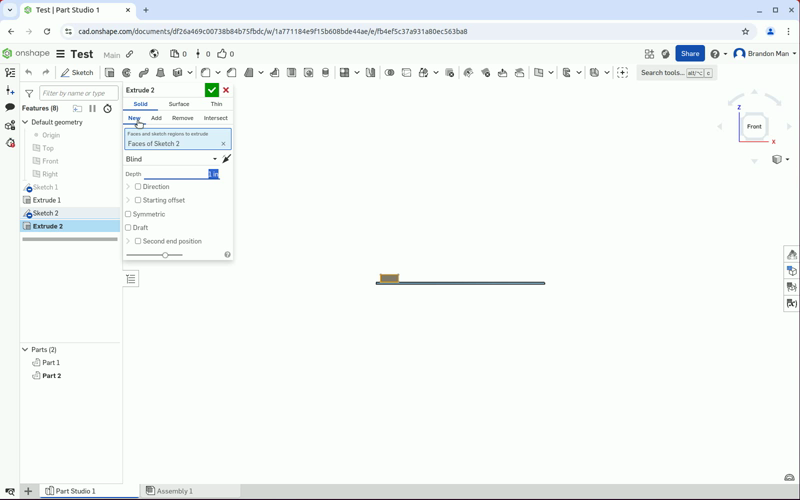
text(-0.241)
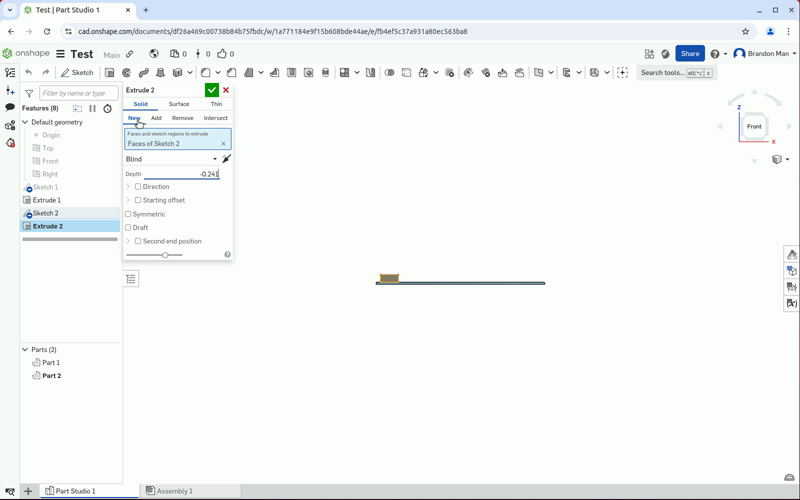
key(enter)
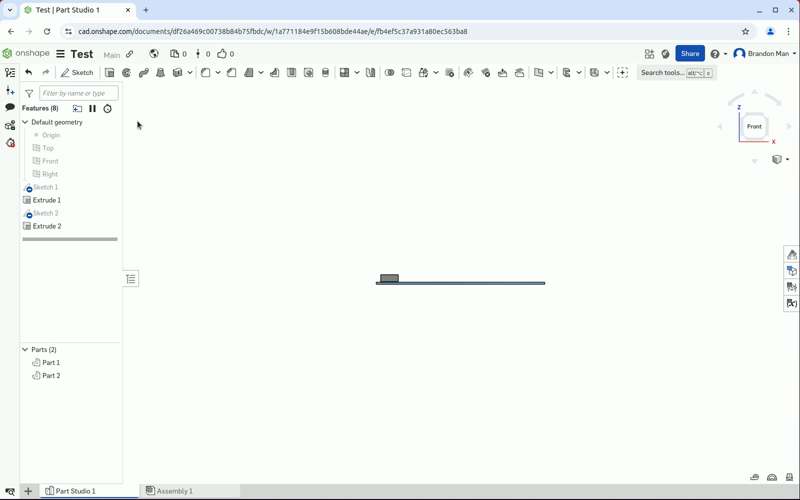
key(shift+h)
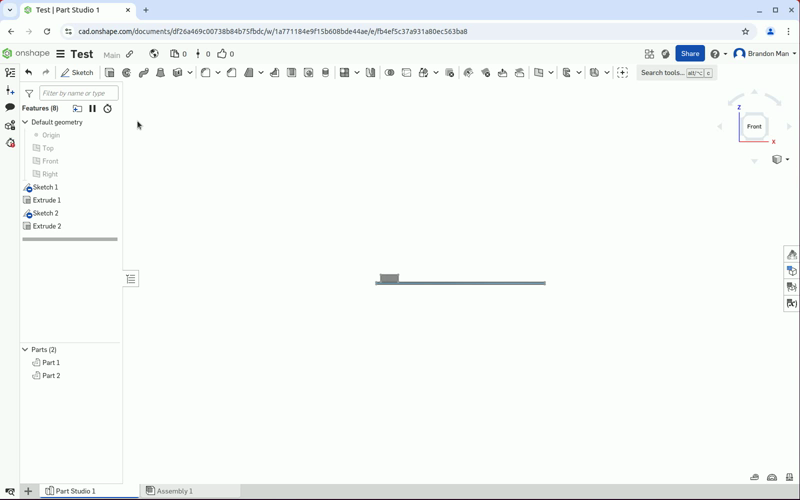
key(shift+h)
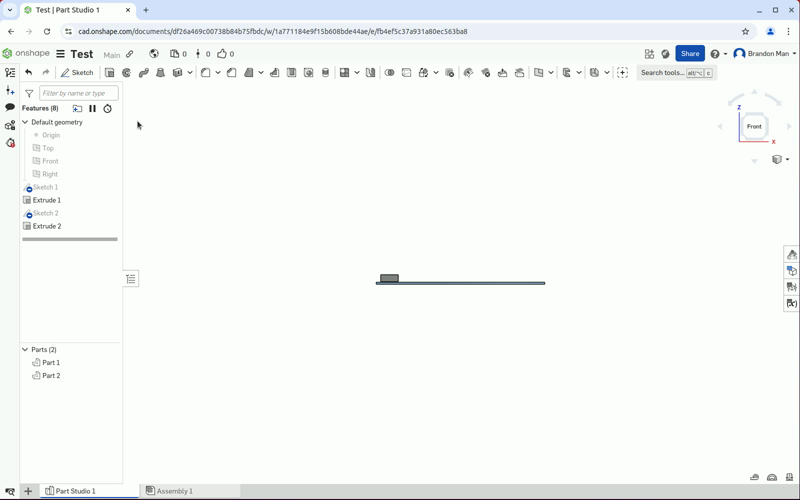
mouse_move(73, 189)
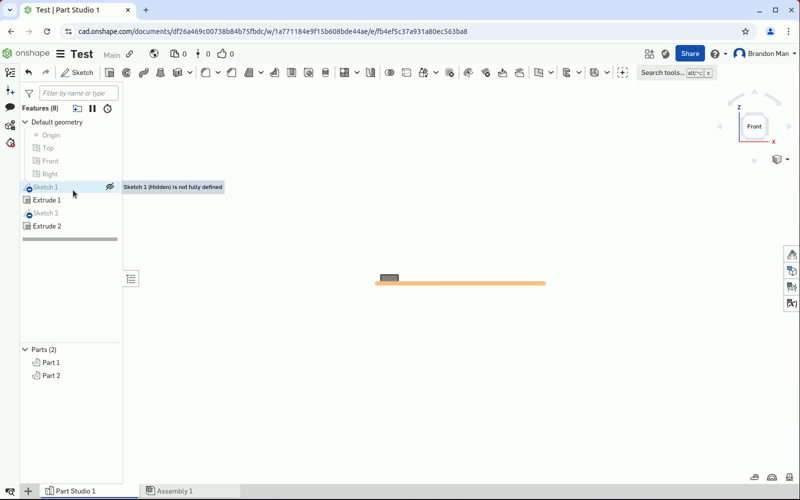
click(73, 189)
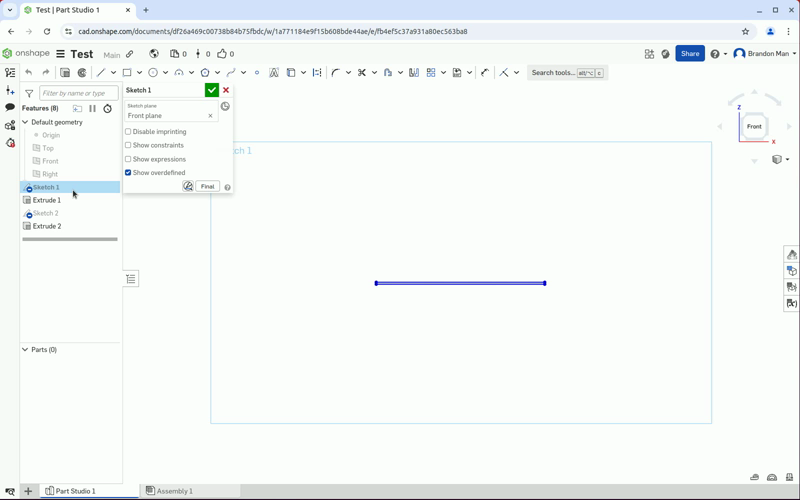
mouse_move(229, 92)
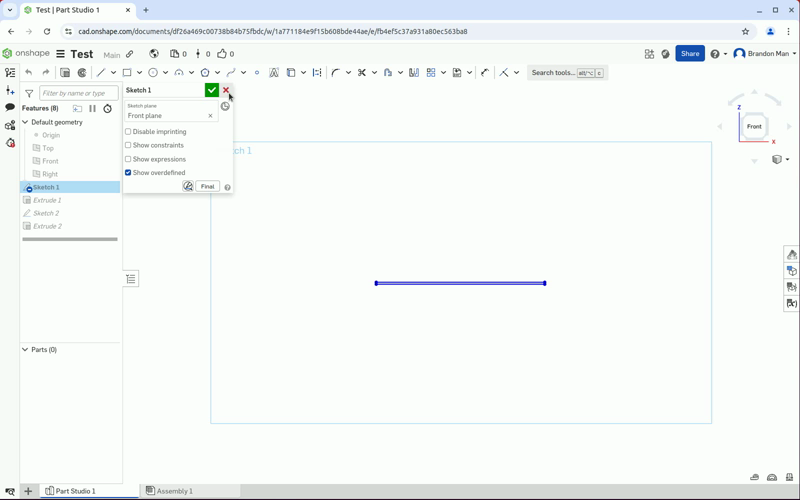
click(229, 92)
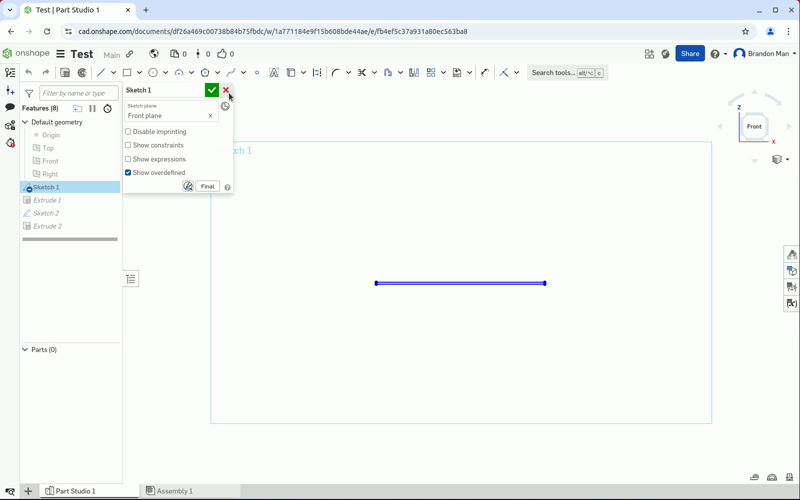
key(shift+s)
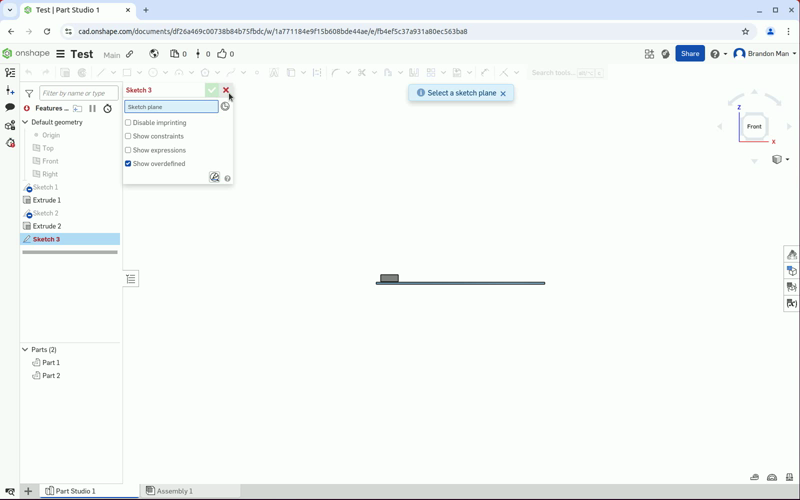
mouse_move(73, 163)
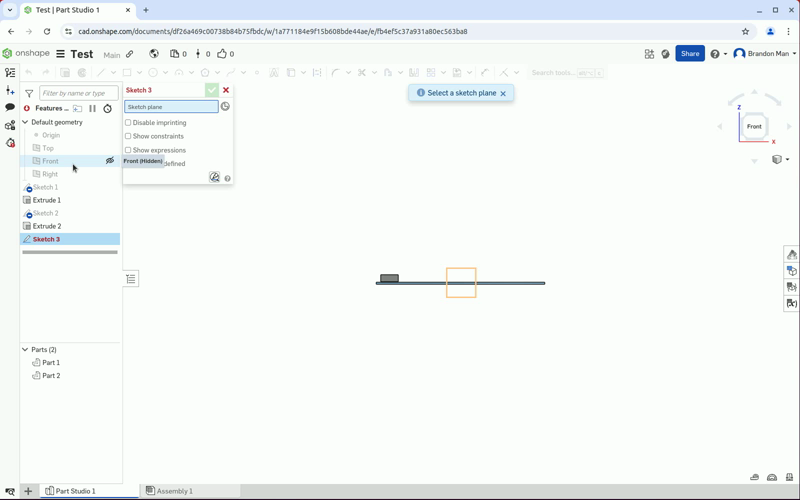
click(73, 163)
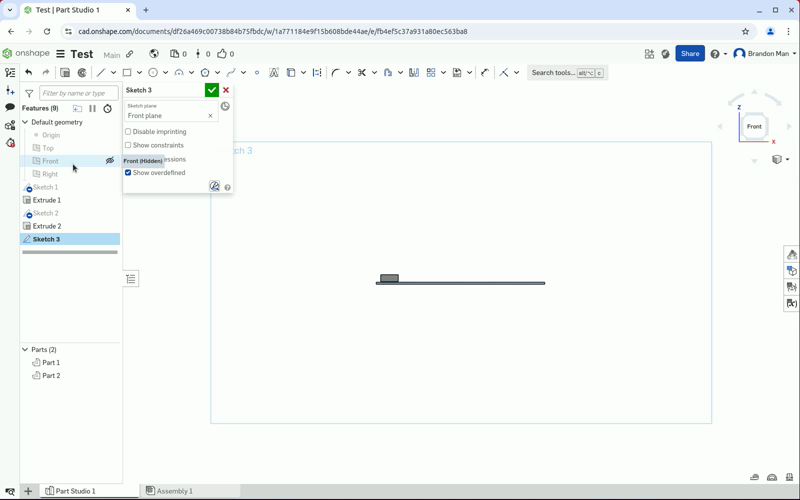
mouse_move(73, 352)
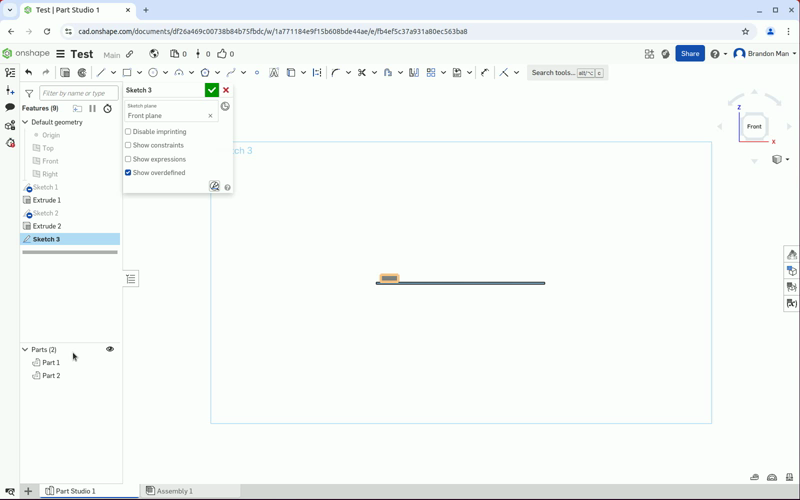
key(y)
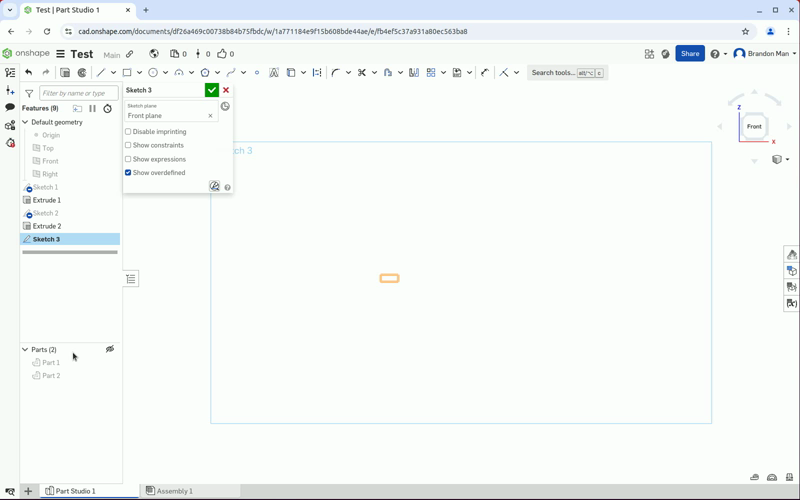
key(l)
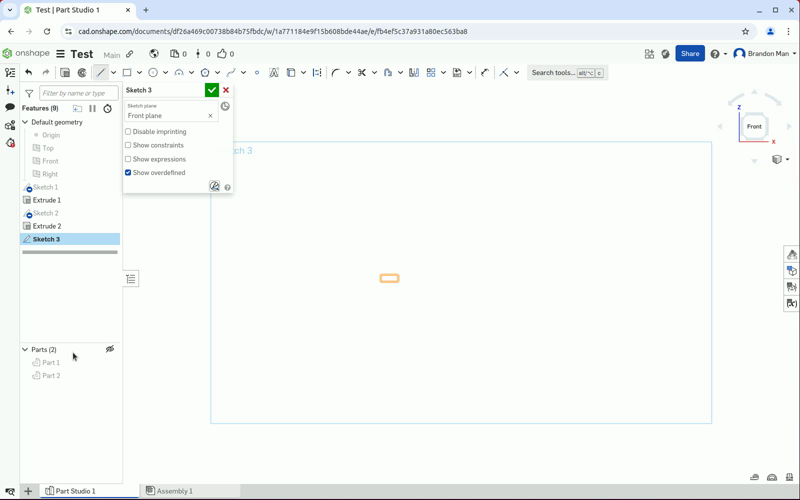
key_down(shift)
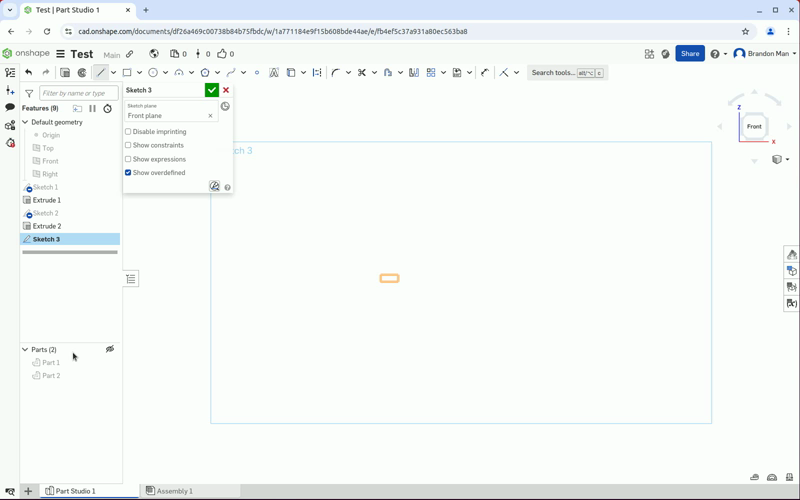
mouse_move(460, 281)
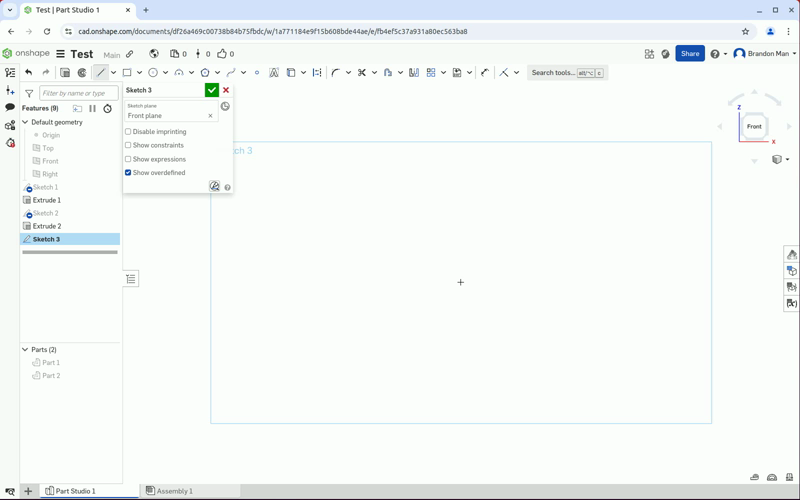
click(460, 281)
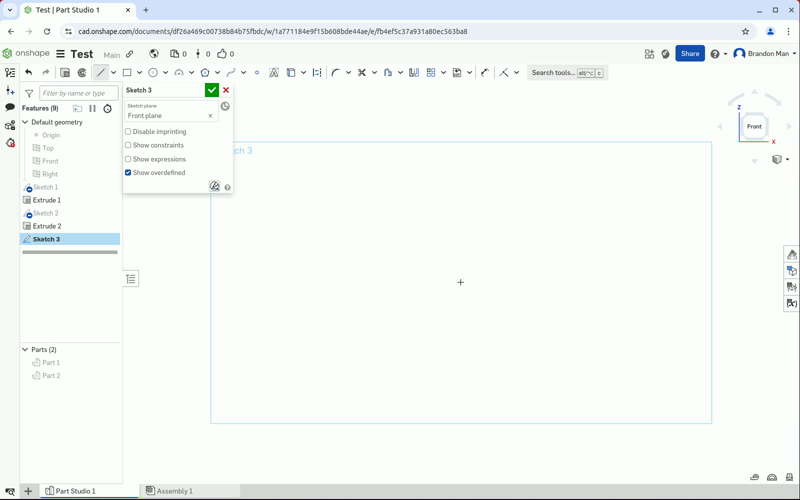
key_up(shift)
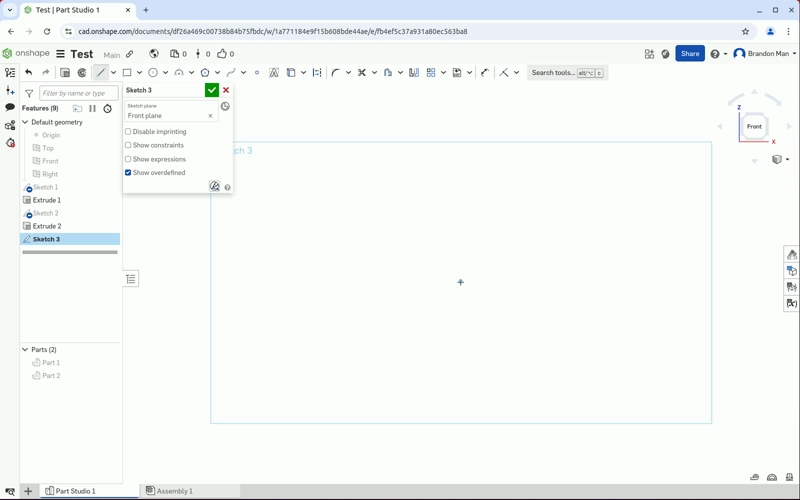
key_down(shift)
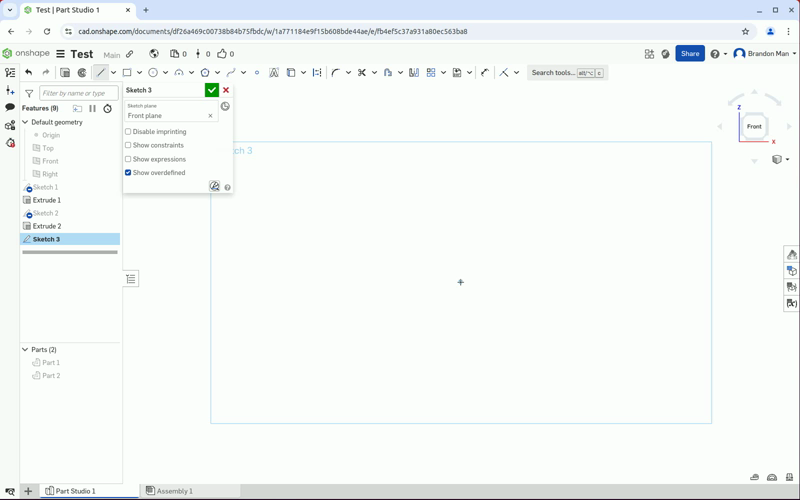
mouse_move(490, 281)
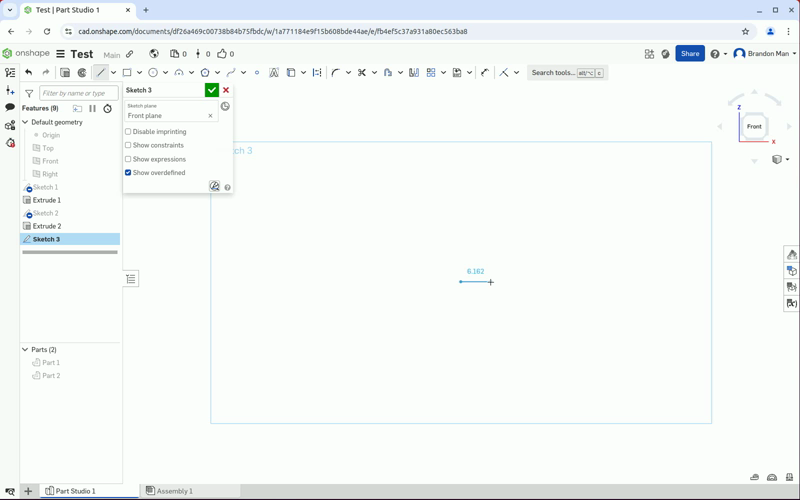
mouse_move(505, 281)
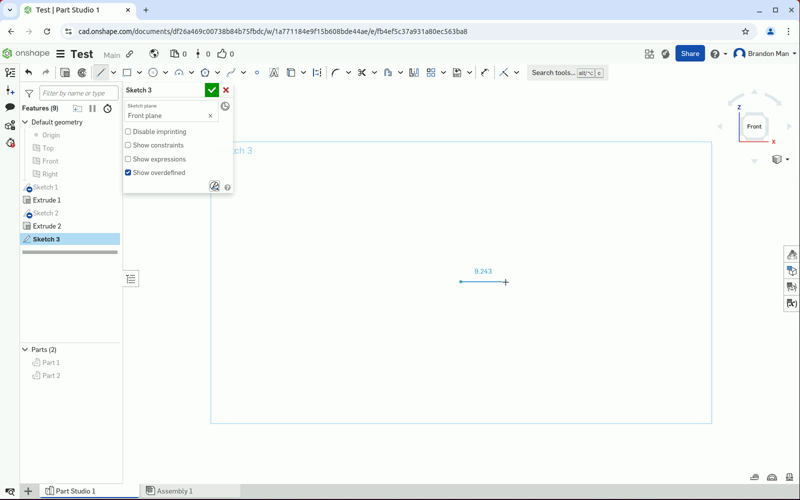
click(505, 281)
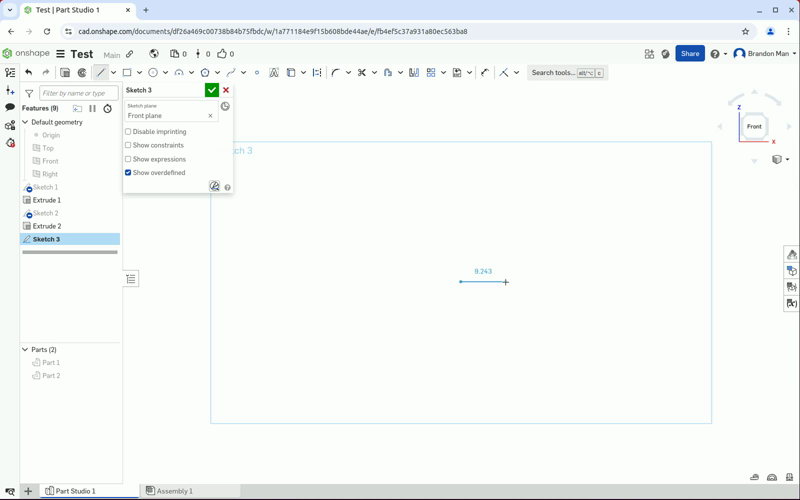
key_up(shift)
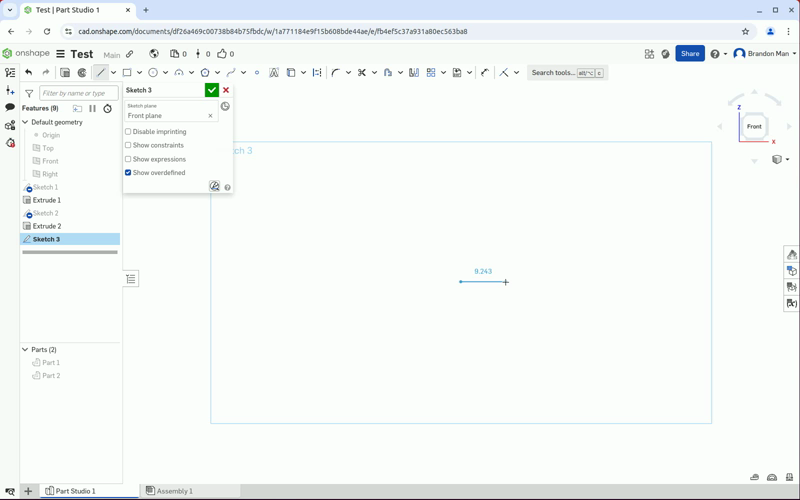
key_down(shift)
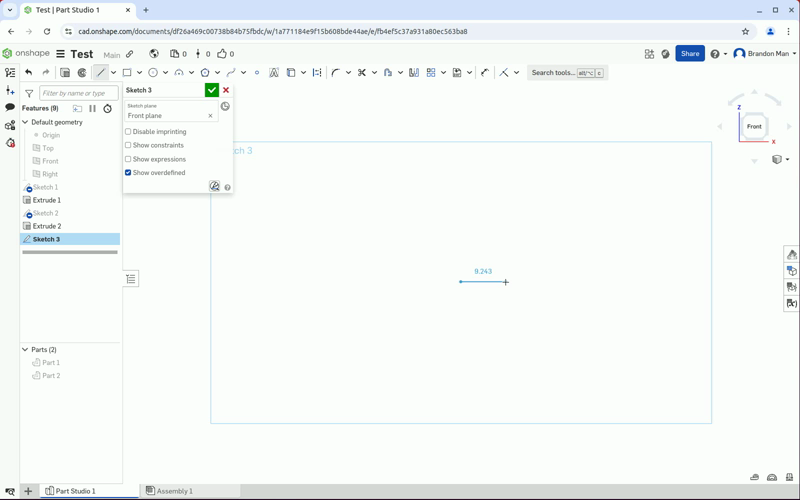
mouse_move(535, 281)
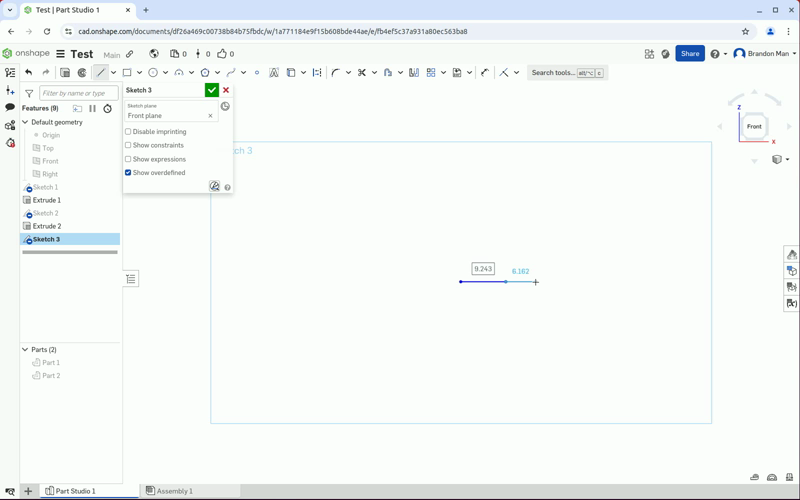
mouse_move(505, 276)
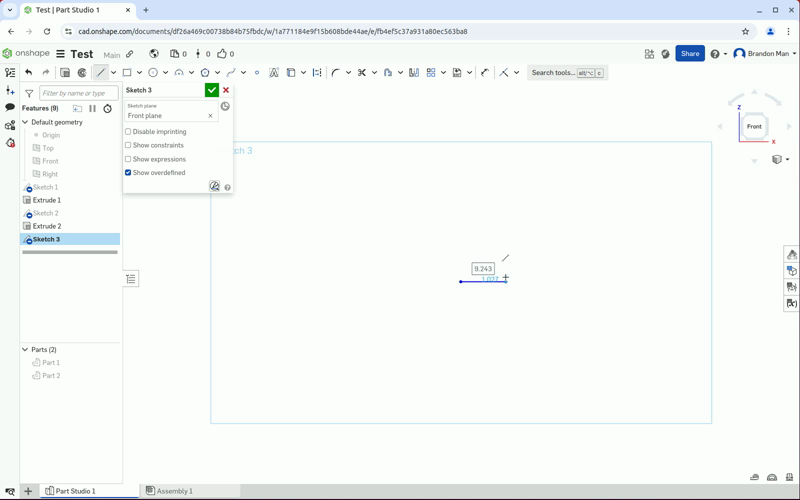
scroll(6)
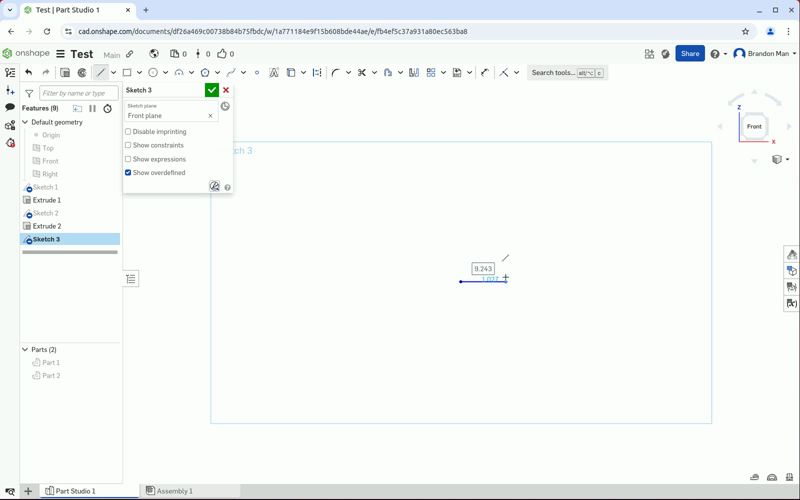
scroll(6)
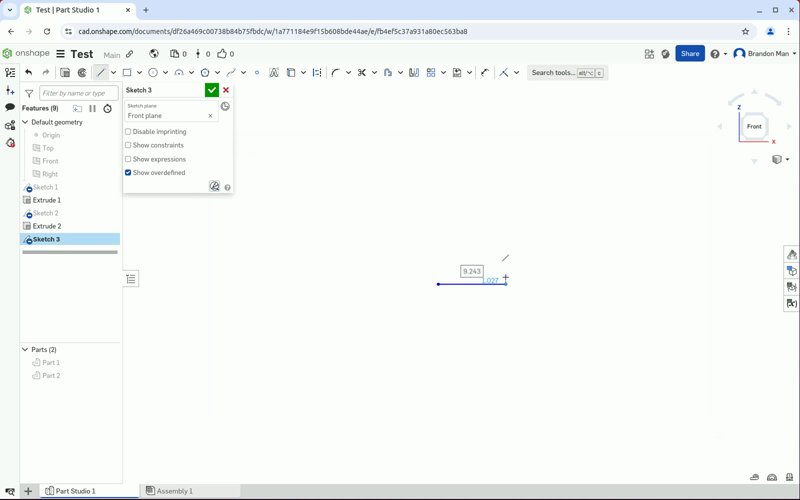
scroll(6)
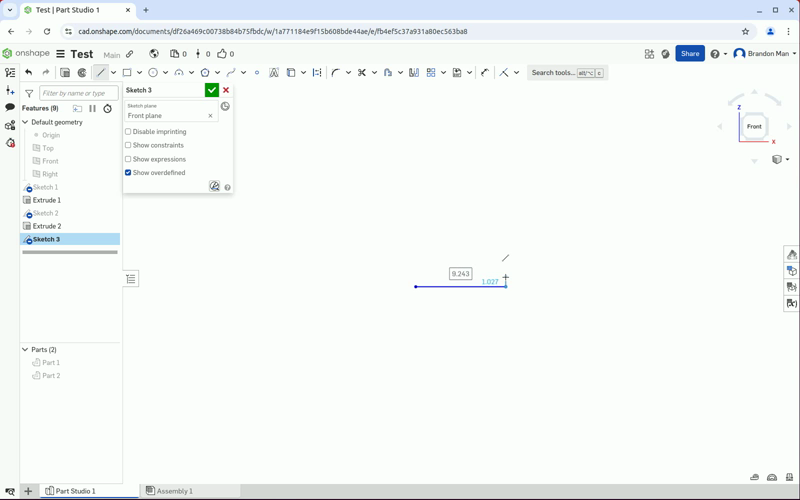
scroll(6)
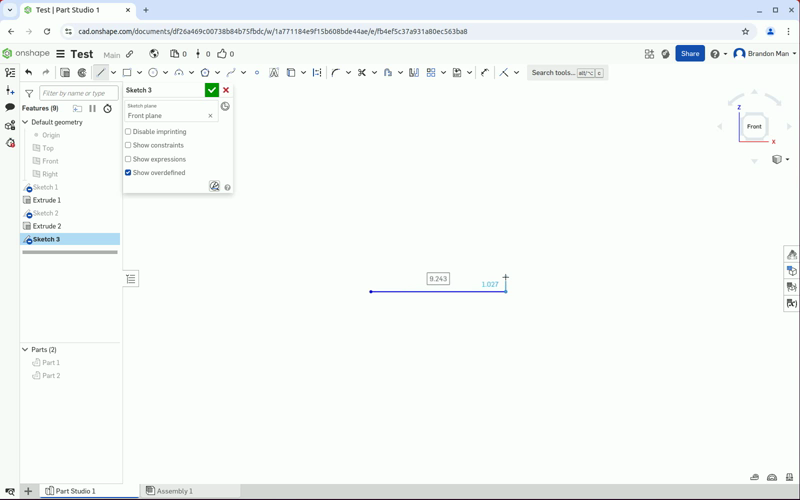
scroll(6)
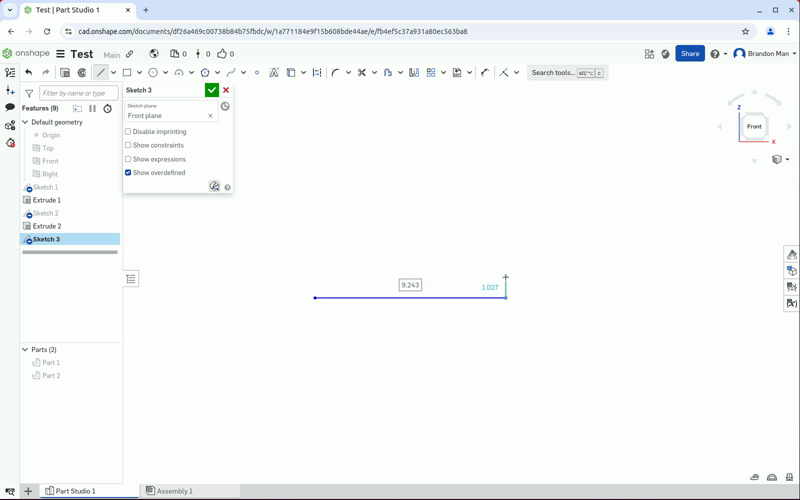
scroll(6)
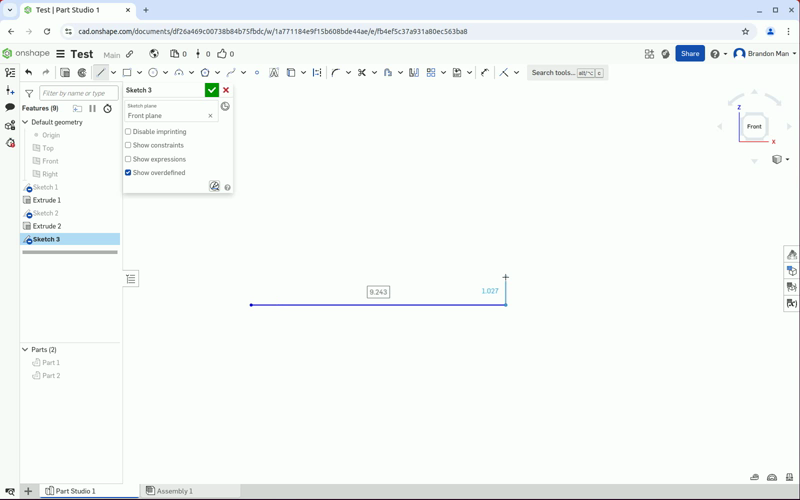
scroll(6)
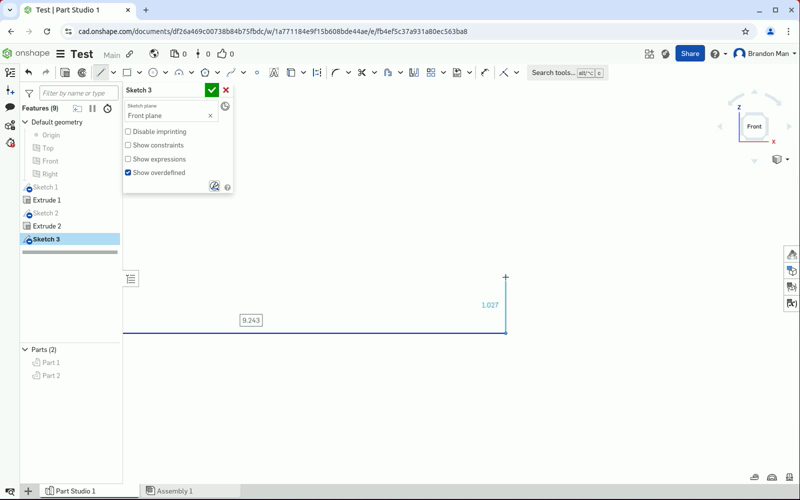
click(505, 276)
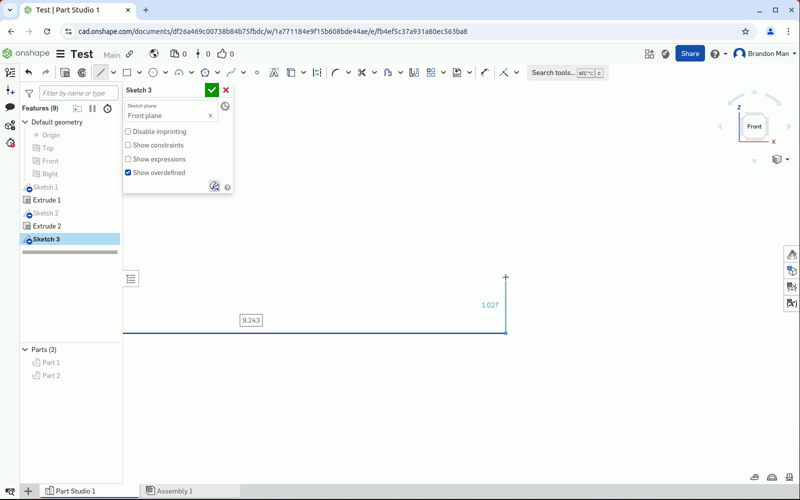
scroll(-6)
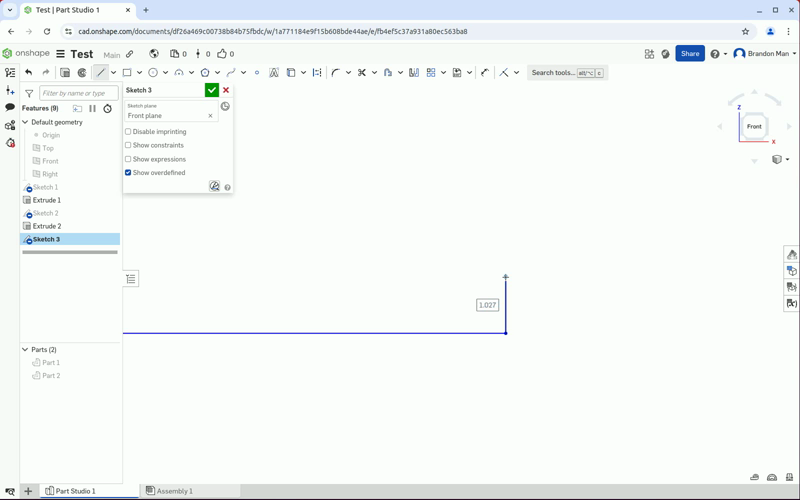
scroll(-6)
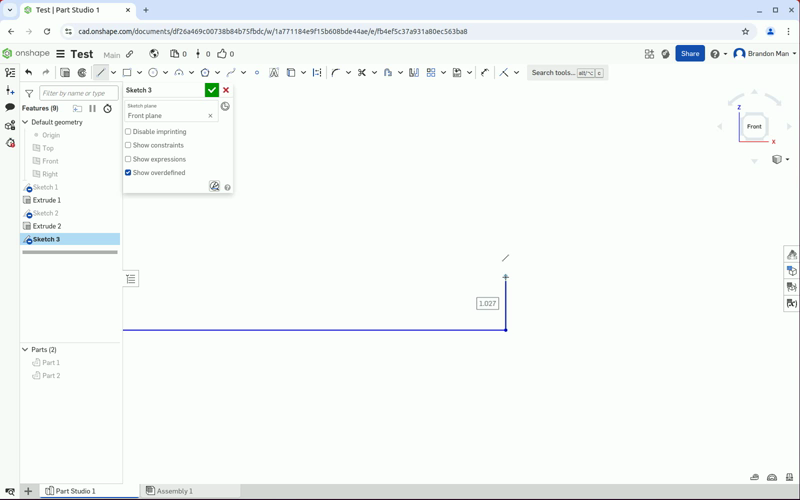
scroll(-6)
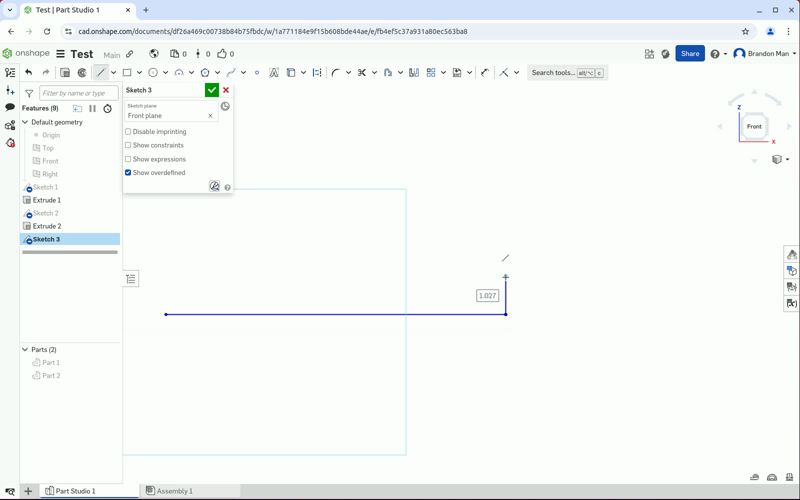
scroll(-6)
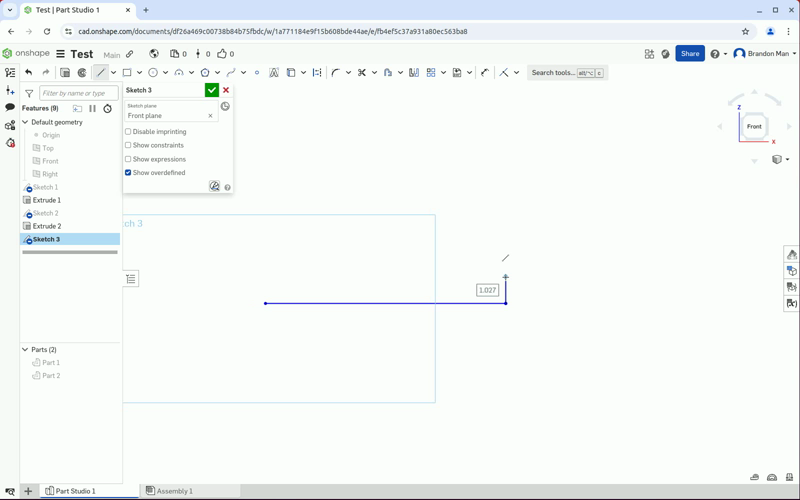
scroll(-6)
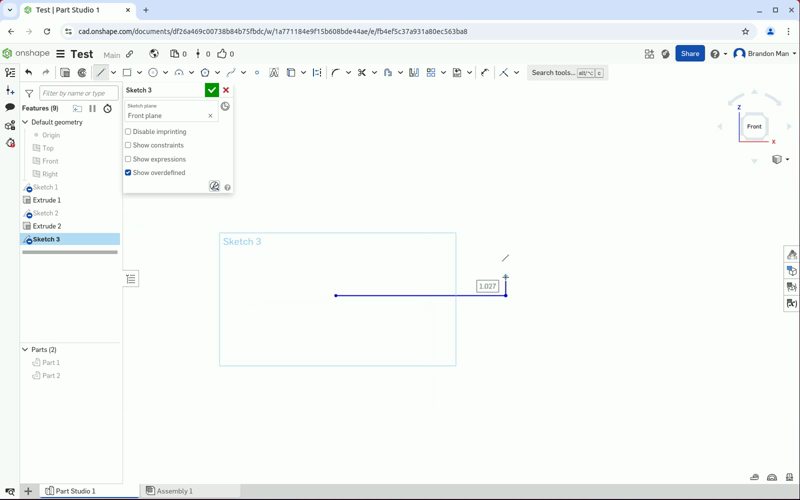
scroll(-6)
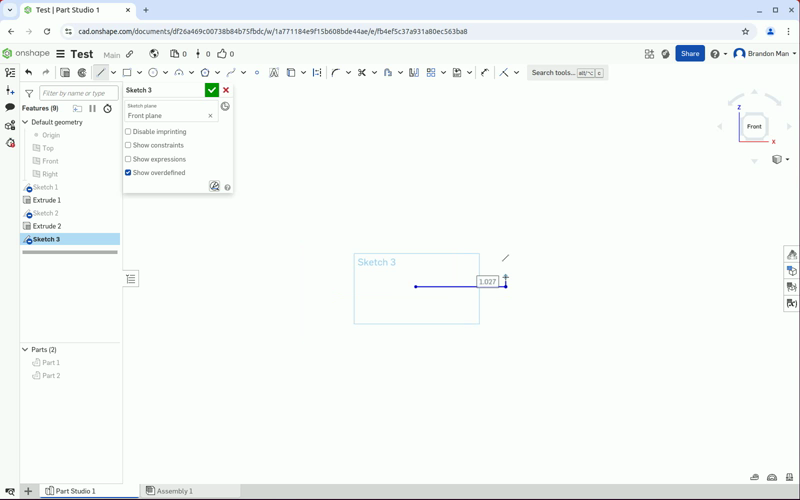
scroll(-6)
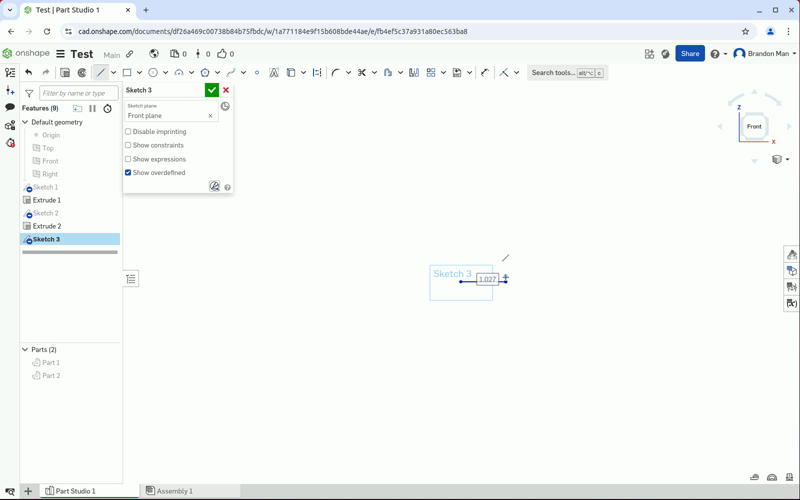
key_up(shift)
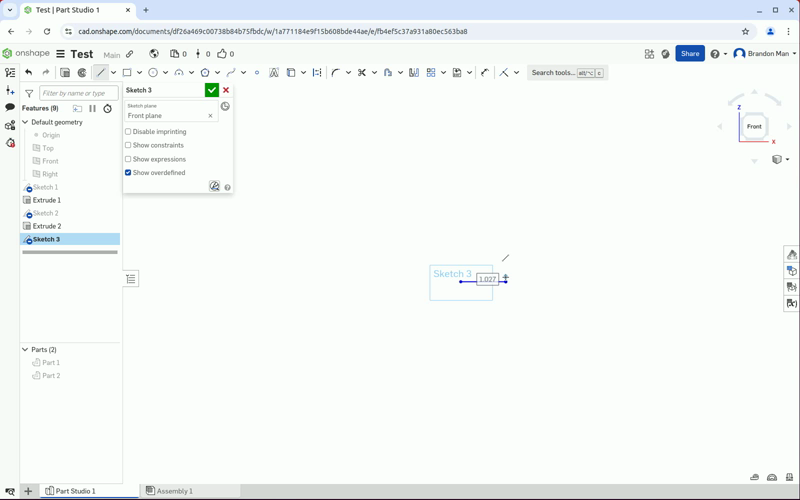
key_down(shift)
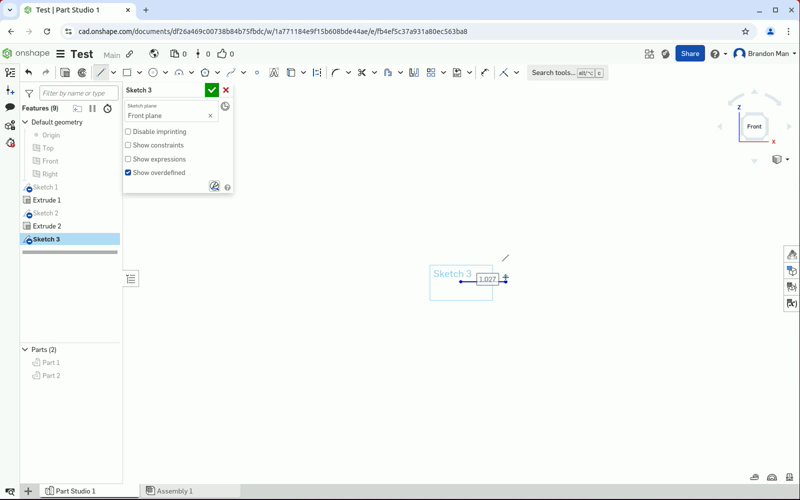
mouse_move(535, 276)
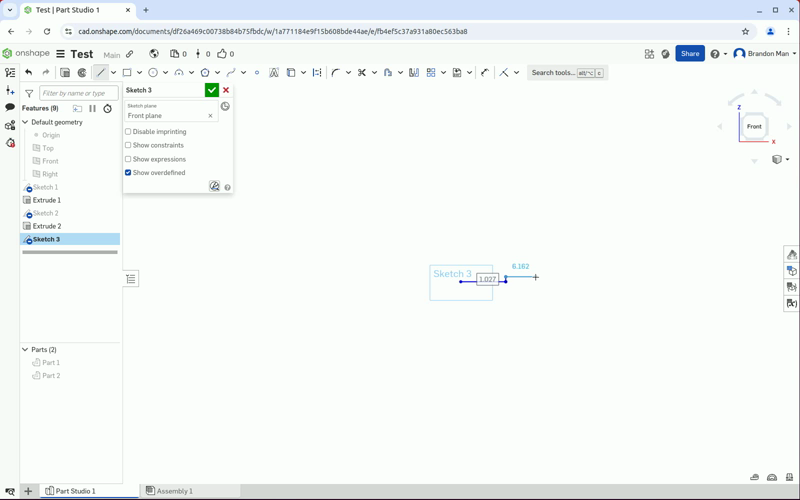
mouse_move(505, 231)
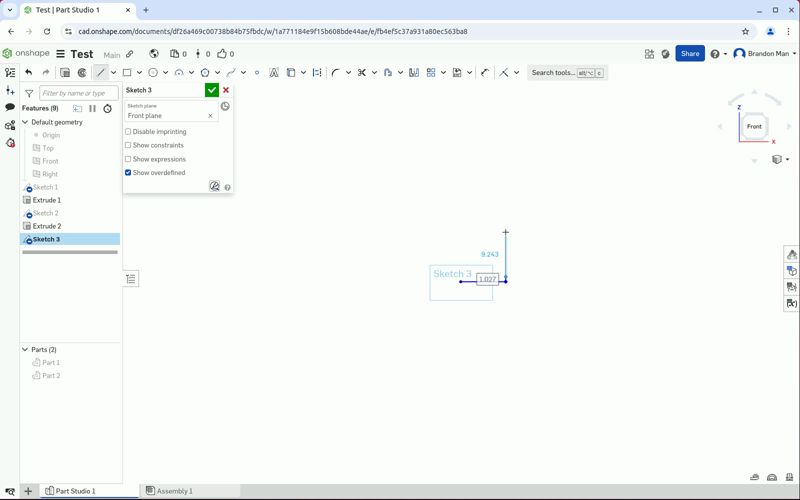
click(505, 231)
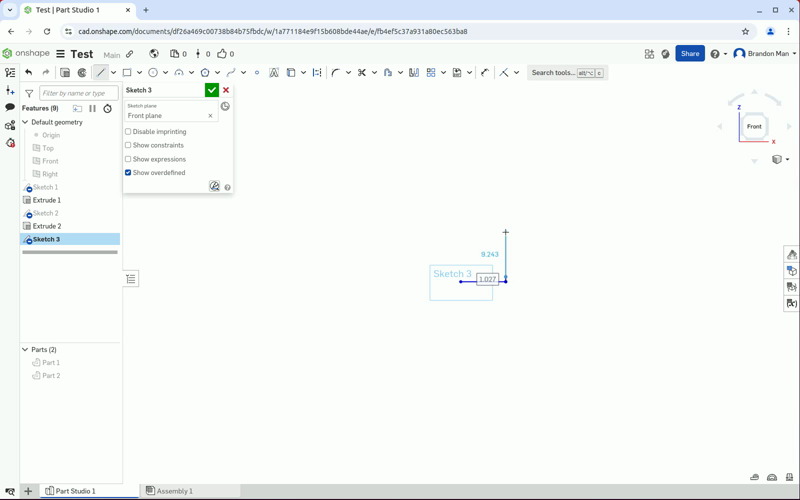
key_up(shift)
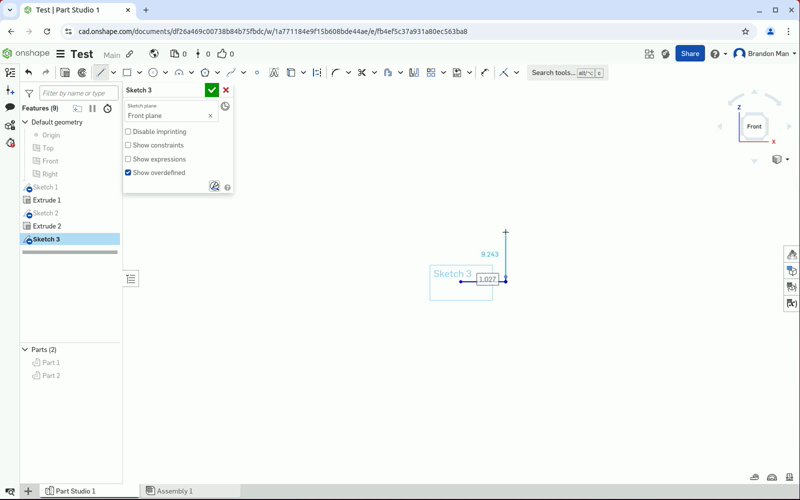
key_down(shift)
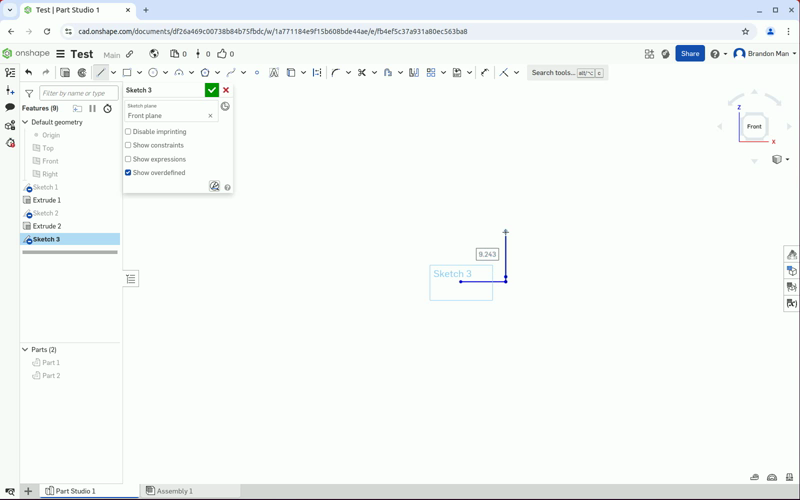
mouse_move(535, 231)
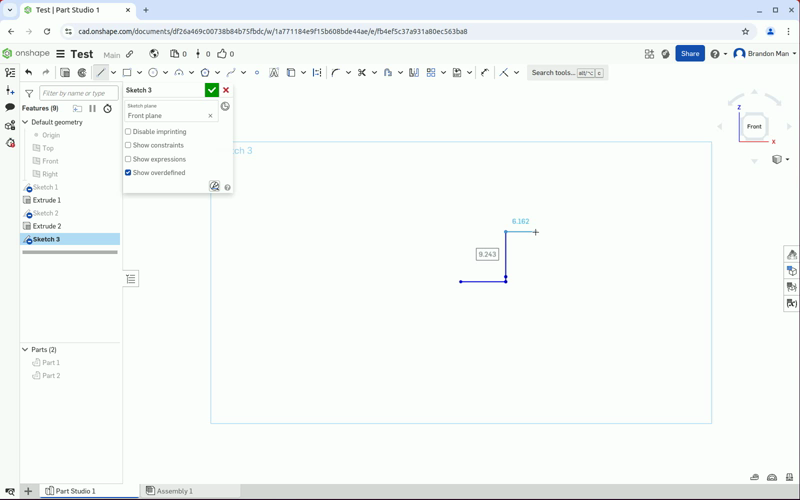
mouse_move(460, 231)
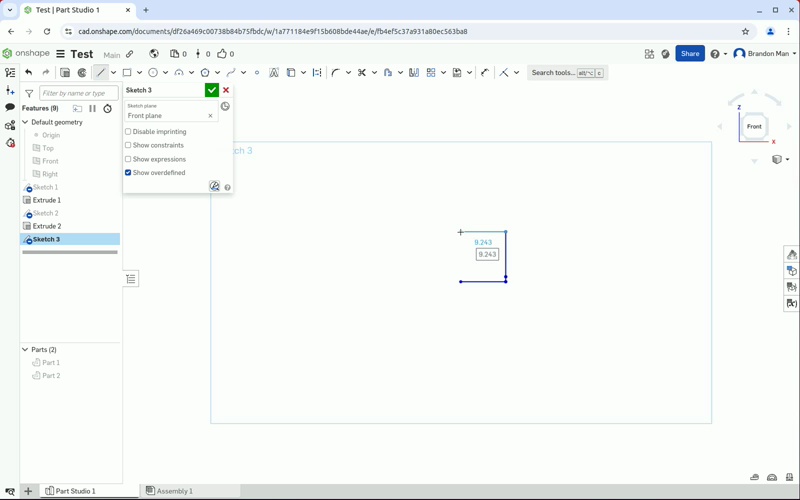
click(460, 231)
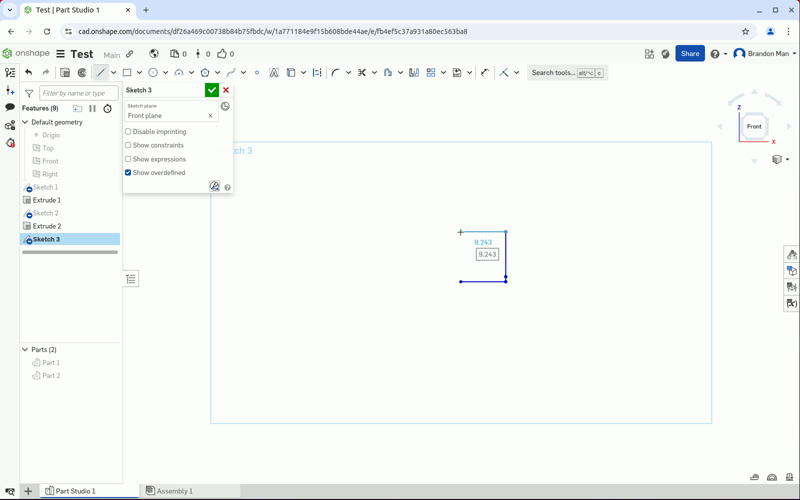
key_up(shift)
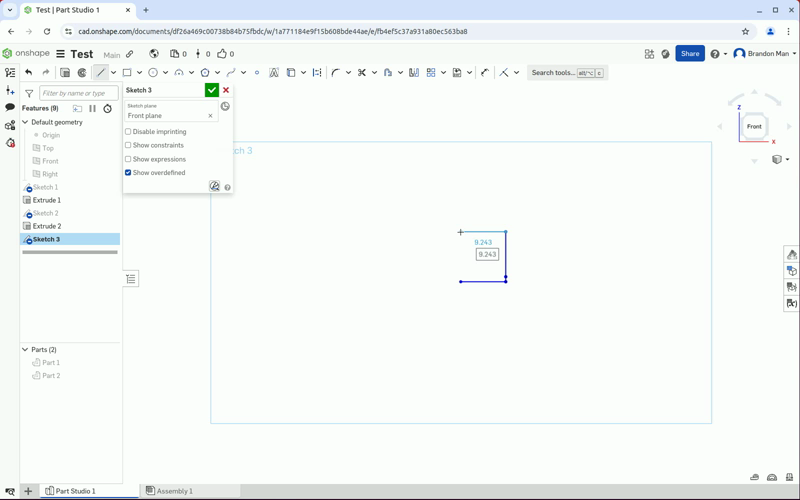
mouse_move(490, 231)
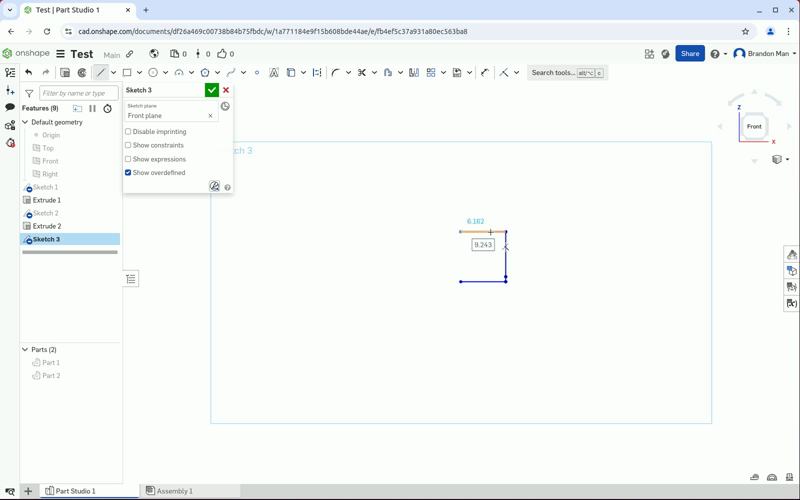
key_down(shift)
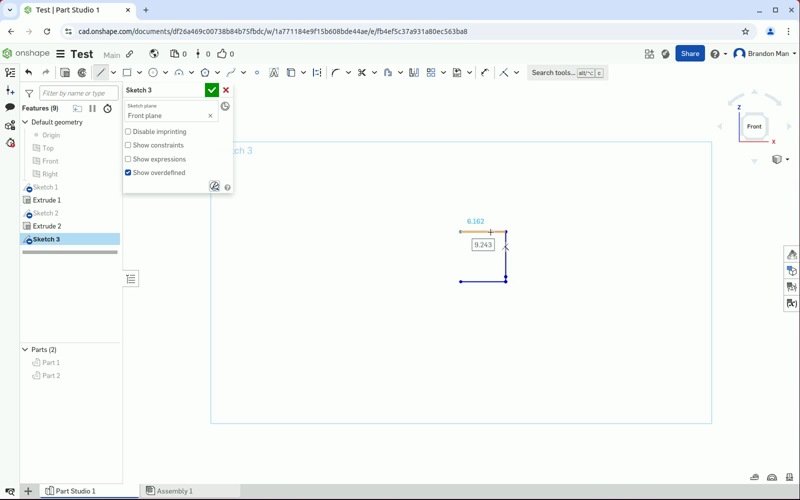
mouse_move(460, 281)
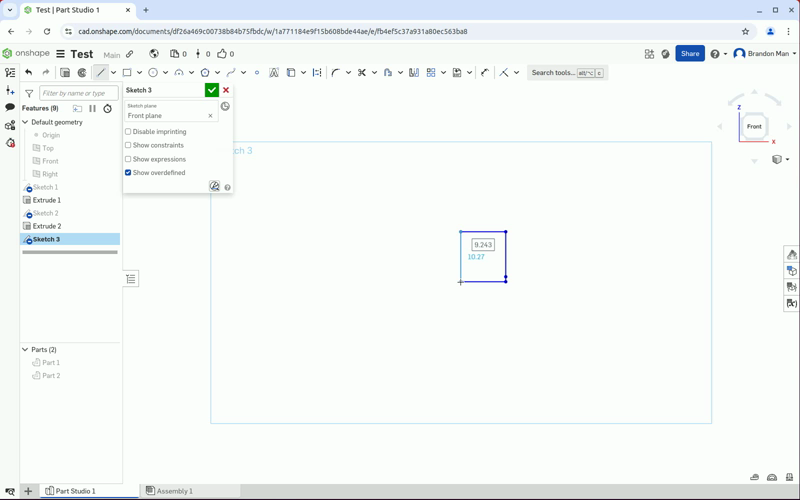
key_up(shift)
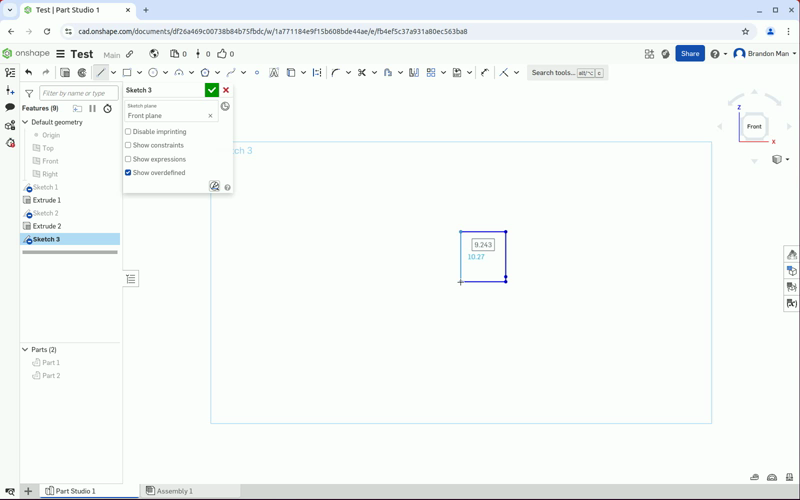
click(460, 281)
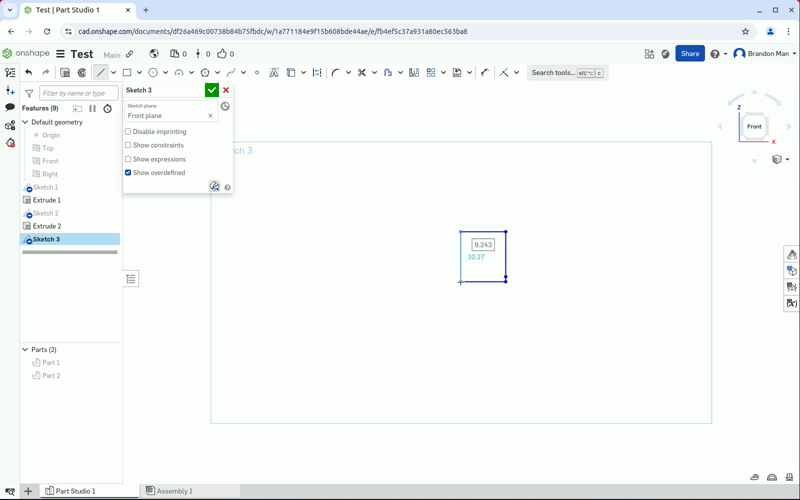
key(esc)
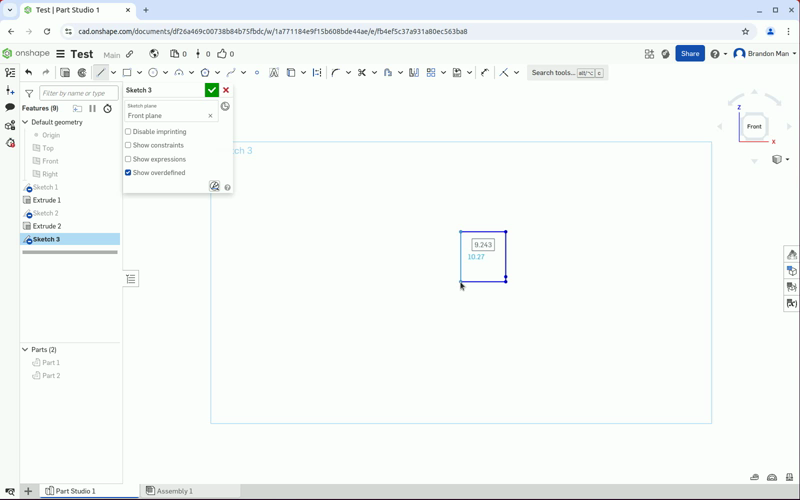
mouse_move(471, 249)
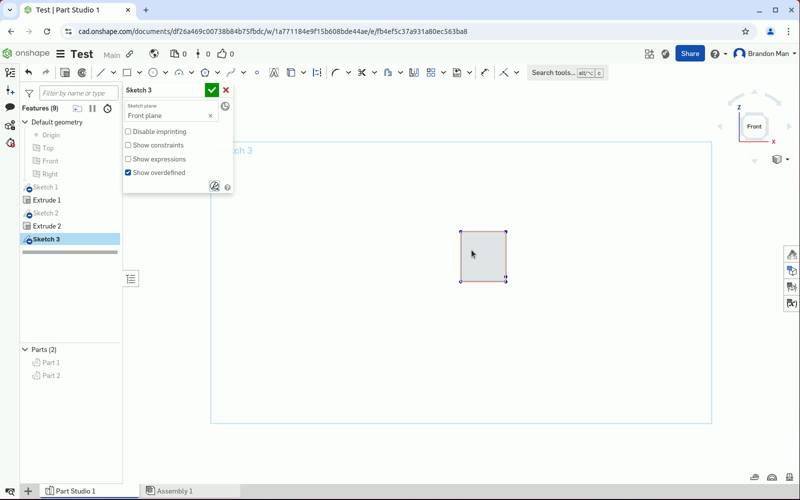
click(471, 249)
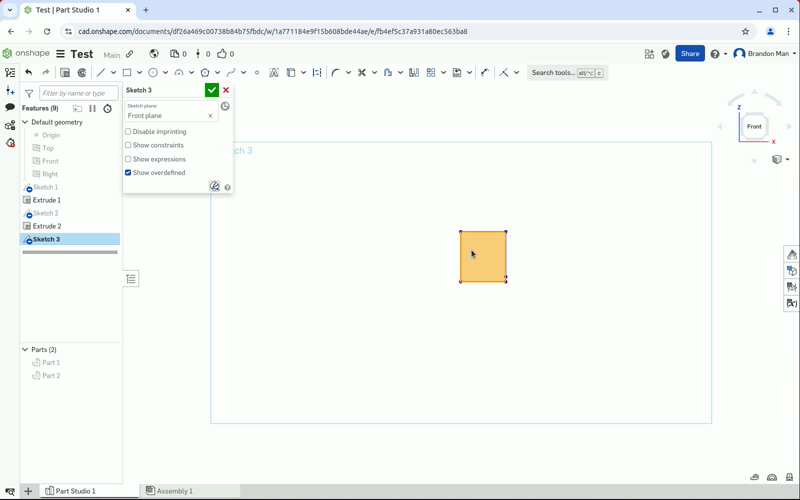
mouse_move(73, 352)
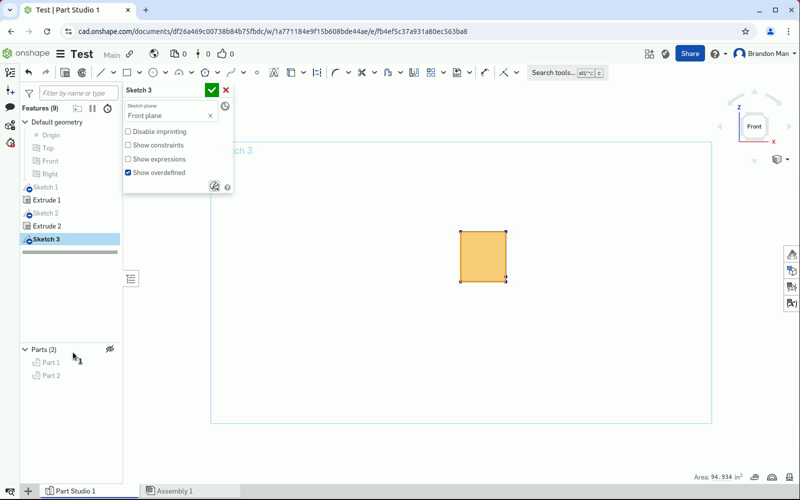
key(shift+y)
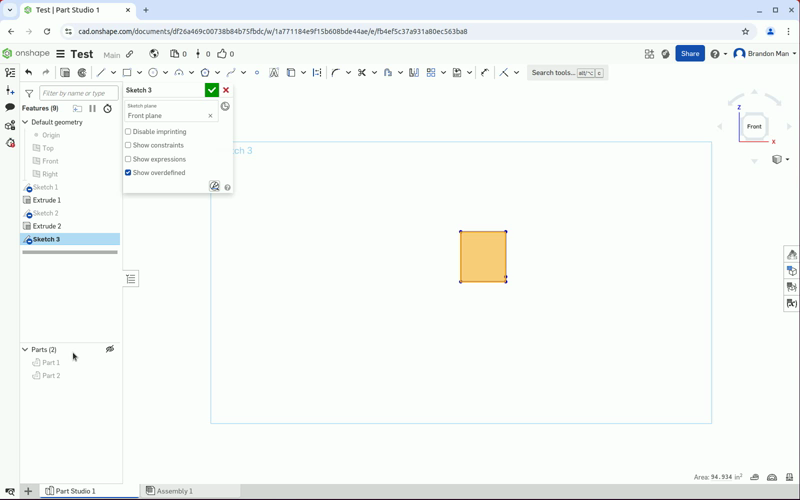
key(shift+e)
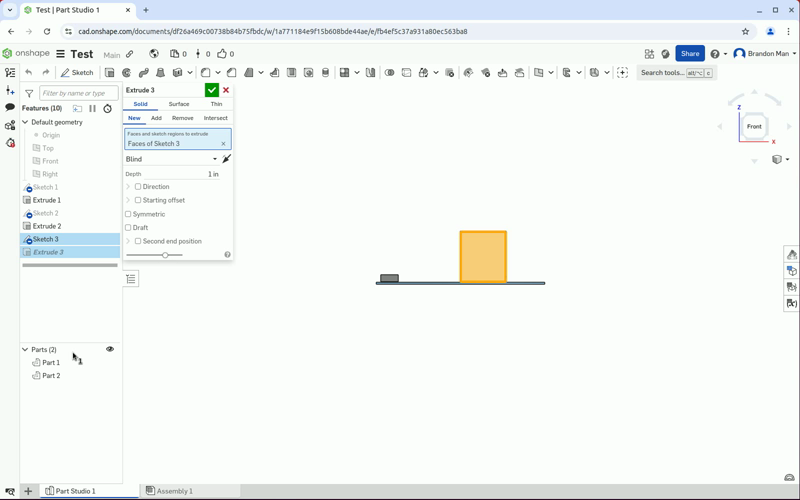
mouse_move(143, 106)
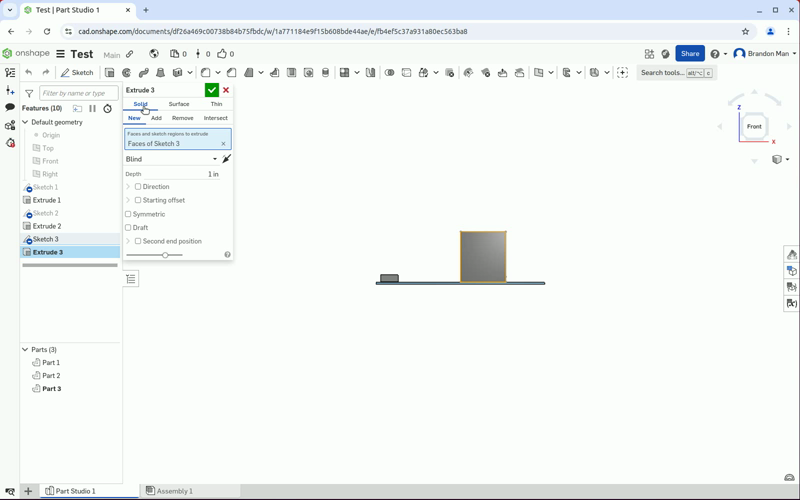
click(143, 106)
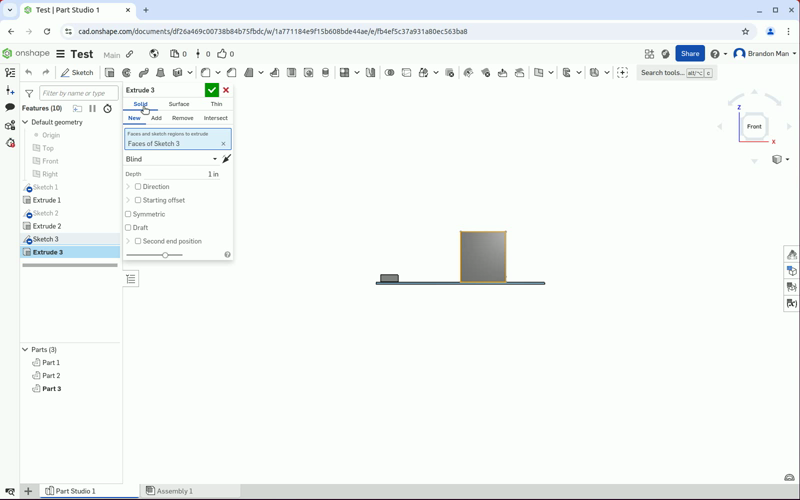
mouse_move(137, 120)
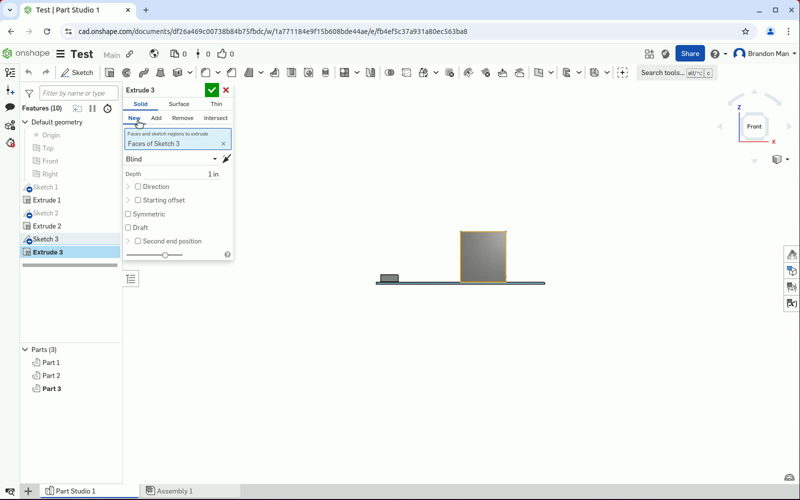
click(137, 120)
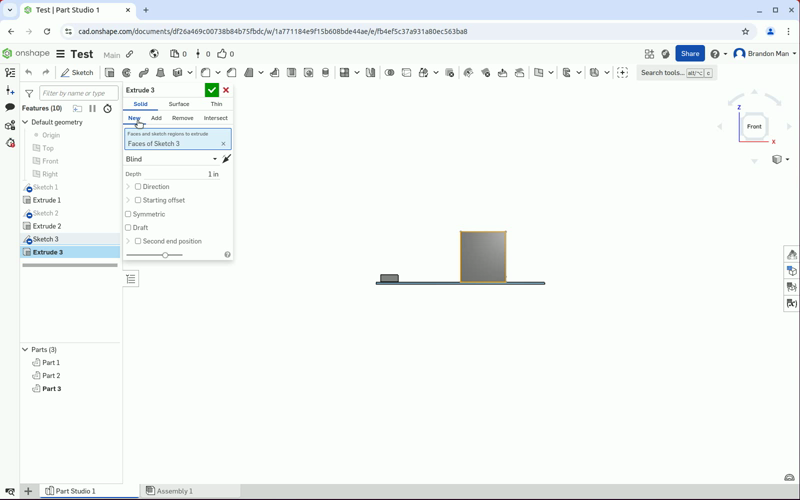
key(tab, 4)
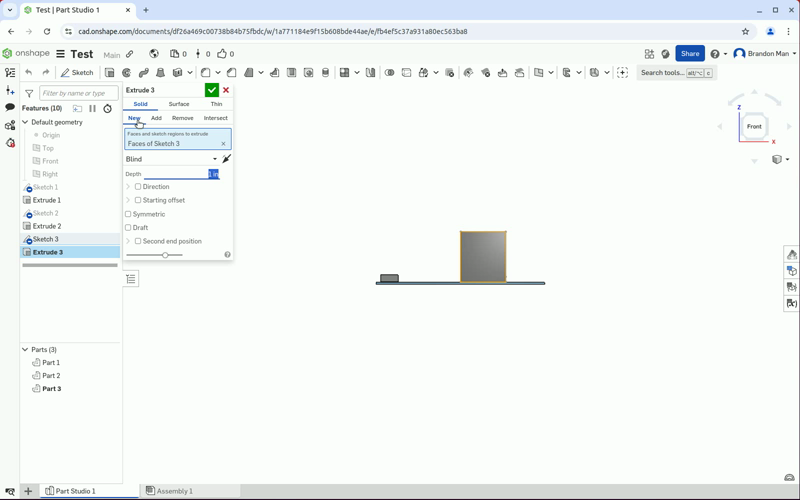
text(-0.482)
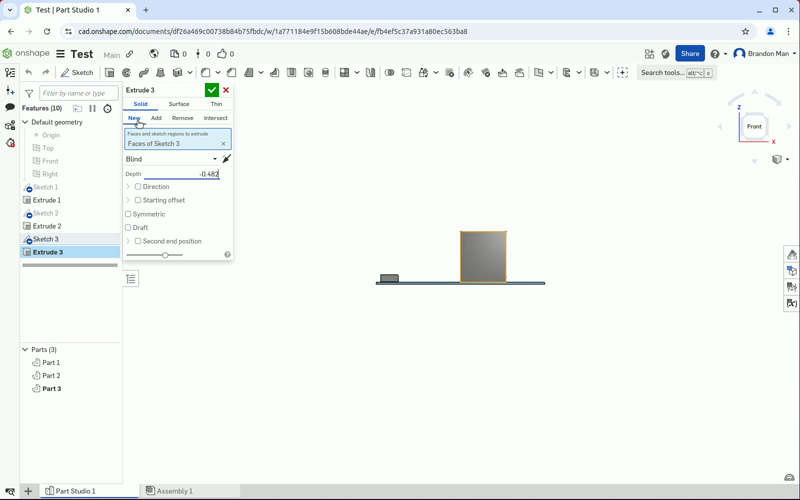
key(tab, 3)
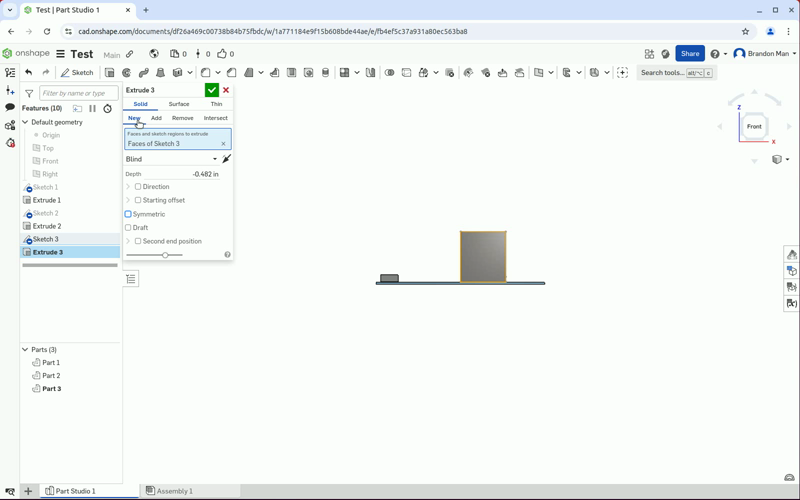
key(space)
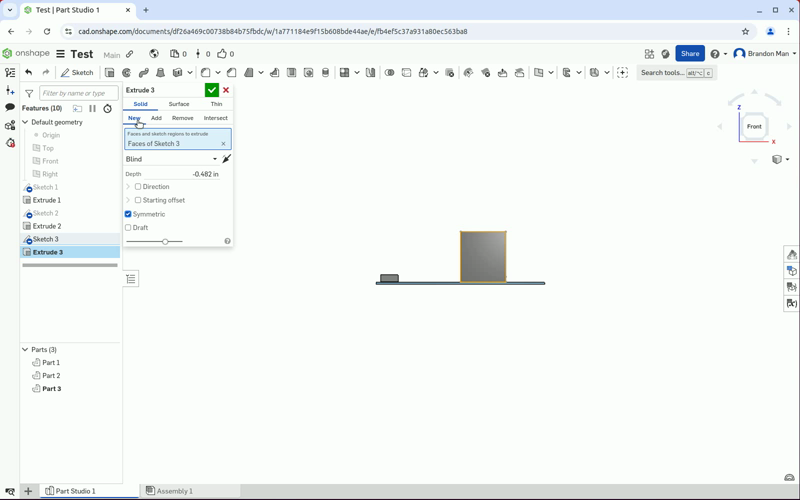
key(enter)
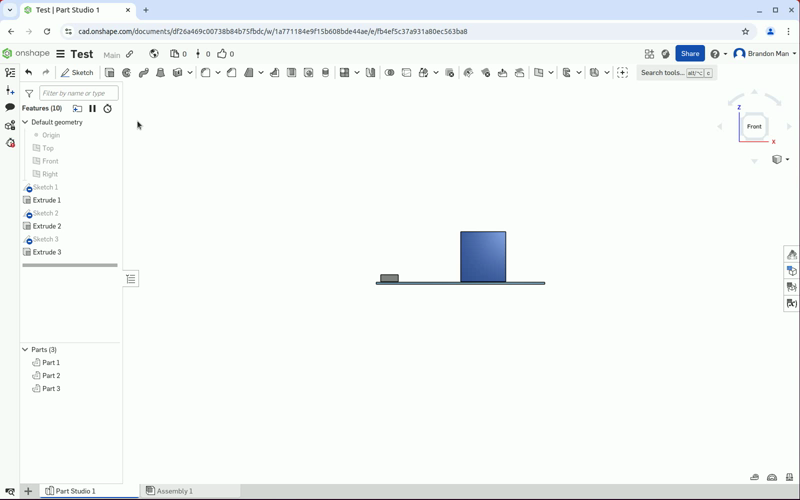
key(shift+h)
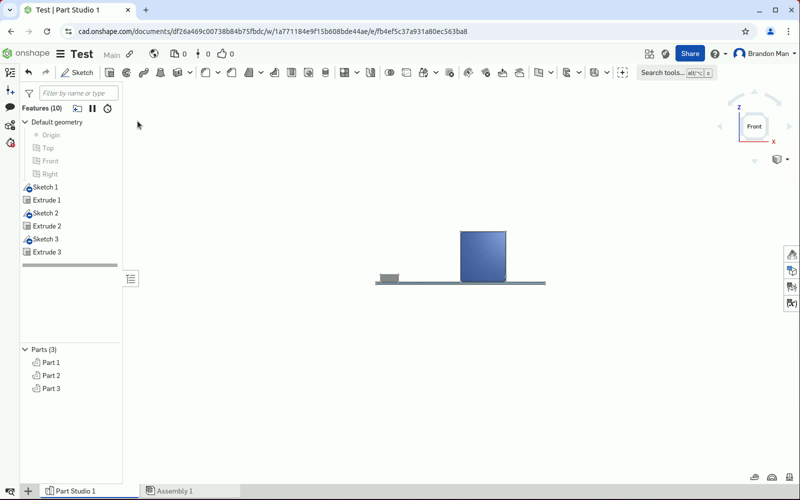
key(shift+h)
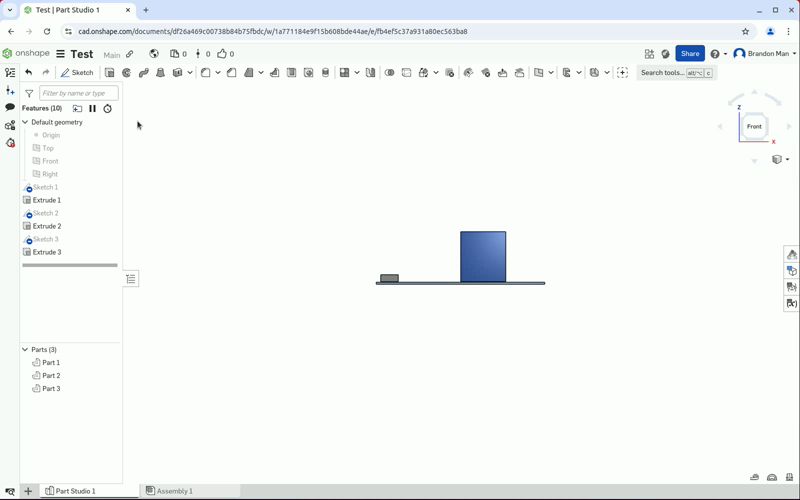
mouse_move(73, 189)
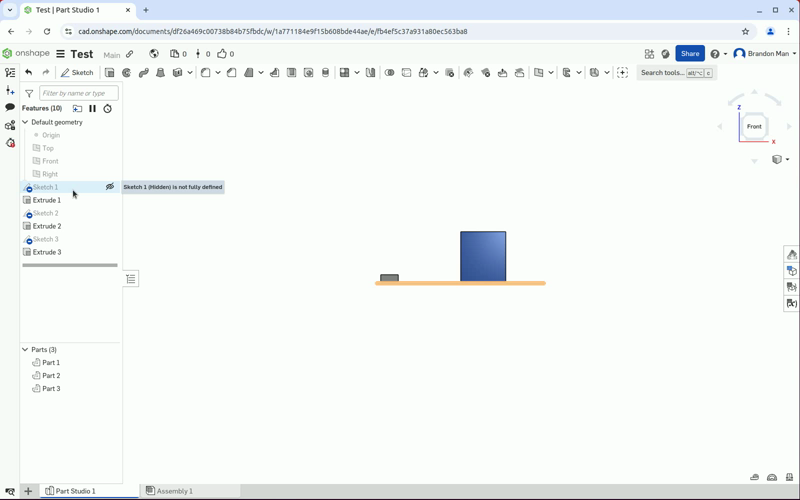
click(73, 189)
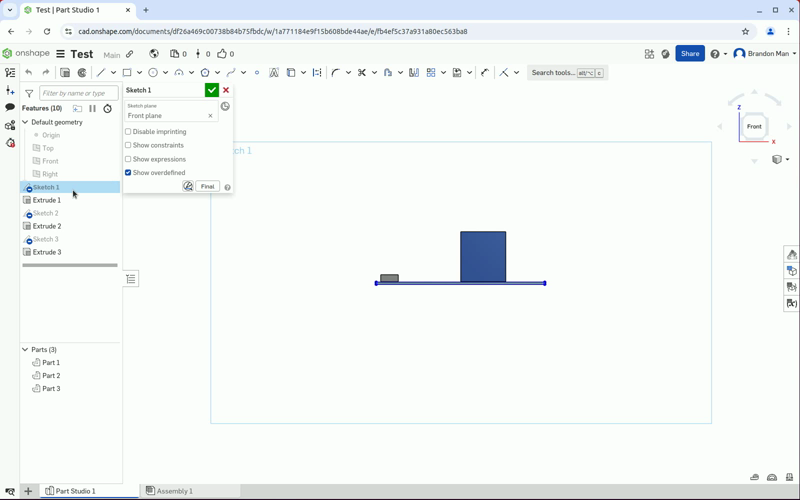
mouse_move(229, 92)
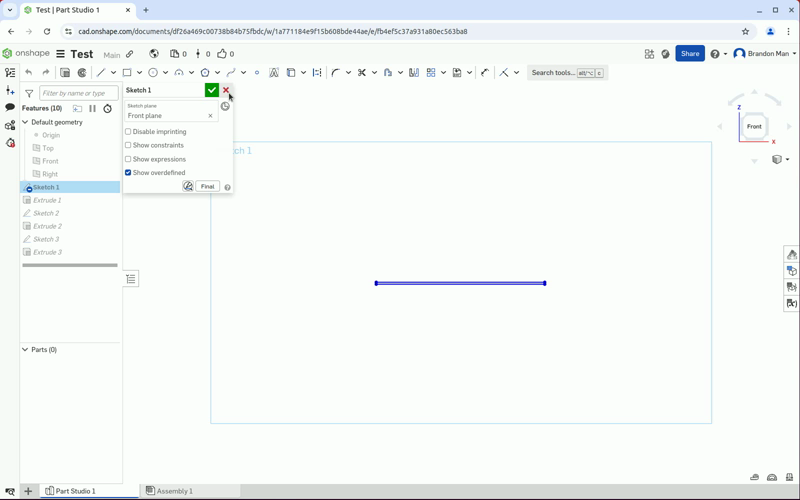
click(229, 92)
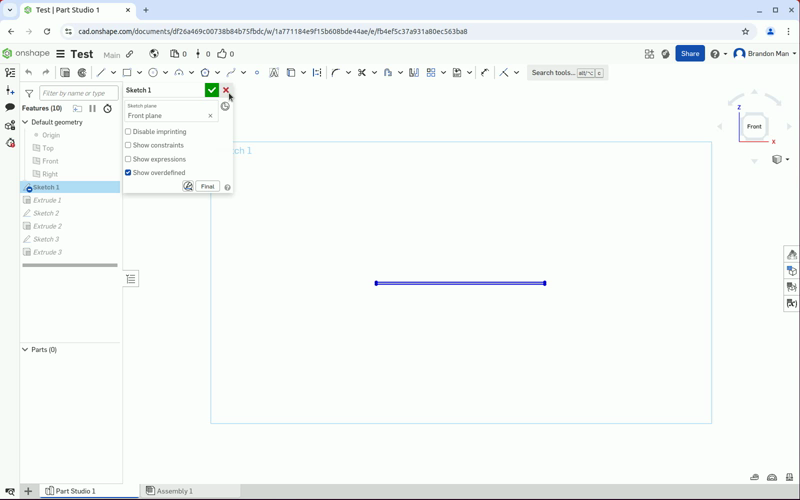
key(shift+s)
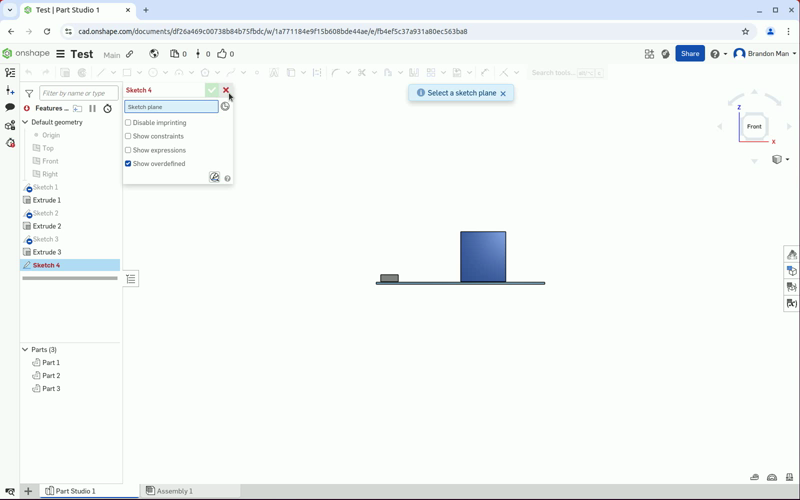
mouse_move(73, 163)
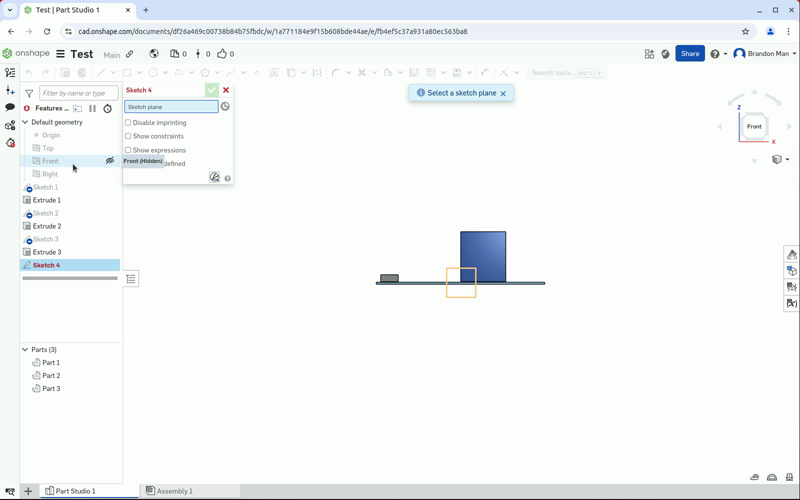
click(73, 163)
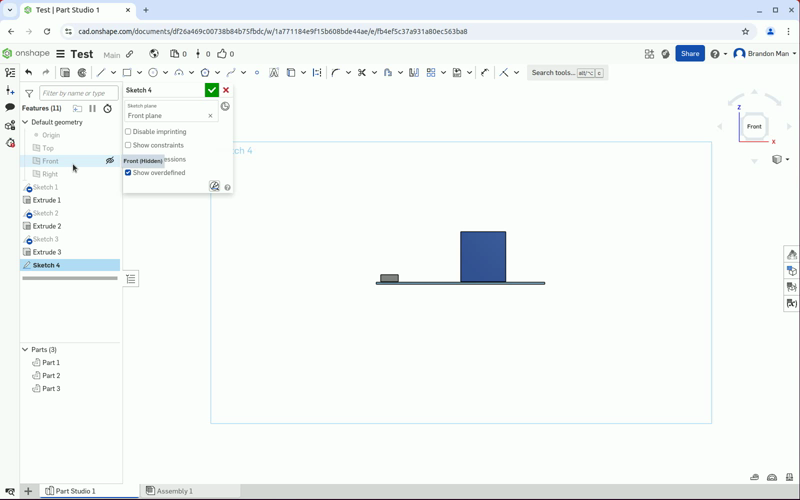
mouse_move(73, 352)
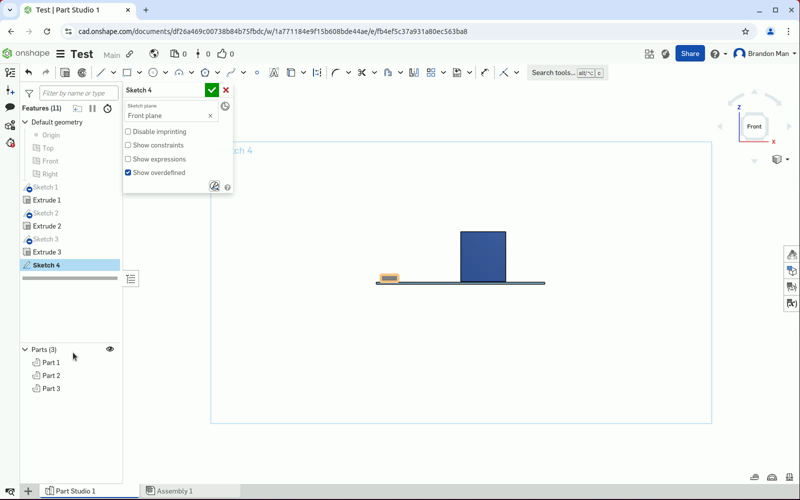
key(y)
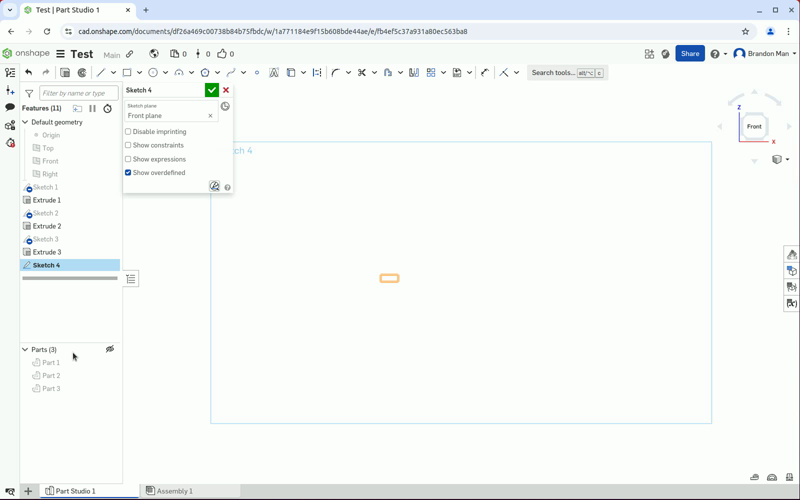
key(l)
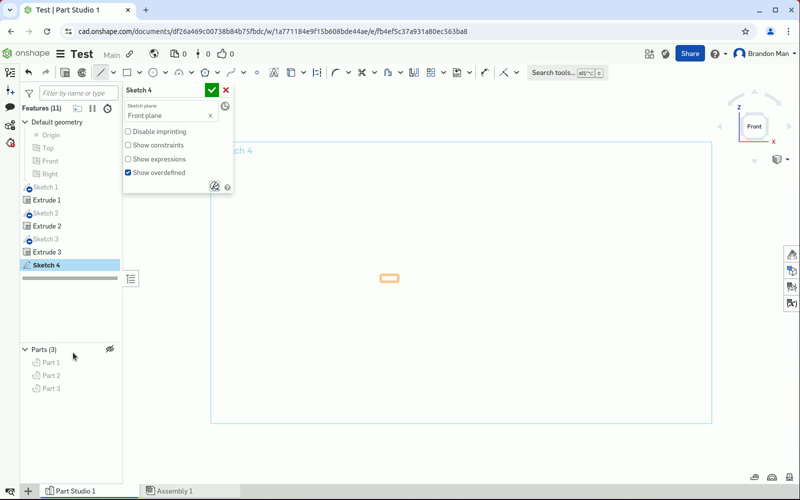
key_down(shift)
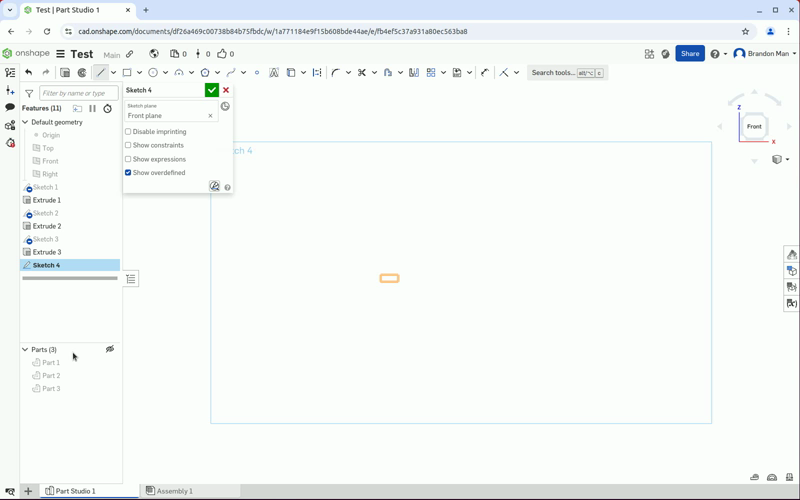
mouse_move(505, 281)
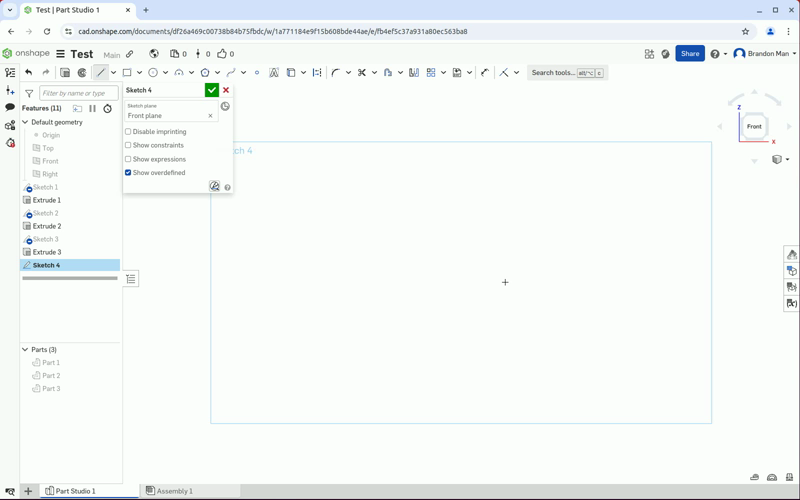
click(505, 281)
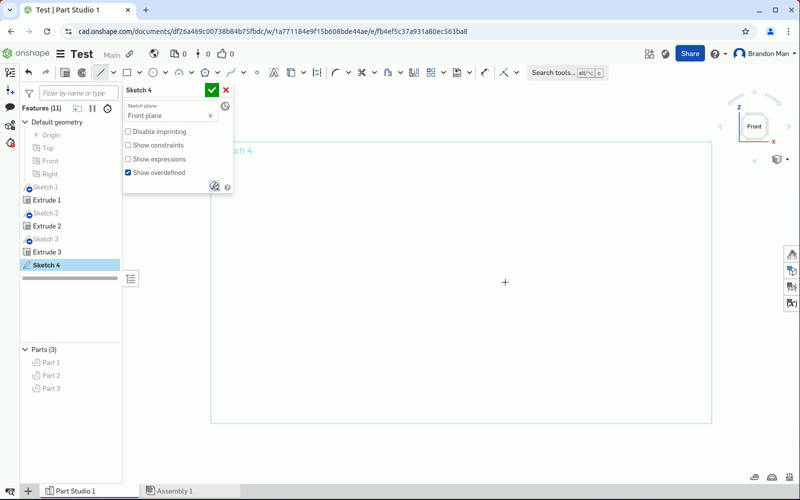
key_up(shift)
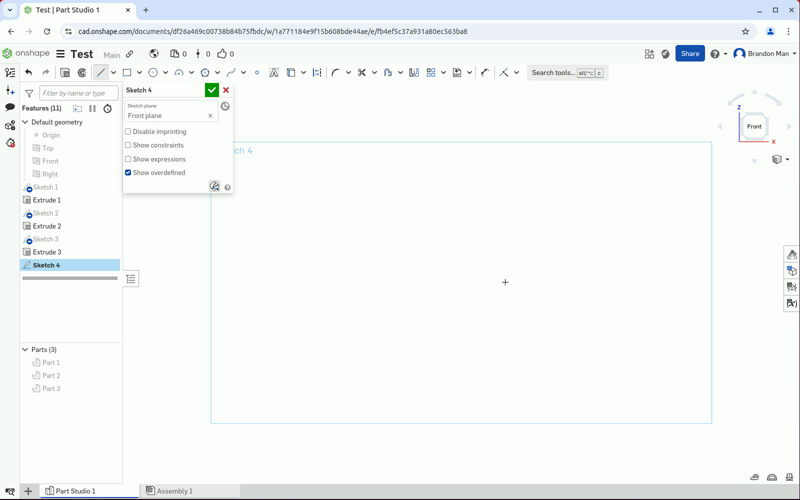
key_down(shift)
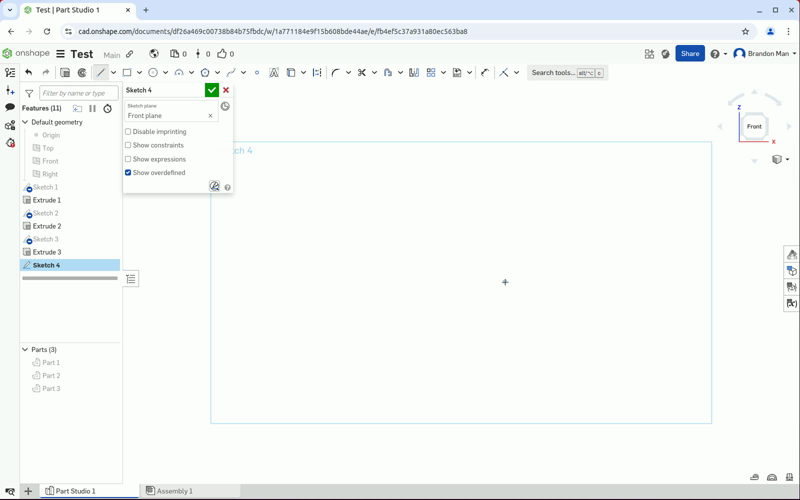
mouse_move(535, 281)
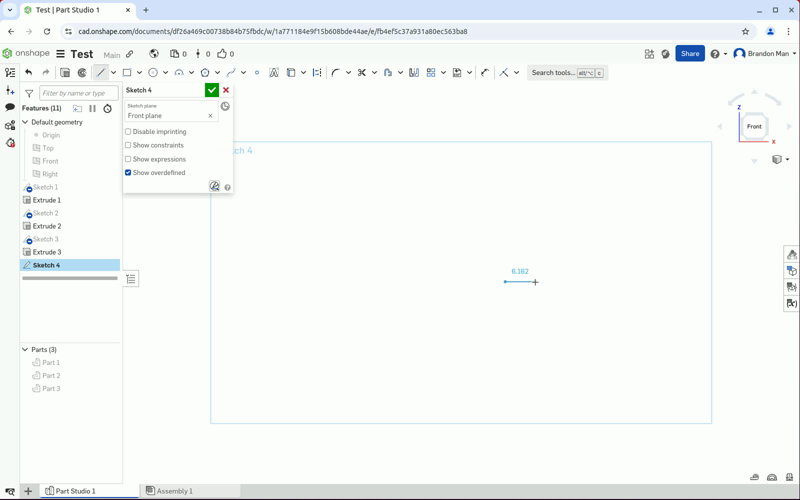
mouse_move(514, 281)
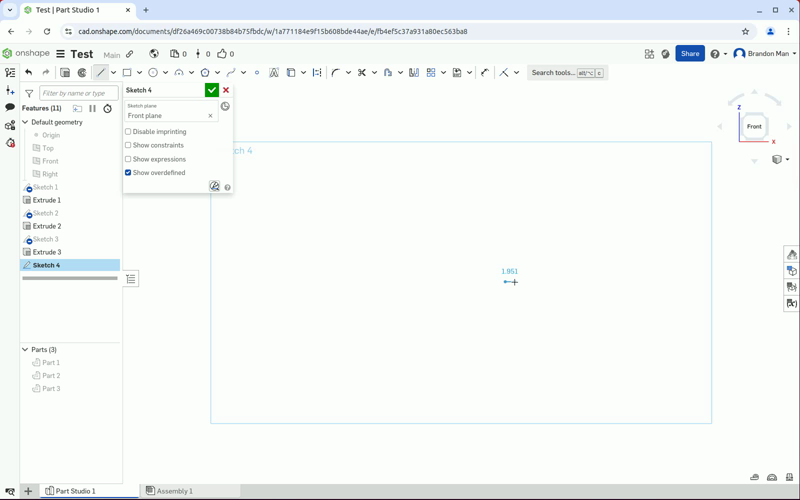
click(514, 281)
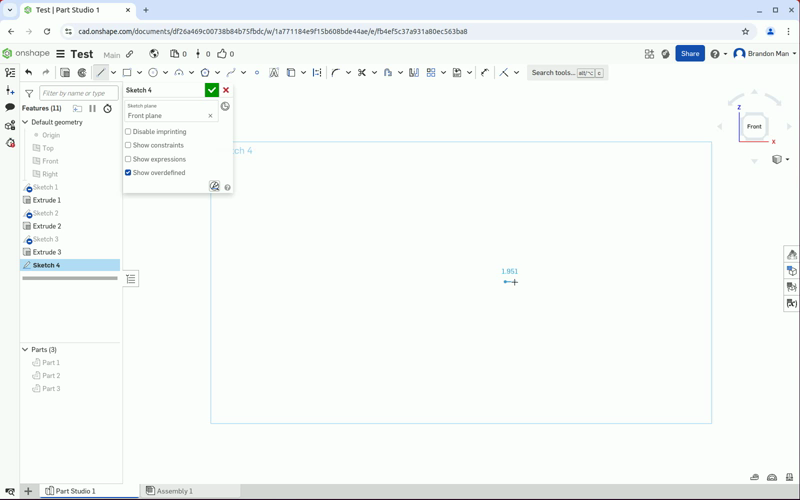
key_up(shift)
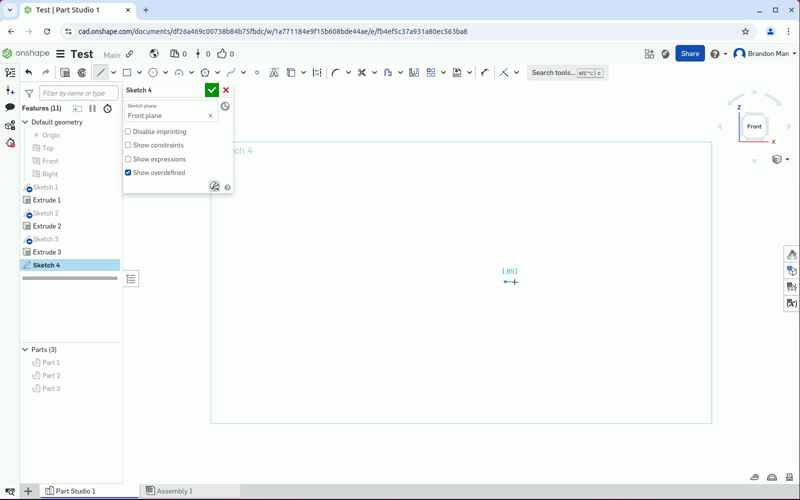
key_down(shift)
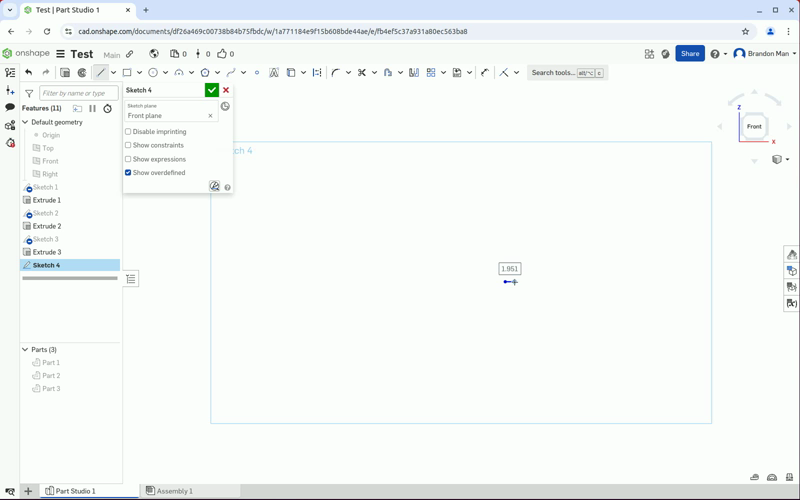
mouse_move(544, 281)
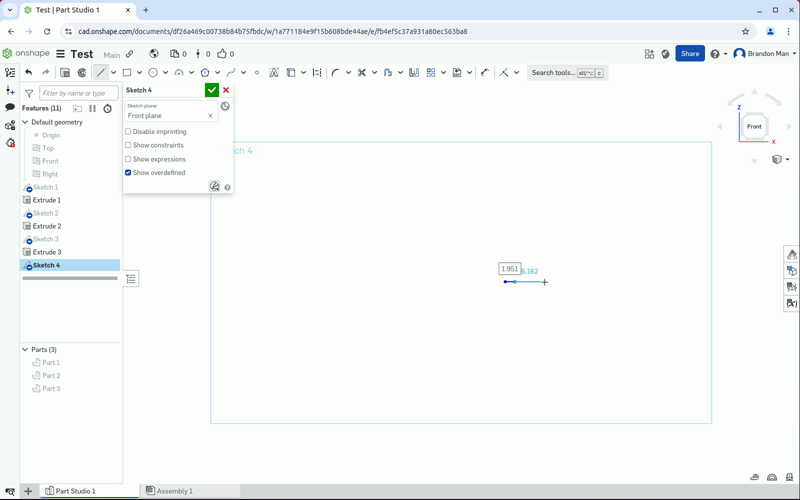
mouse_move(514, 276)
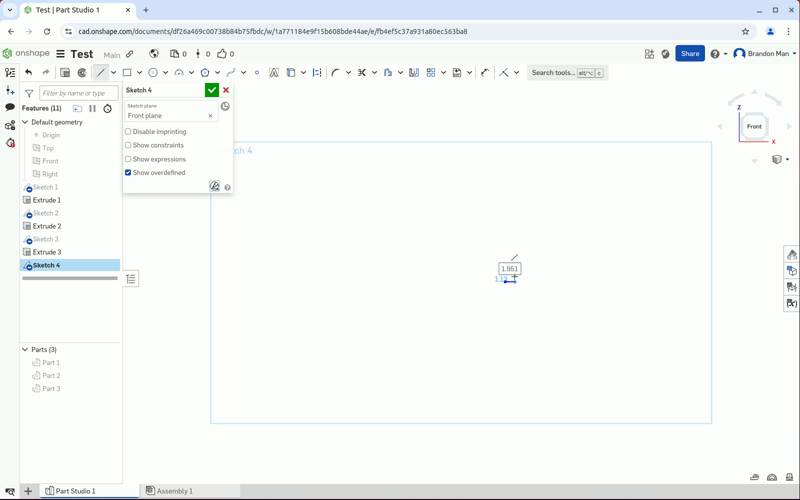
scroll(6)
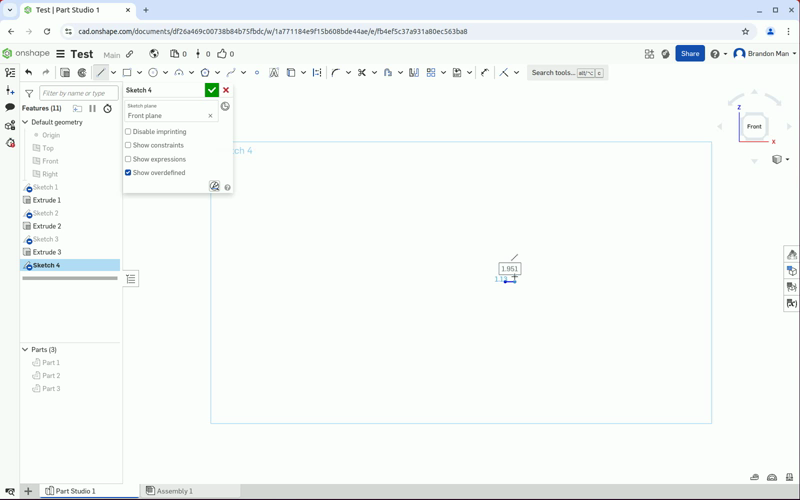
scroll(6)
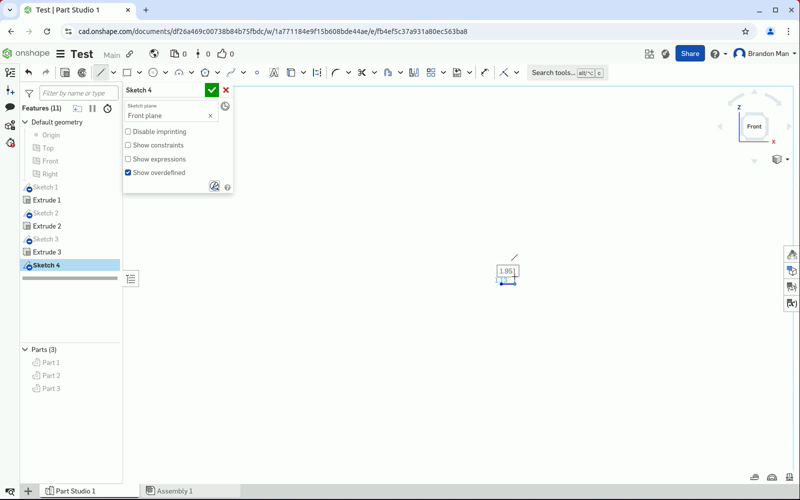
scroll(6)
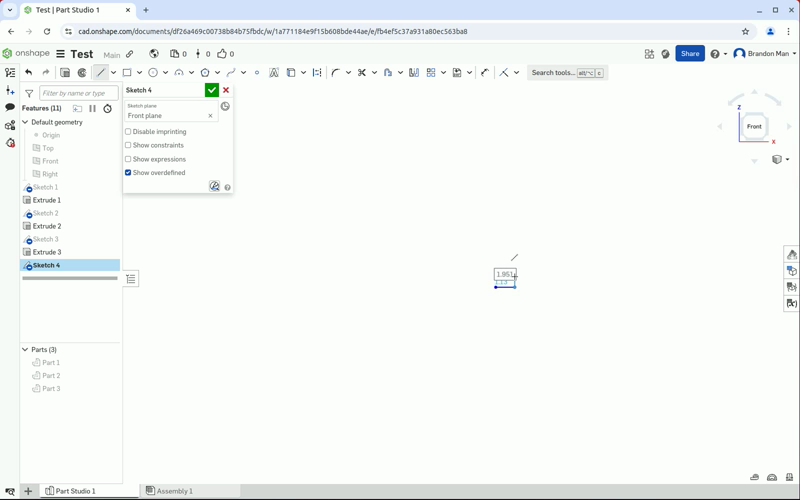
scroll(6)
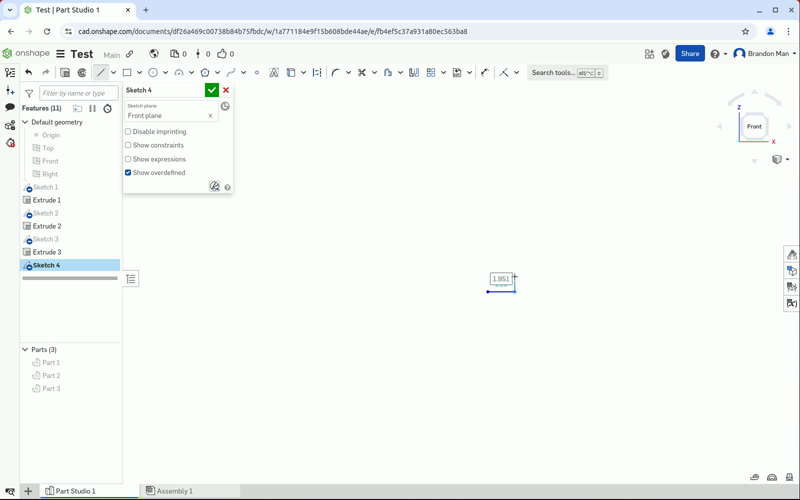
scroll(6)
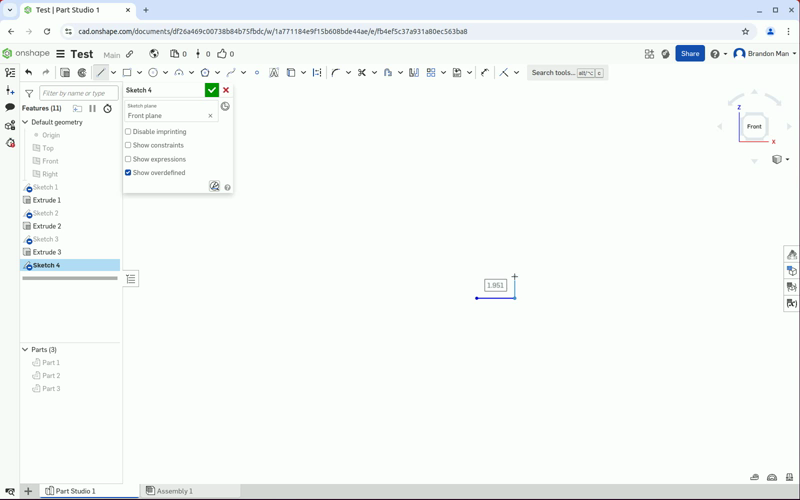
scroll(6)
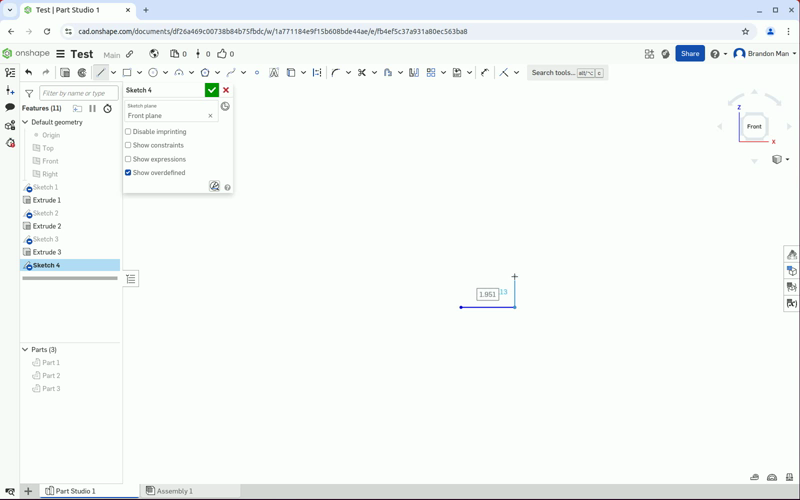
scroll(6)
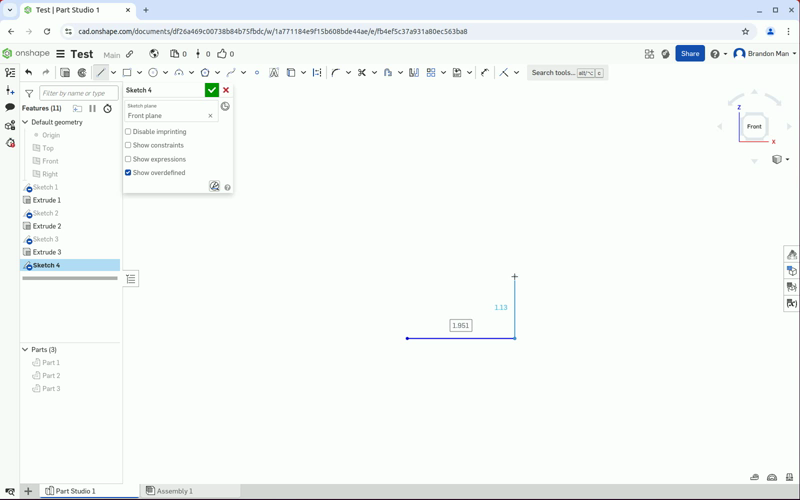
click(514, 276)
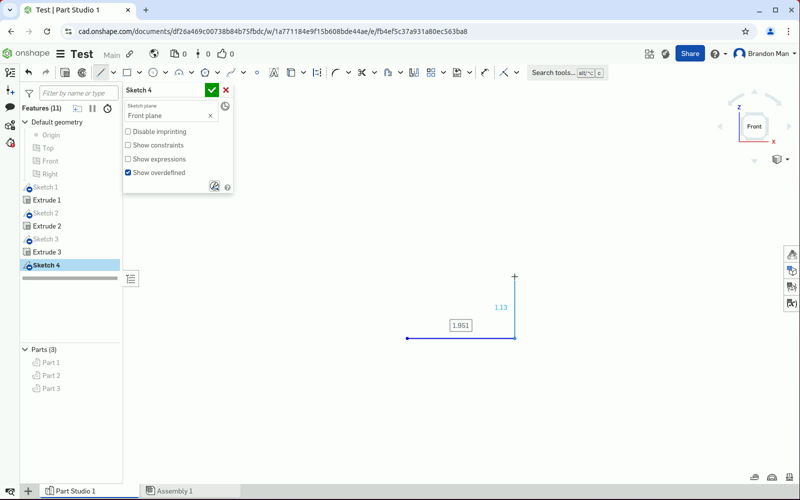
scroll(-6)
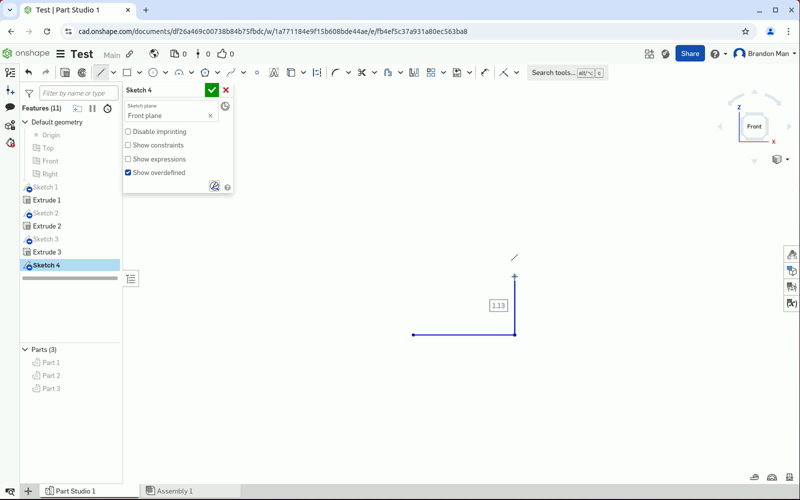
scroll(-6)
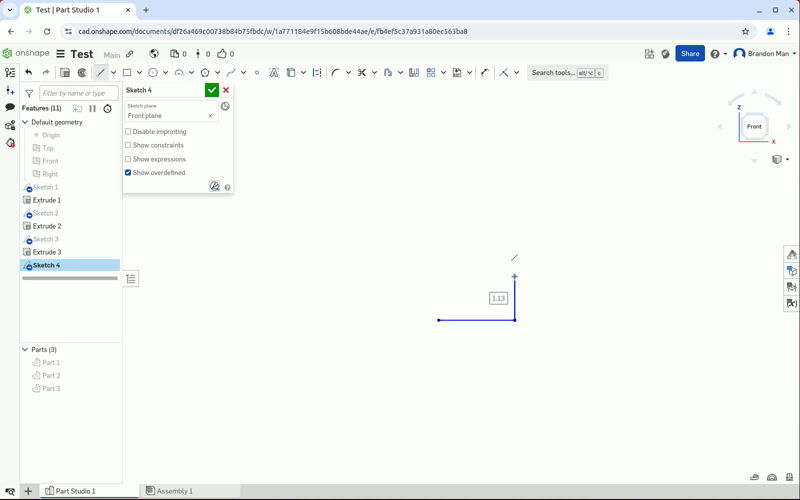
scroll(-6)
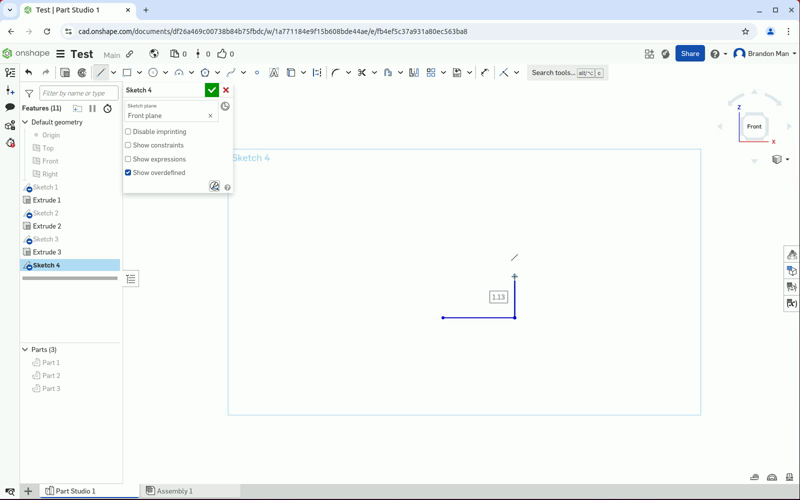
scroll(-6)
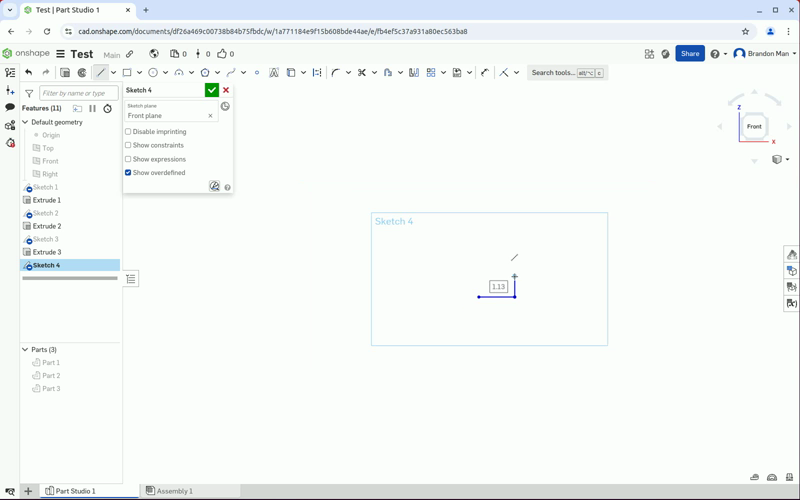
scroll(-6)
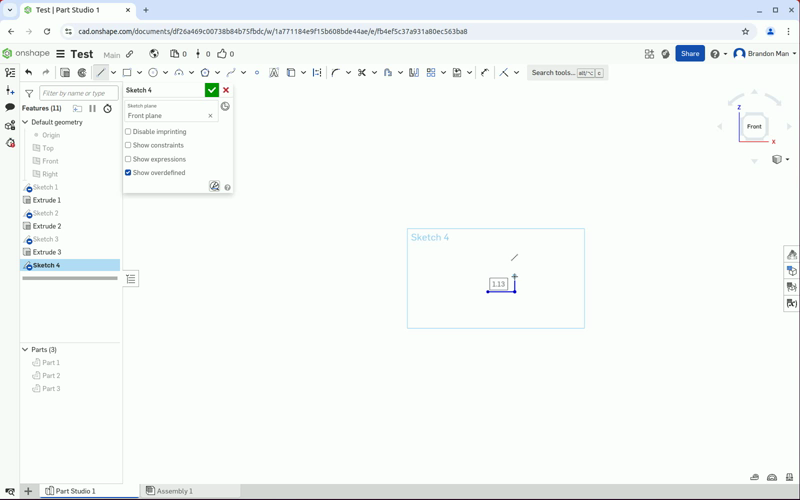
scroll(-6)
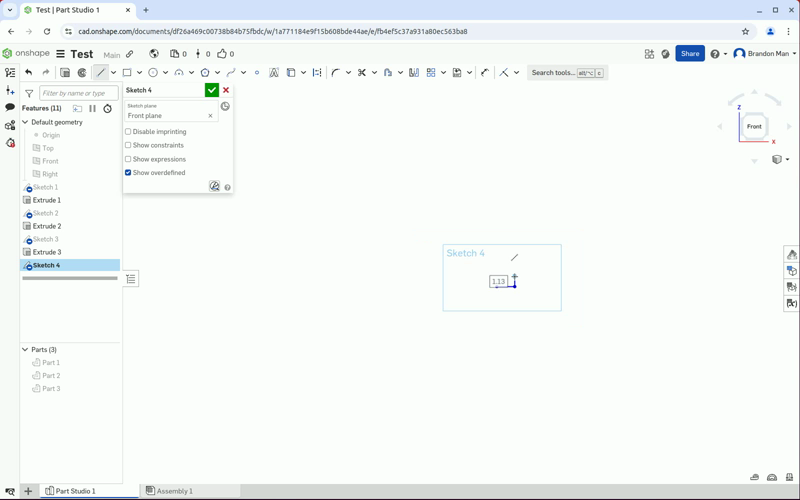
scroll(-6)
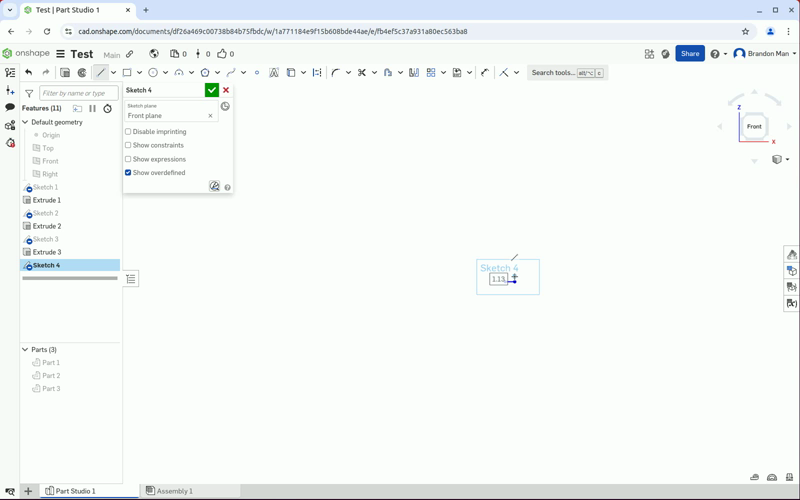
key_up(shift)
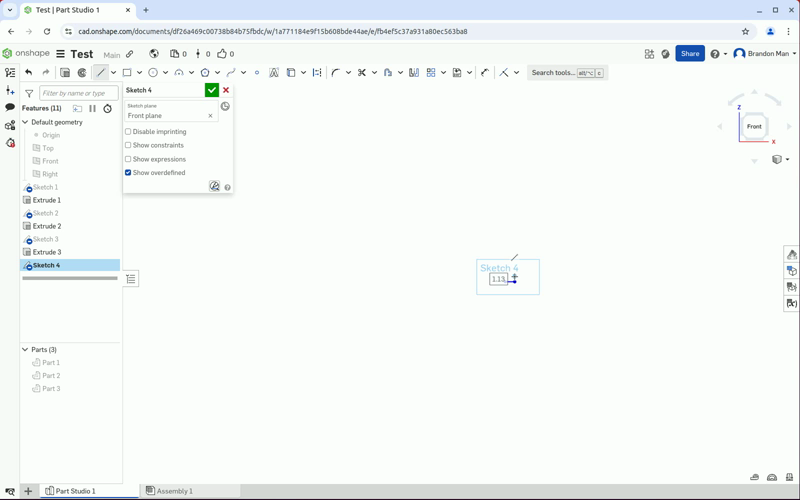
key_down(shift)
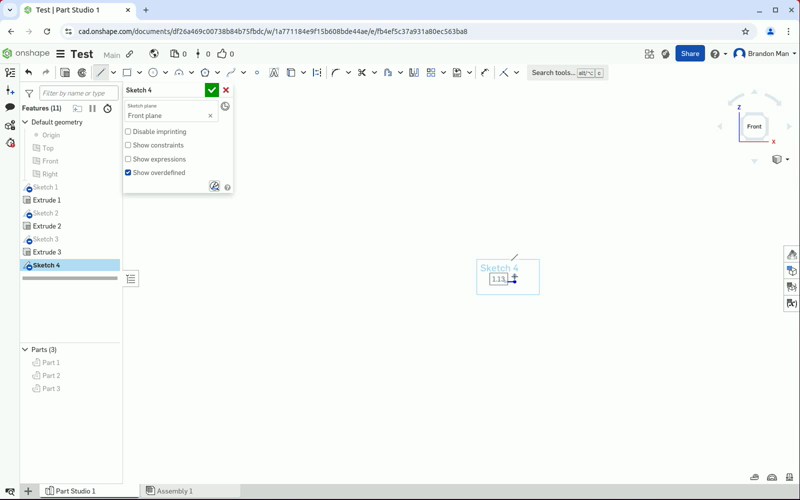
mouse_move(544, 276)
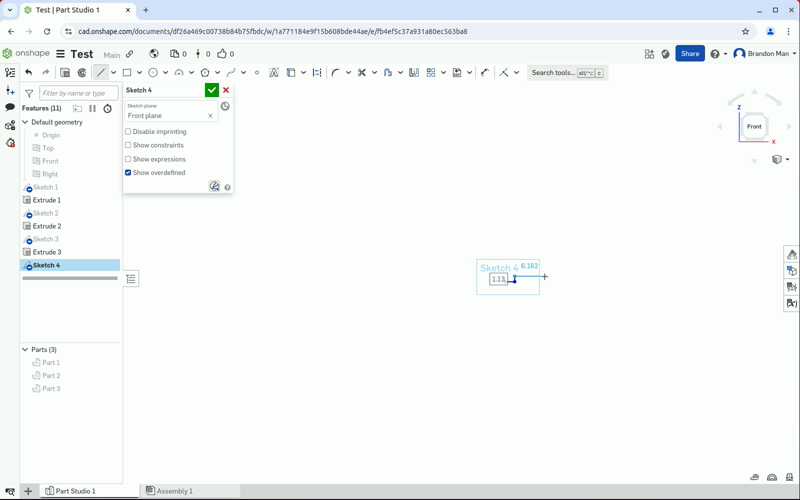
mouse_move(505, 276)
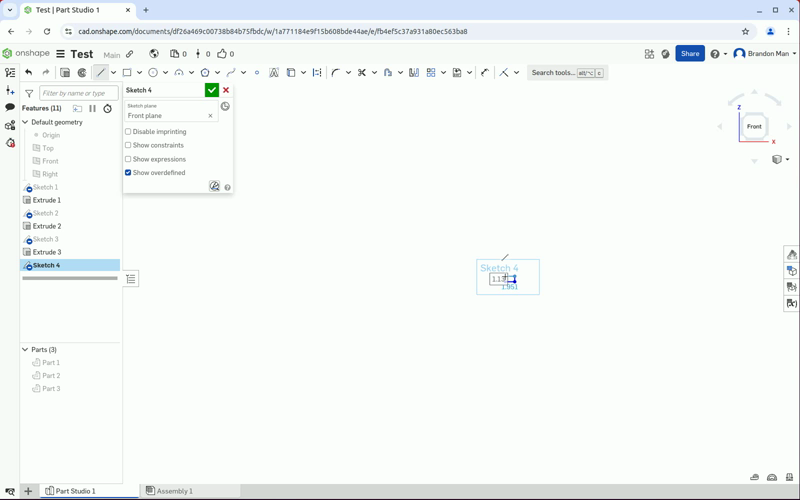
click(505, 276)
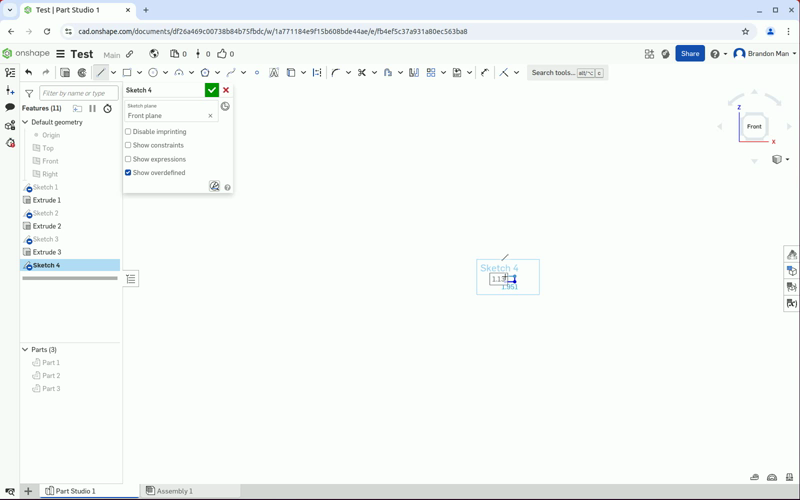
key_up(shift)
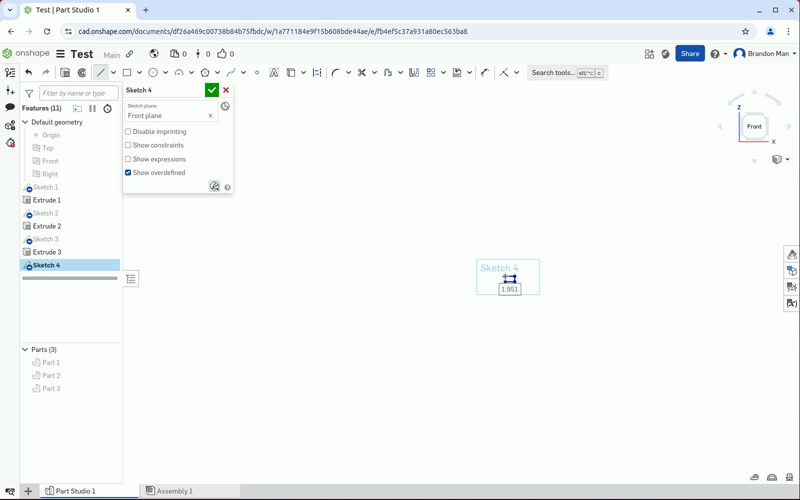
mouse_move(535, 276)
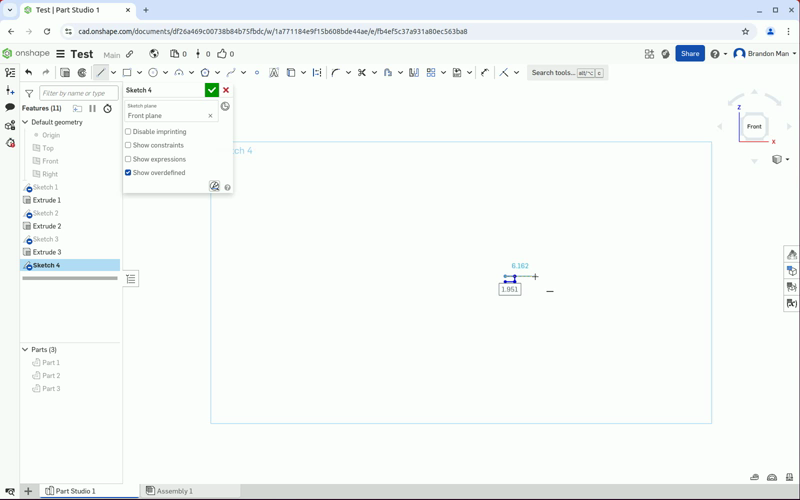
key_down(shift)
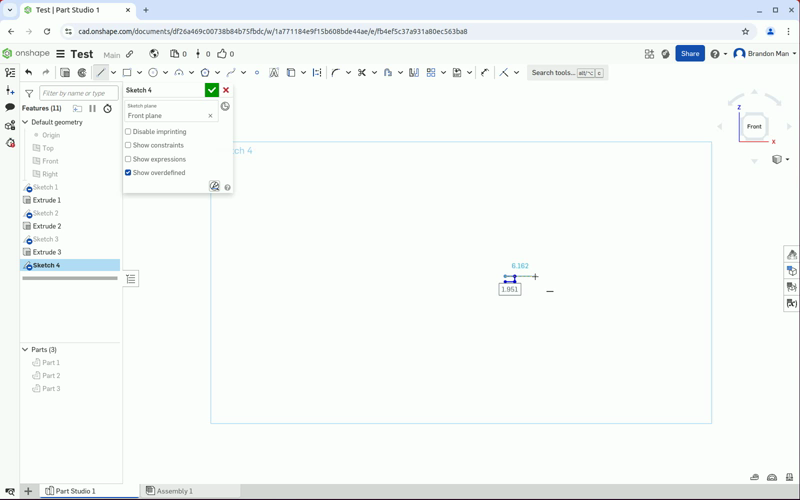
mouse_move(505, 281)
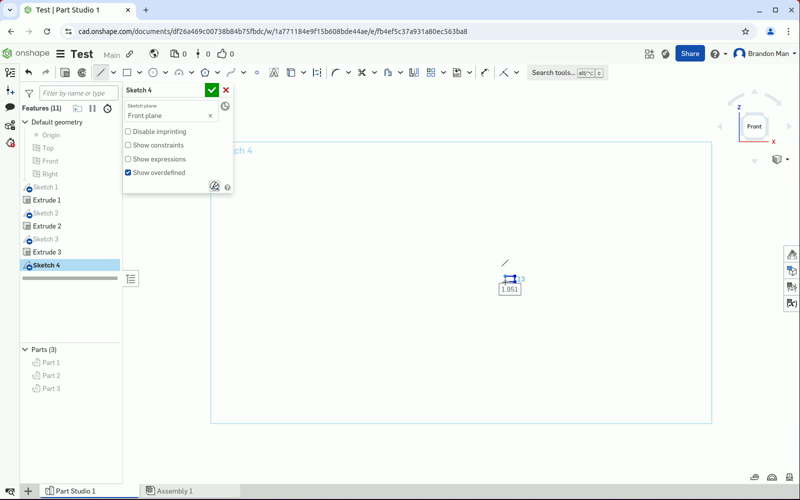
scroll(6)
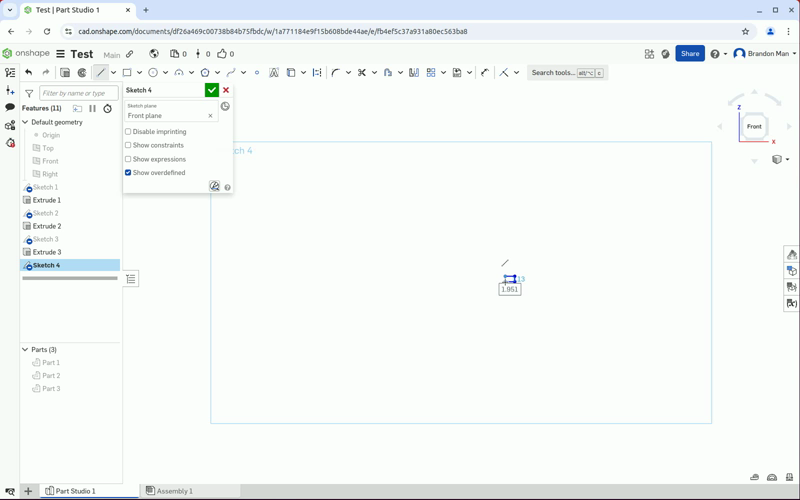
scroll(6)
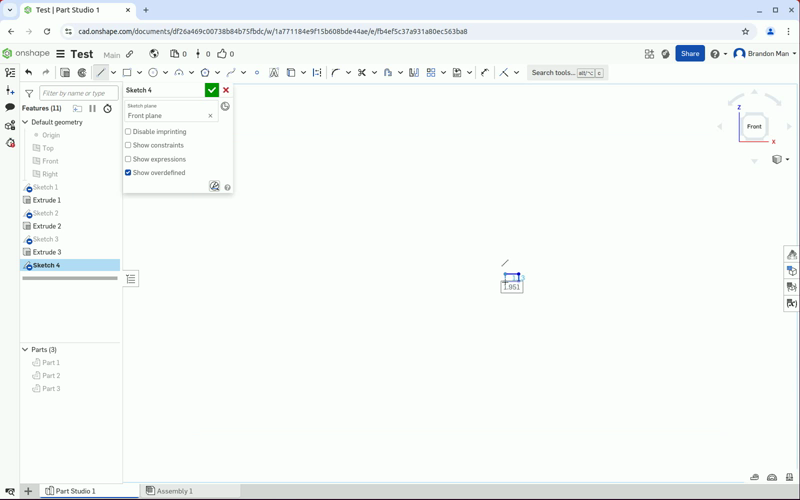
scroll(6)
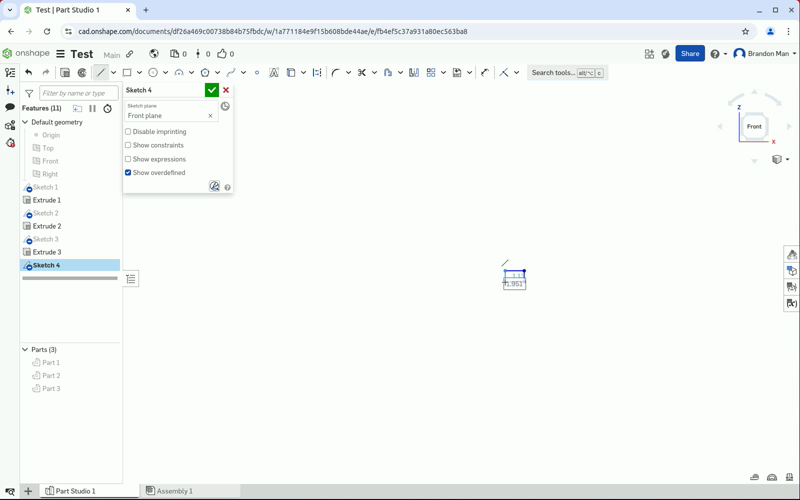
scroll(6)
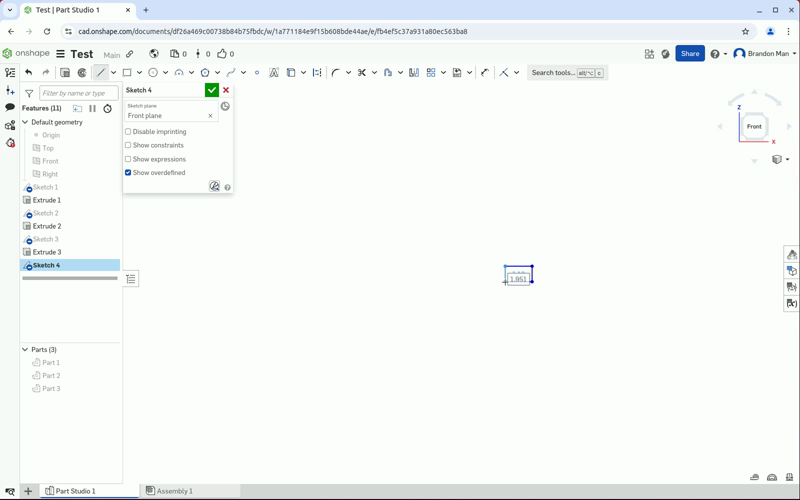
scroll(6)
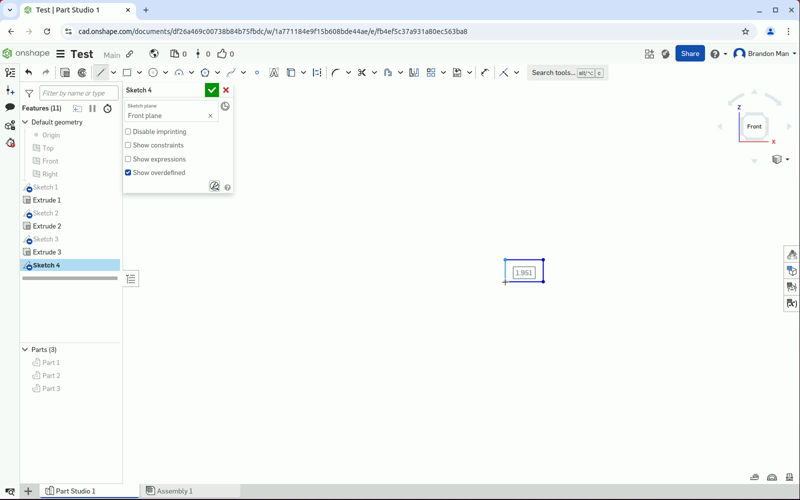
scroll(6)
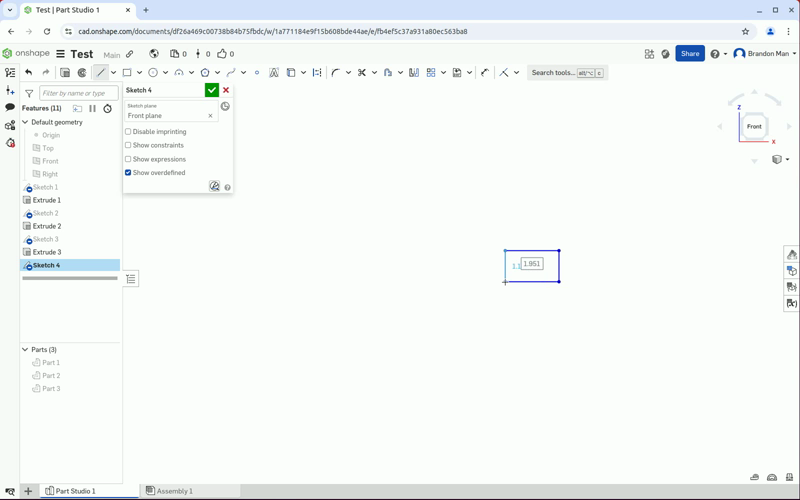
scroll(6)
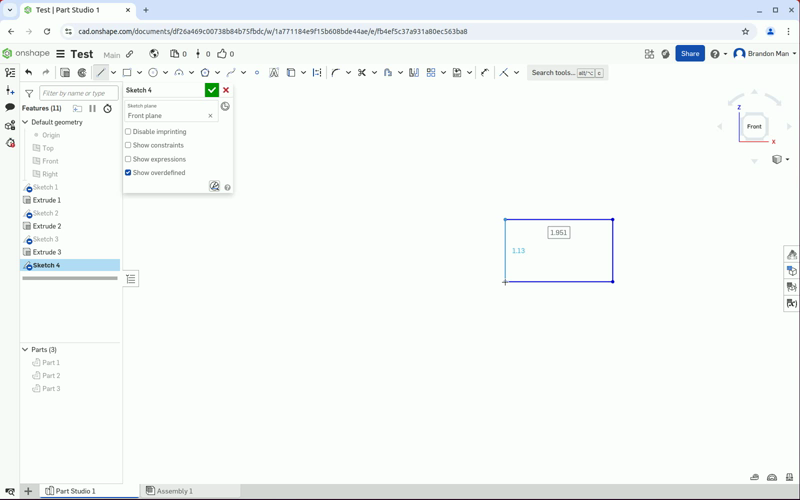
key_up(shift)
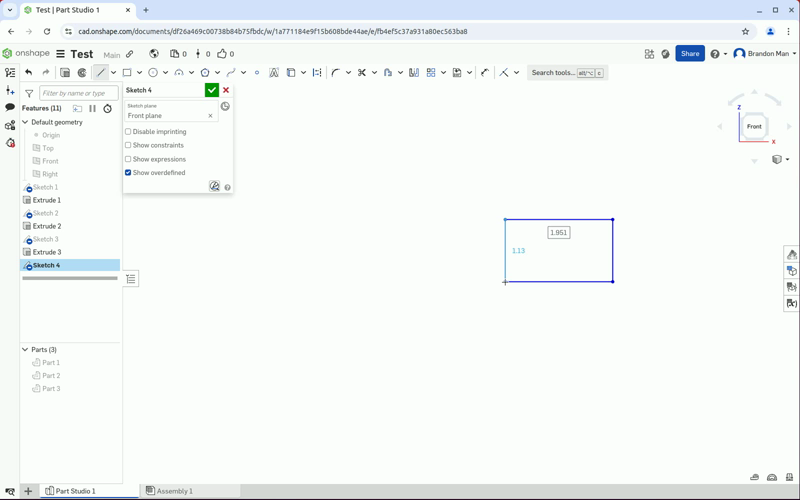
click(505, 281)
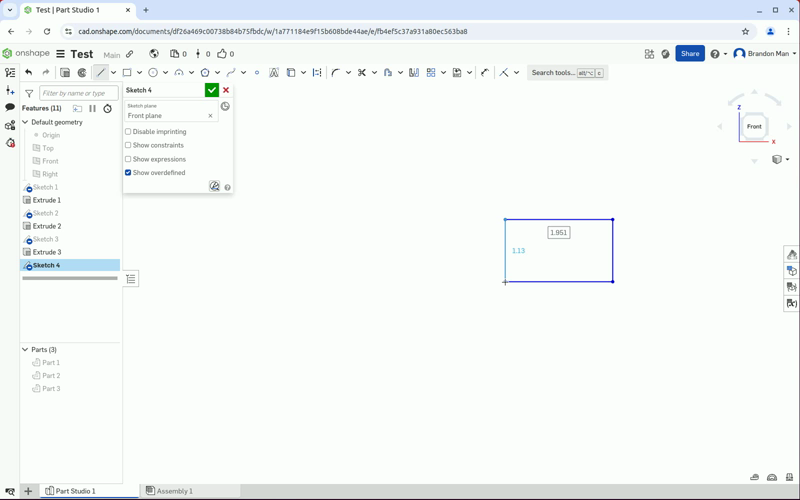
scroll(-6)
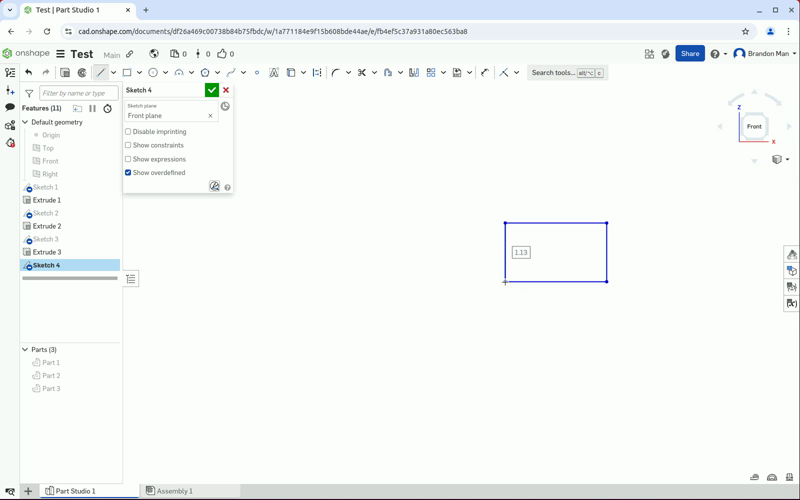
scroll(-6)
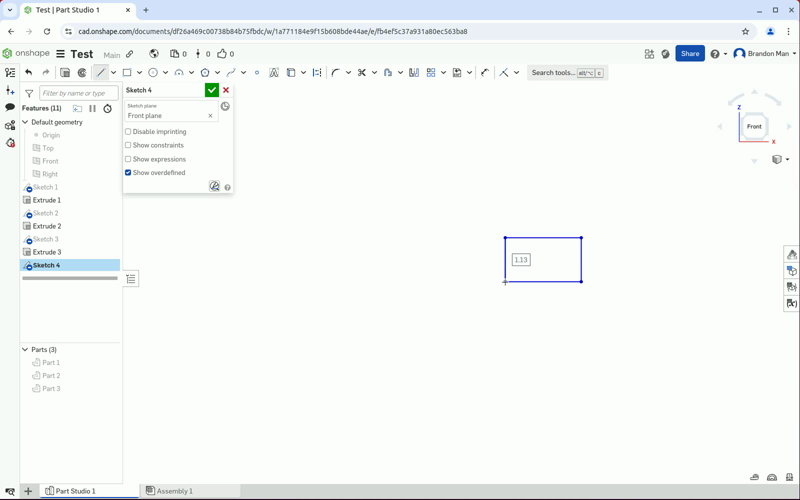
scroll(-6)
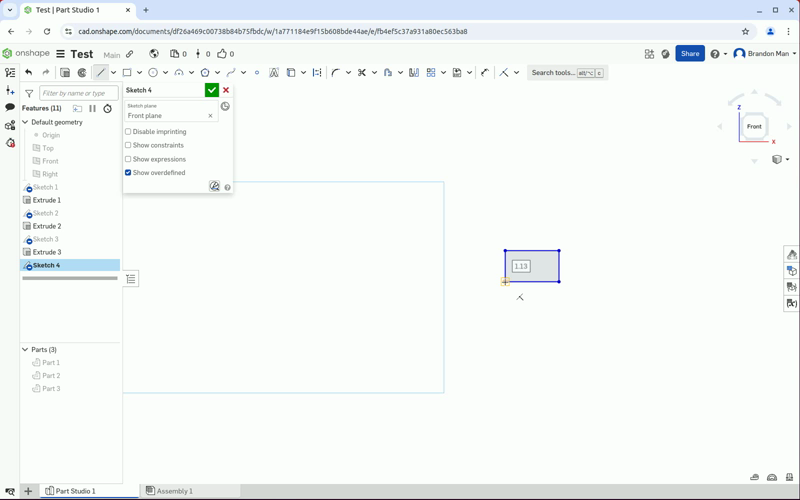
scroll(-6)
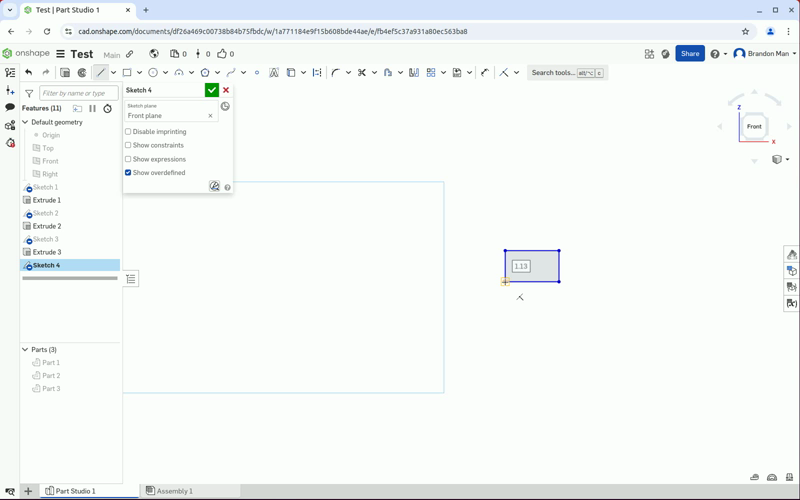
scroll(-6)
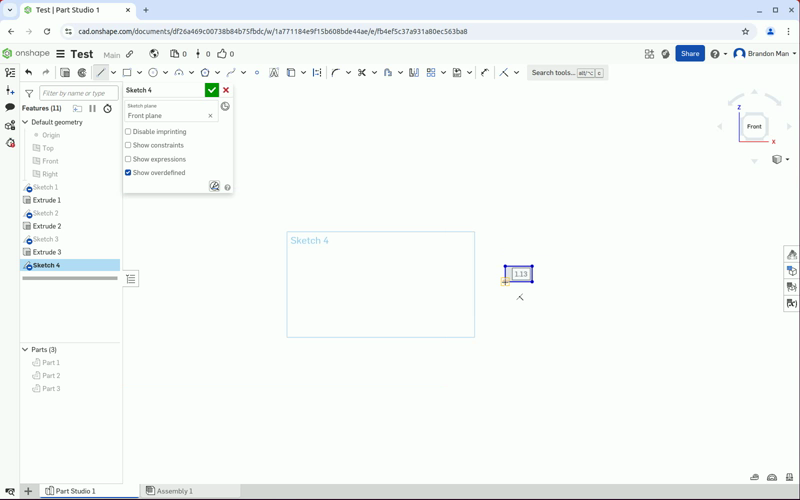
scroll(-6)
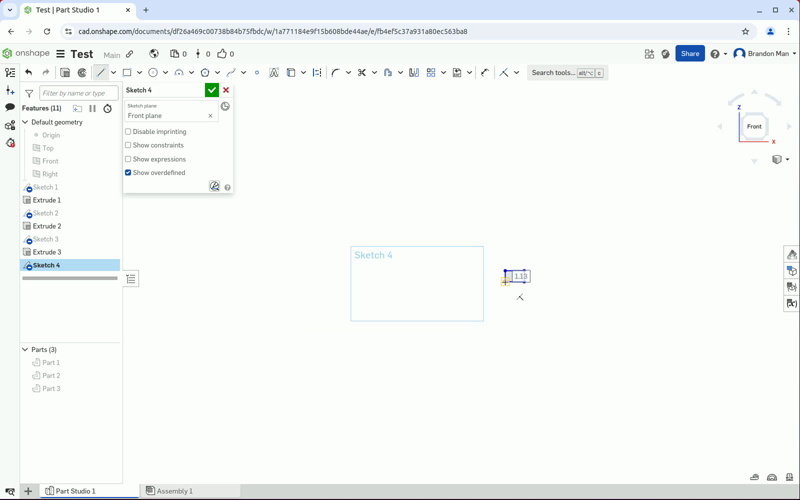
scroll(-6)
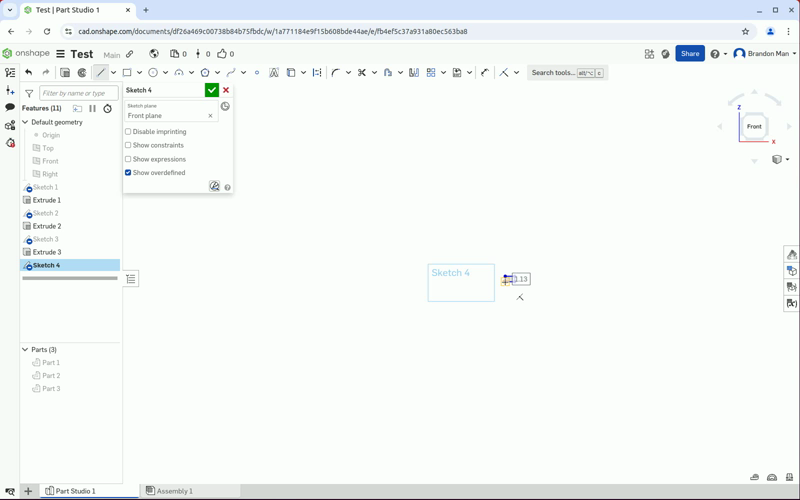
key(esc)
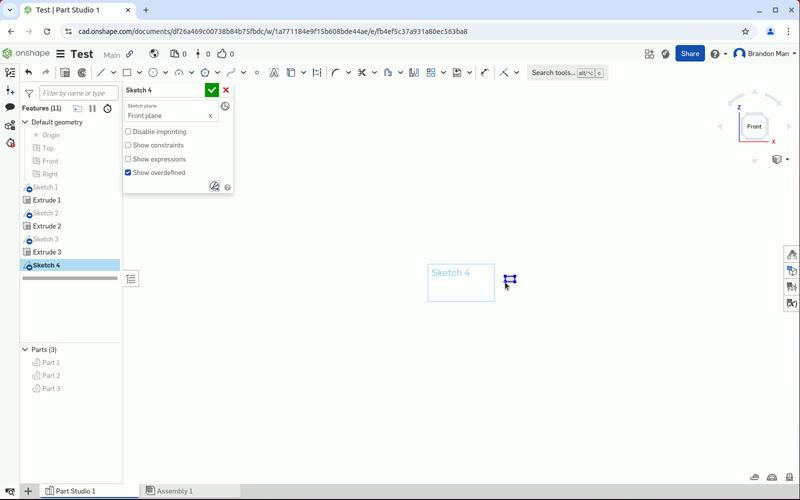
mouse_move(508, 278)
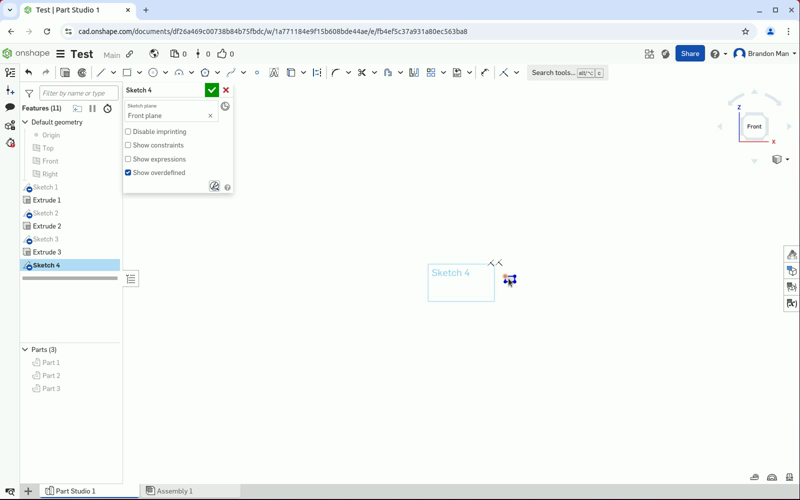
scroll(6)
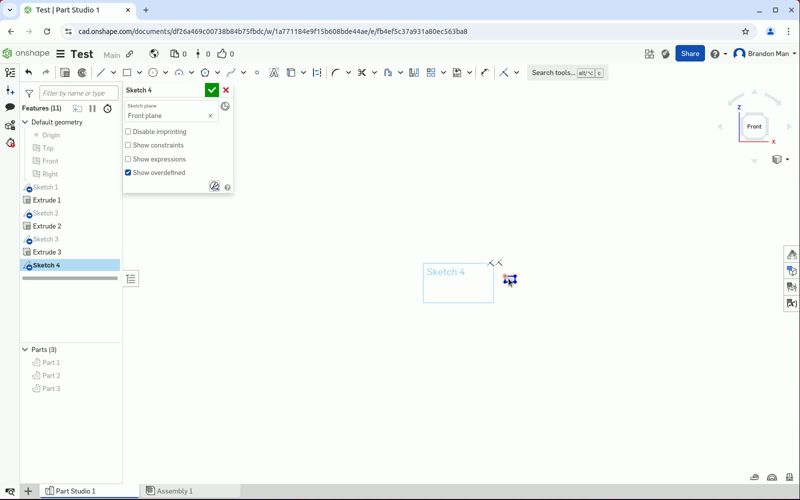
scroll(6)
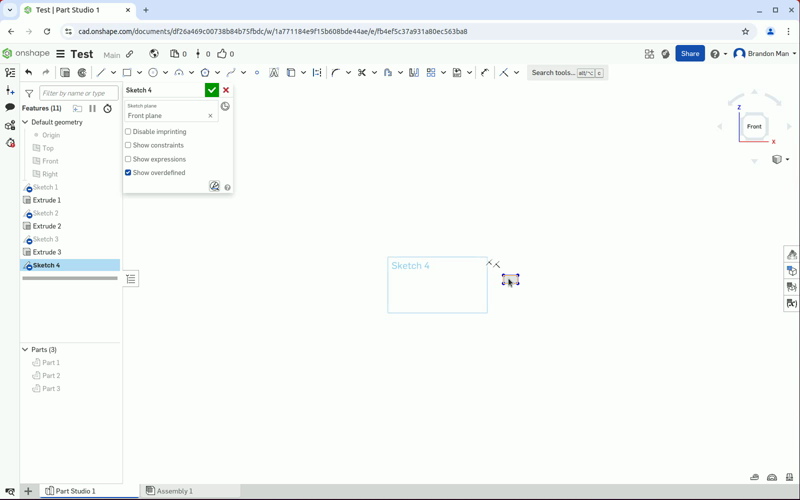
scroll(6)
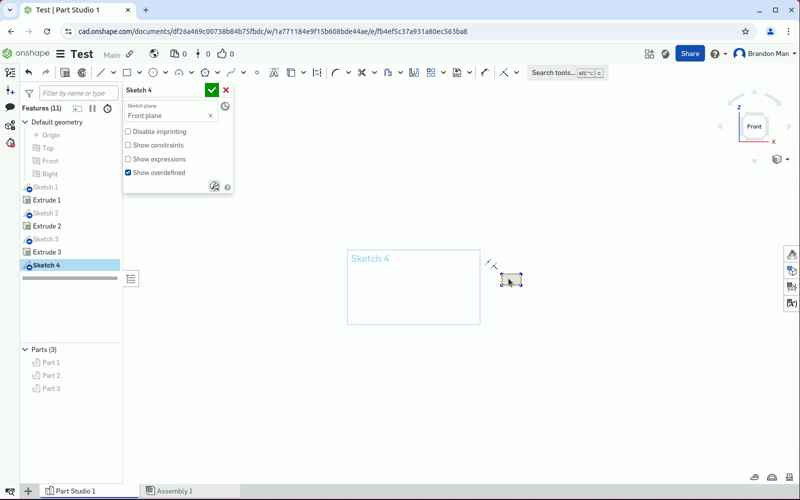
scroll(6)
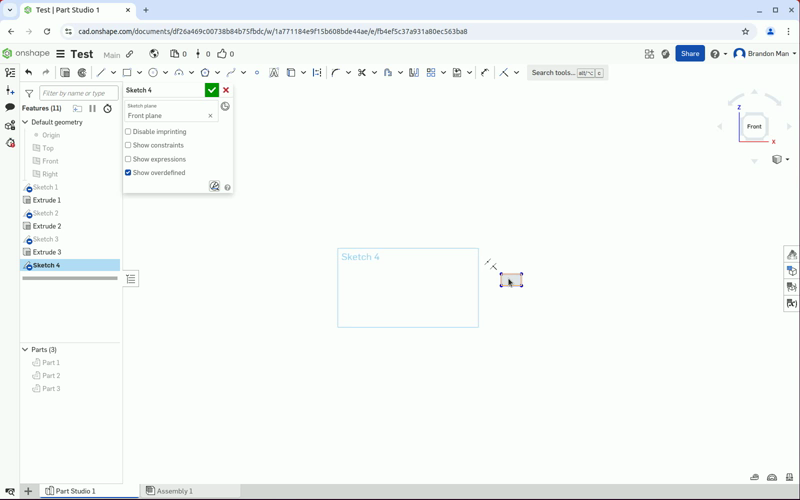
scroll(6)
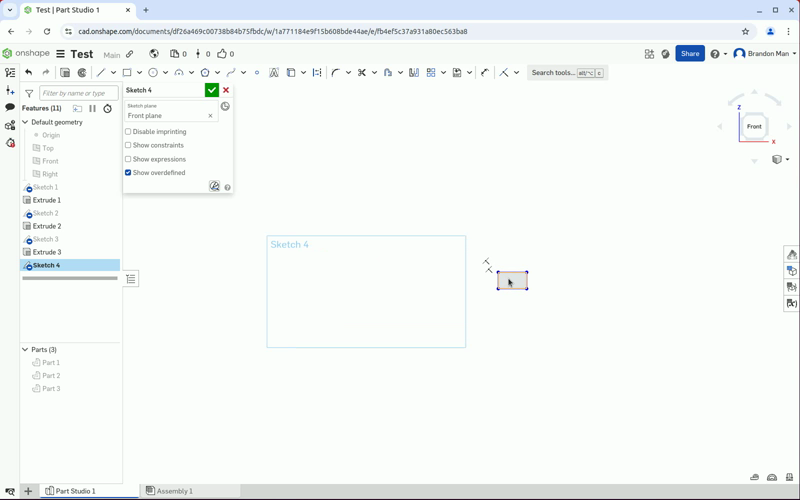
scroll(6)
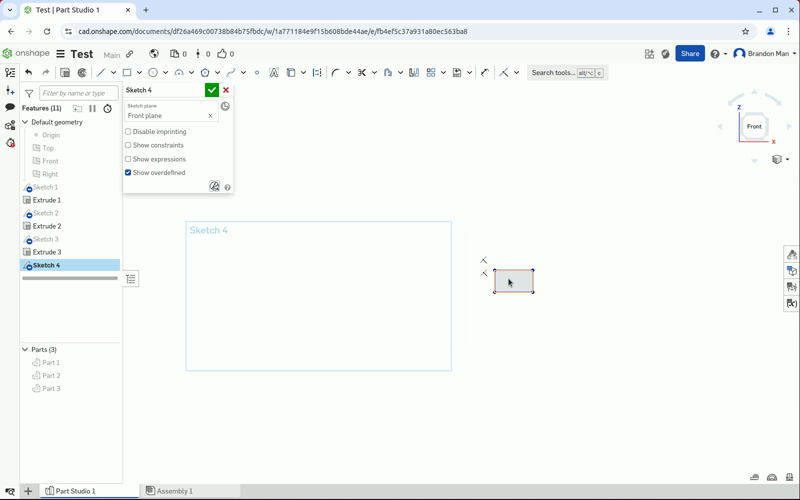
scroll(6)
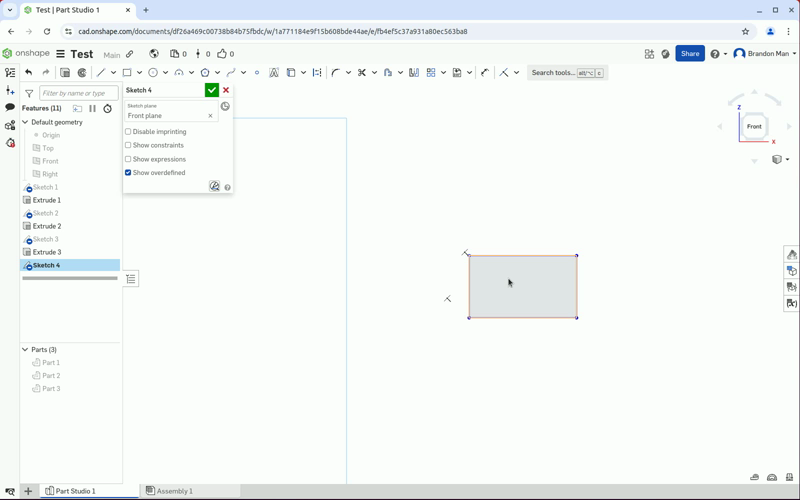
click(508, 278)
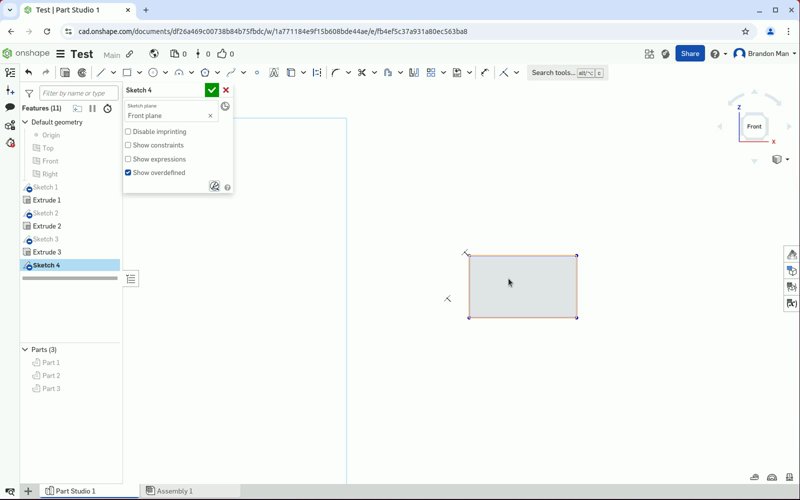
scroll(-6)
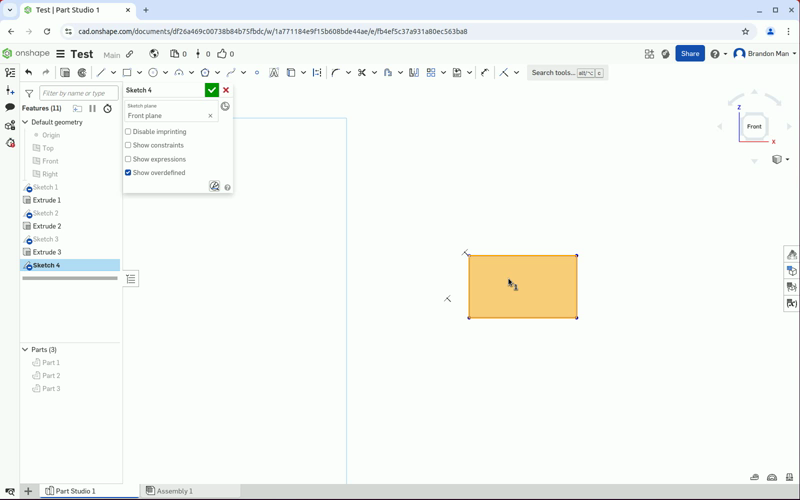
scroll(-6)
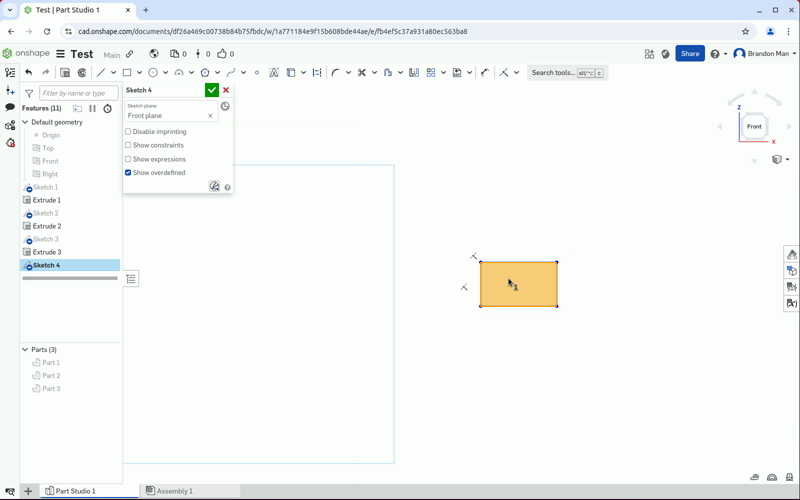
scroll(-6)
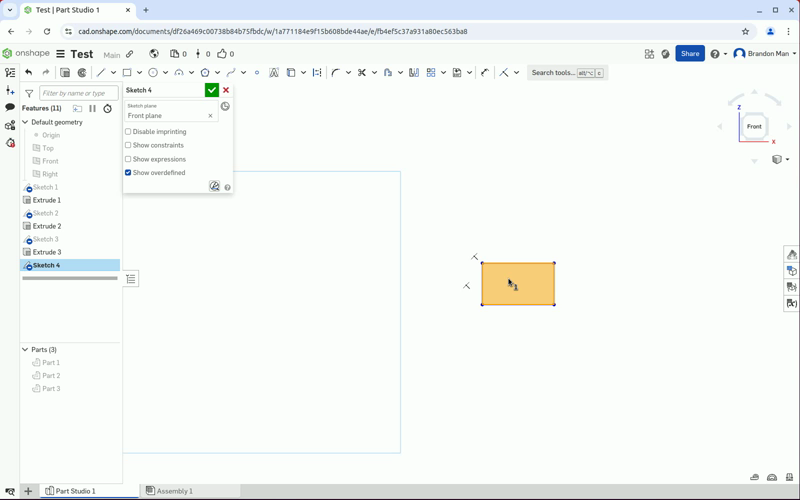
scroll(-6)
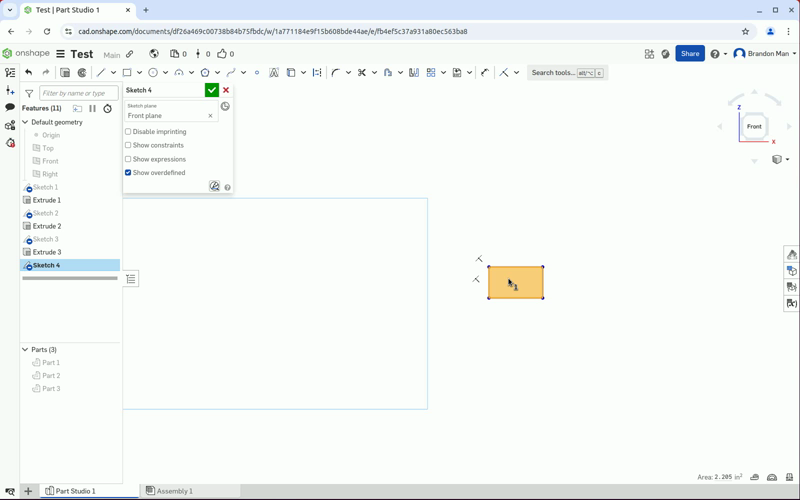
scroll(-6)
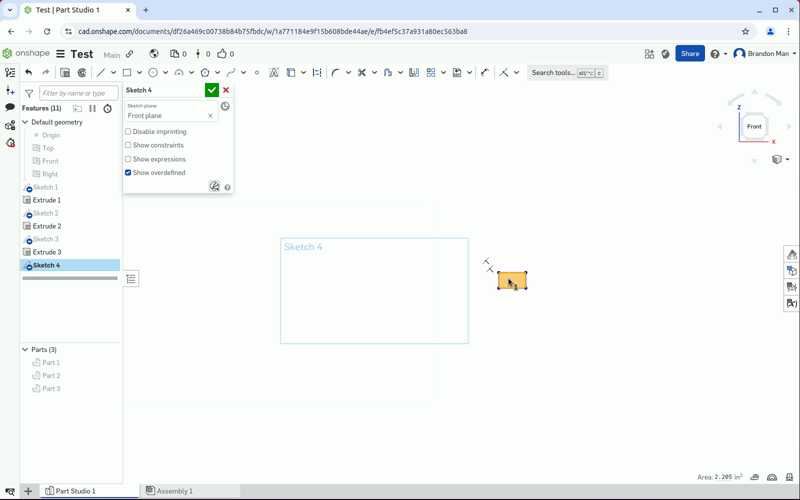
scroll(-6)
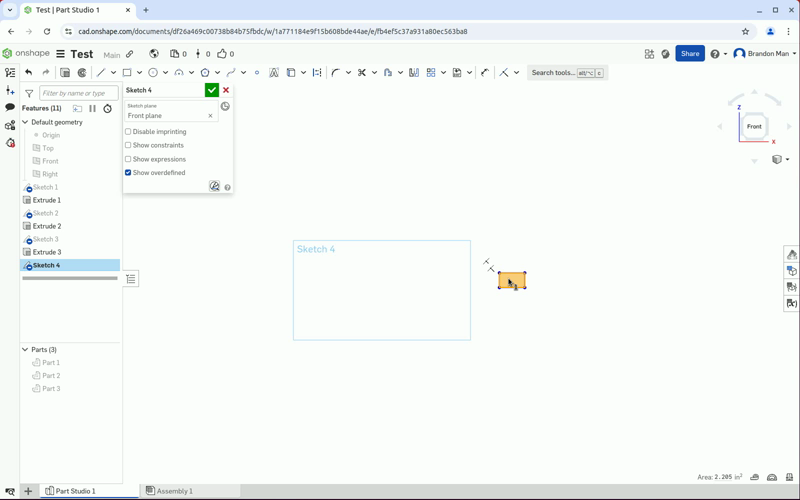
scroll(-6)
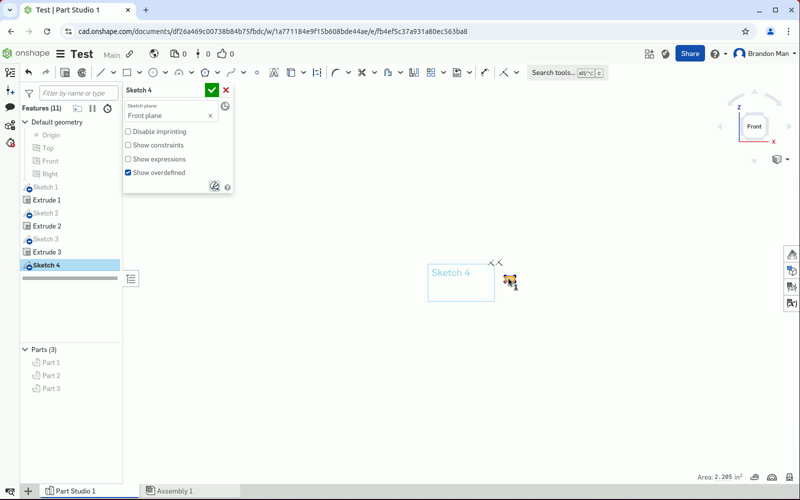
mouse_move(73, 352)
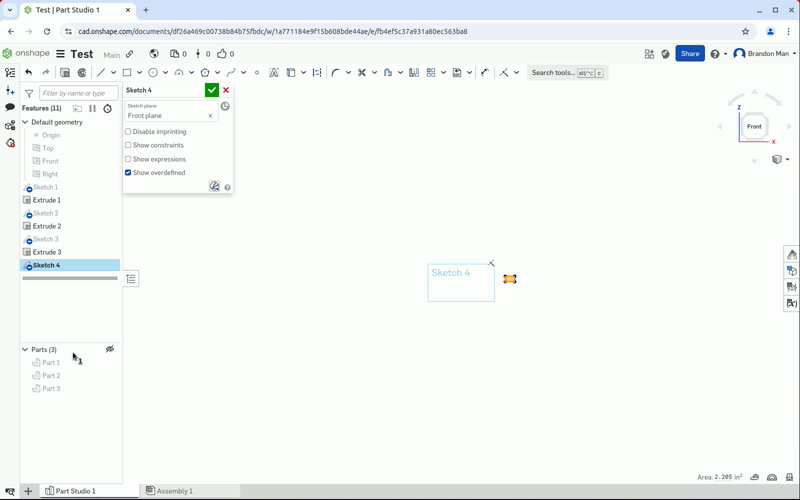
key(shift+y)
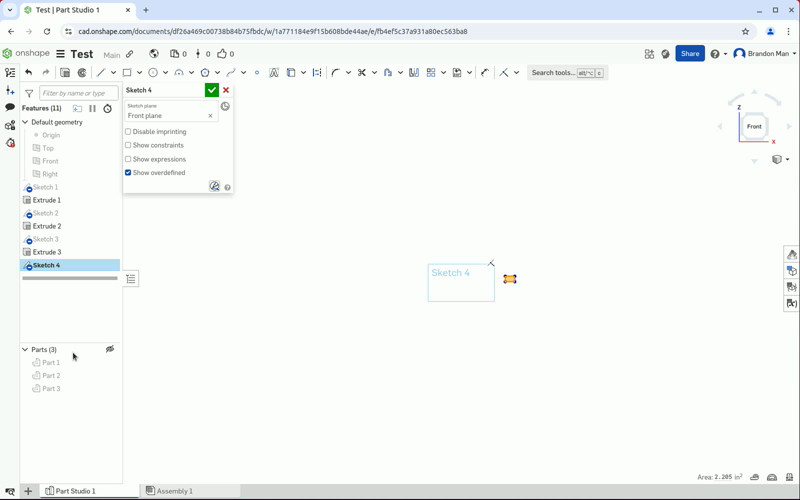
key(shift+e)
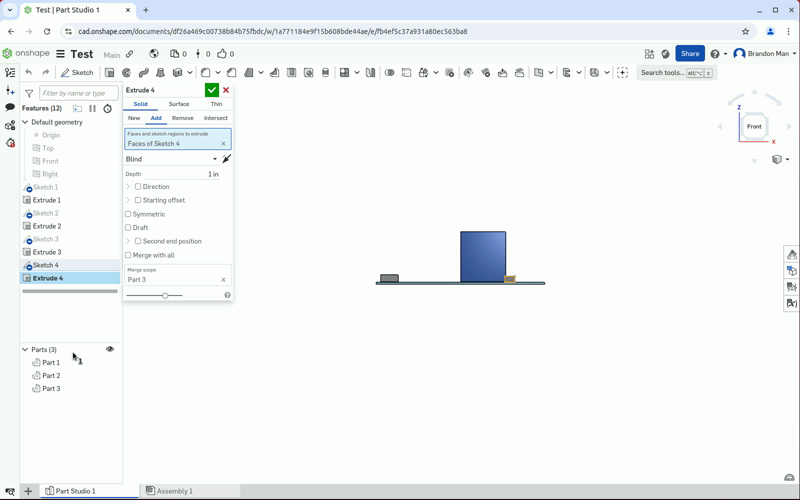
mouse_move(143, 106)
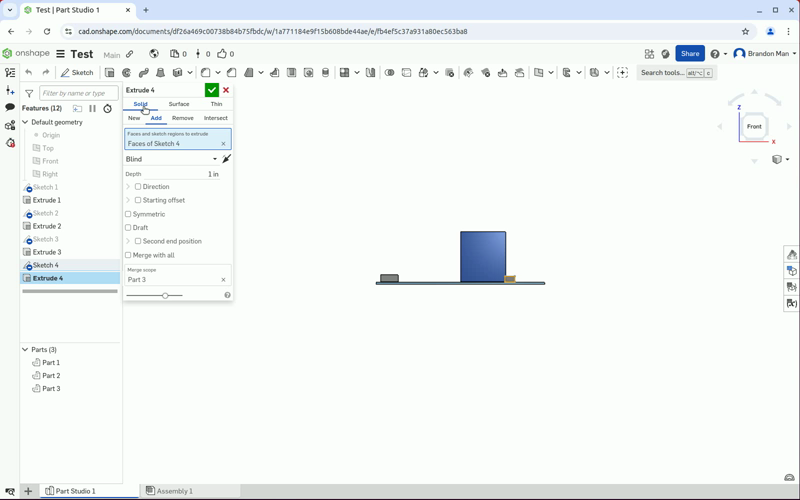
click(143, 106)
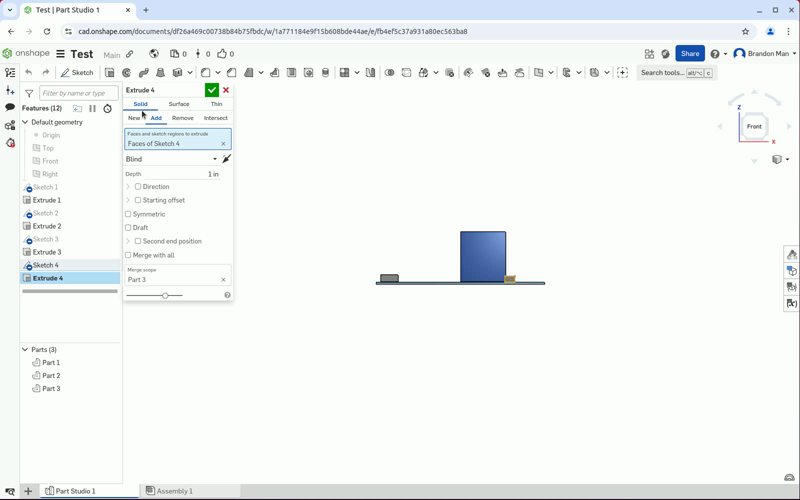
mouse_move(137, 120)
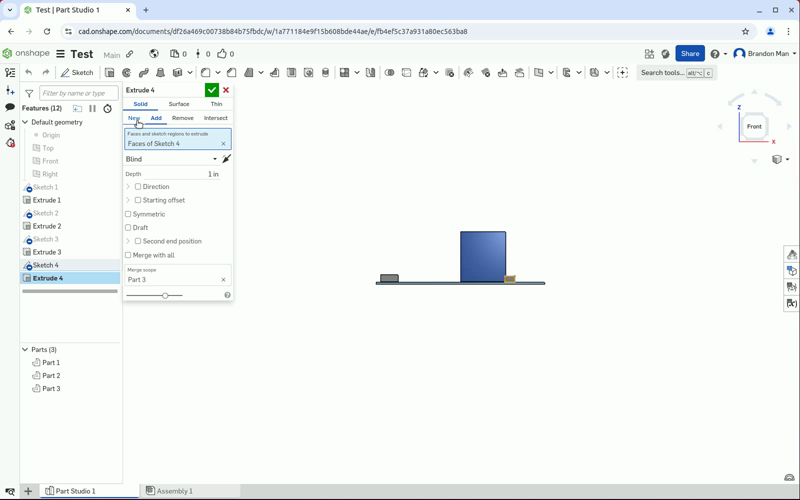
click(137, 120)
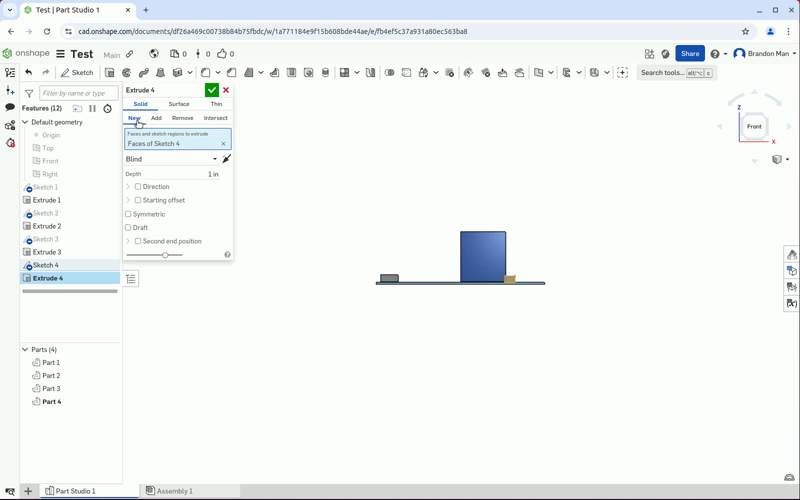
key(tab, 4)
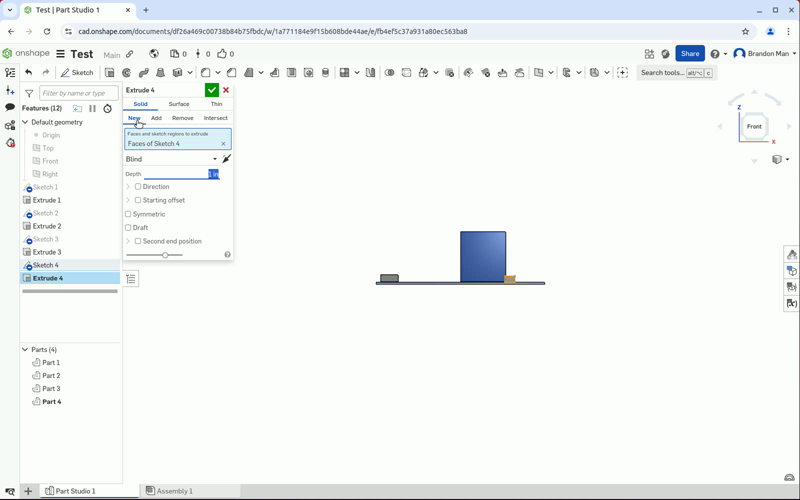
text(-0.482)
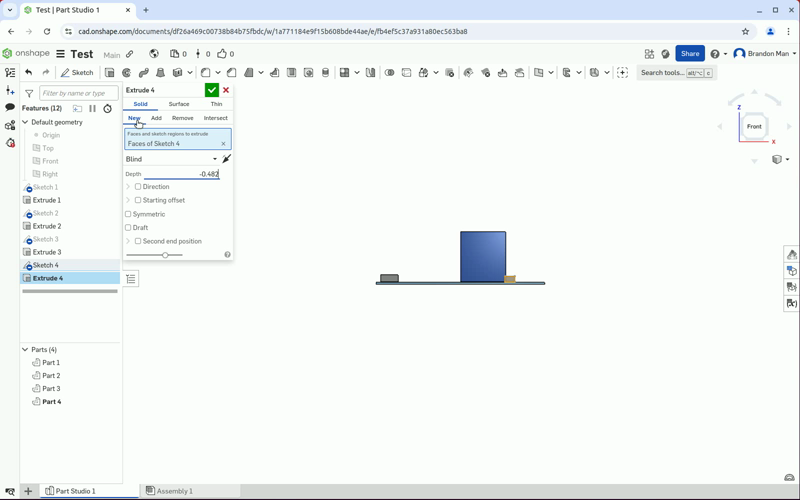
key(tab, 3)
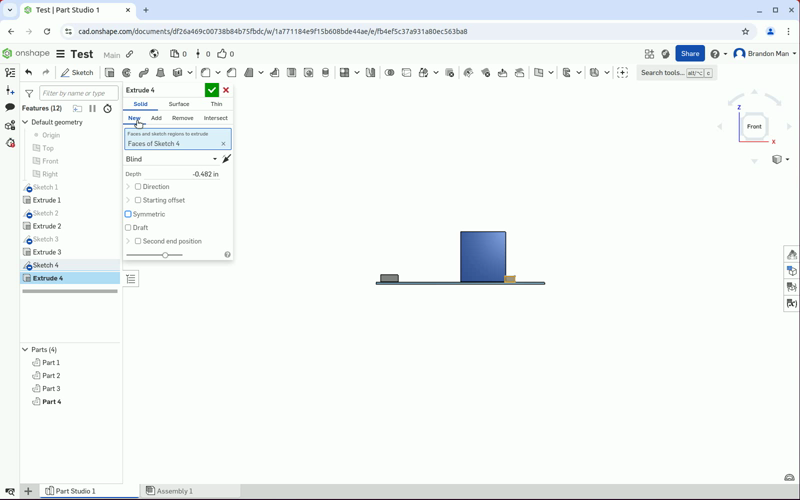
key(space)
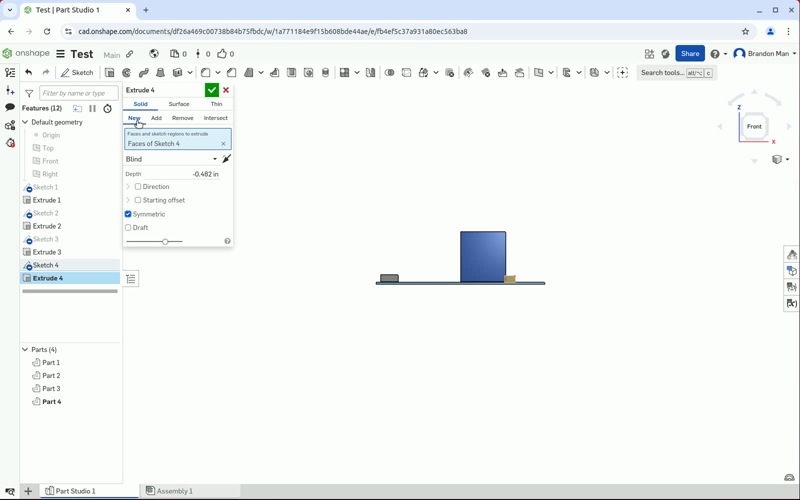
key(enter)
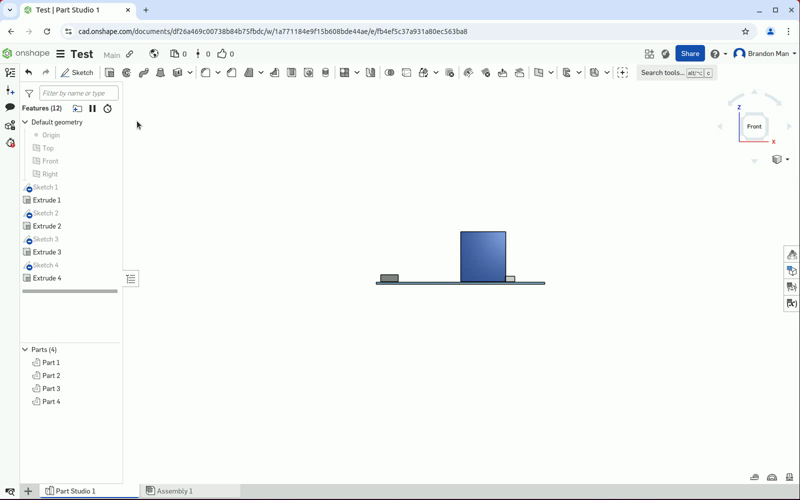
key(shift+h)
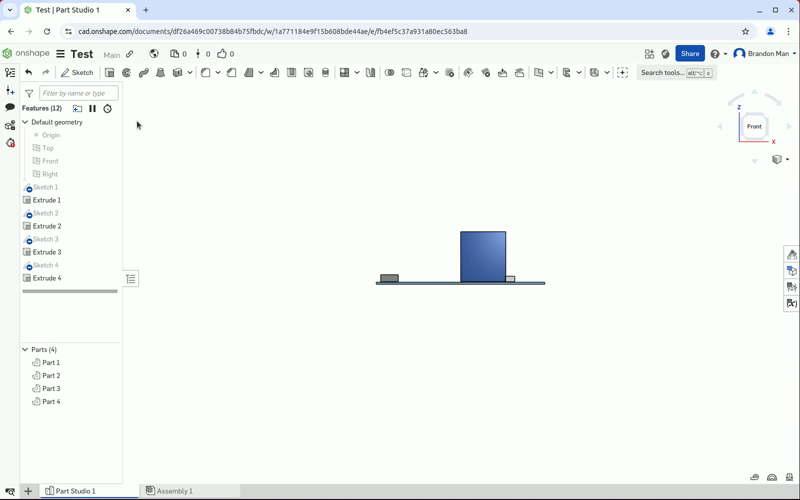
key(shift+h)
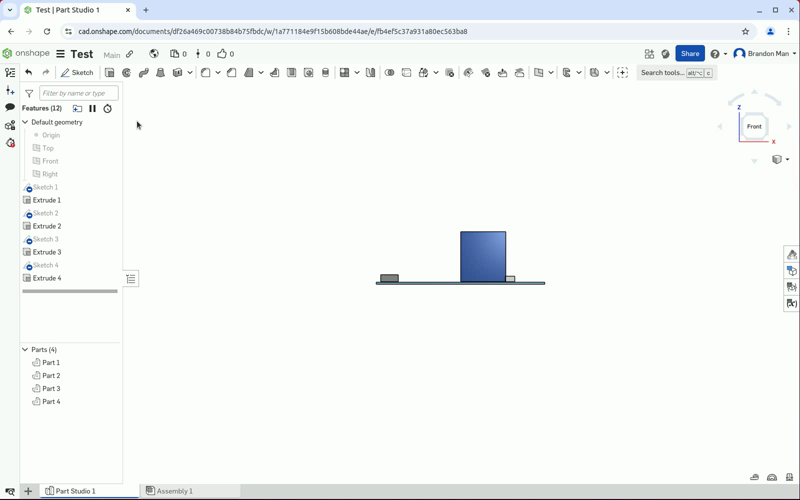
mouse_move(73, 189)
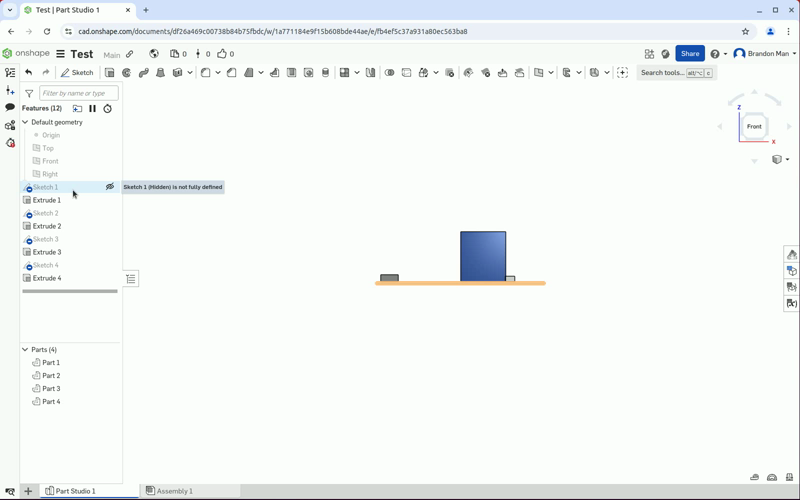
click(73, 189)
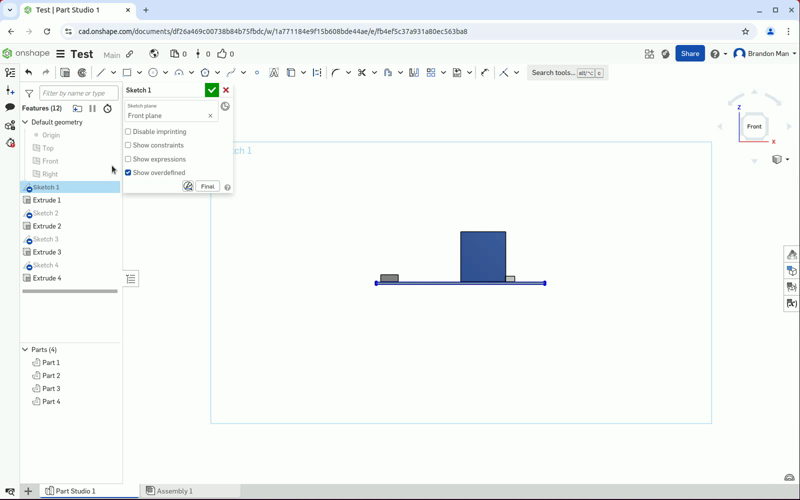
mouse_move(229, 92)
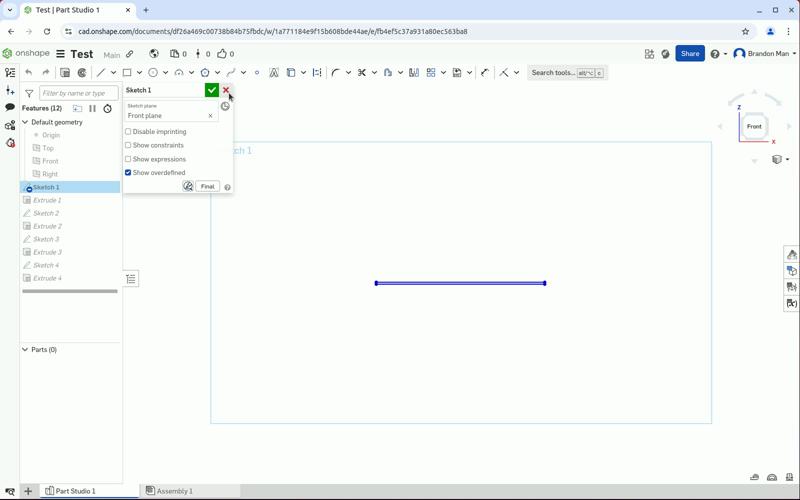
click(229, 92)
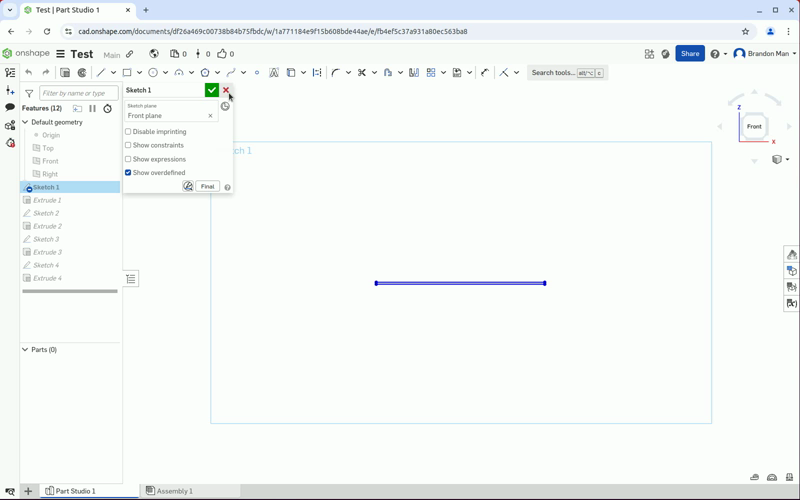
key(shift+s)
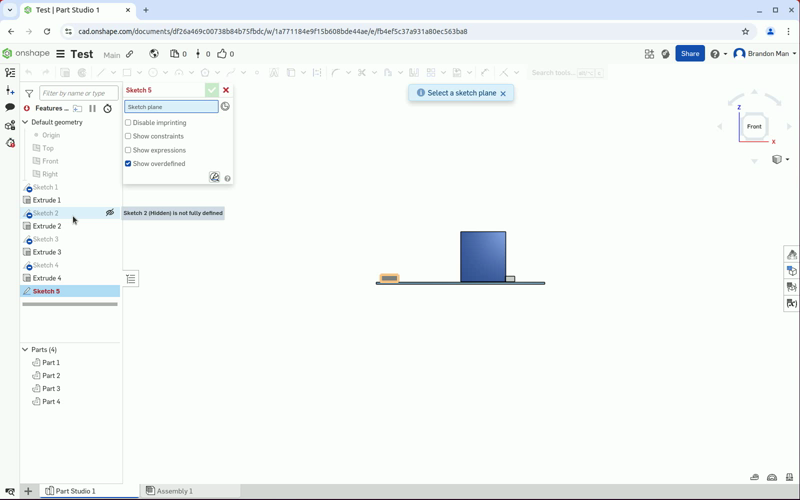
scroll(3)
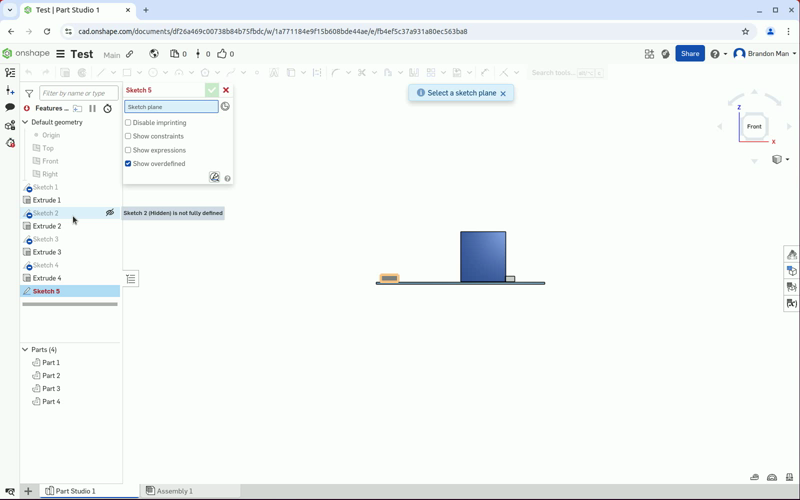
mouse_move(73, 163)
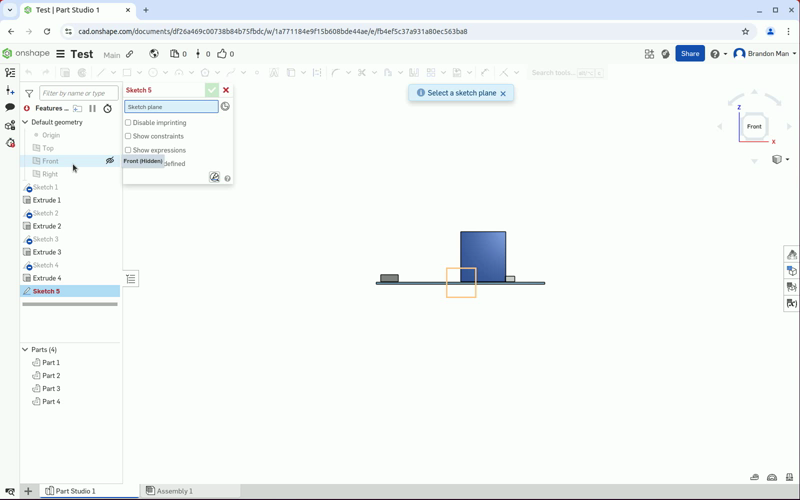
click(73, 163)
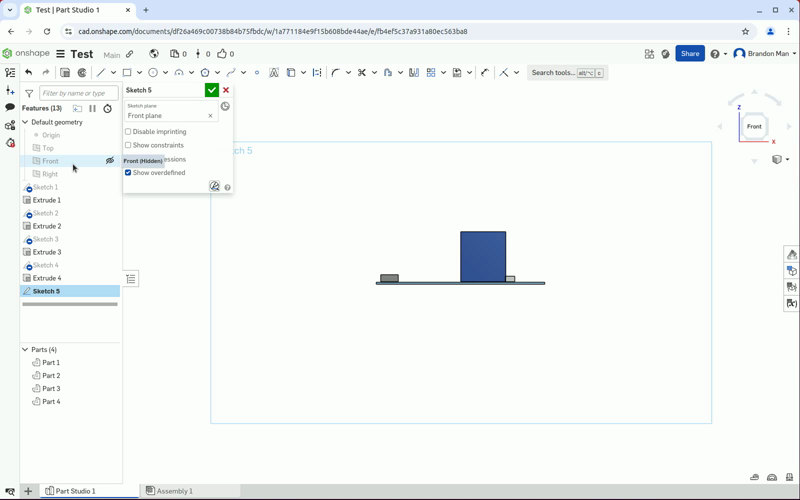
mouse_move(73, 352)
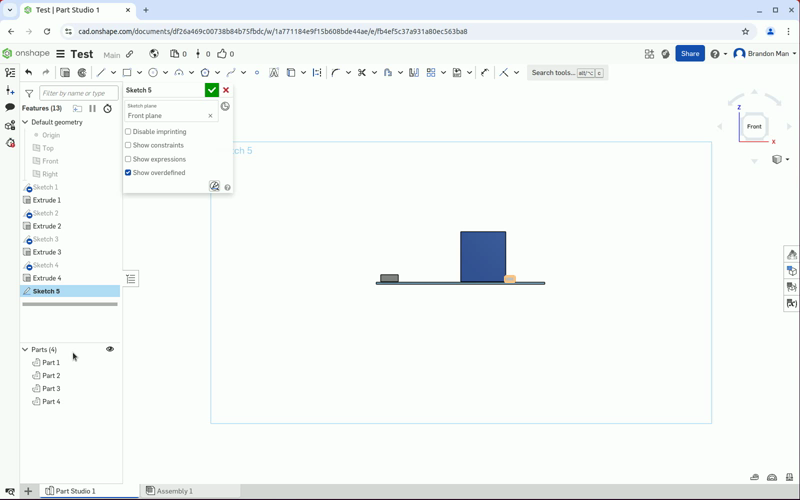
key(y)
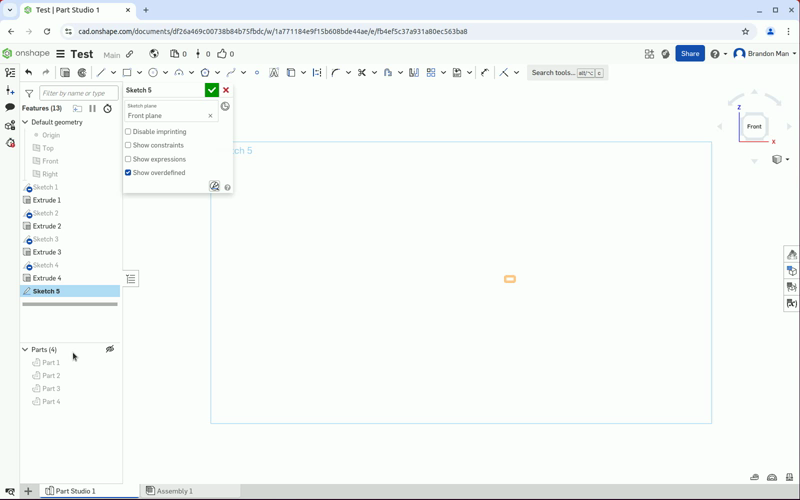
key(l)
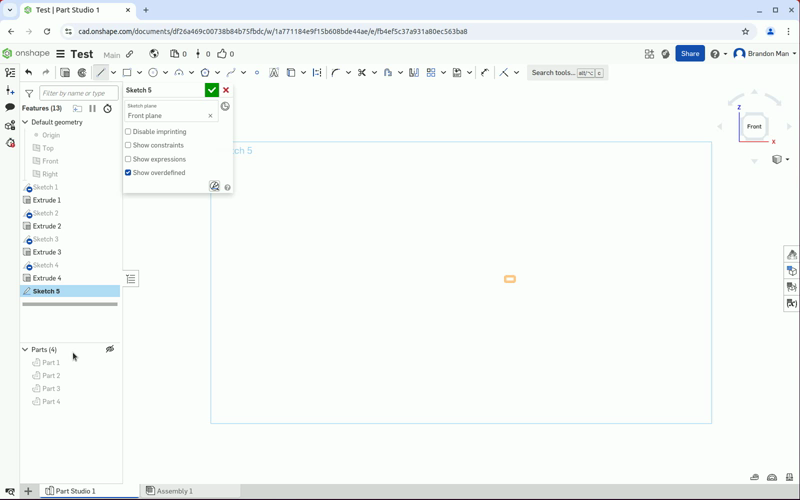
key_down(shift)
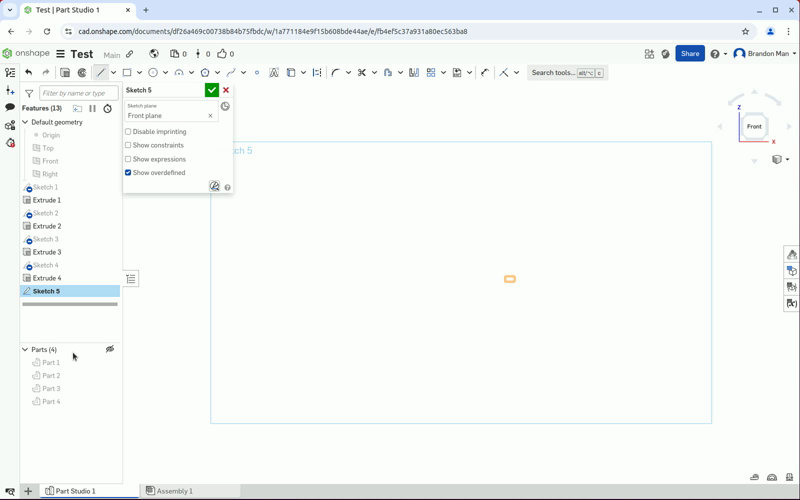
mouse_move(397, 274)
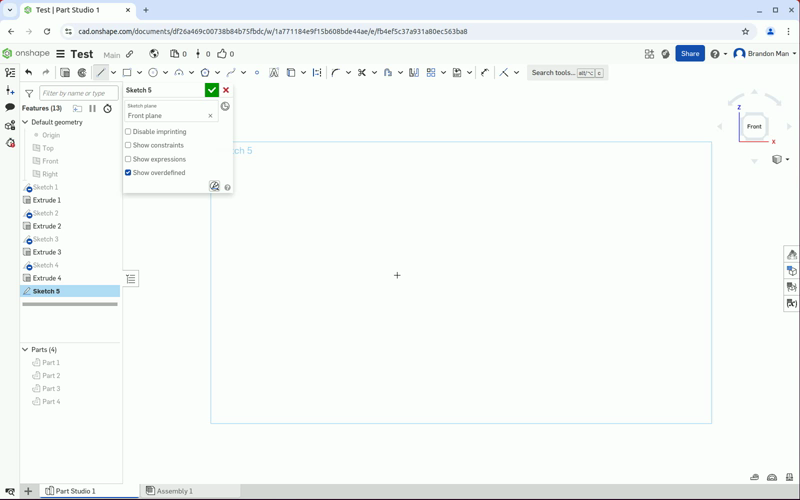
click(397, 274)
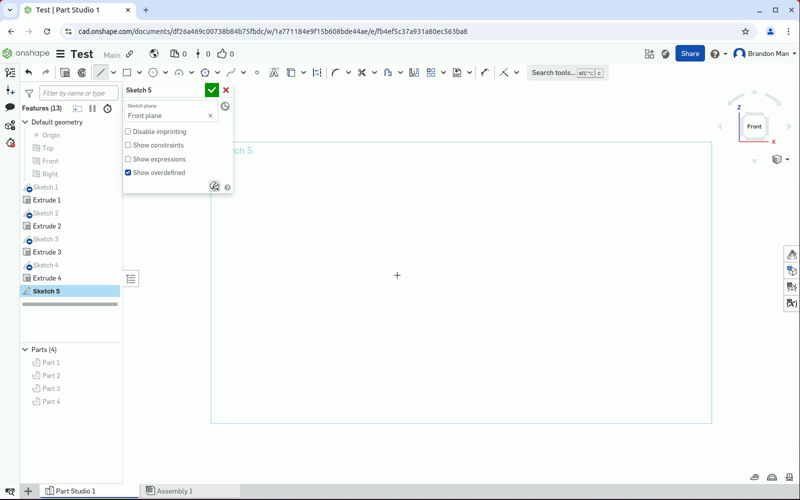
key_up(shift)
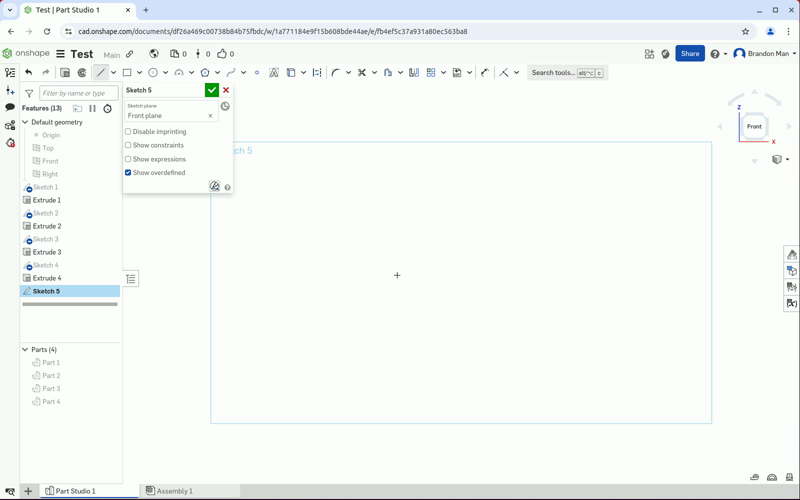
key_down(shift)
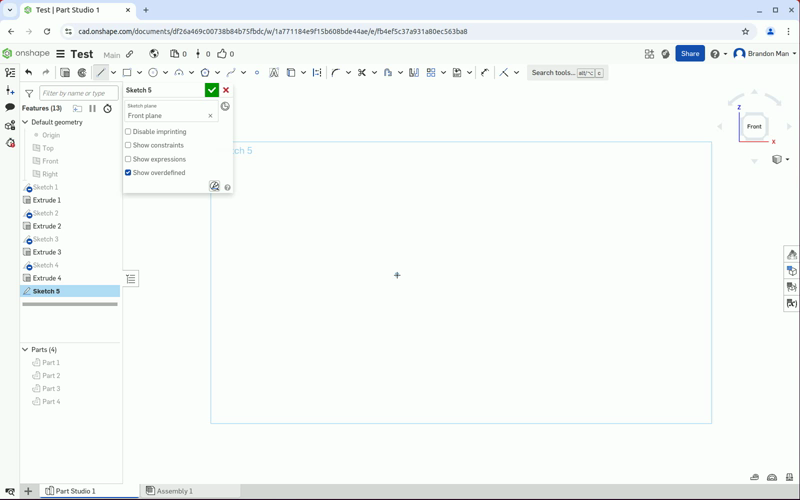
mouse_move(427, 274)
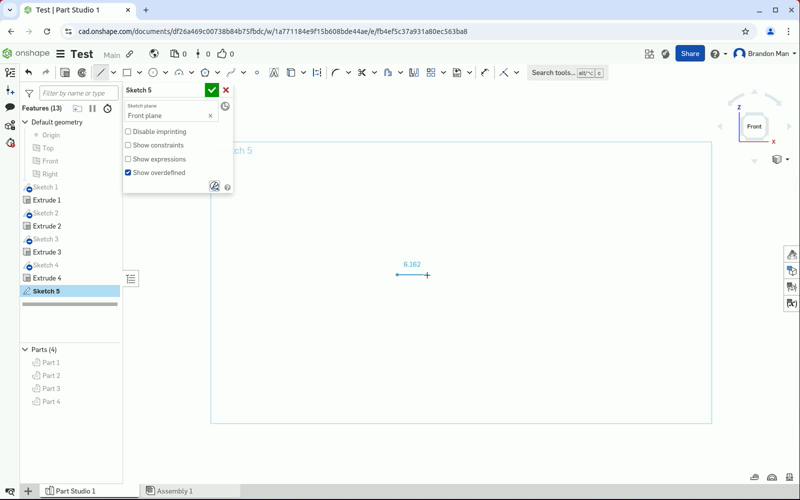
mouse_move(414, 264)
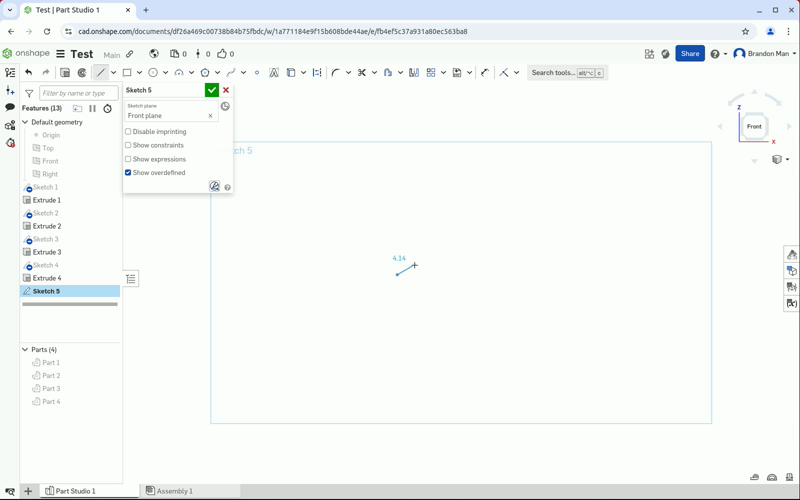
click(414, 264)
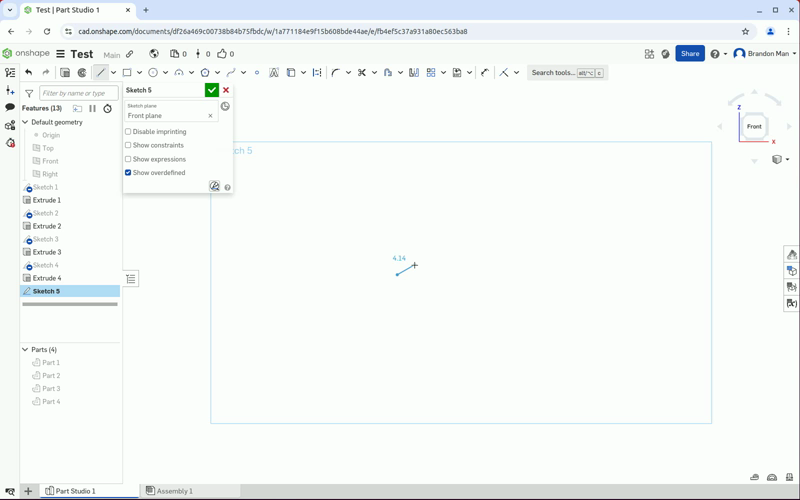
key_up(shift)
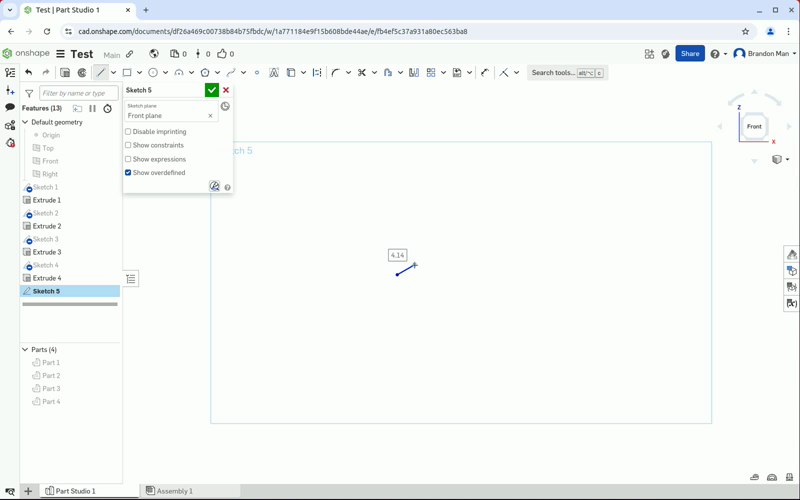
key_down(shift)
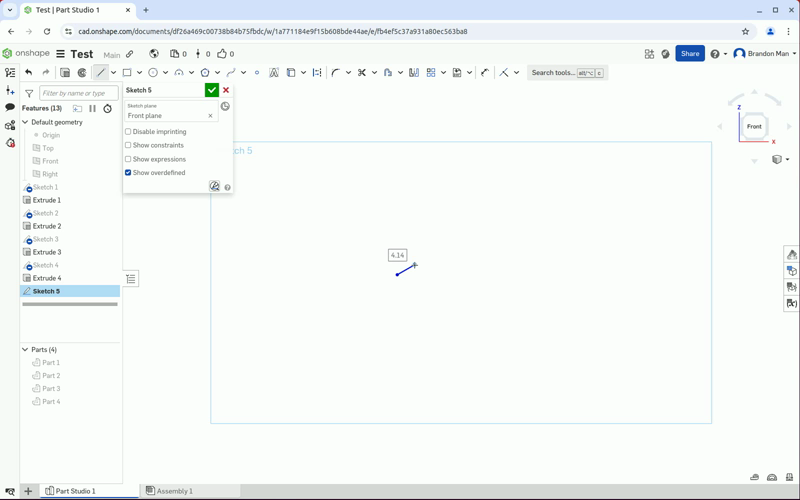
mouse_move(502, 185)
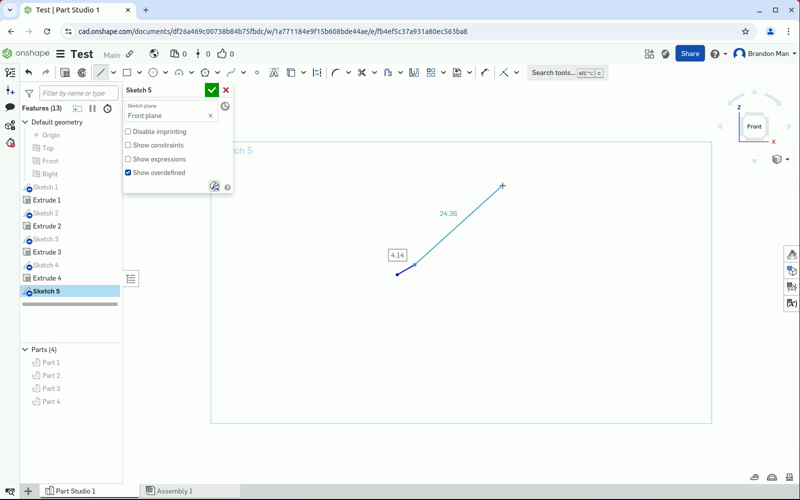
click(502, 185)
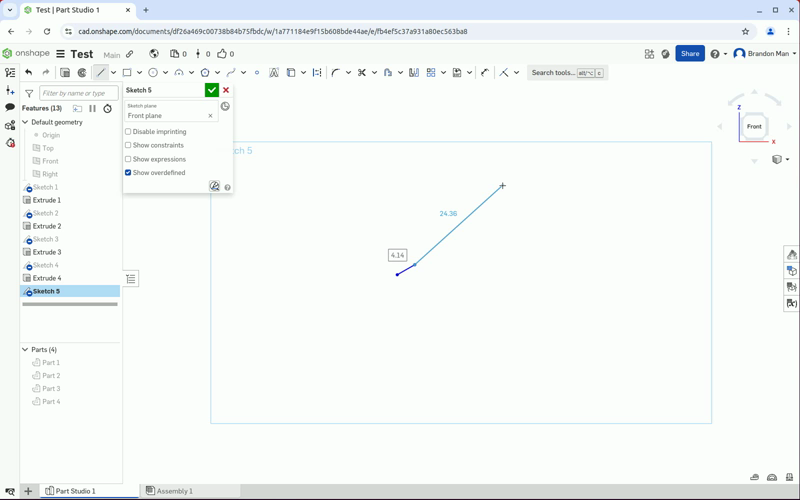
key_up(shift)
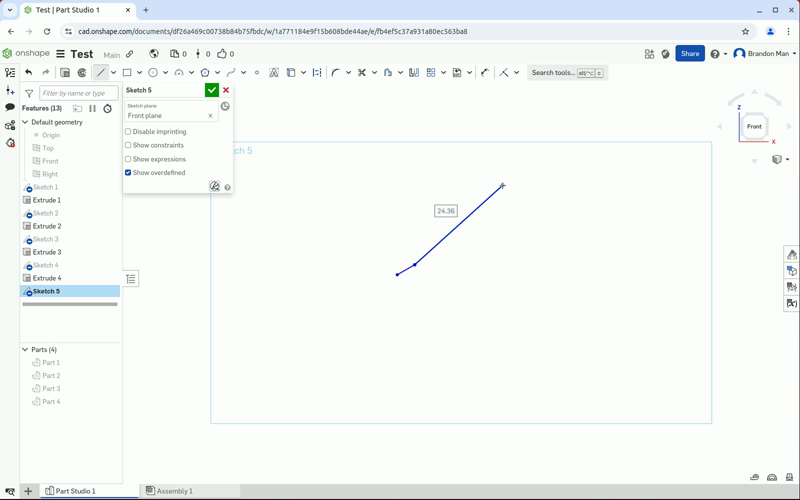
key_down(shift)
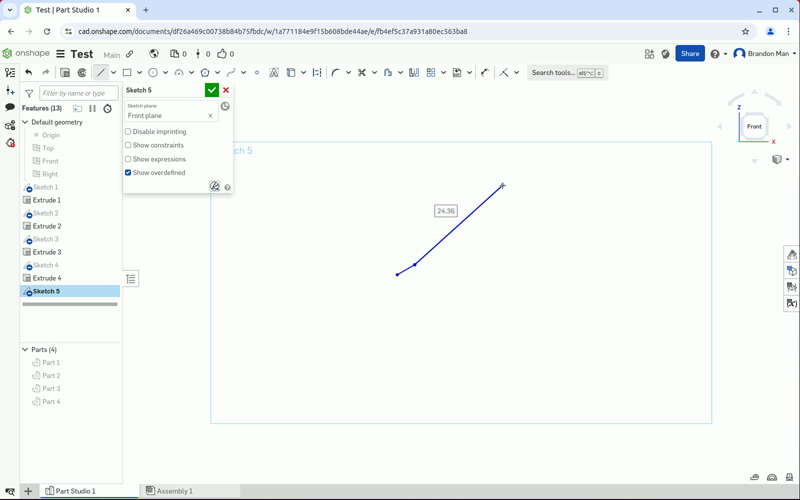
mouse_move(532, 185)
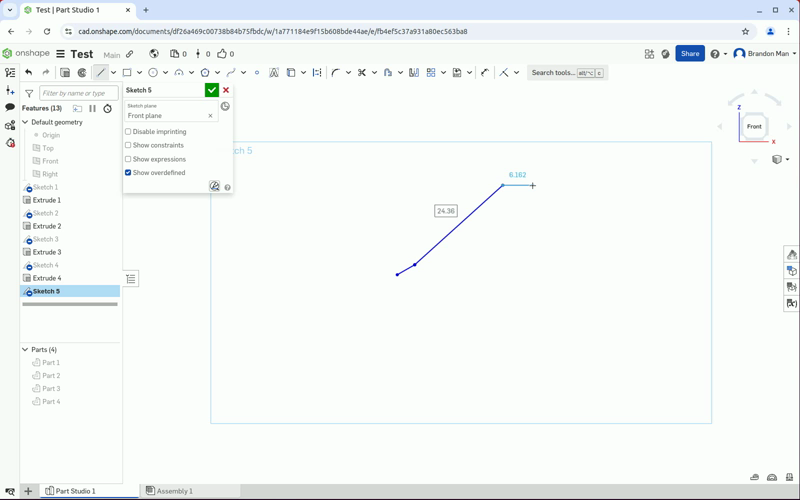
mouse_move(513, 169)
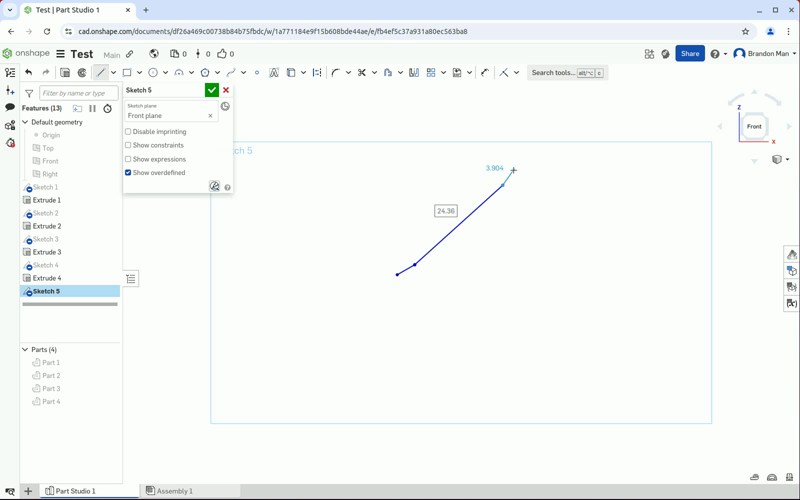
click(513, 169)
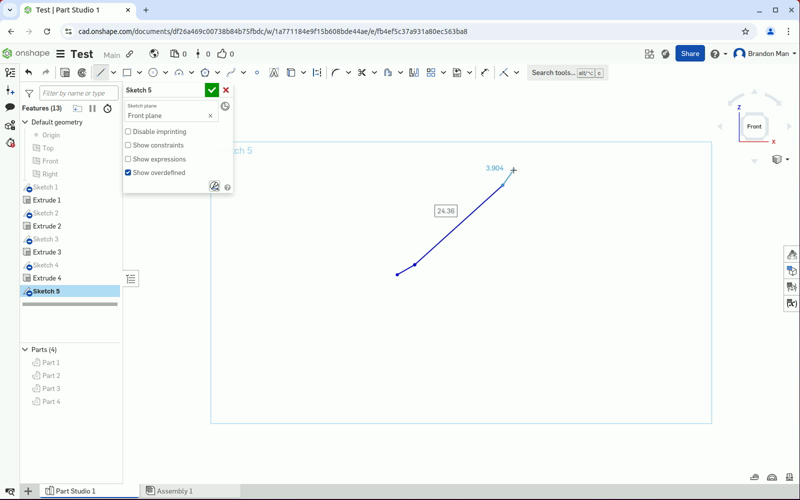
key_up(shift)
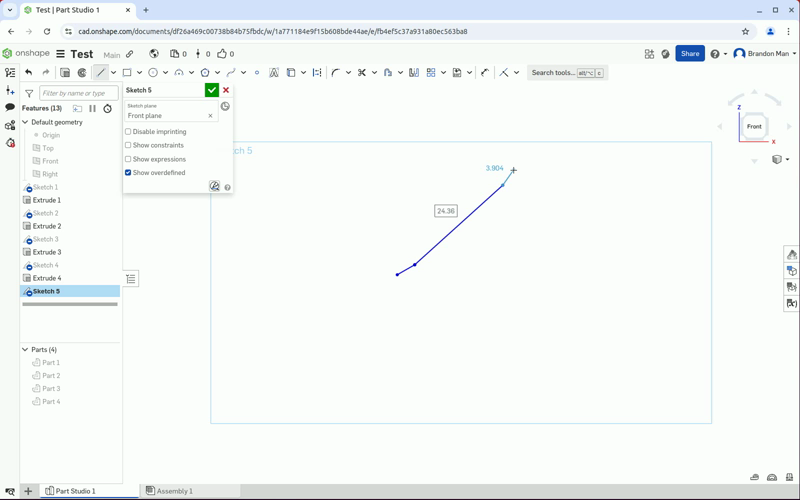
key_down(shift)
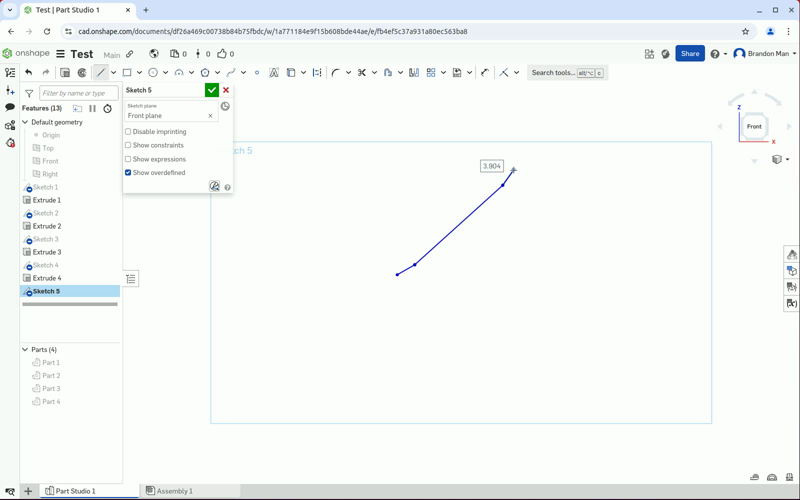
mouse_move(543, 169)
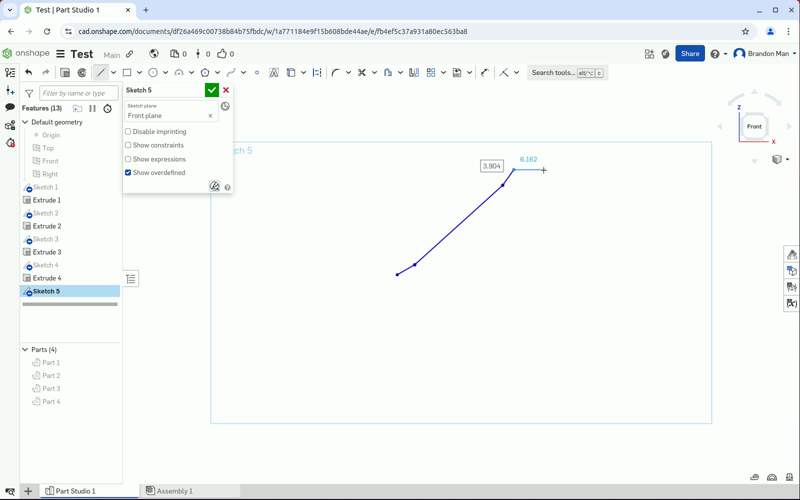
mouse_move(496, 178)
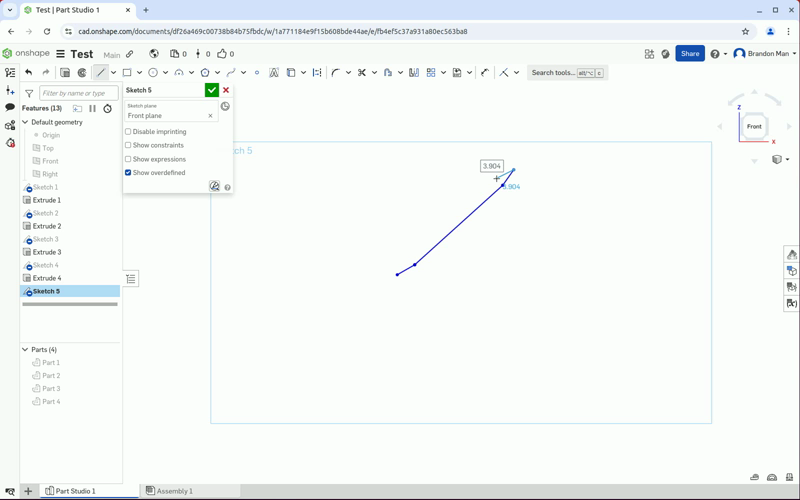
click(496, 178)
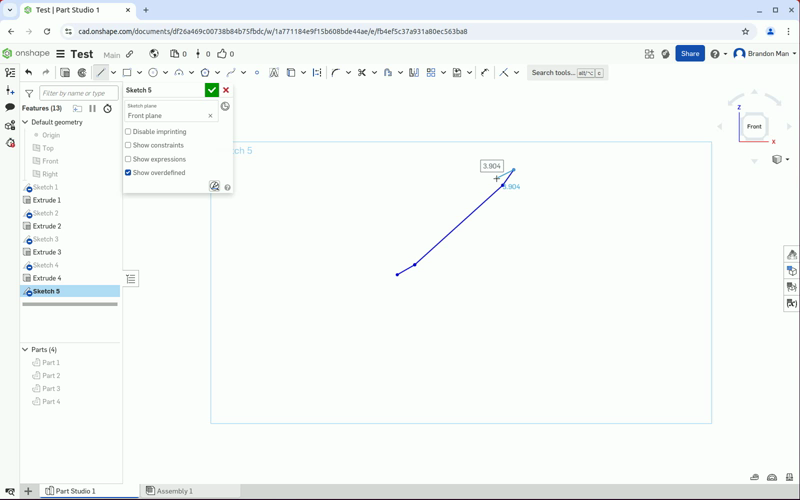
key_up(shift)
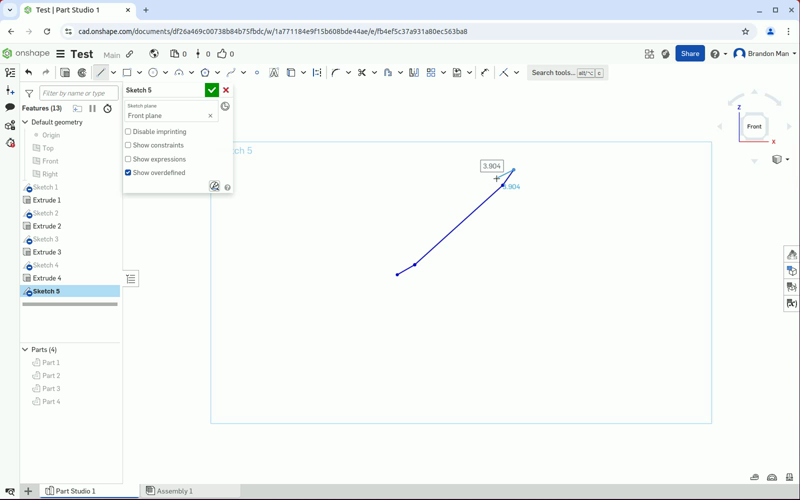
key_down(shift)
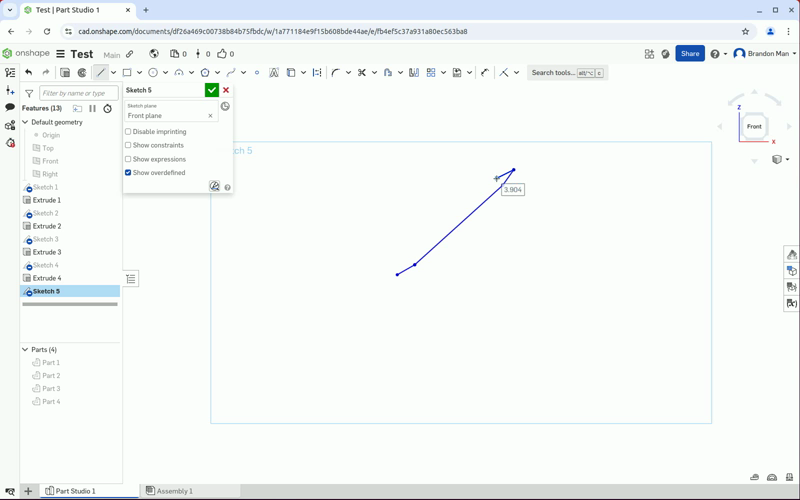
mouse_move(408, 258)
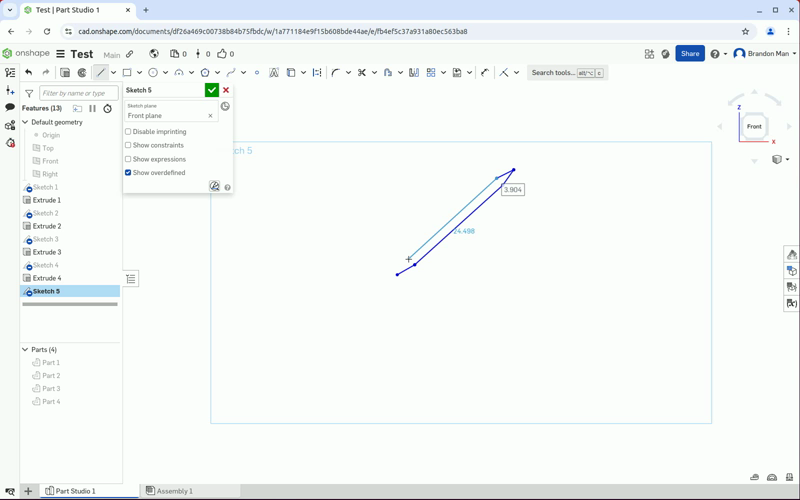
click(408, 258)
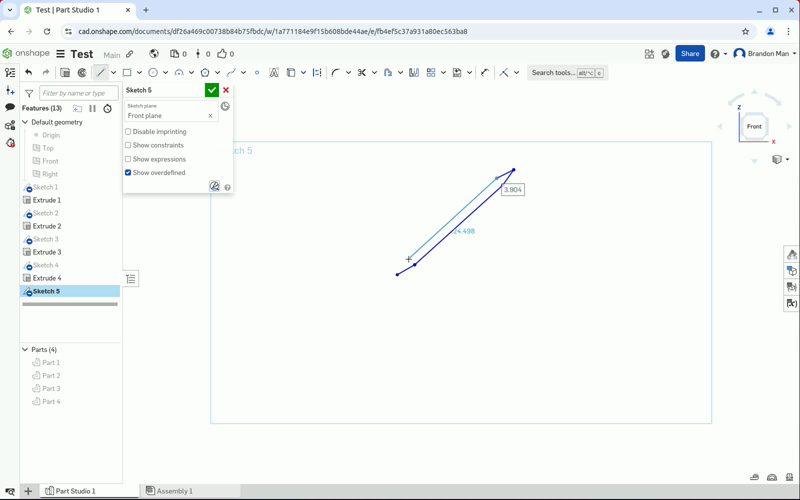
key_up(shift)
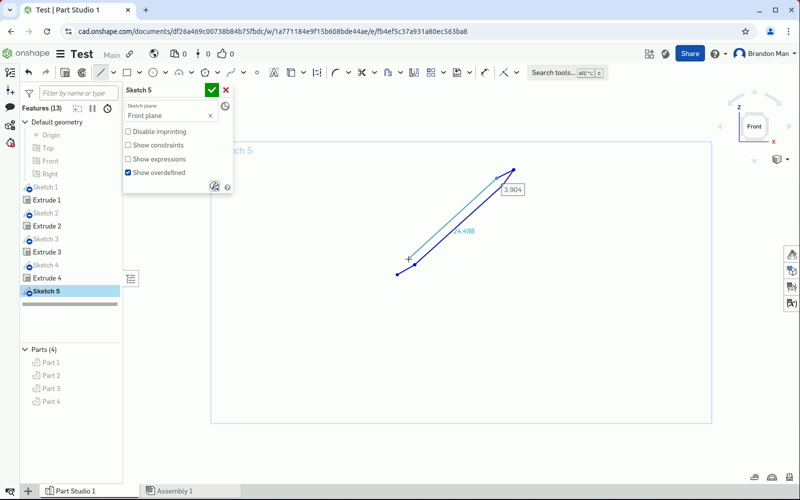
mouse_move(438, 258)
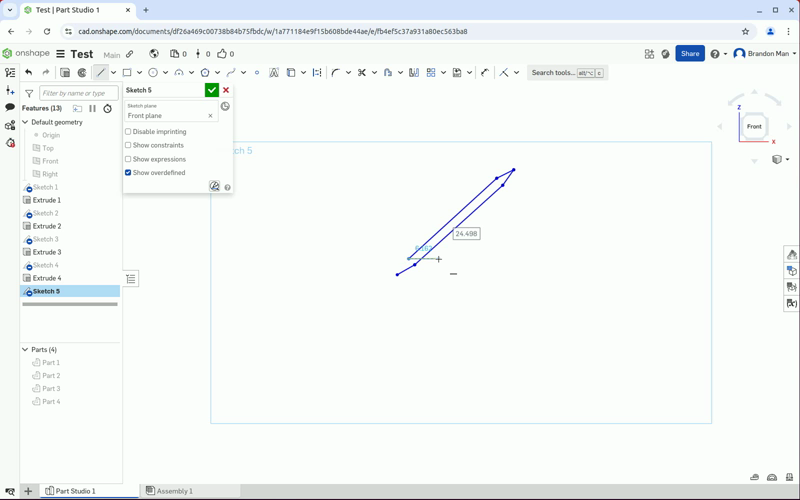
key_down(shift)
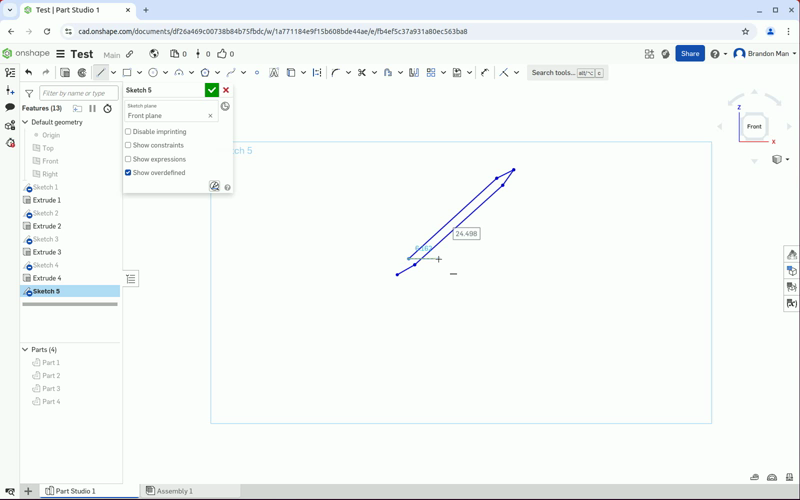
mouse_move(397, 274)
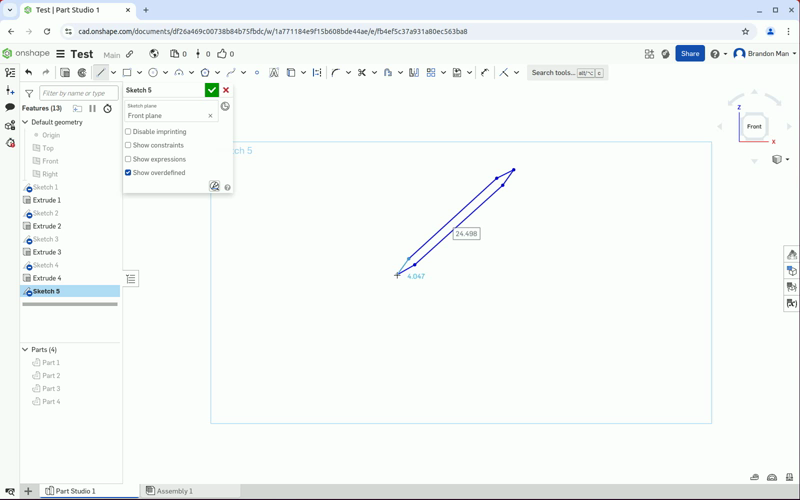
key_up(shift)
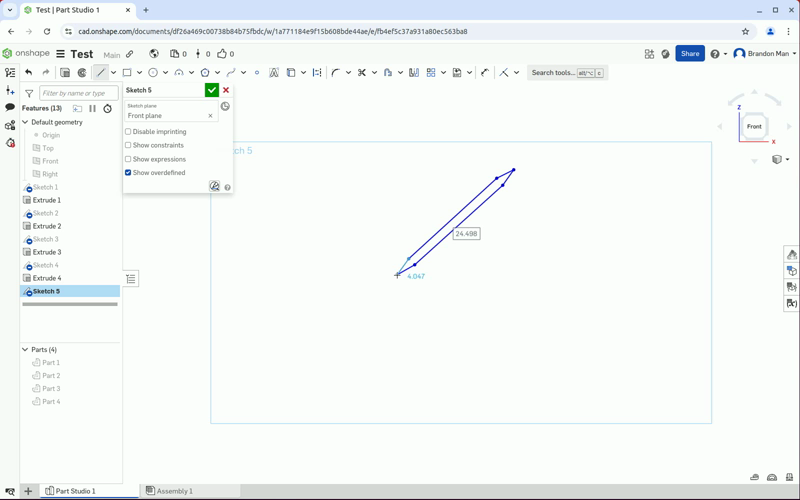
click(397, 274)
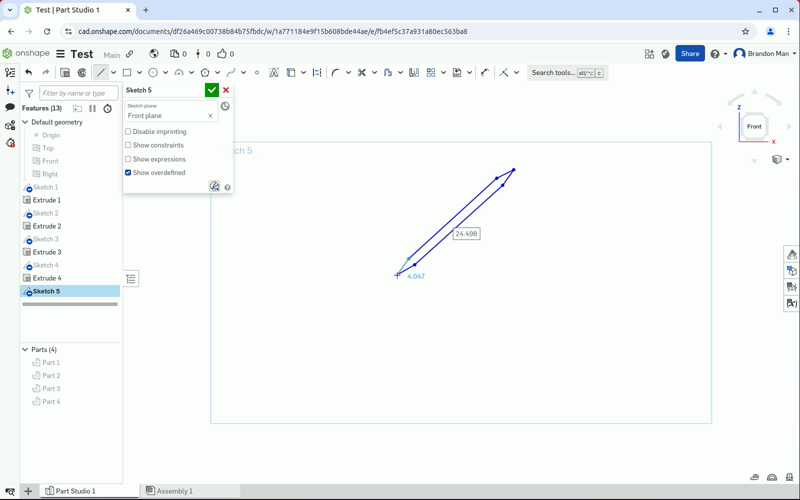
key(esc)
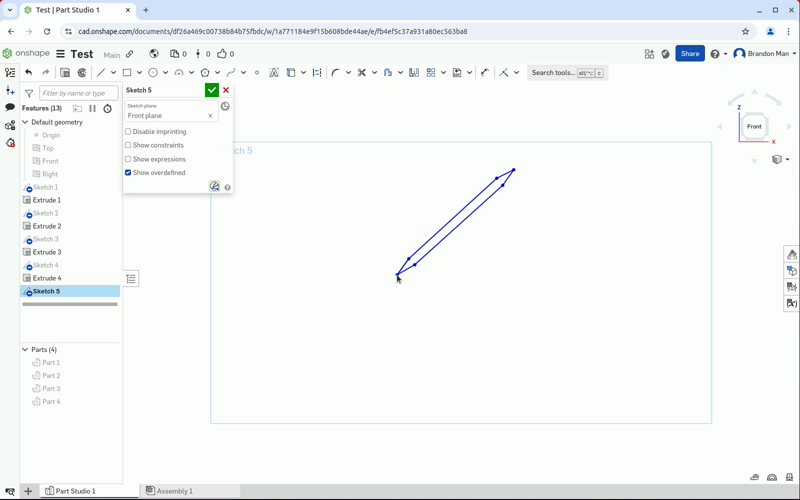
mouse_move(442, 231)
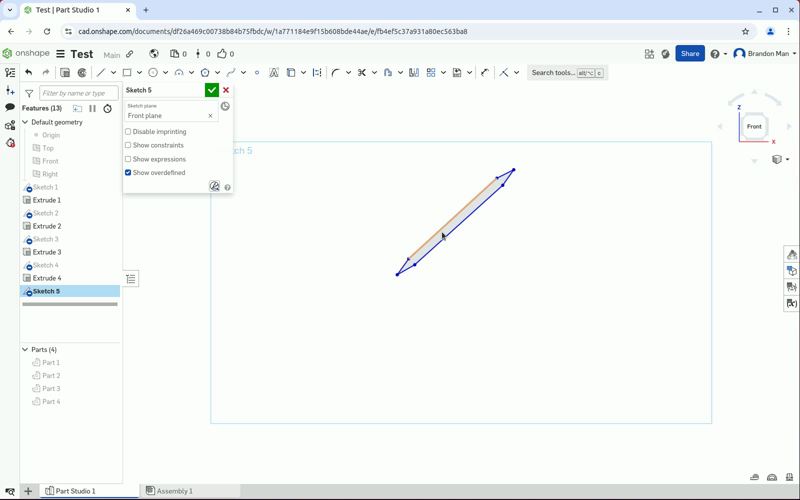
scroll(6)
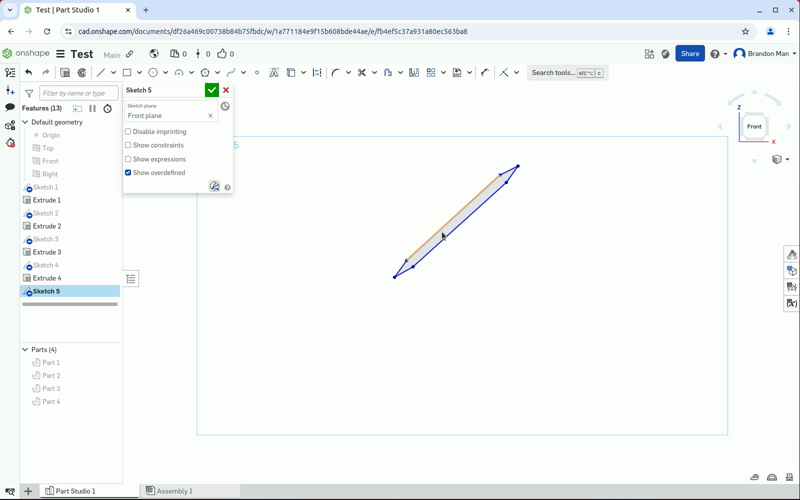
scroll(6)
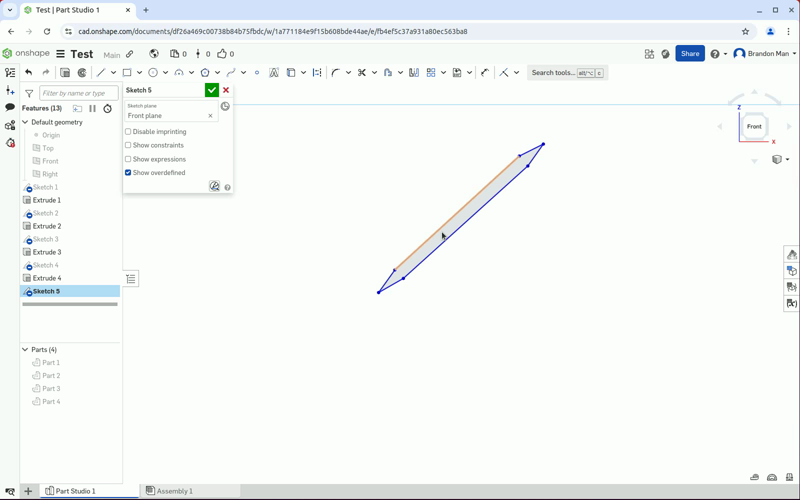
scroll(6)
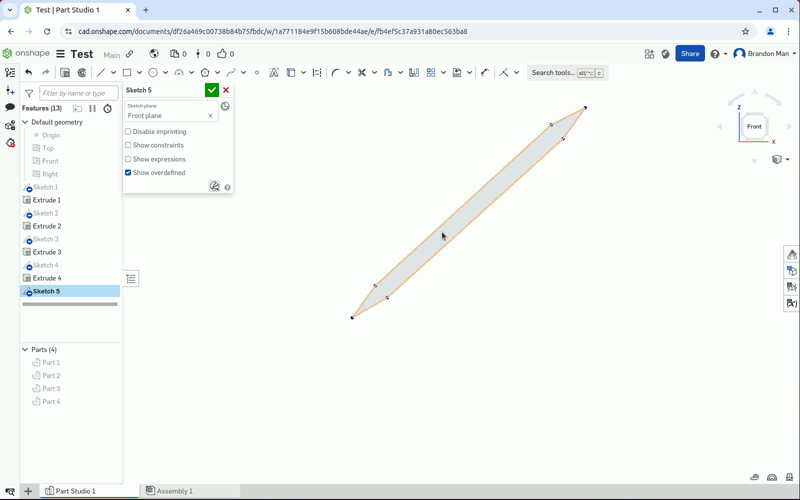
scroll(6)
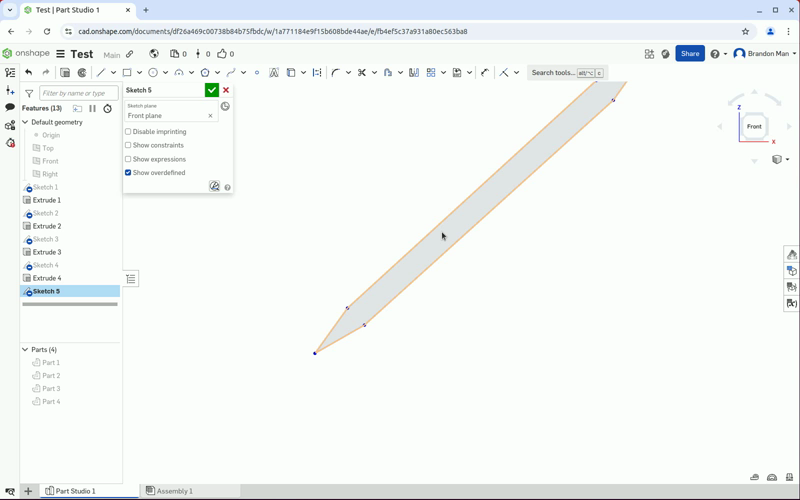
scroll(6)
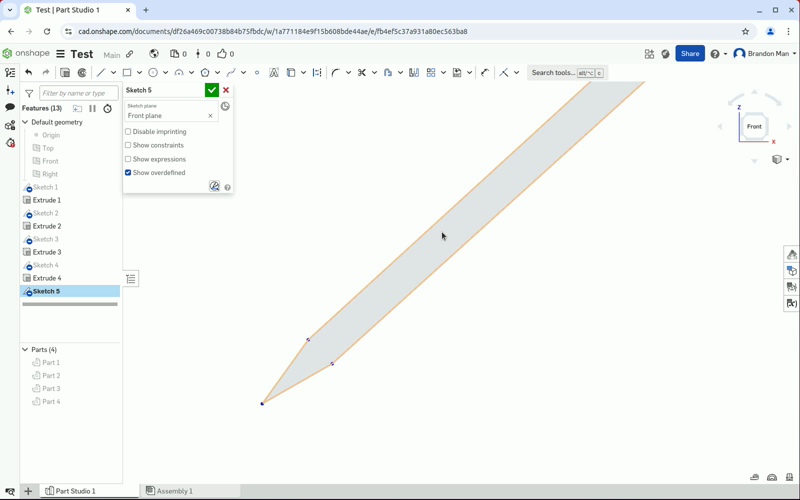
scroll(6)
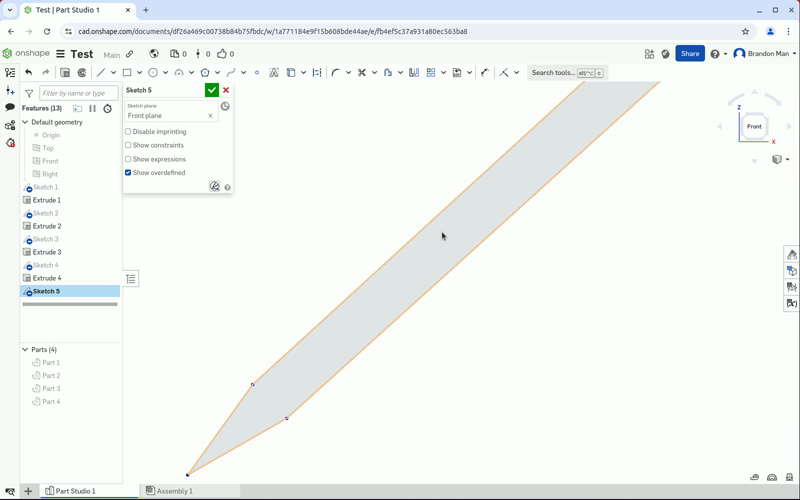
scroll(6)
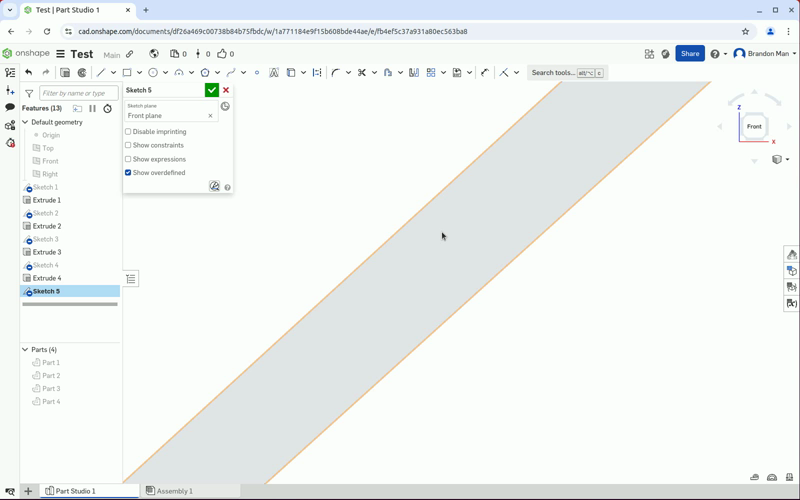
click(442, 231)
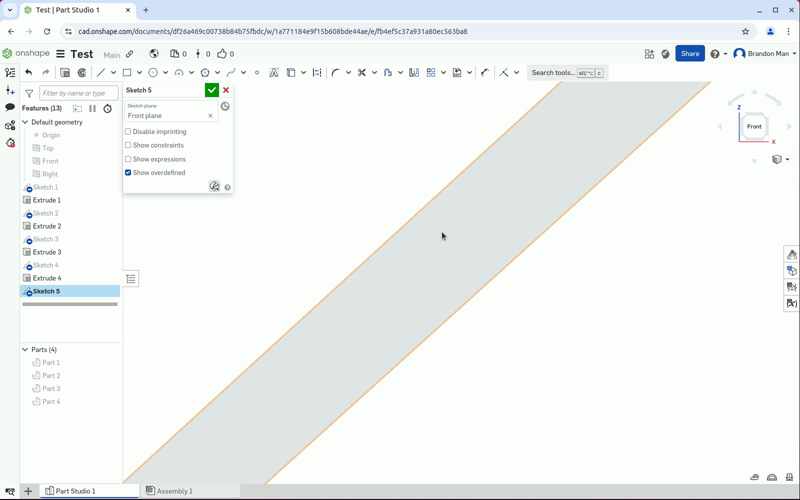
scroll(-6)
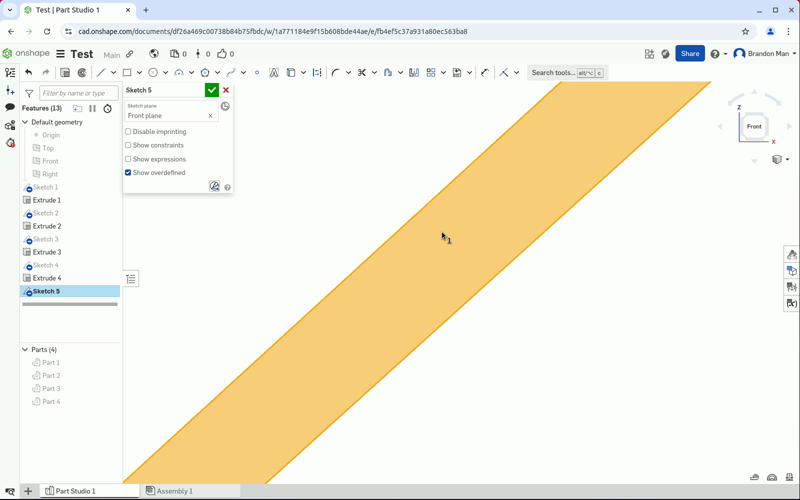
scroll(-6)
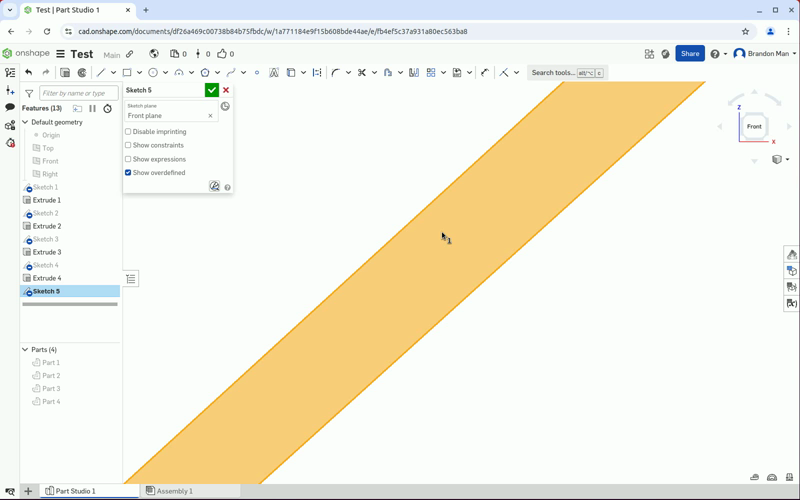
scroll(-6)
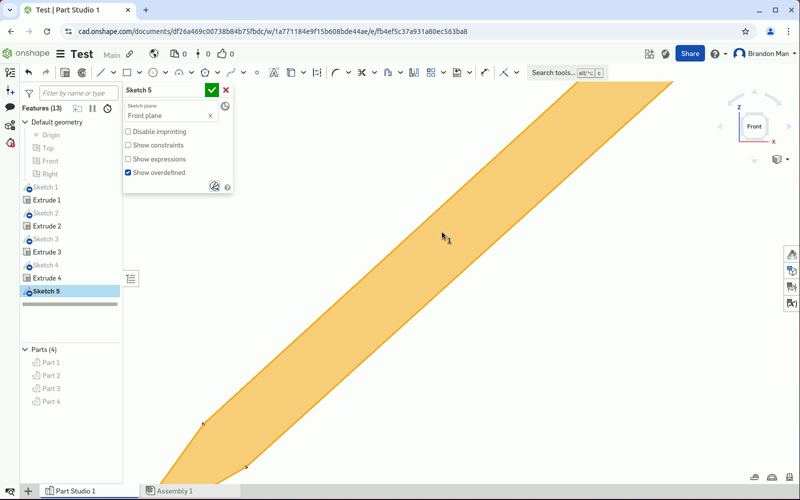
scroll(-6)
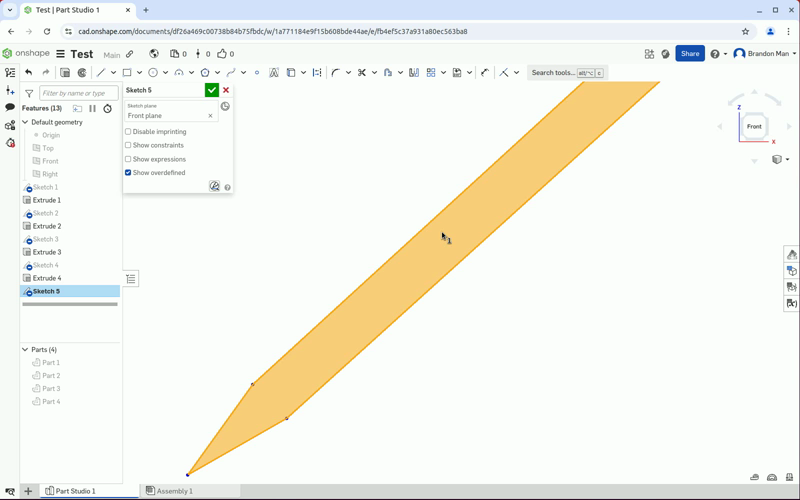
scroll(-6)
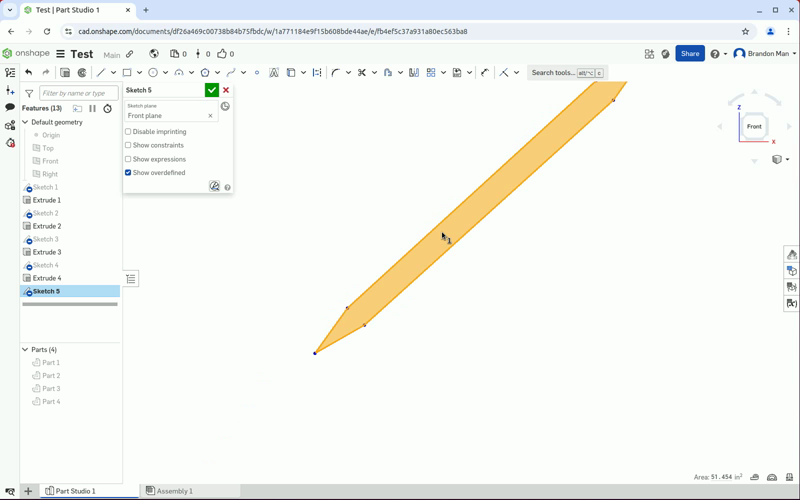
scroll(-6)
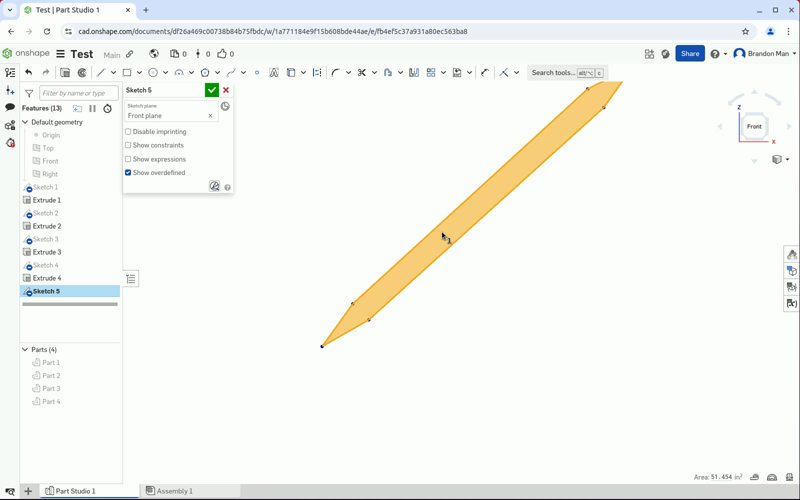
scroll(-6)
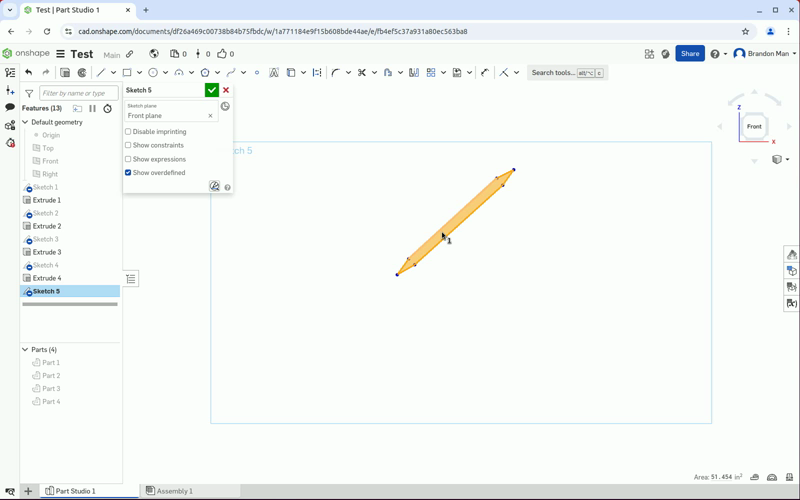
mouse_move(73, 352)
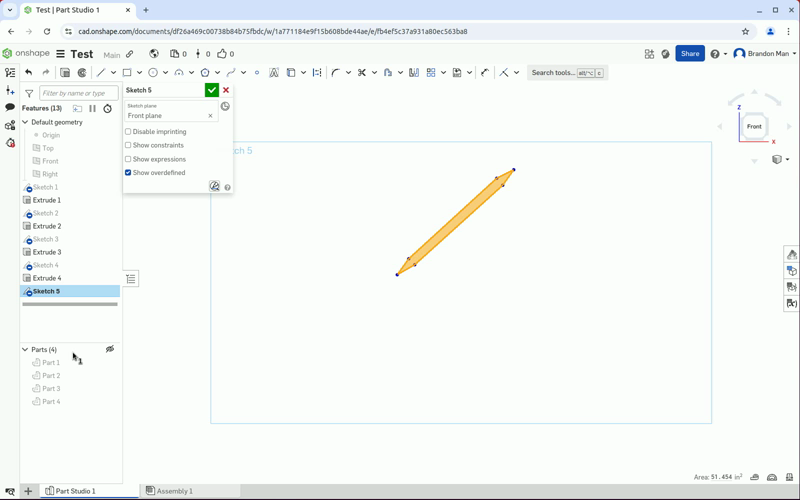
key(shift+y)
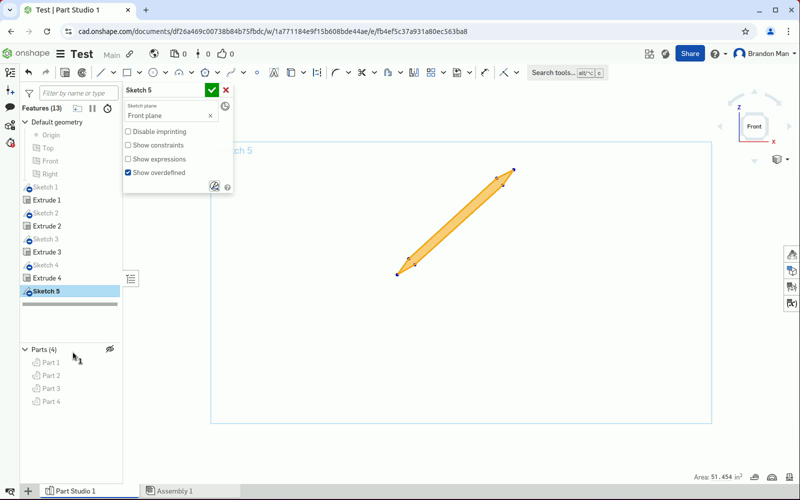
key(shift+e)
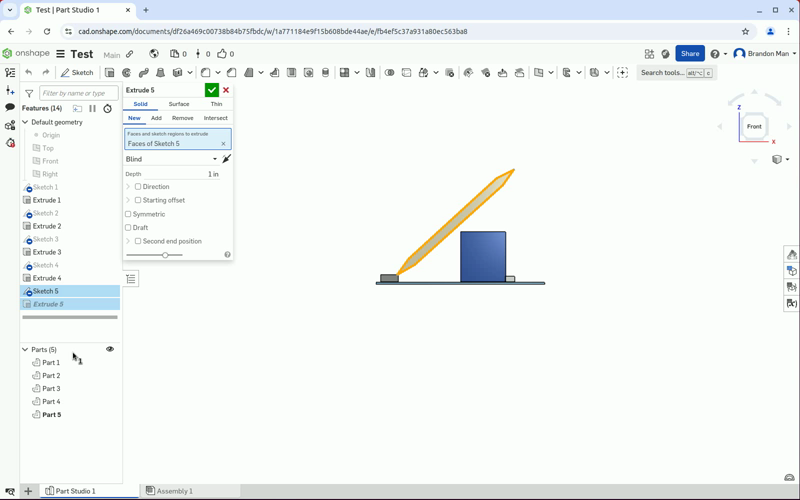
mouse_move(143, 106)
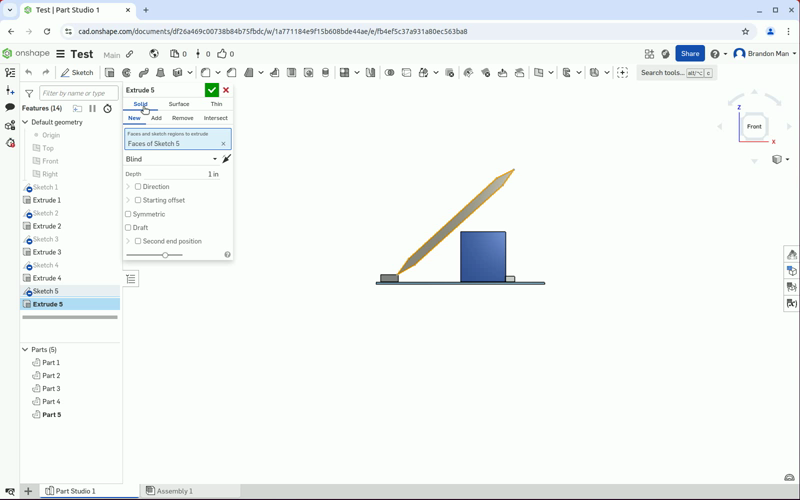
click(143, 106)
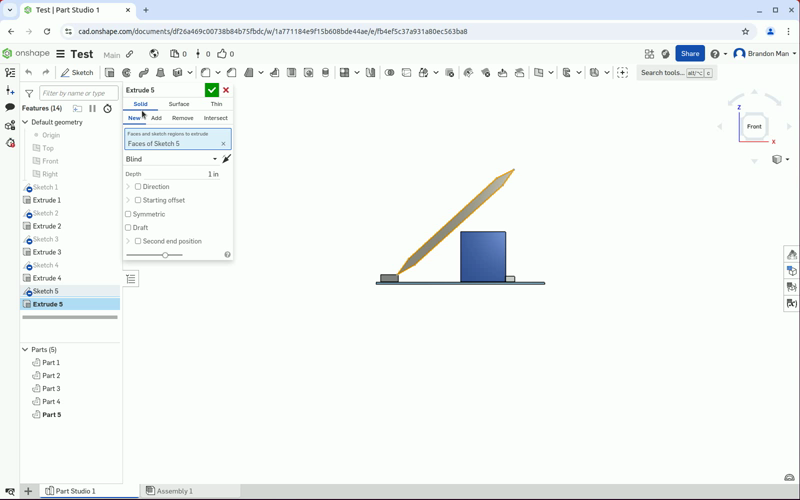
mouse_move(137, 120)
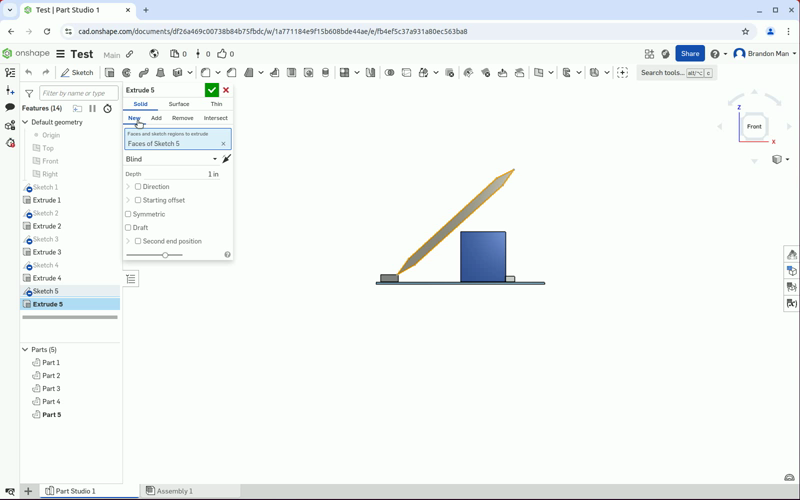
click(137, 120)
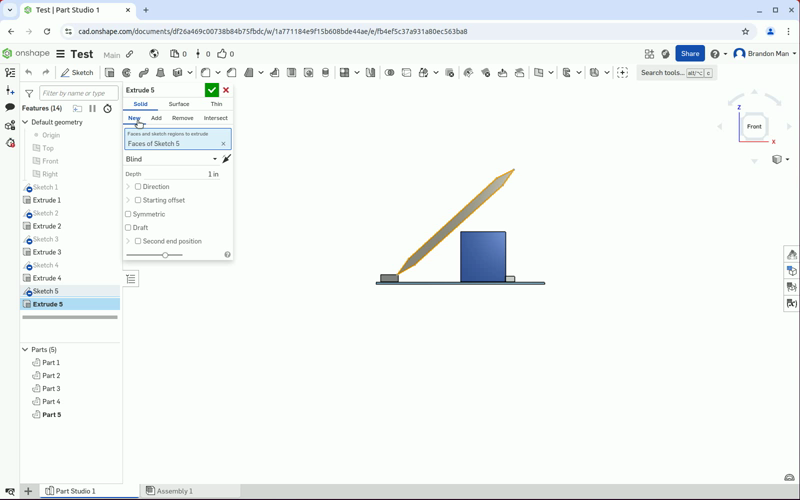
key(tab, 4)
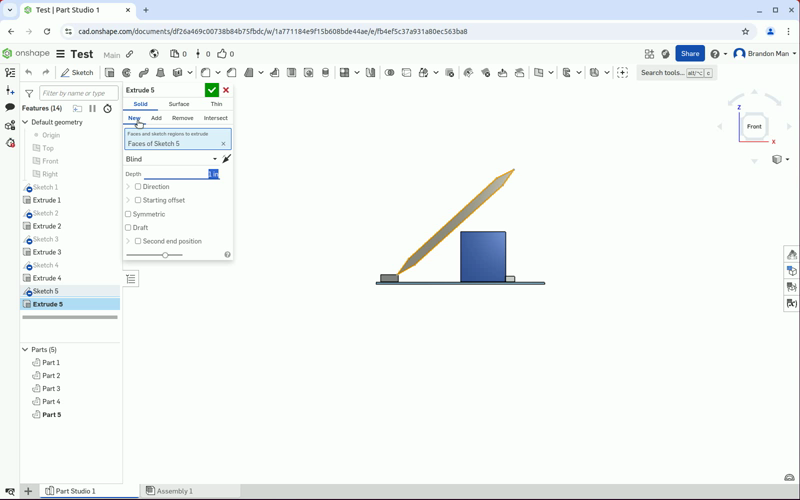
text(-0.482)
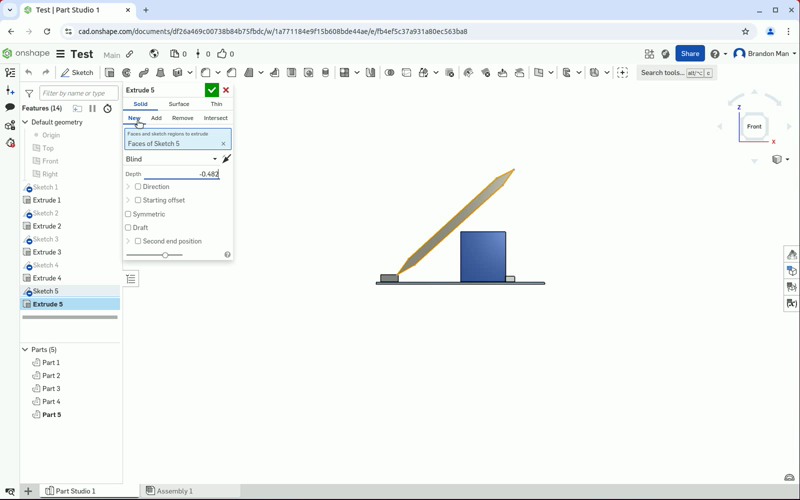
key(tab, 3)
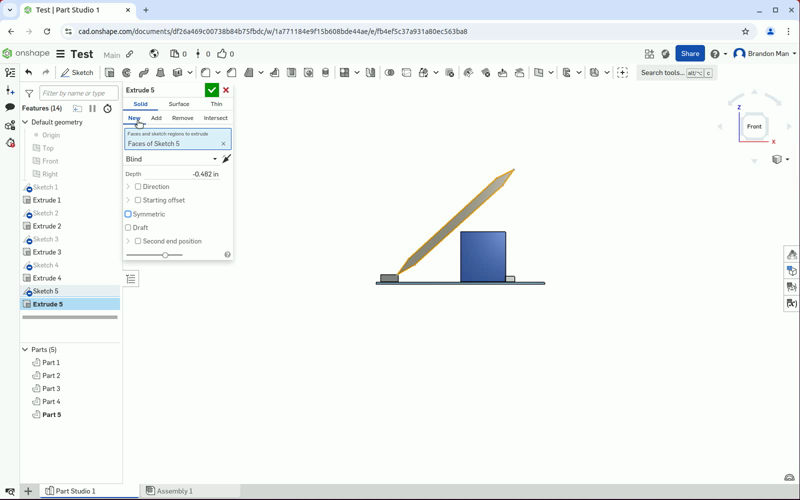
key(space)
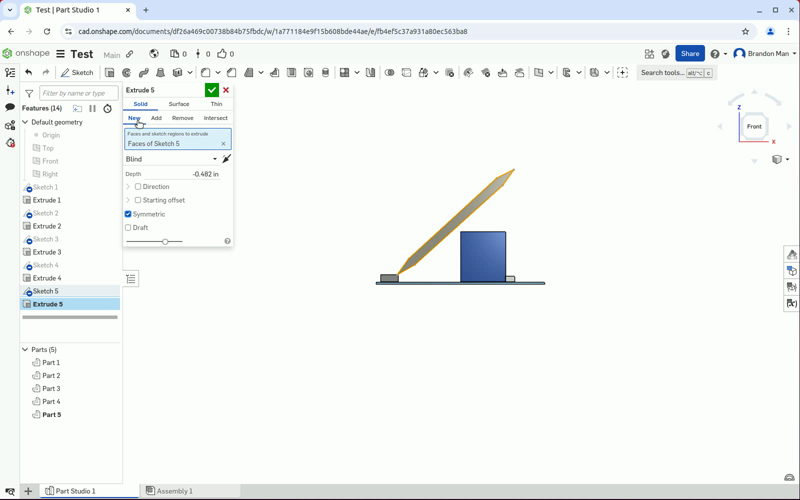
key(enter)
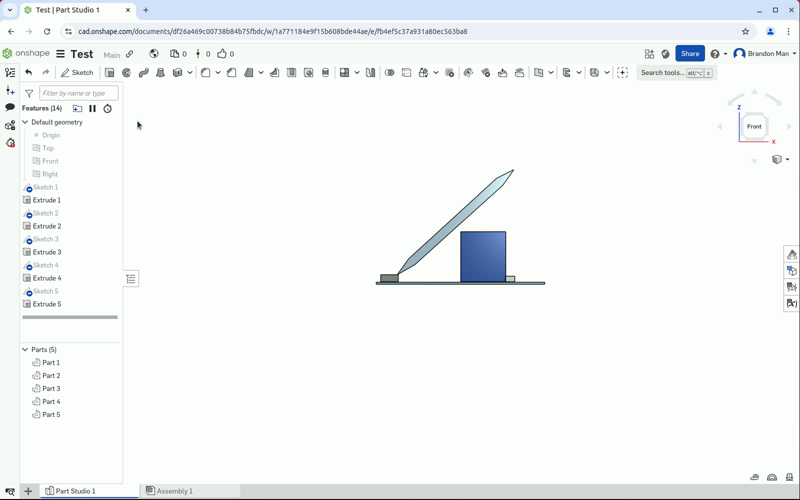
key(shift+h)
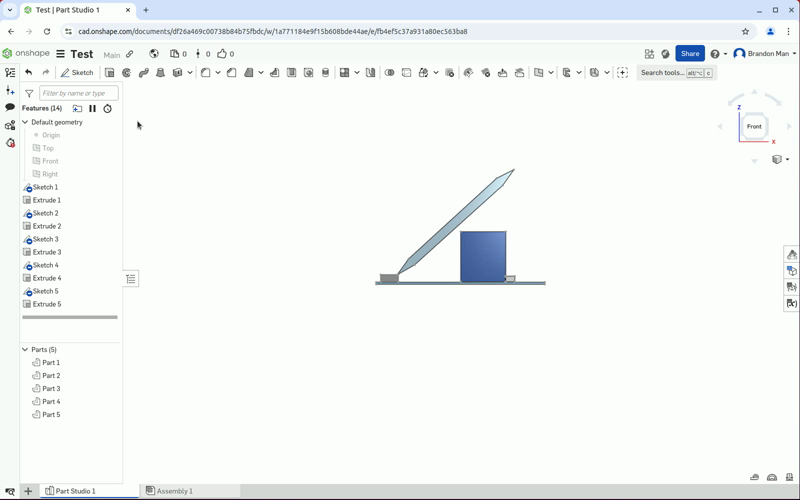
key(shift+h)
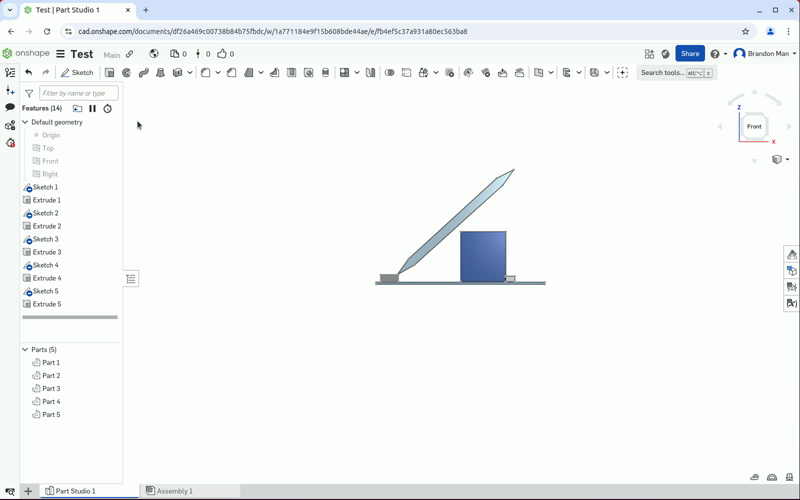
key(shift+7)
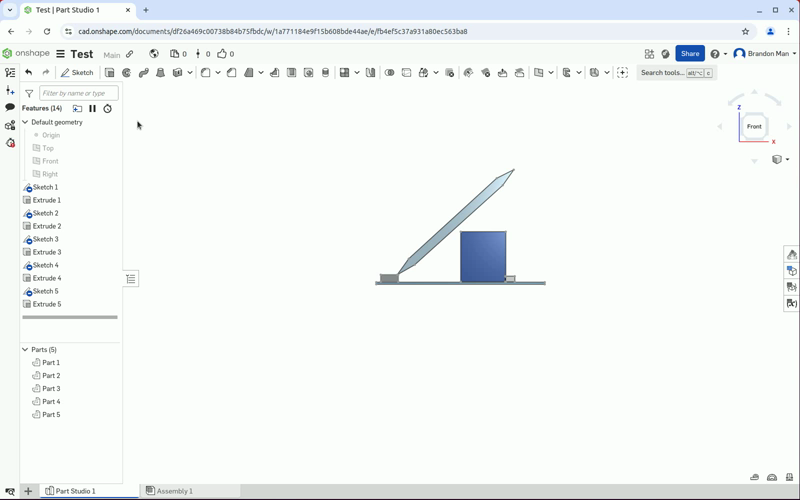
key(left, 2)
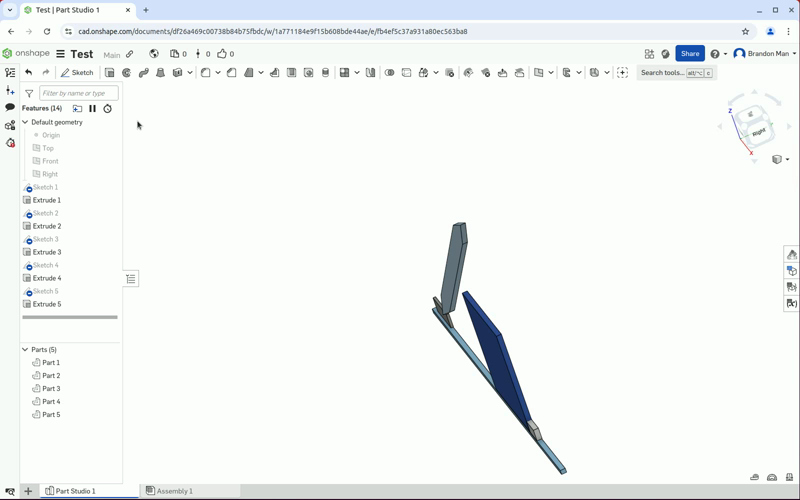
key(down, 2)
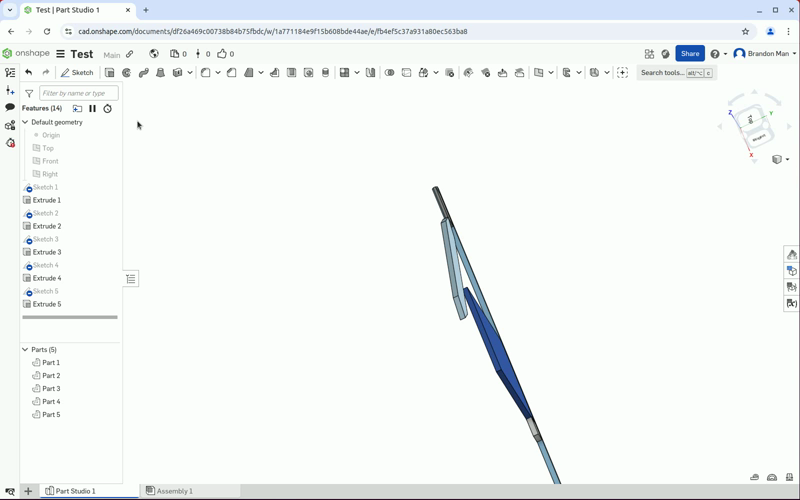
key(up, 2)
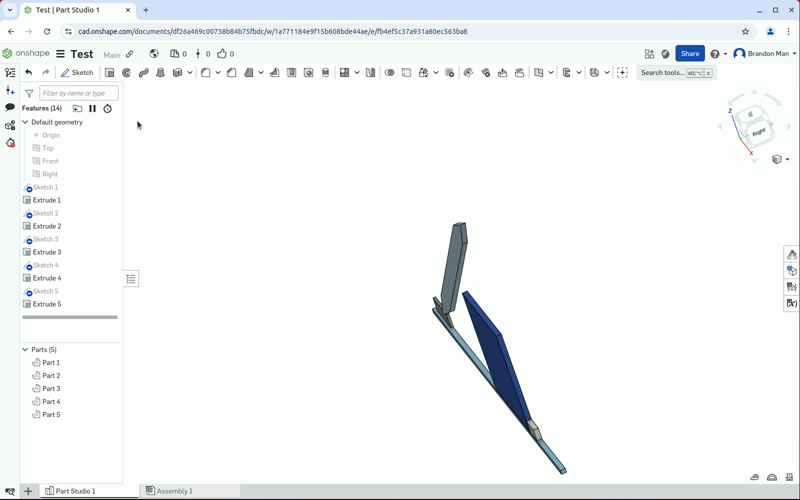
key(right, 2)
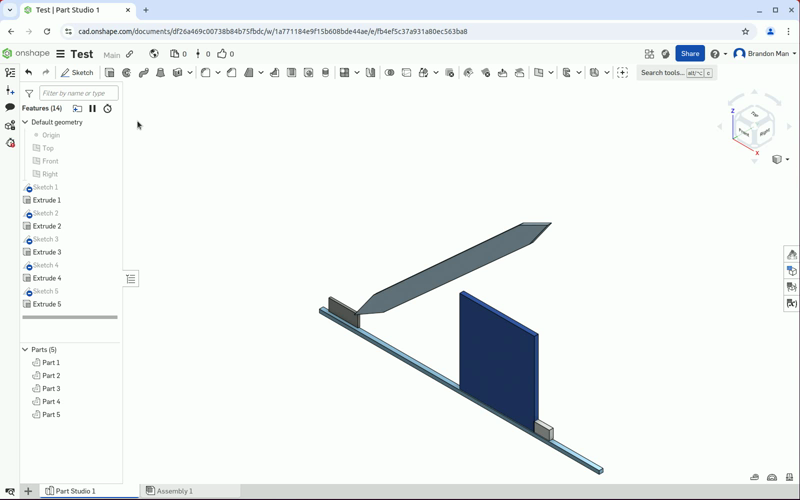
mouse_move(73, 189)
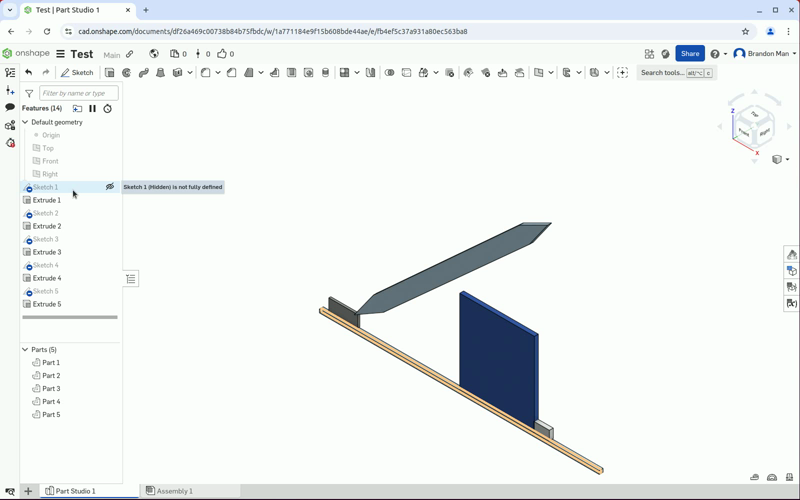
click(73, 189)